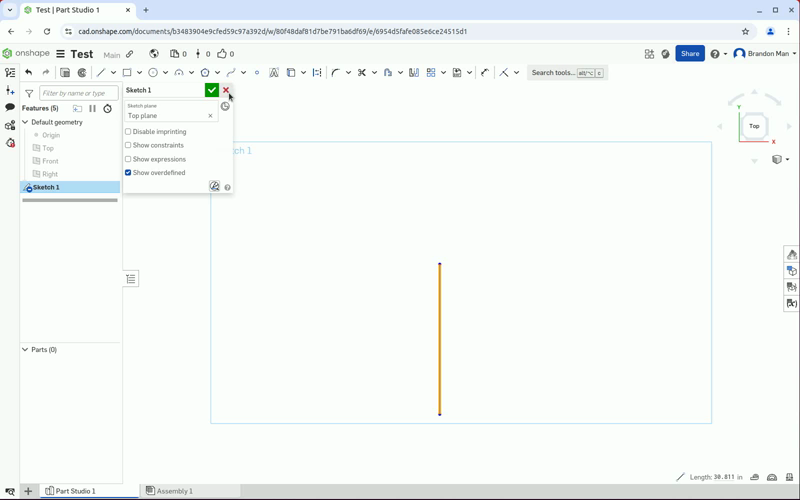
key(shift+h)
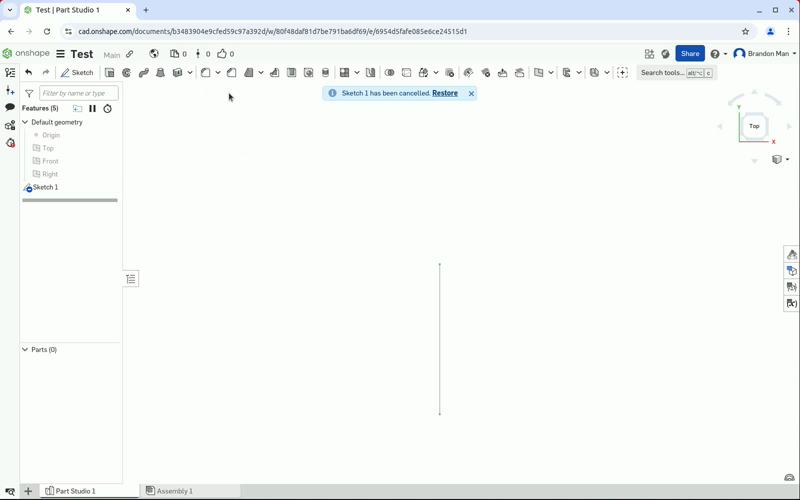
key(shift+s)
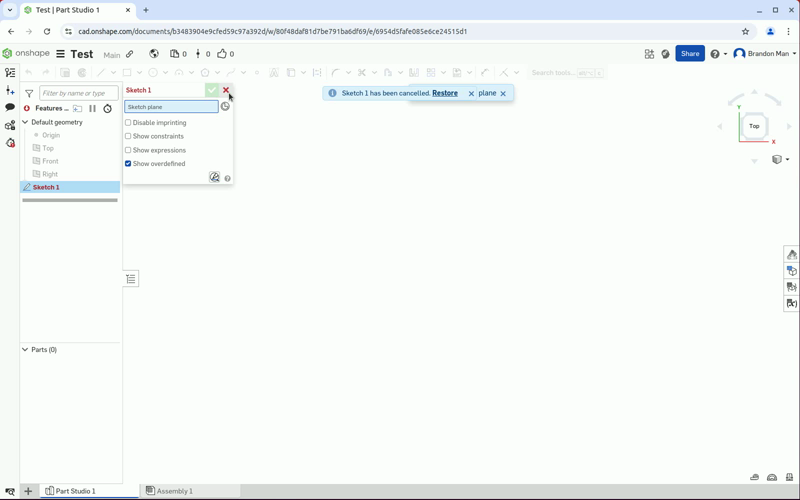
mouse_move(73, 150)
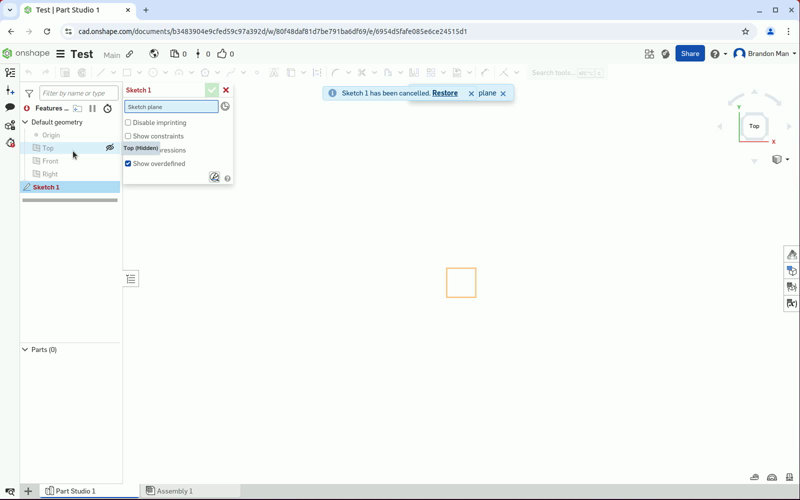
click(73, 150)
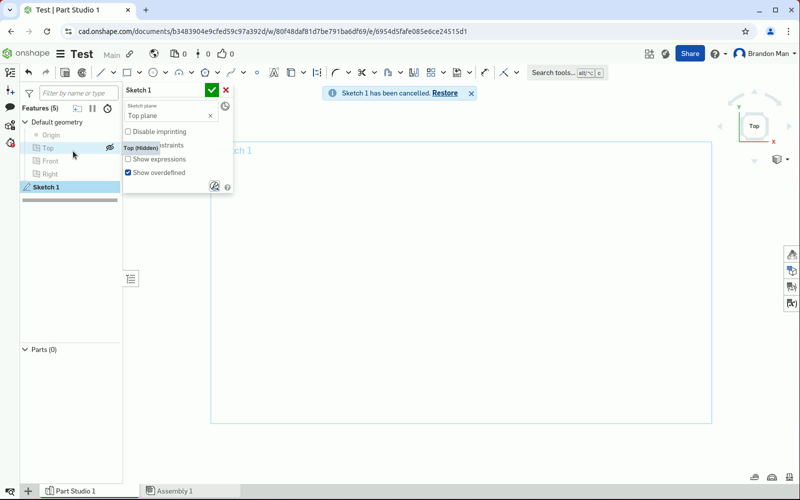
mouse_move(73, 352)
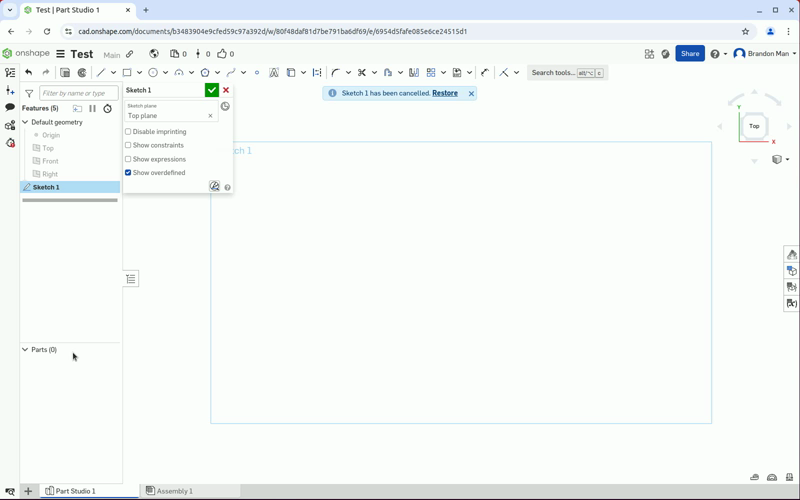
key(y)
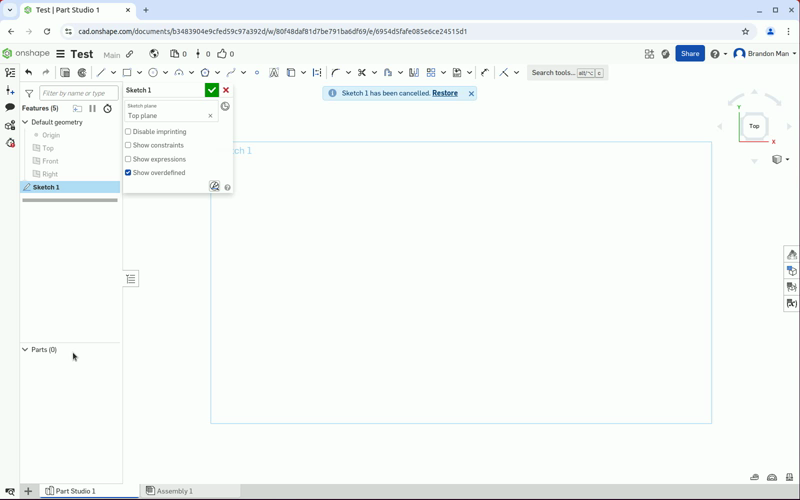
key(l)
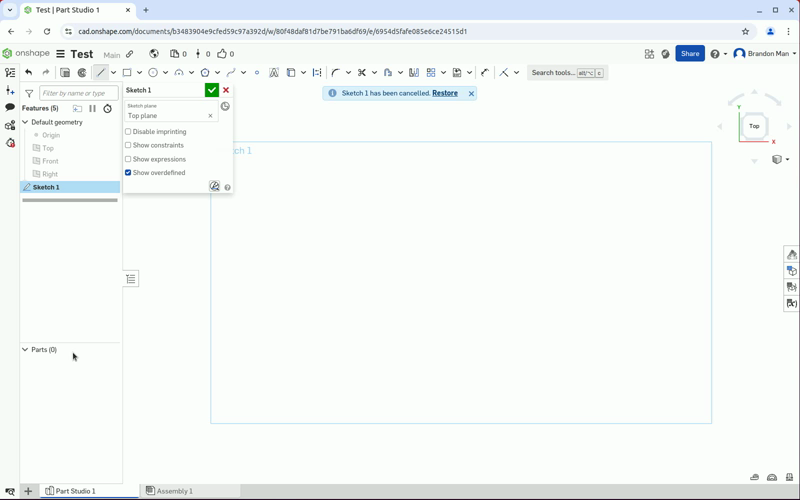
key_down(shift)
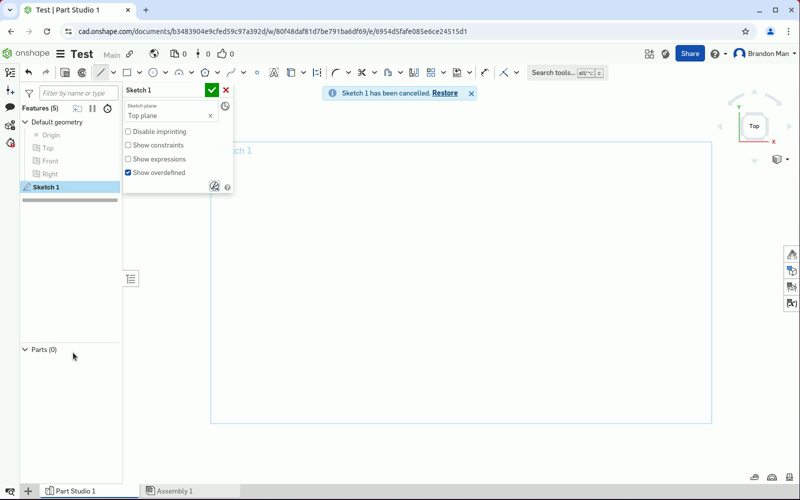
mouse_move(349, 363)
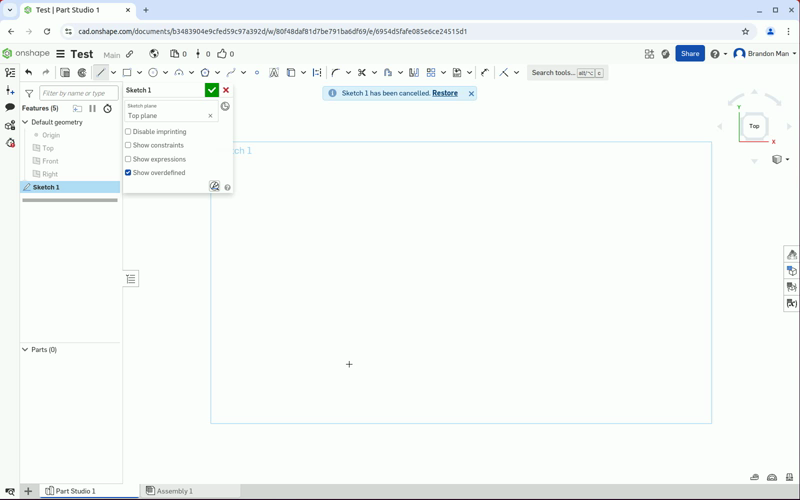
click(349, 363)
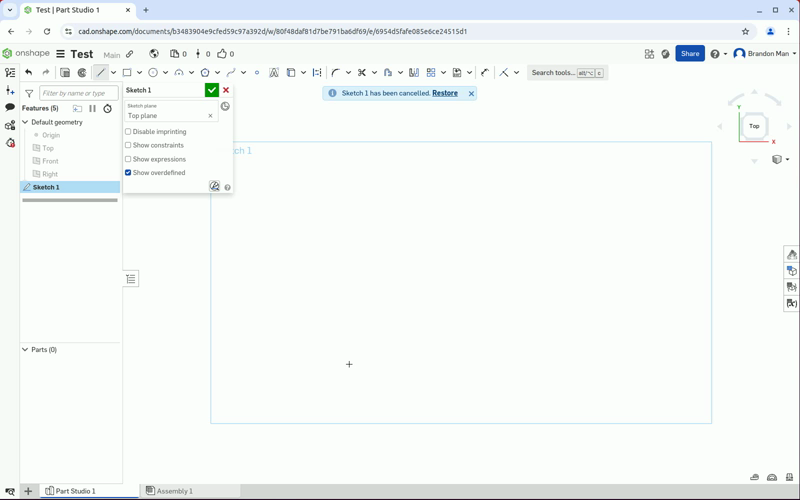
key_up(shift)
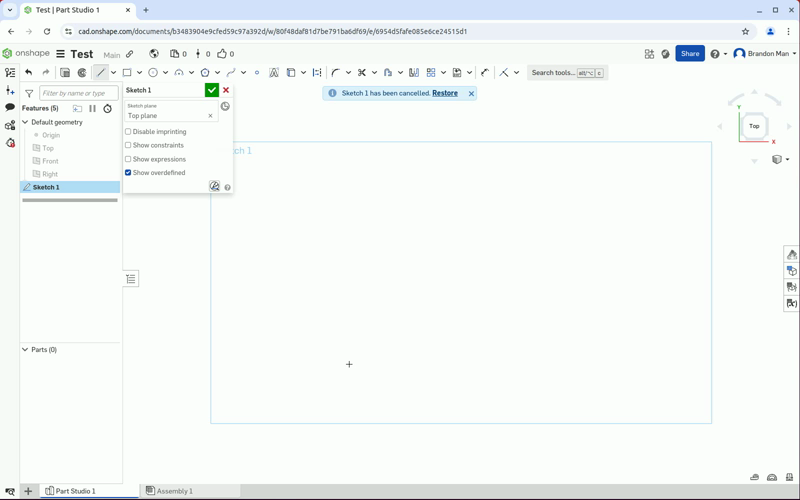
key_down(shift)
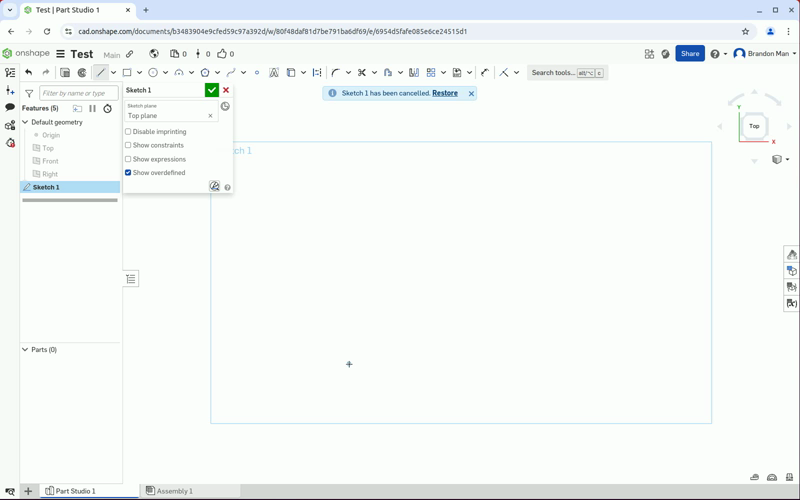
mouse_move(493, 363)
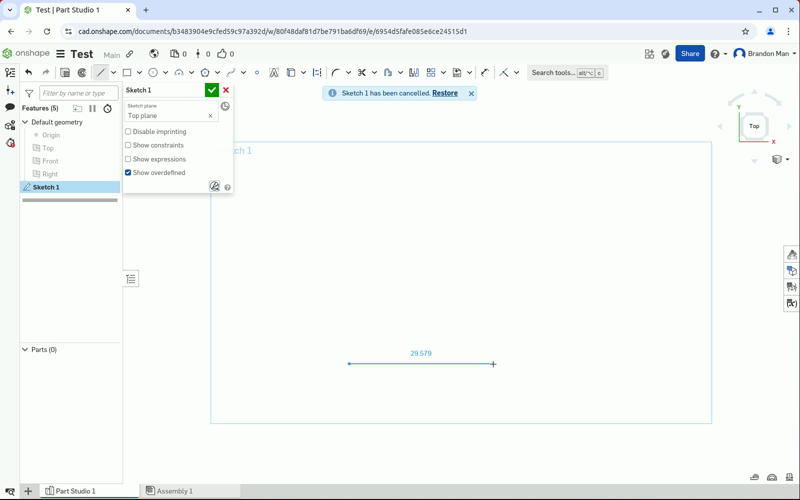
click(493, 363)
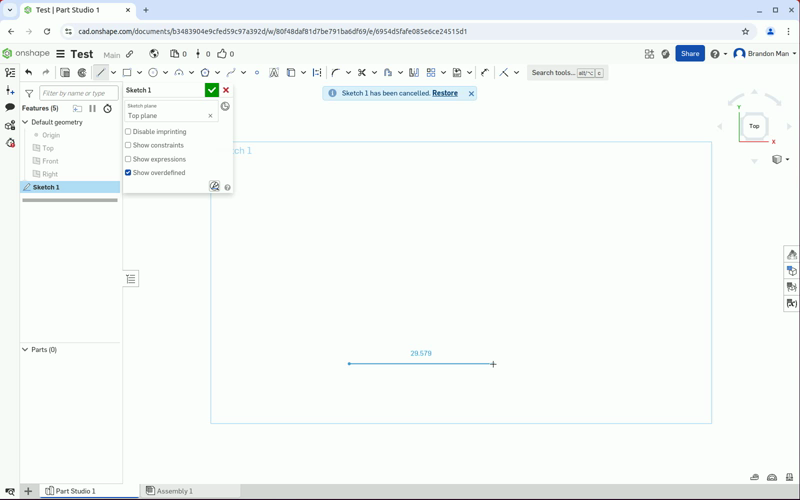
key_up(shift)
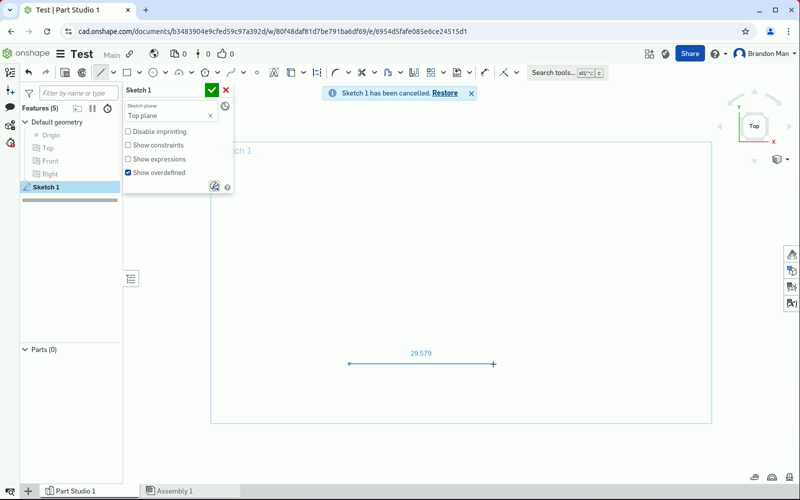
key_down(shift)
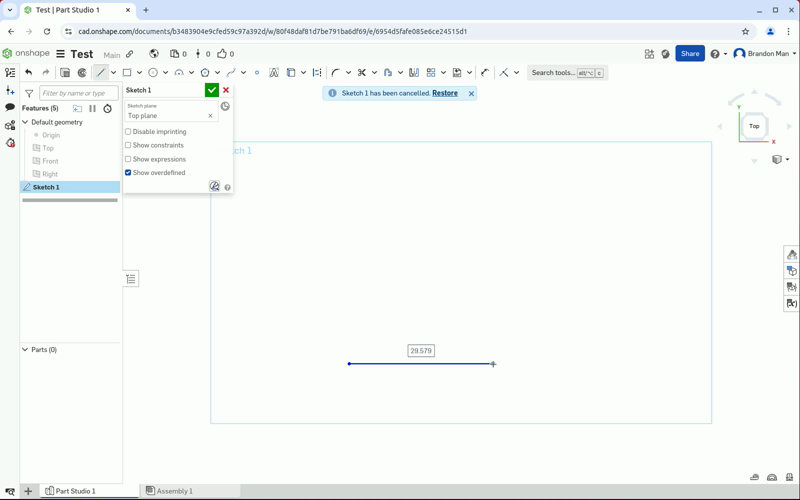
mouse_move(493, 219)
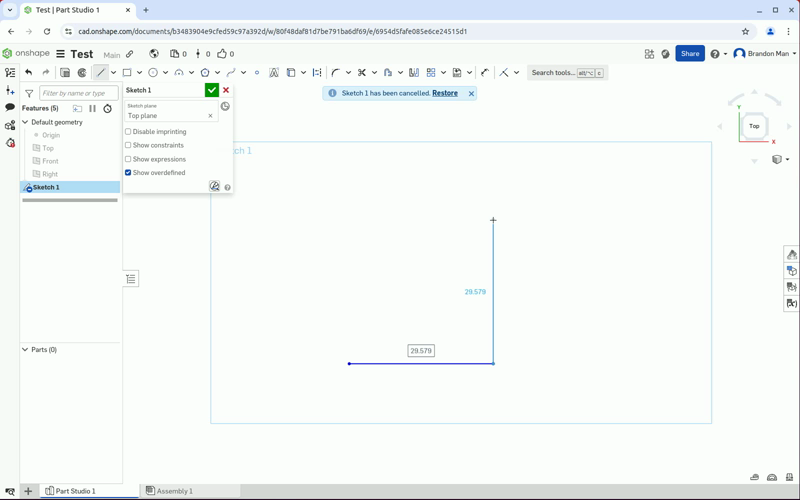
click(493, 219)
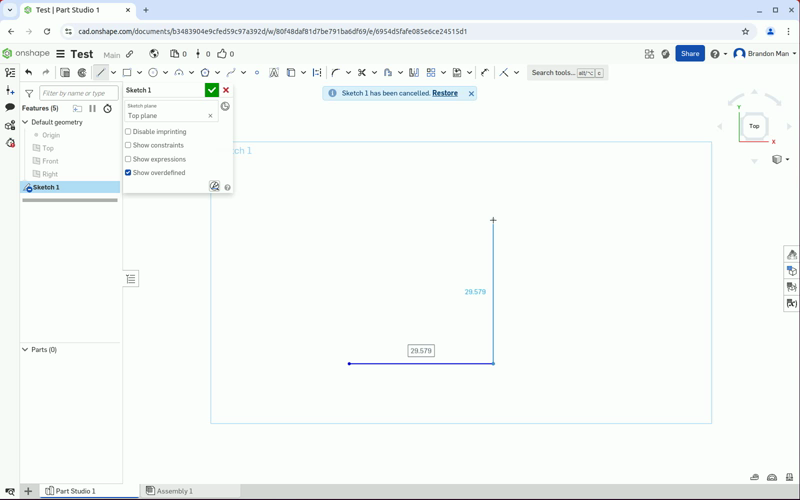
key_up(shift)
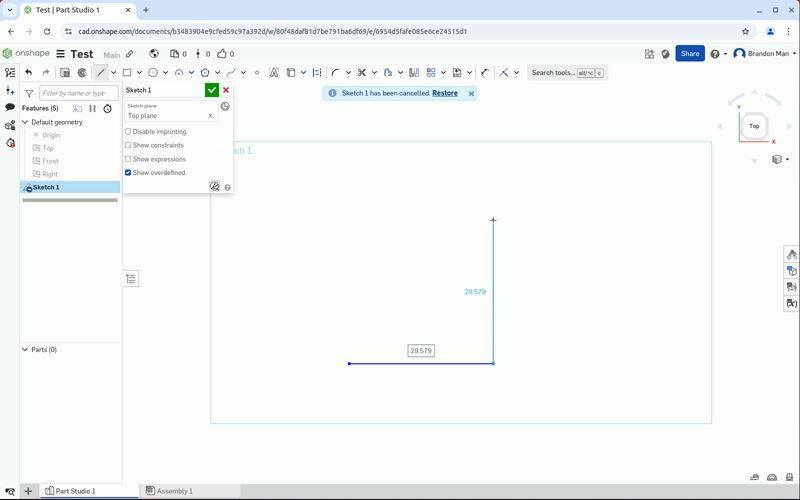
key_down(shift)
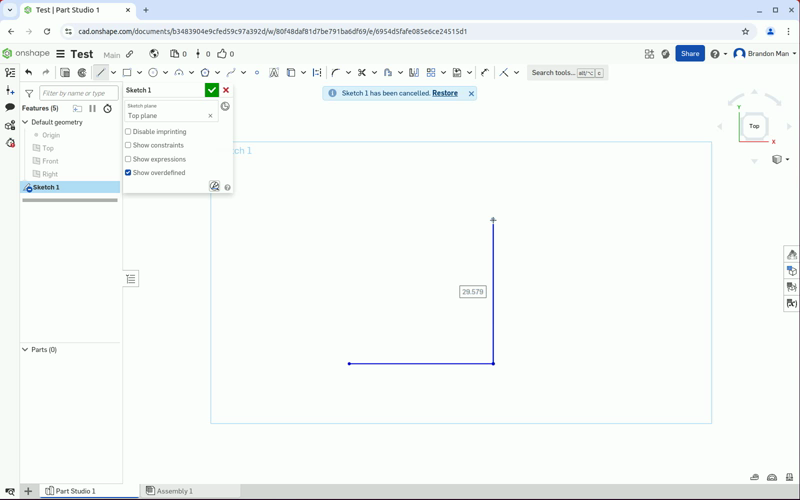
mouse_move(349, 219)
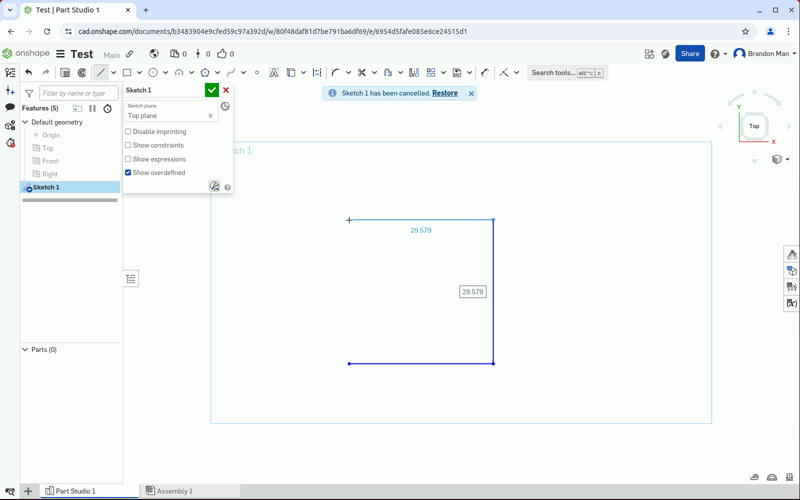
click(349, 219)
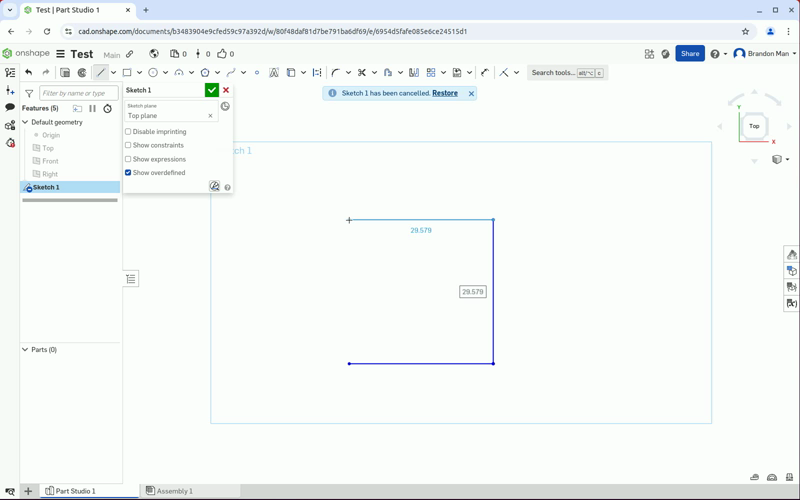
key_up(shift)
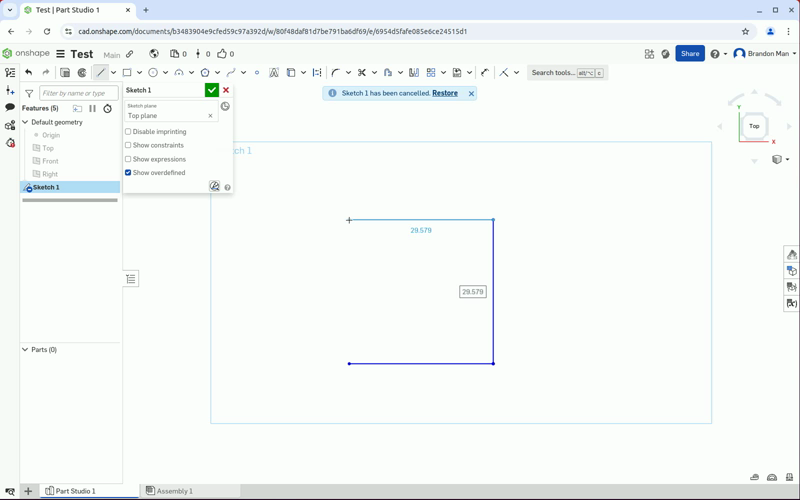
key_down(shift)
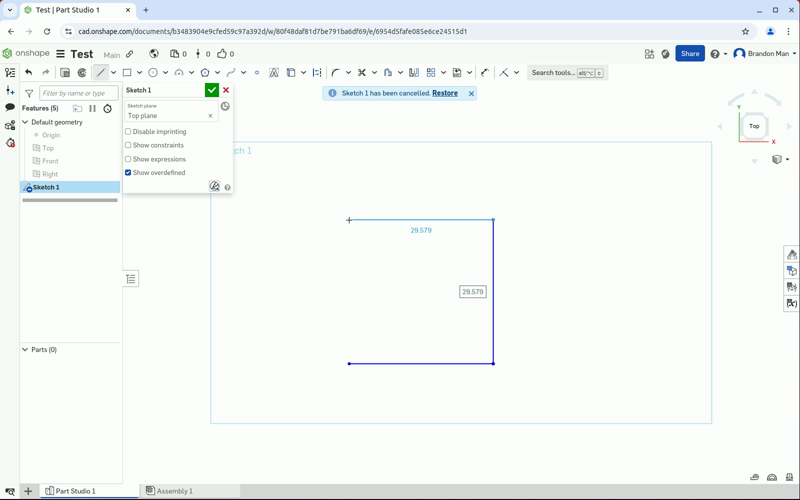
mouse_move(349, 363)
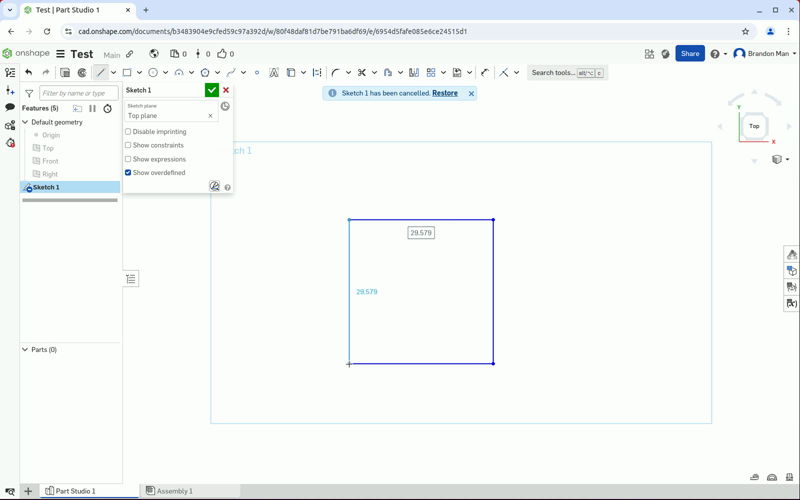
key_up(shift)
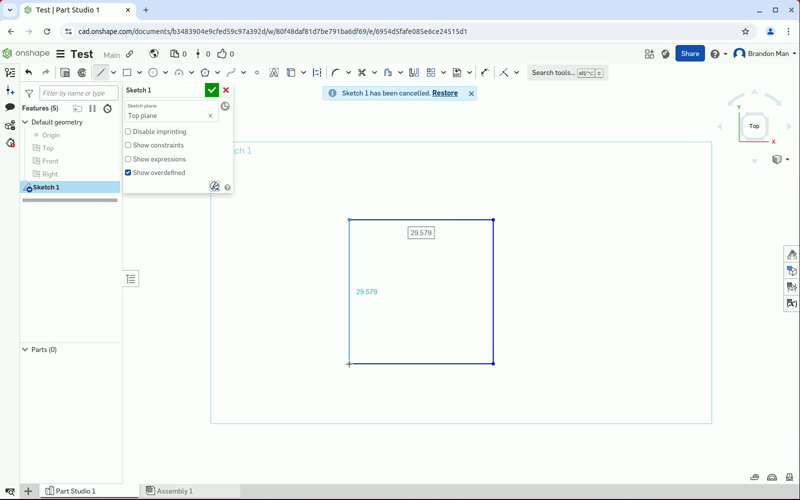
click(349, 363)
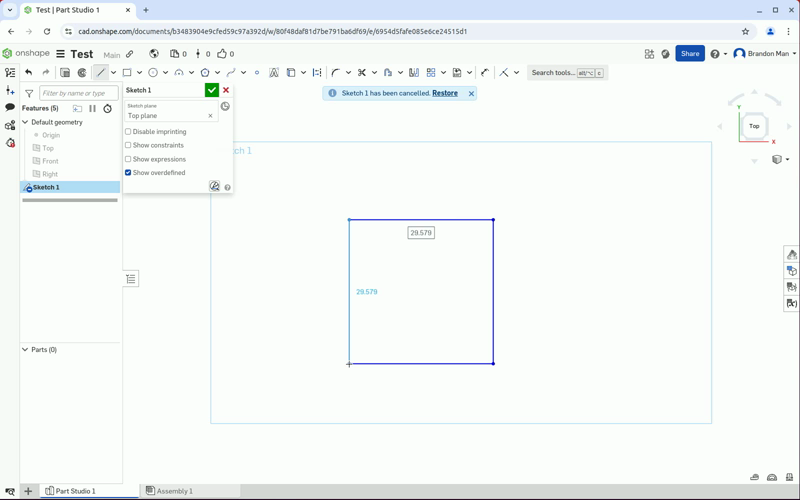
key(esc)
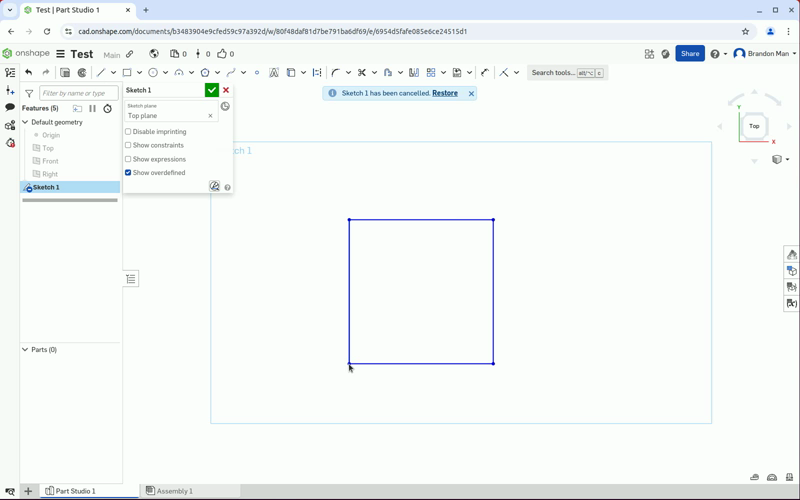
mouse_move(389, 250)
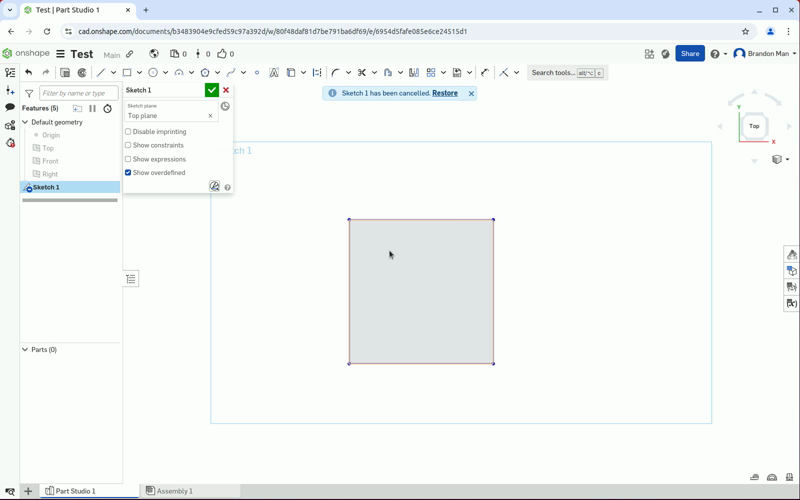
click(389, 250)
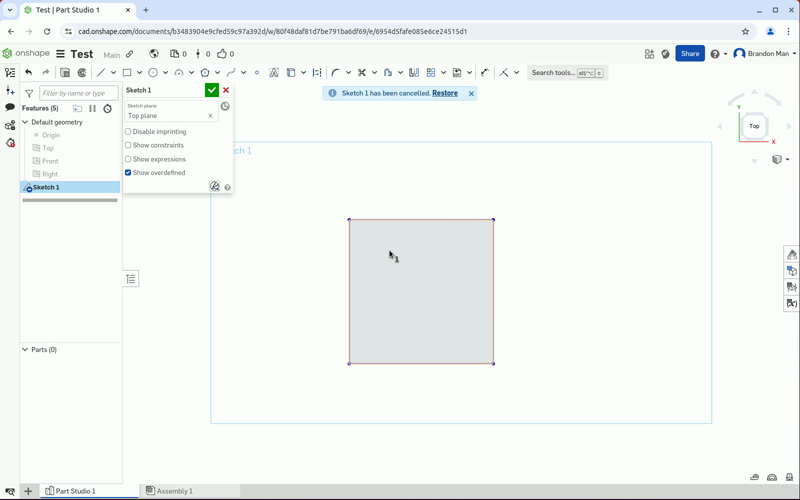
mouse_move(73, 352)
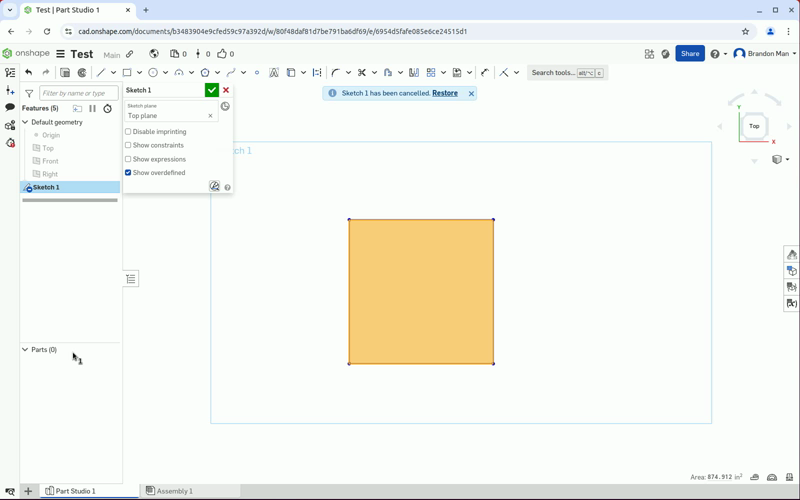
key(shift+y)
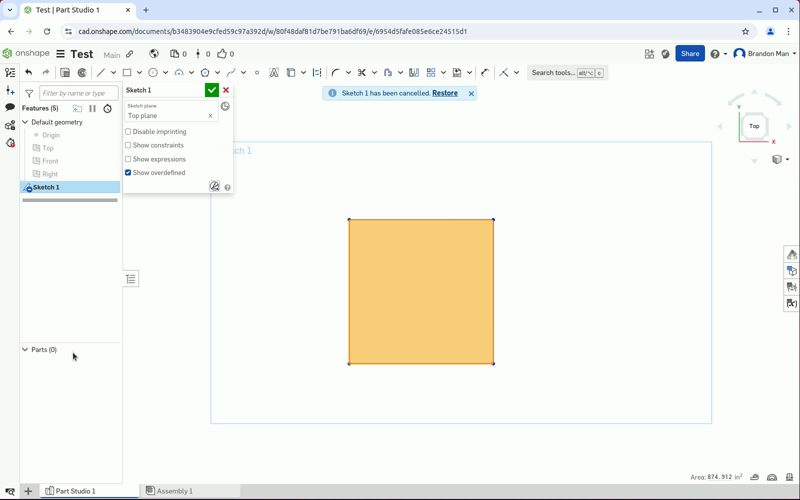
key(shift+e)
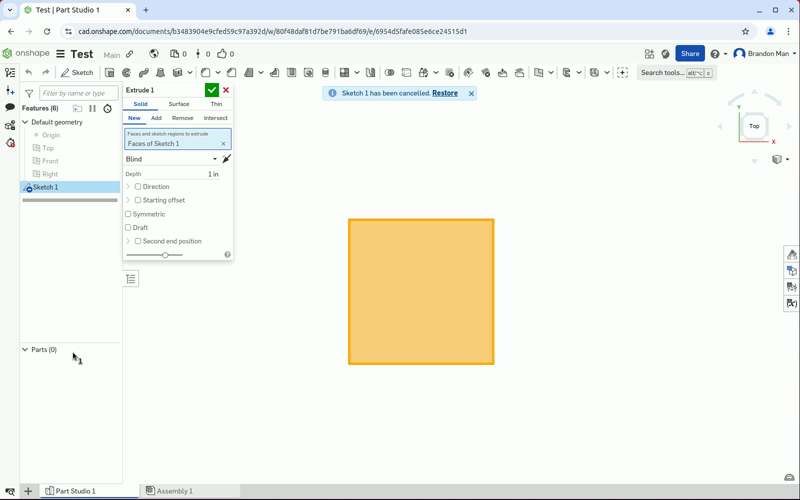
mouse_move(143, 106)
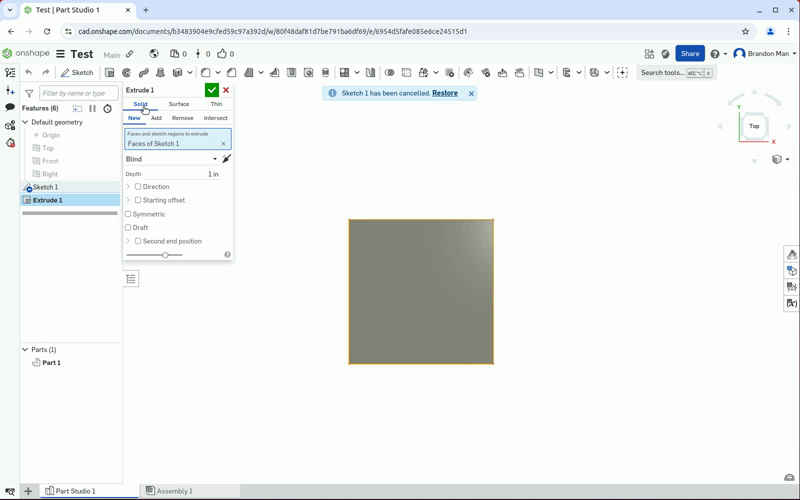
click(143, 106)
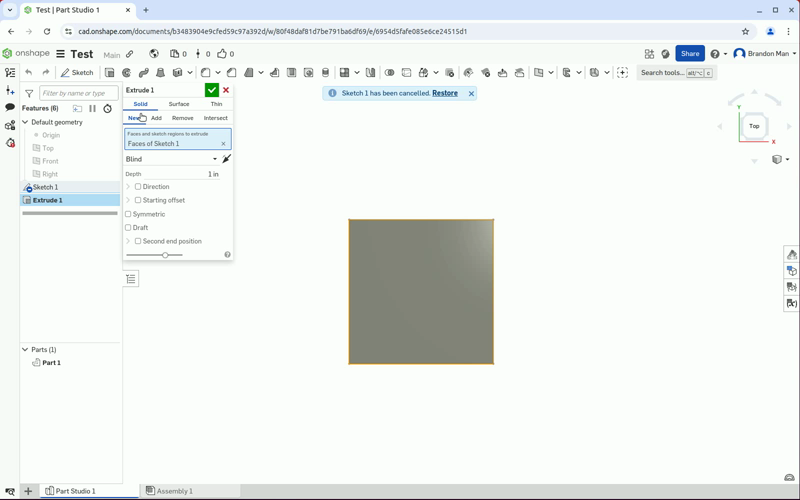
mouse_move(137, 120)
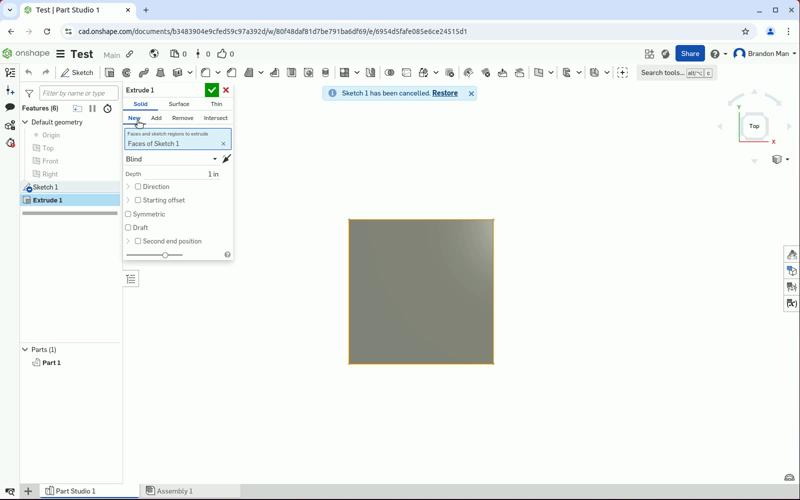
click(137, 120)
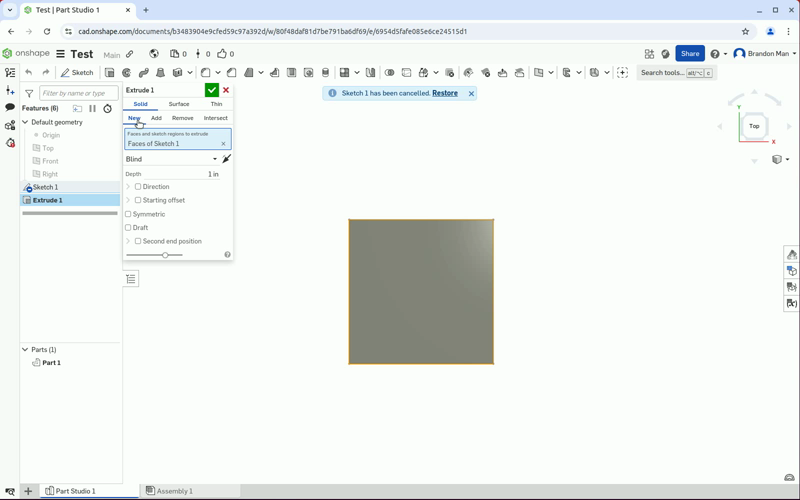
key(tab, 4)
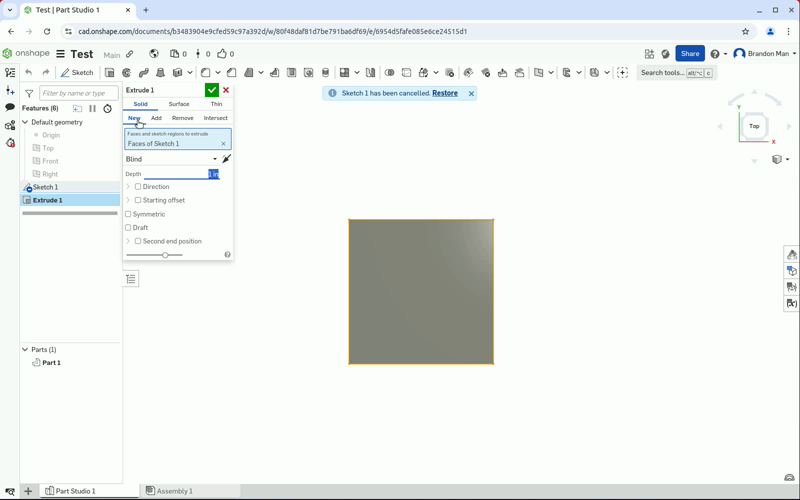
text(0.241)
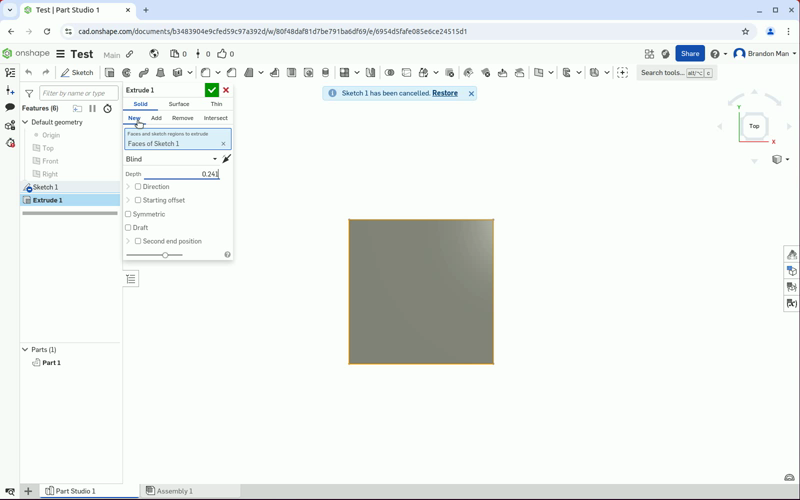
key(enter)
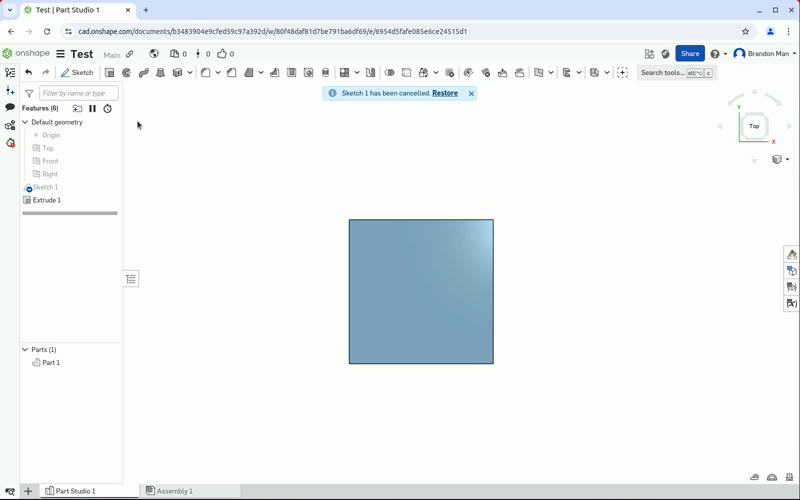
key(shift+h)
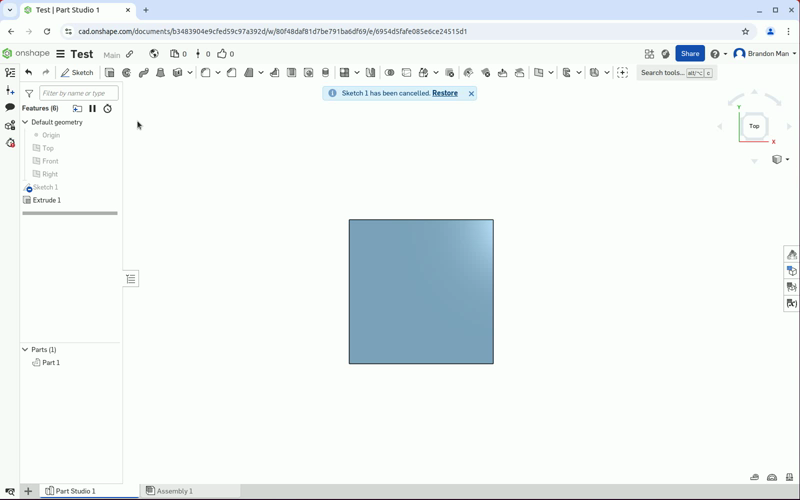
key(shift+h)
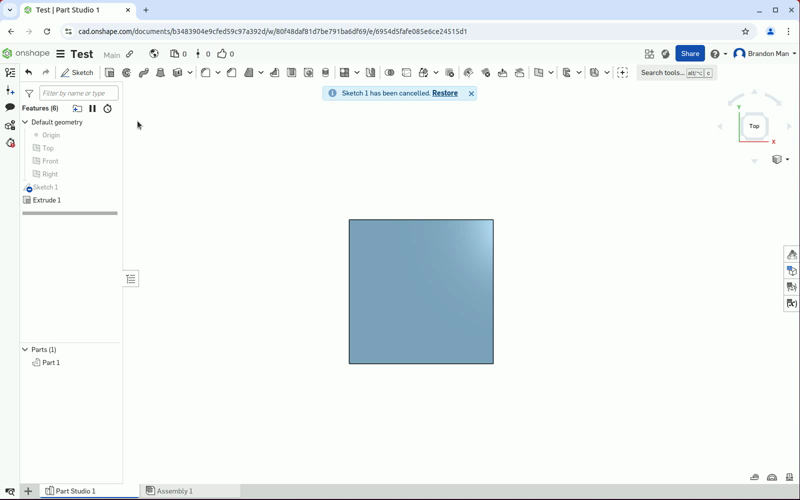
mouse_move(73, 189)
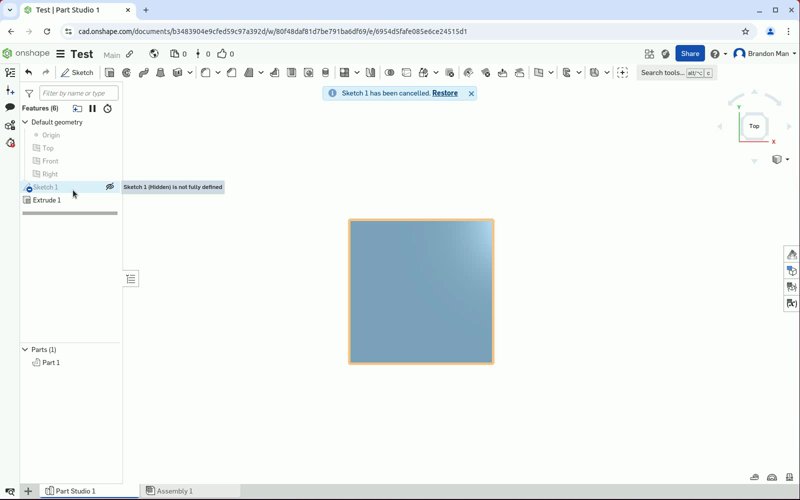
click(73, 189)
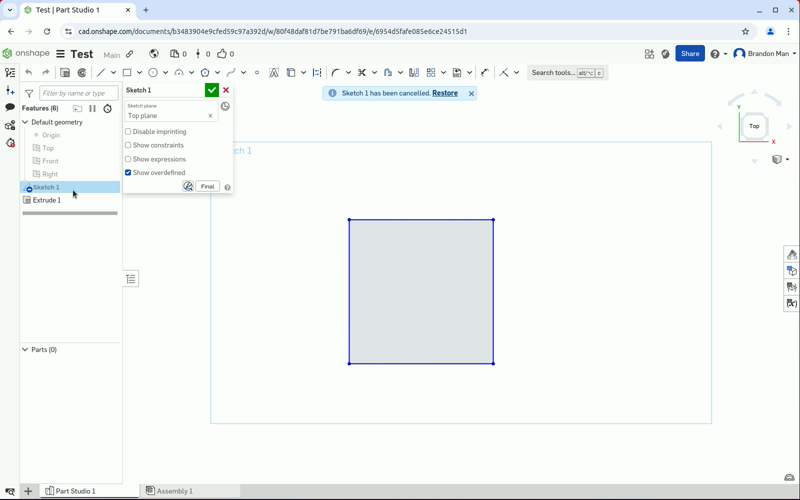
mouse_move(229, 92)
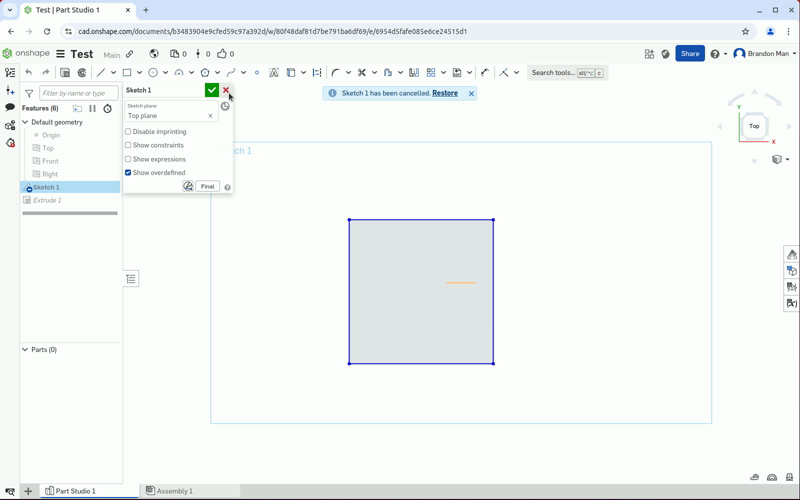
click(229, 92)
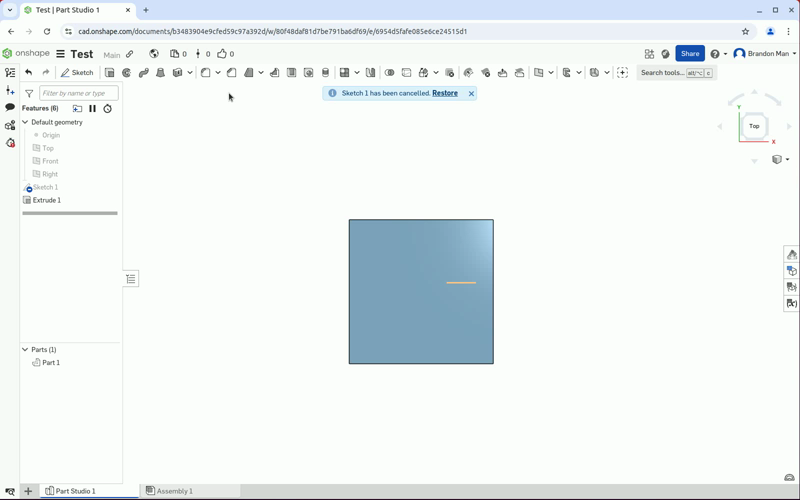
mouse_move(541, 75)
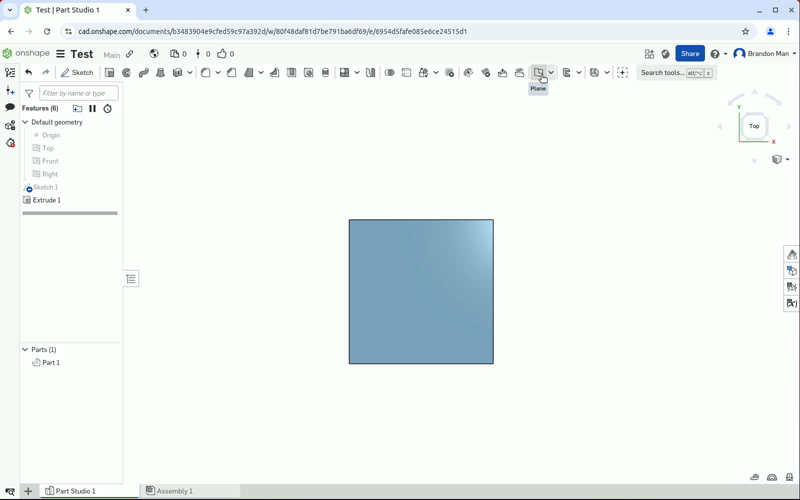
click(541, 75)
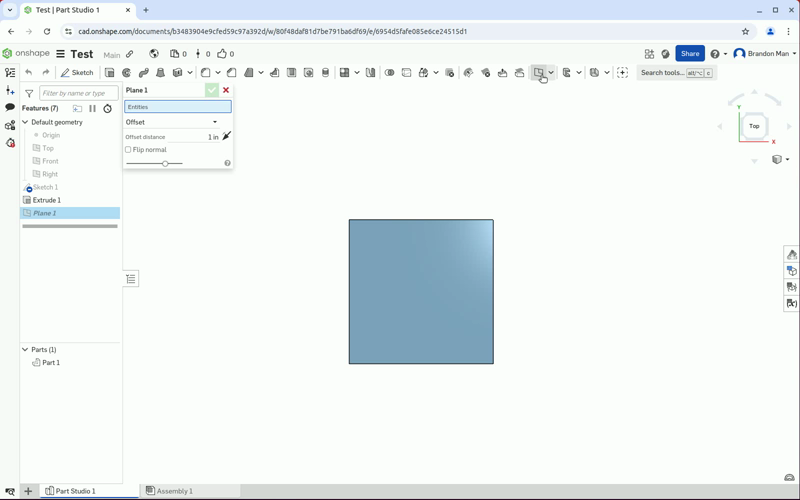
mouse_move(73, 150)
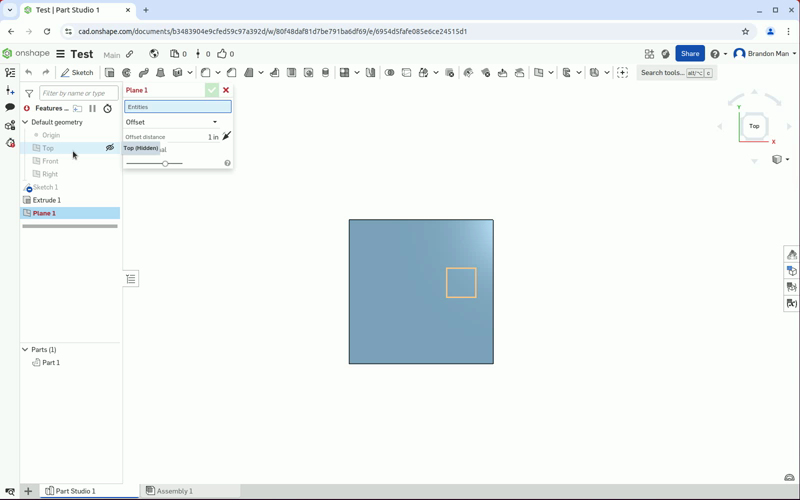
click(73, 150)
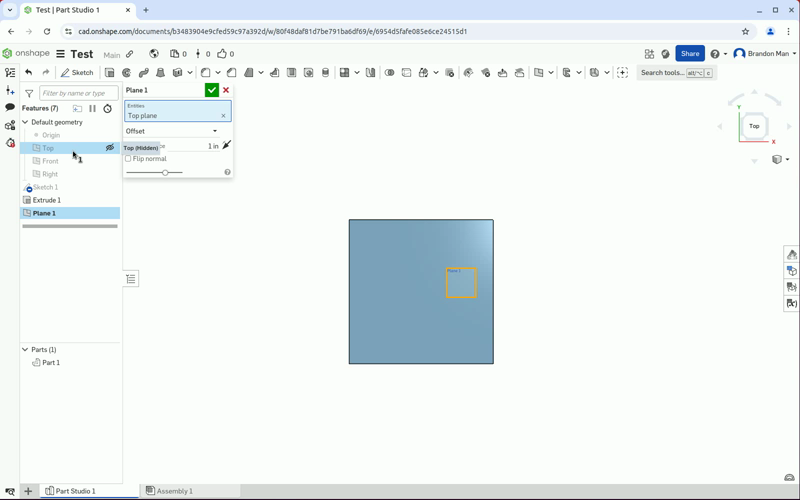
key(tab, 2)
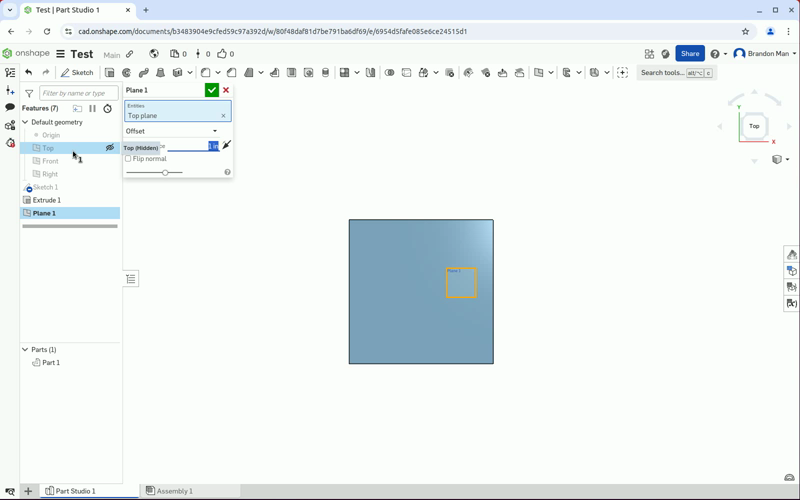
text(0.246)
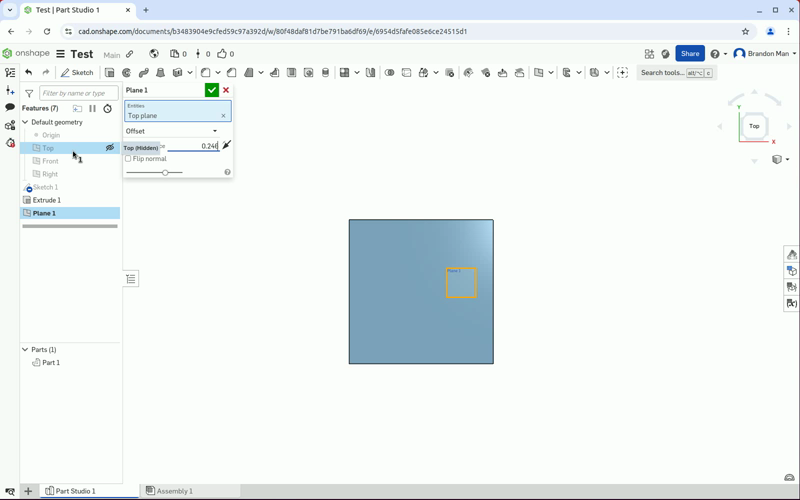
key(enter, 2)
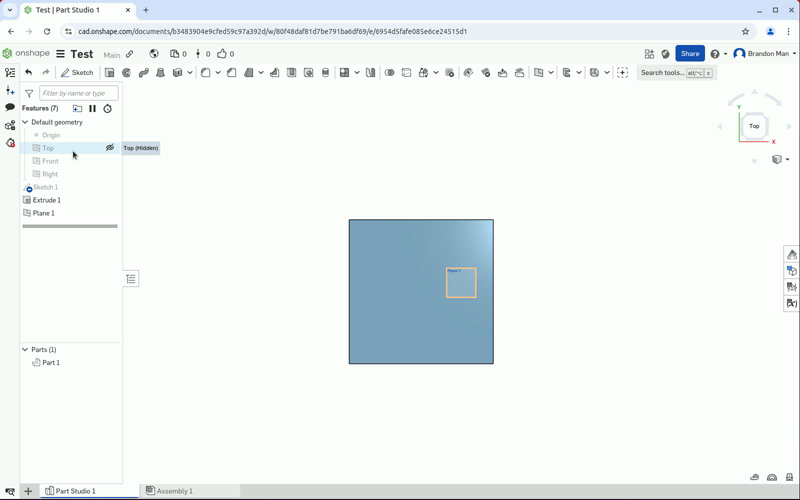
key(shift+s)
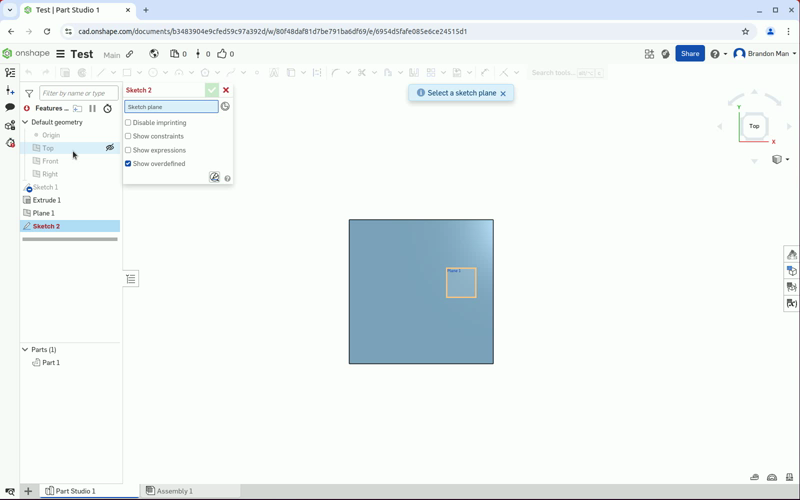
mouse_move(73, 215)
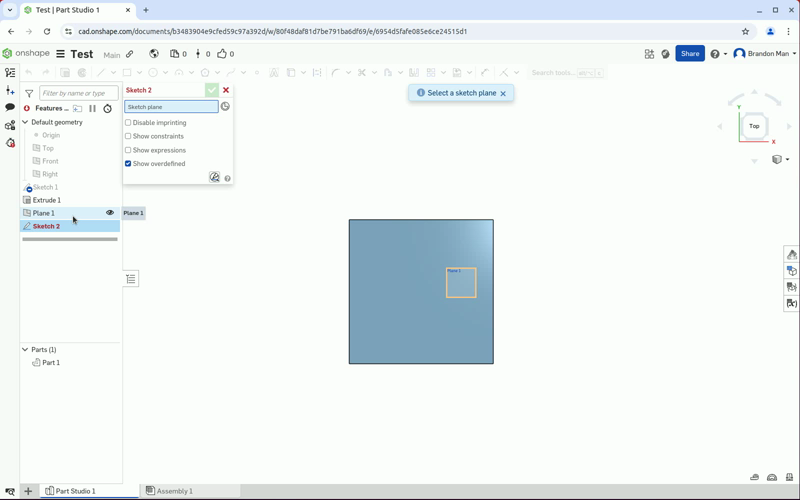
click(73, 215)
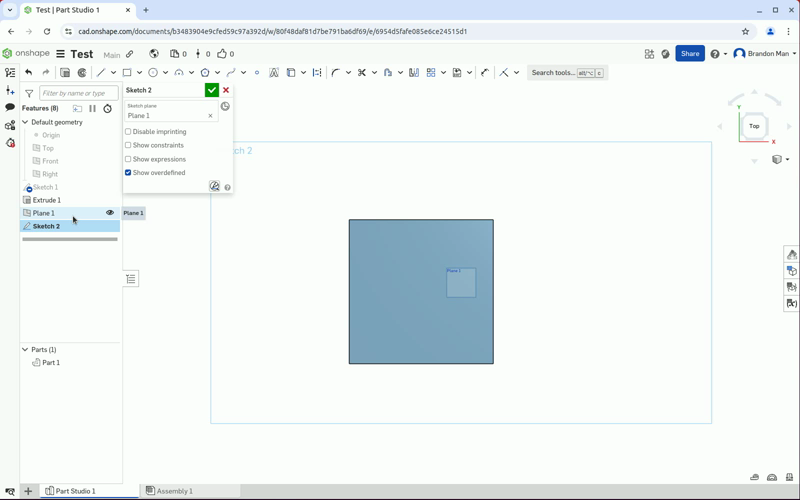
mouse_move(73, 352)
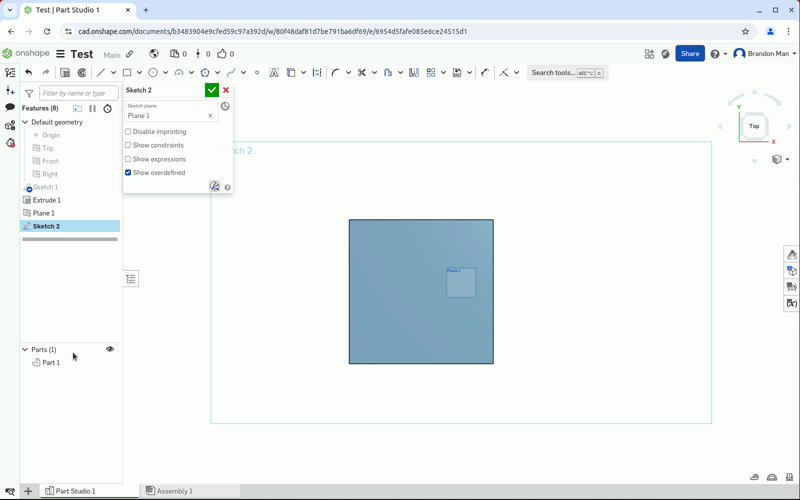
key(y)
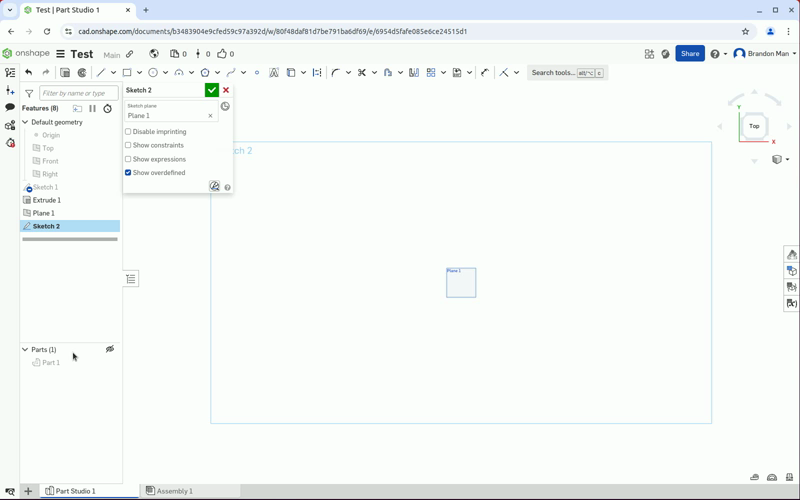
key(l)
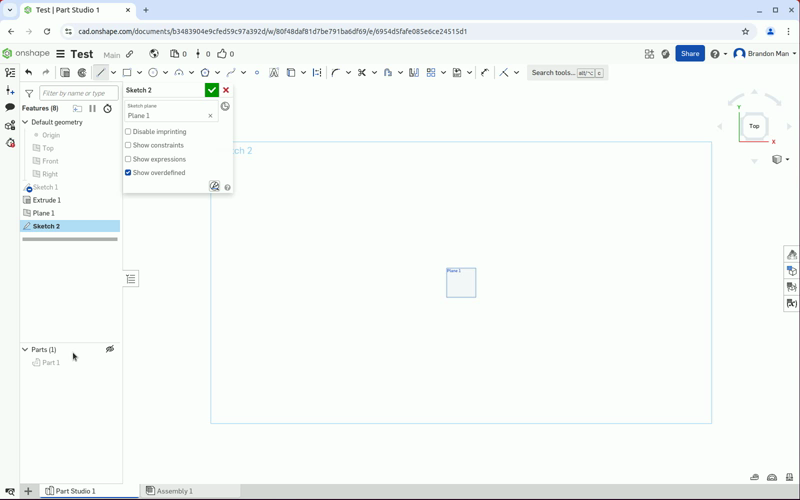
key_down(shift)
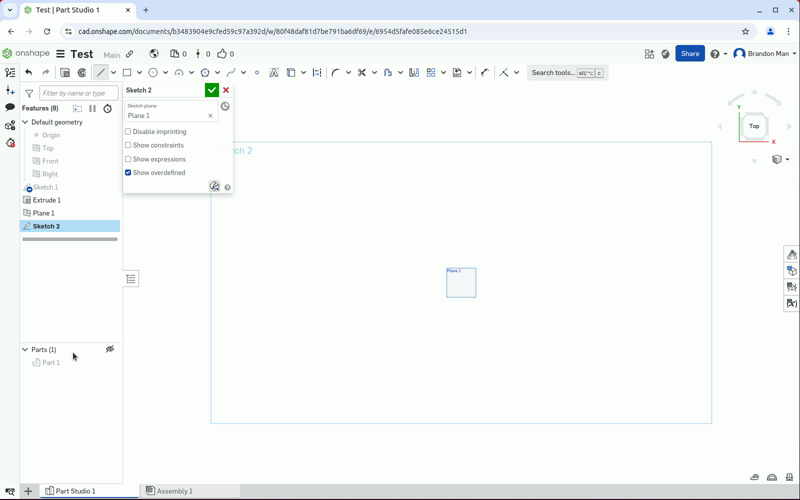
mouse_move(348, 290)
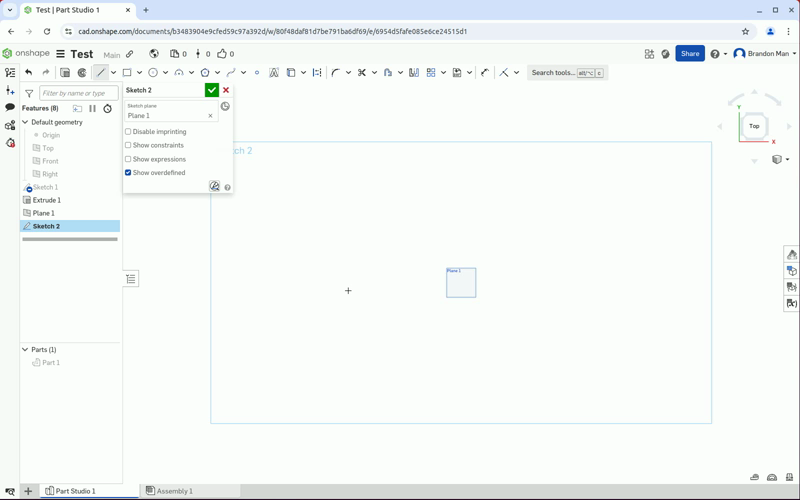
click(348, 290)
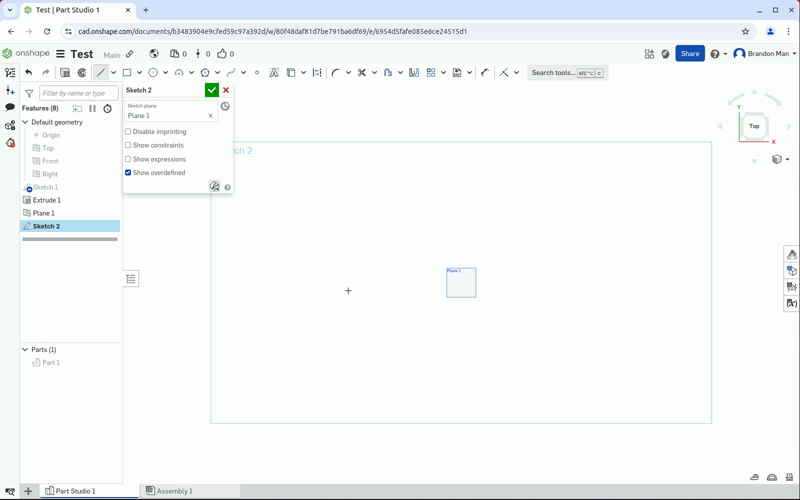
key_up(shift)
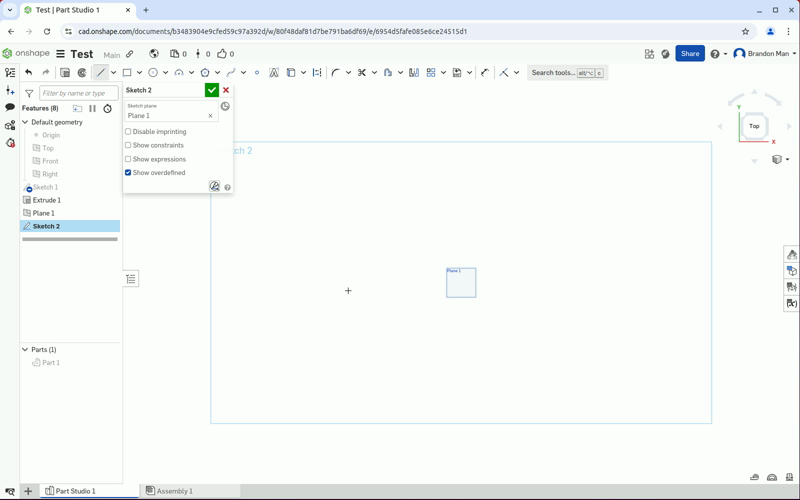
key_down(shift)
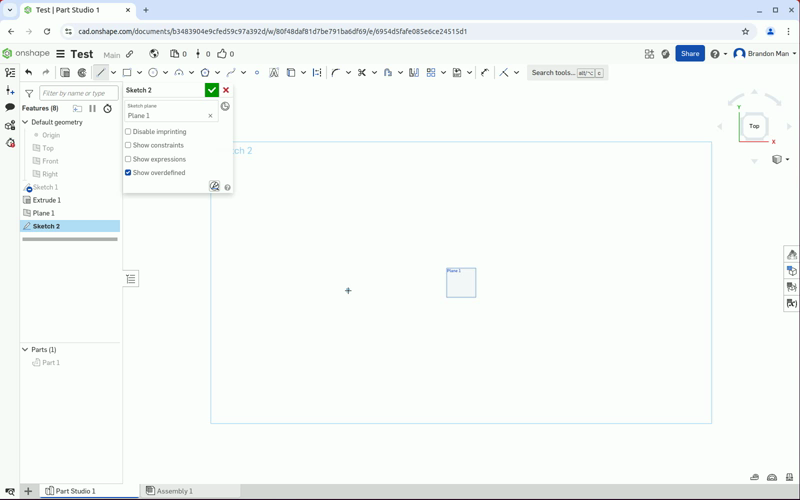
mouse_move(378, 290)
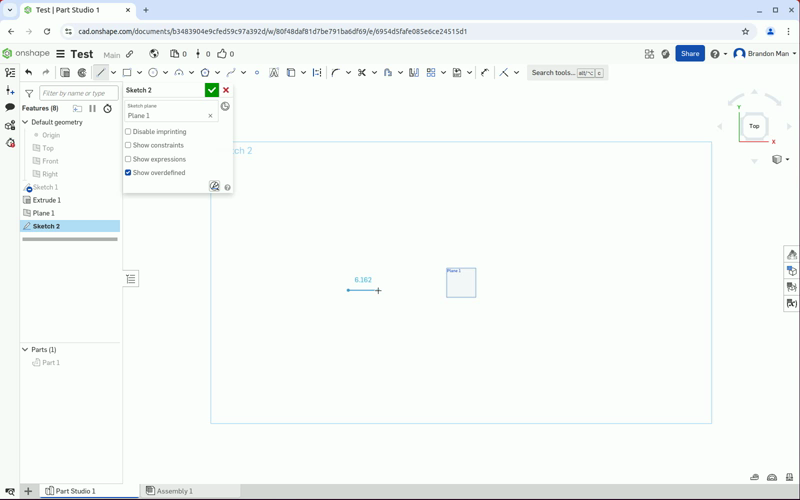
mouse_move(349, 290)
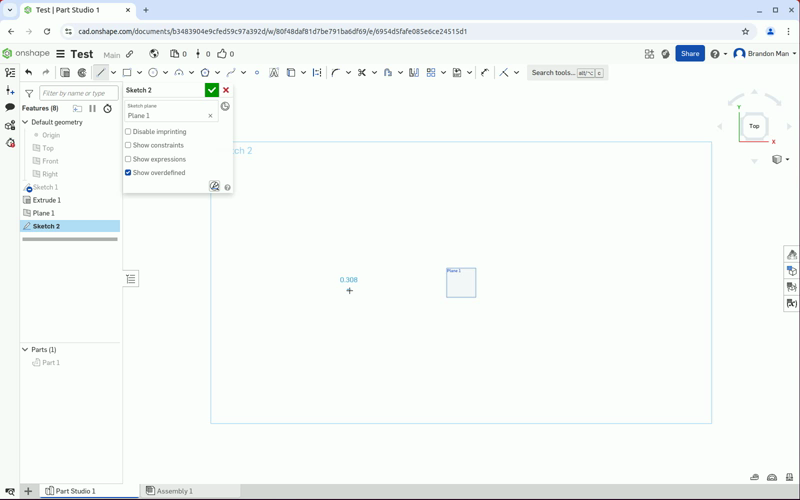
scroll(6)
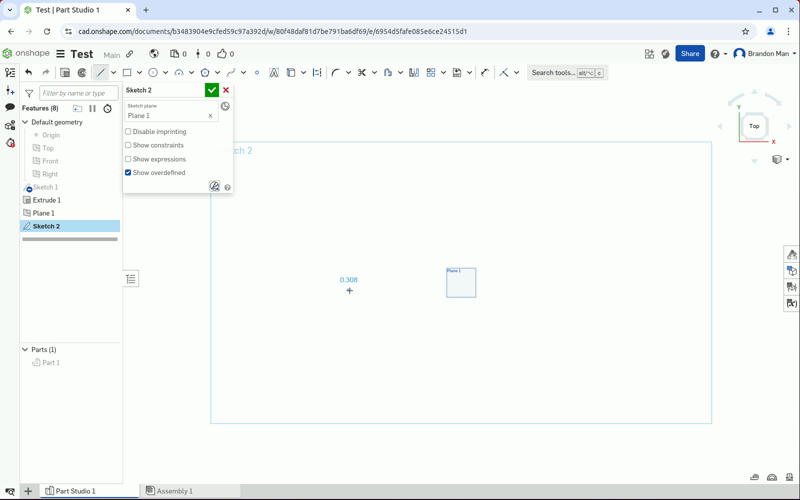
scroll(6)
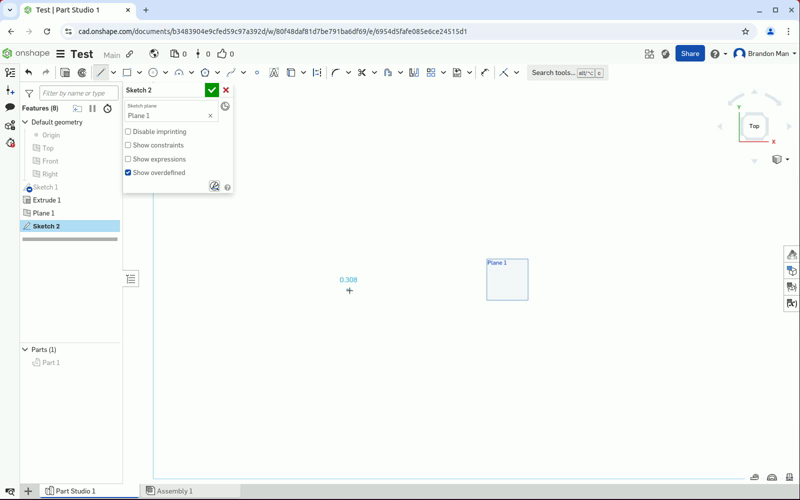
scroll(6)
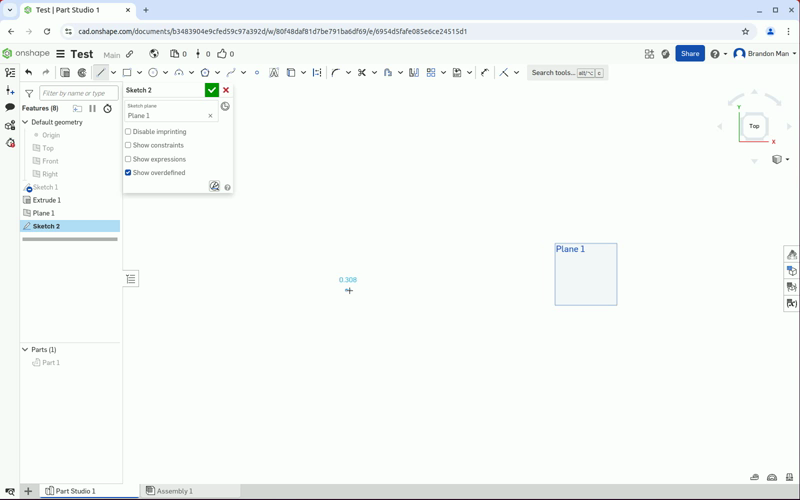
scroll(6)
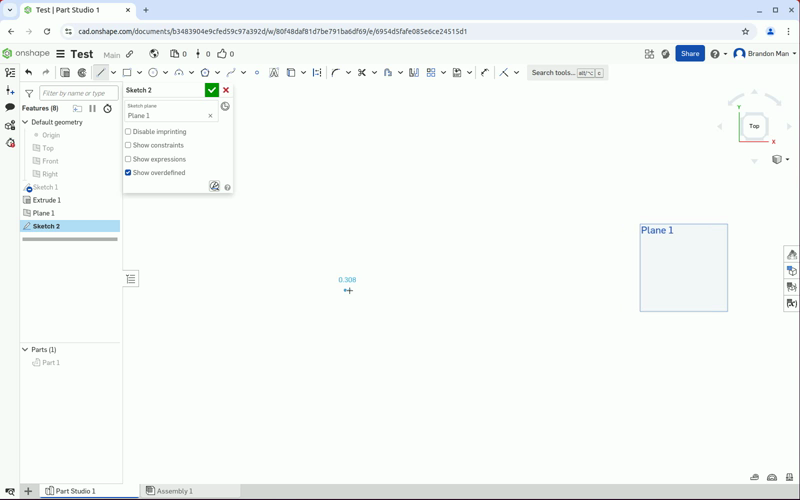
scroll(6)
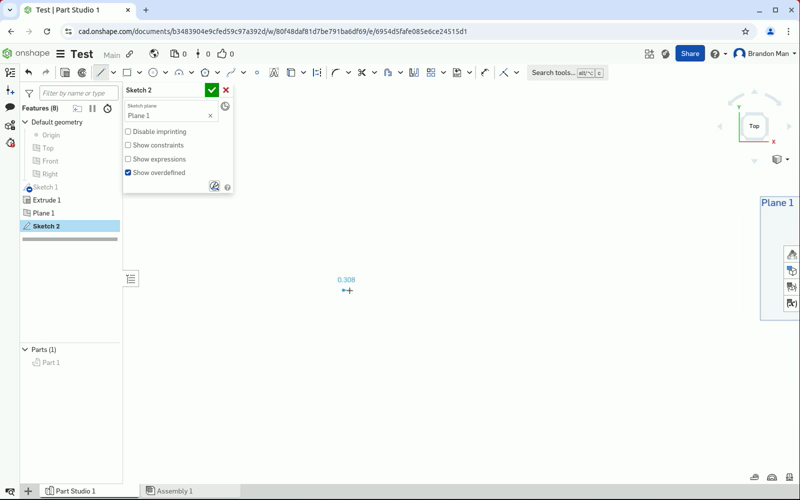
scroll(6)
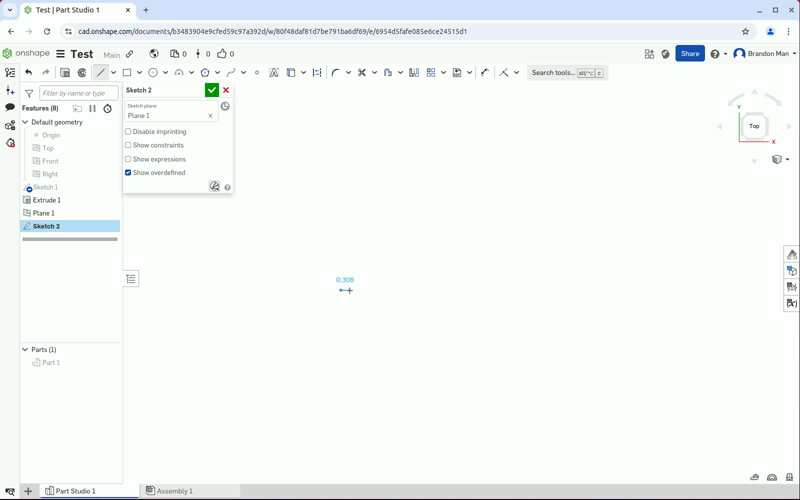
scroll(6)
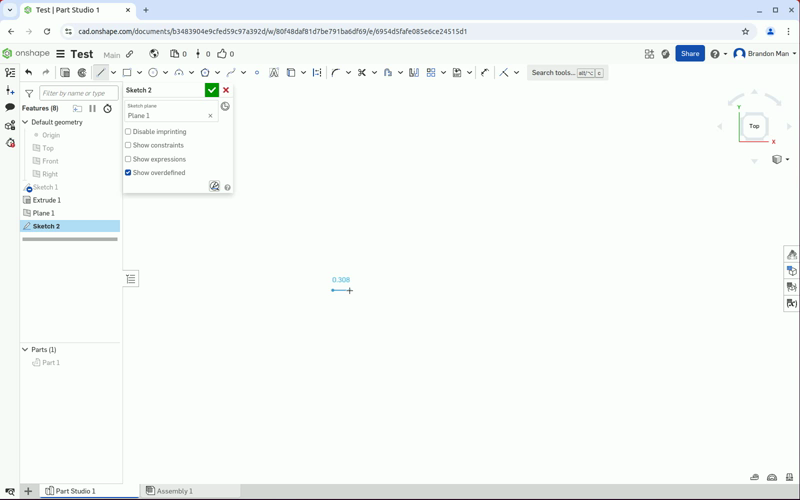
click(349, 290)
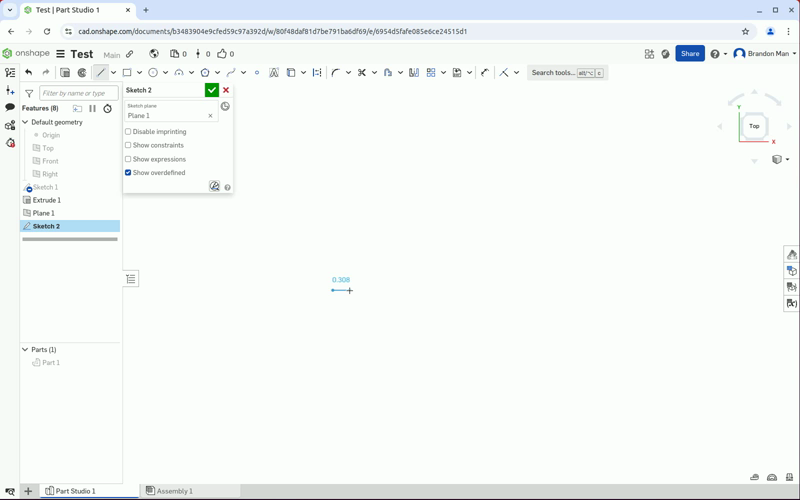
scroll(-6)
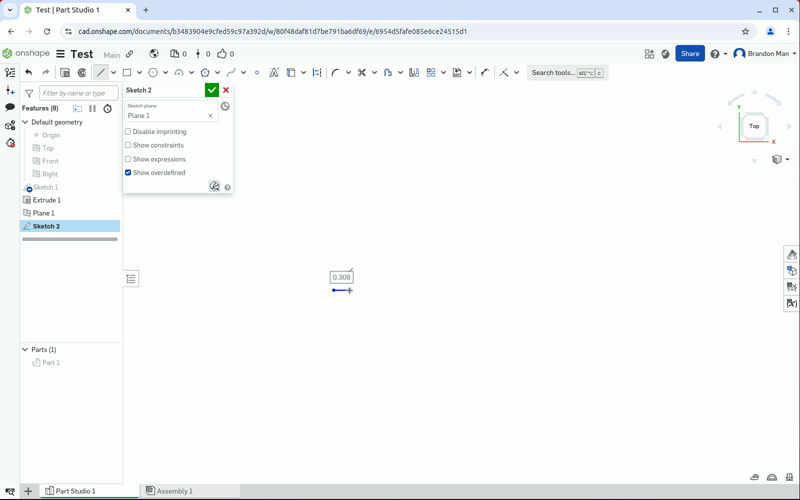
scroll(-6)
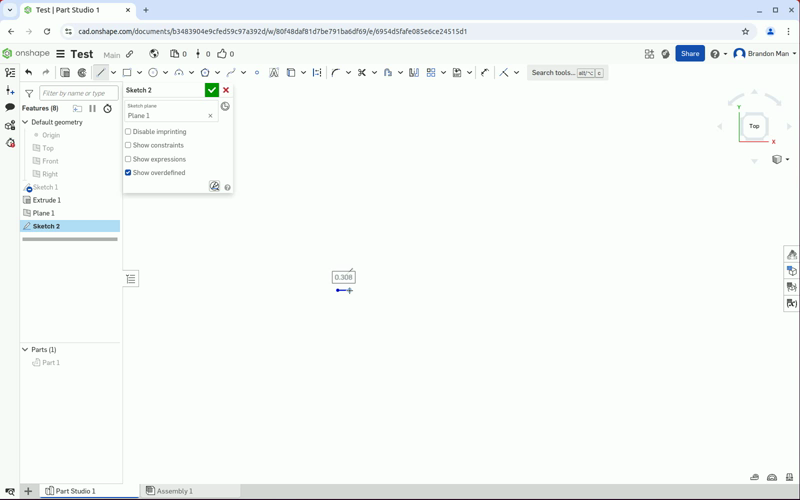
scroll(-6)
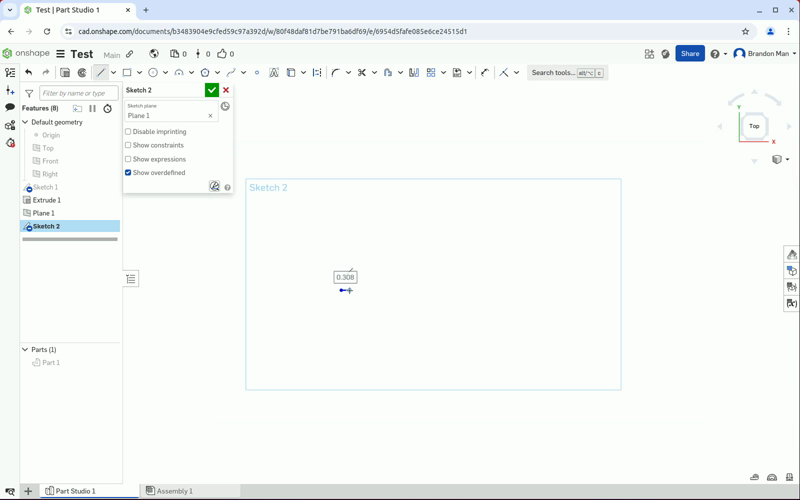
scroll(-6)
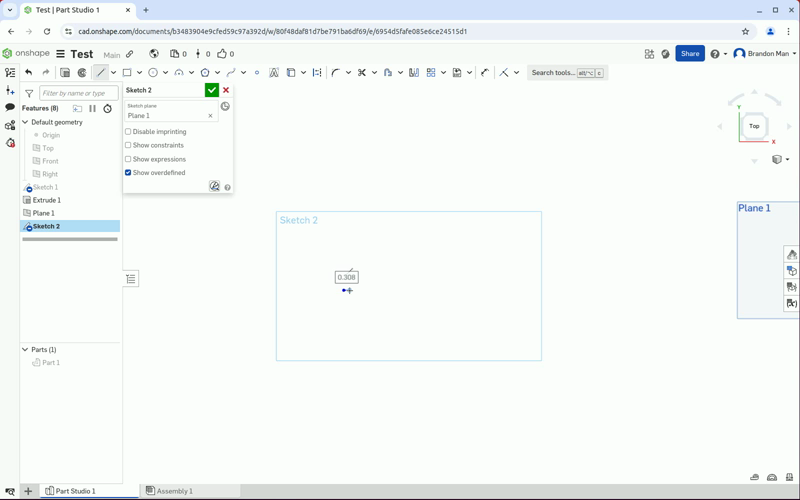
scroll(-6)
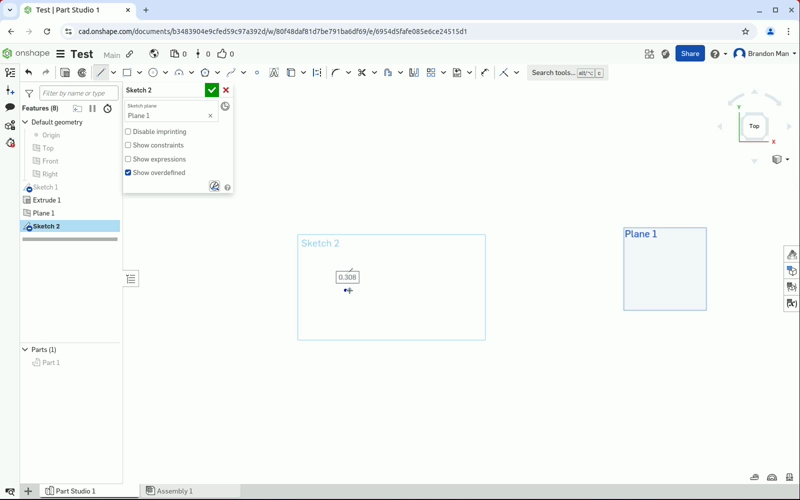
scroll(-6)
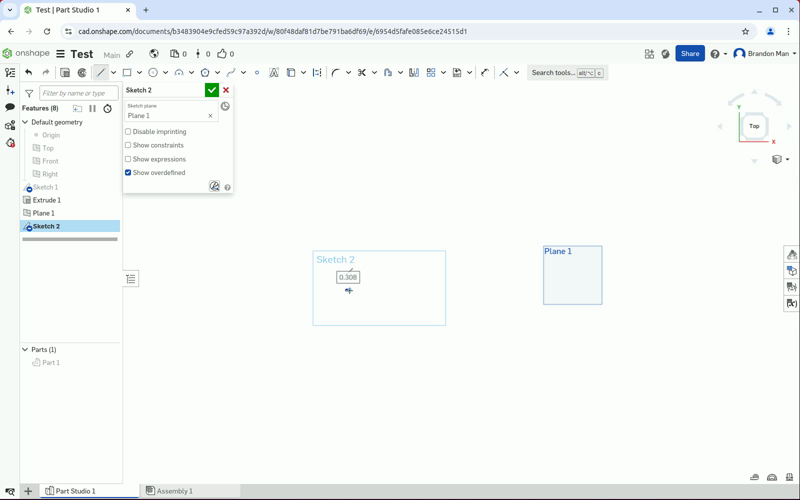
scroll(-6)
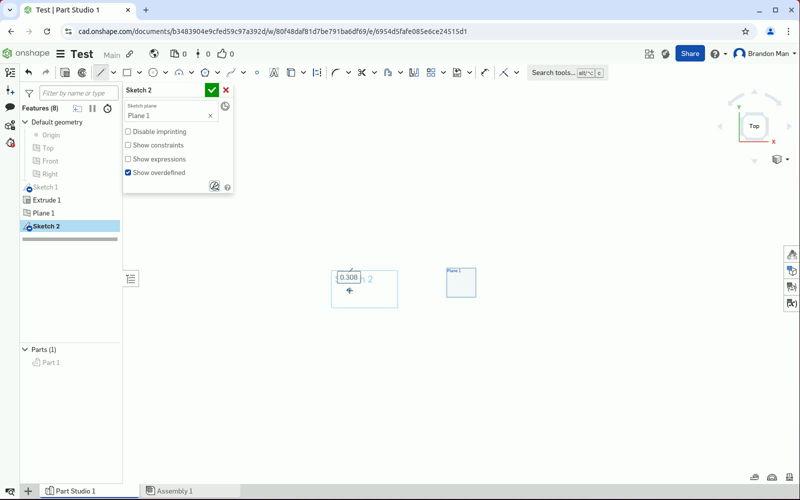
key_up(shift)
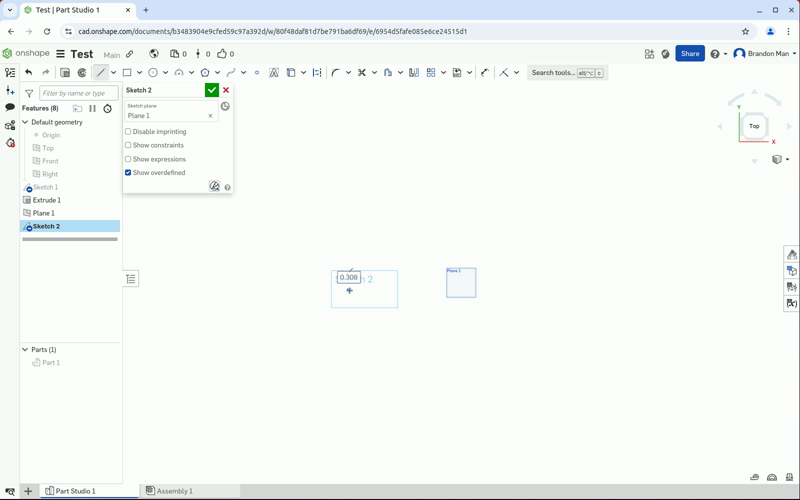
key_down(shift)
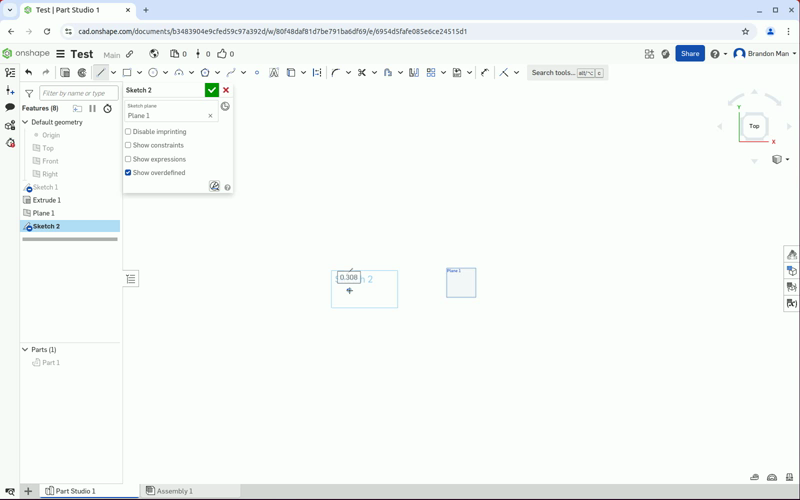
mouse_move(349, 218)
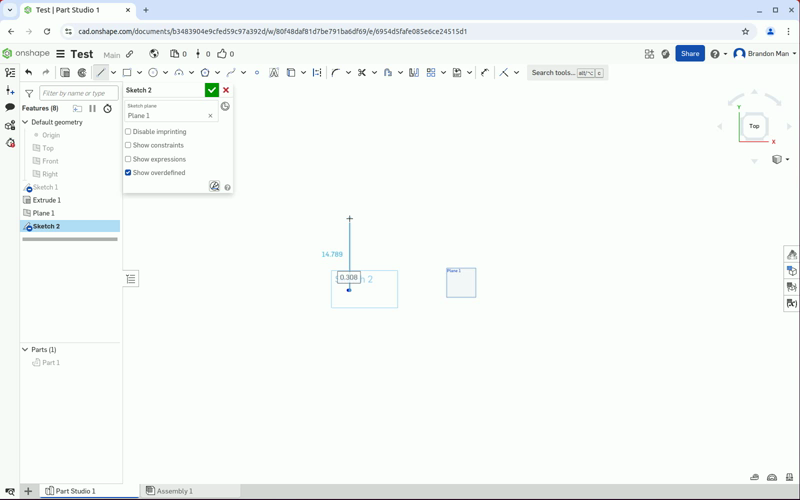
click(349, 218)
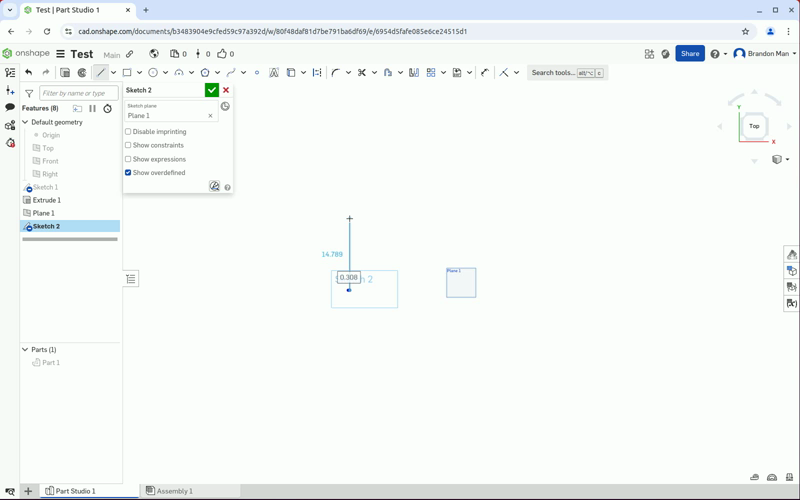
key_up(shift)
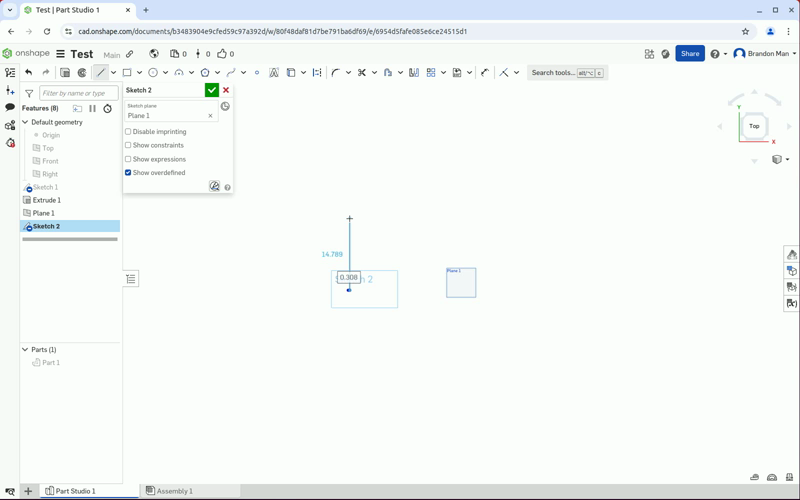
key_down(shift)
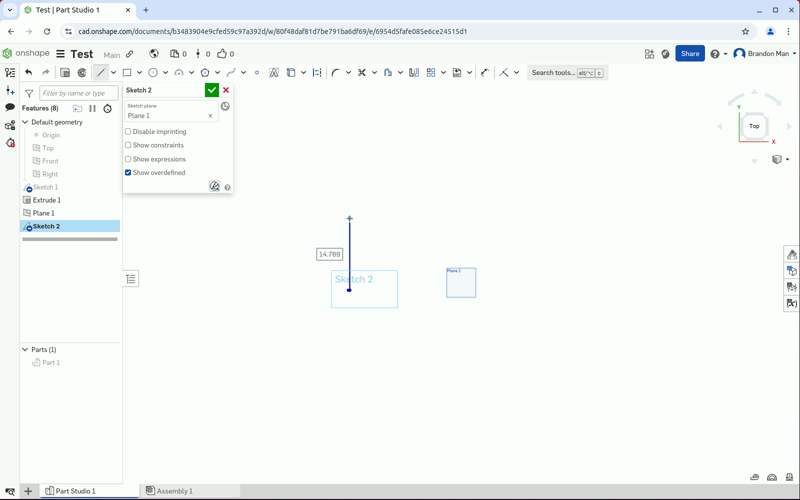
mouse_move(379, 218)
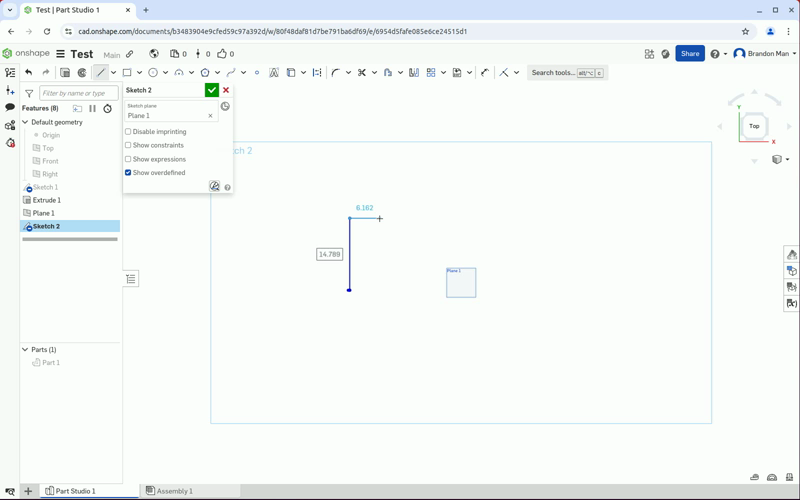
mouse_move(365, 218)
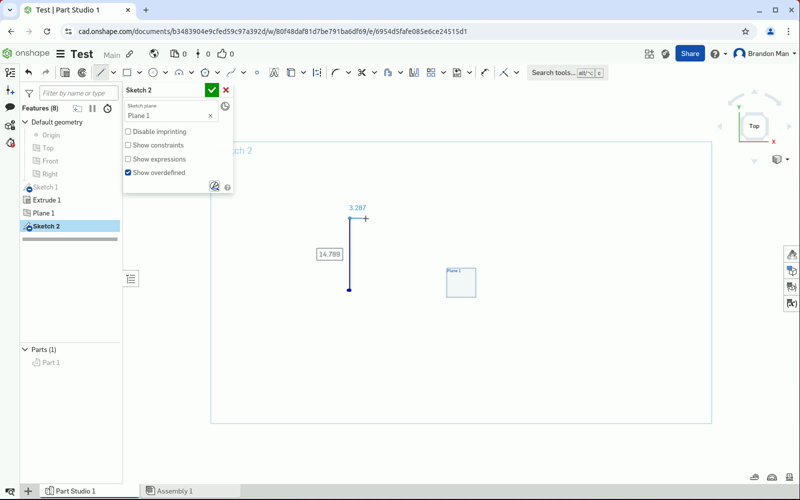
click(365, 218)
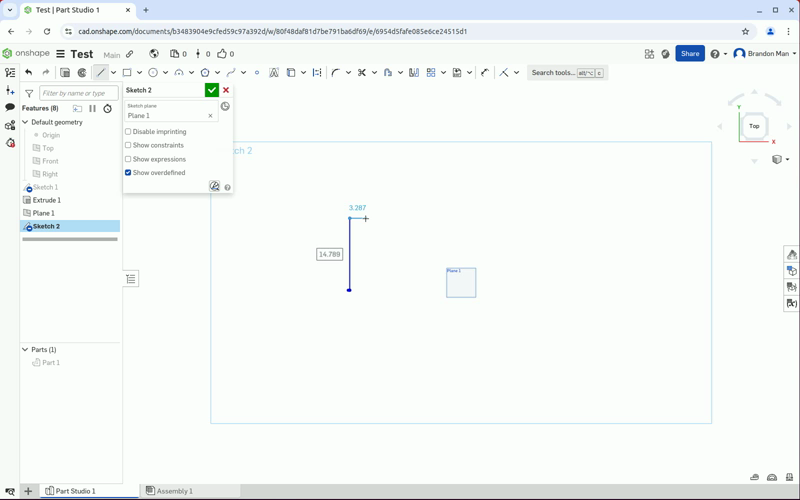
key_up(shift)
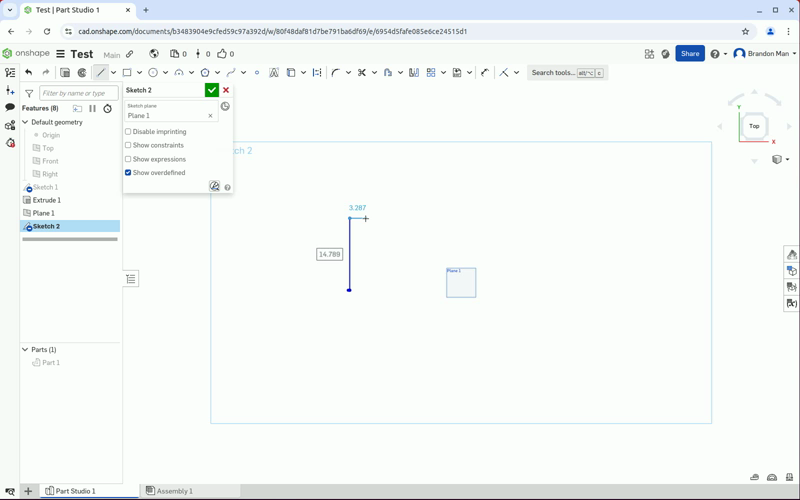
key_down(shift)
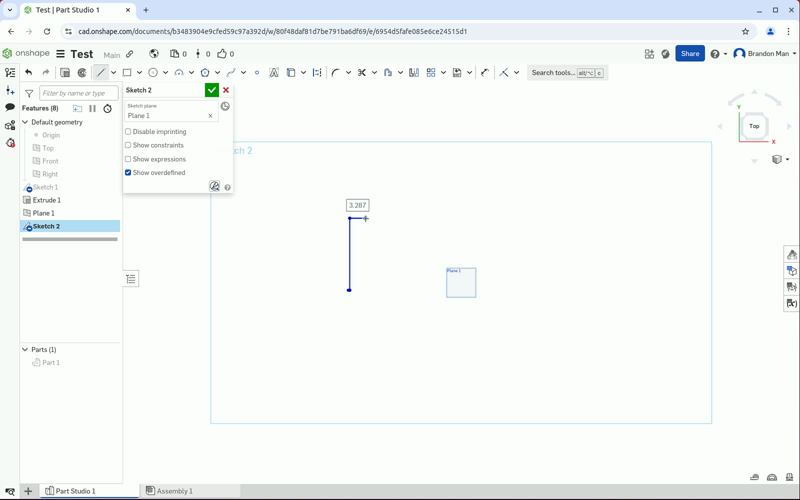
mouse_move(395, 218)
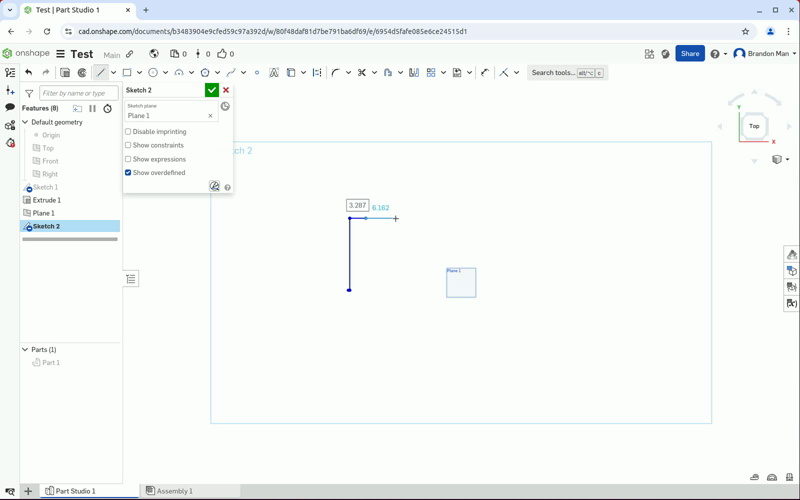
mouse_move(365, 216)
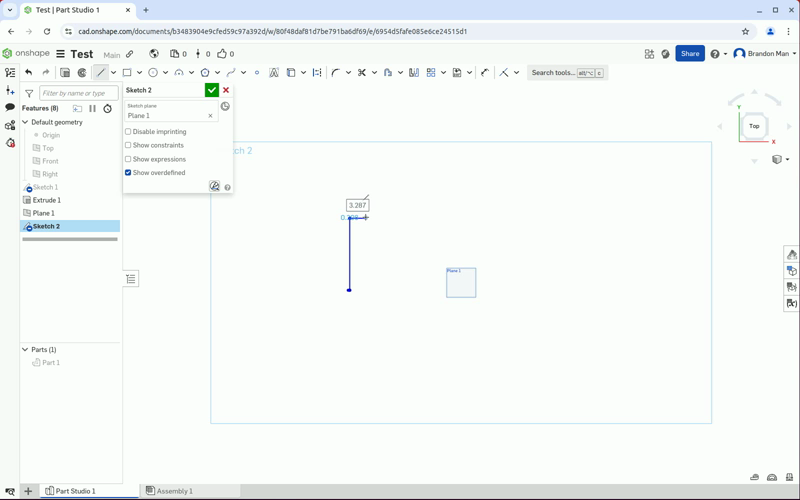
scroll(6)
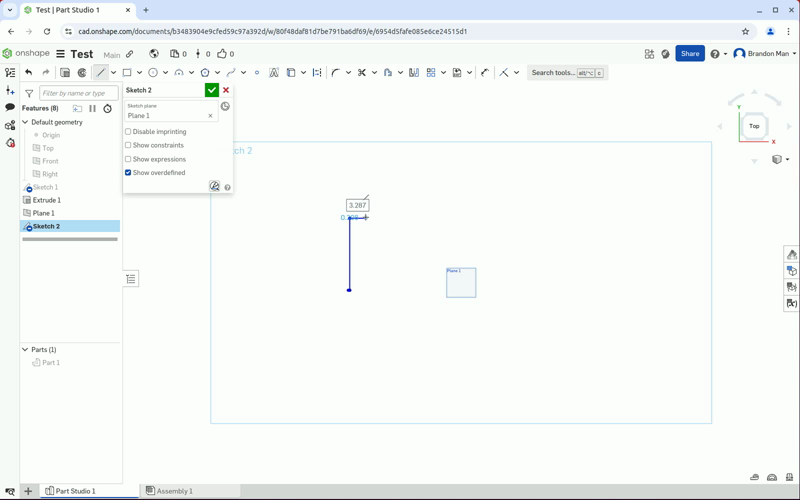
scroll(6)
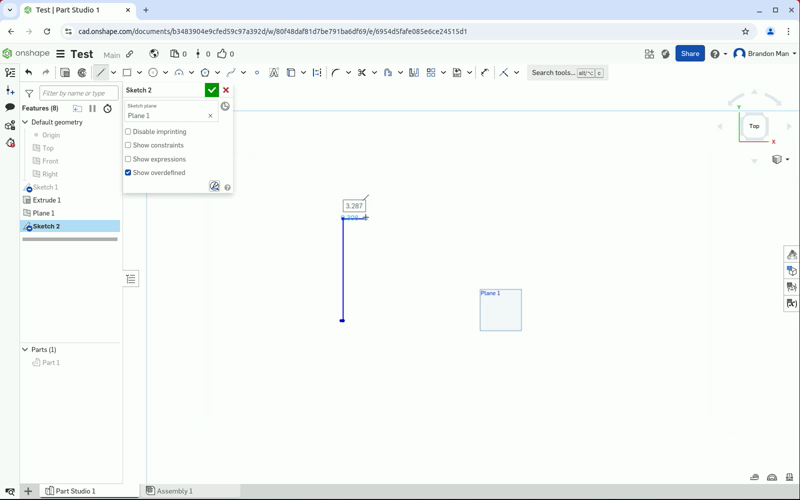
scroll(6)
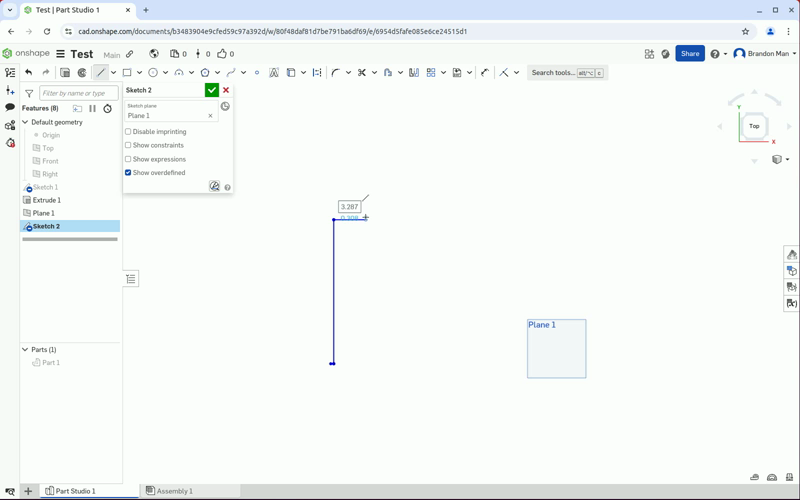
scroll(6)
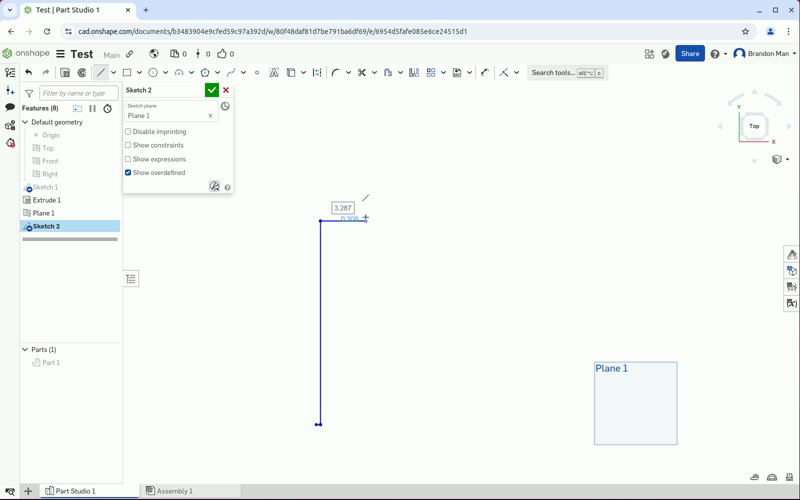
scroll(6)
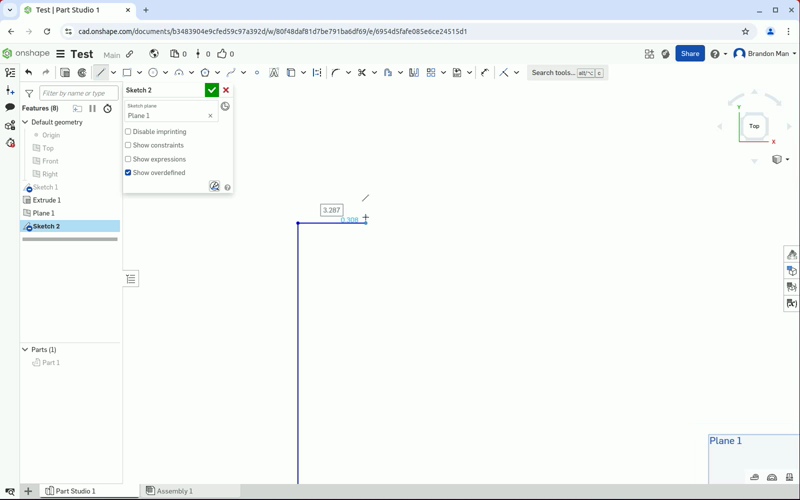
scroll(6)
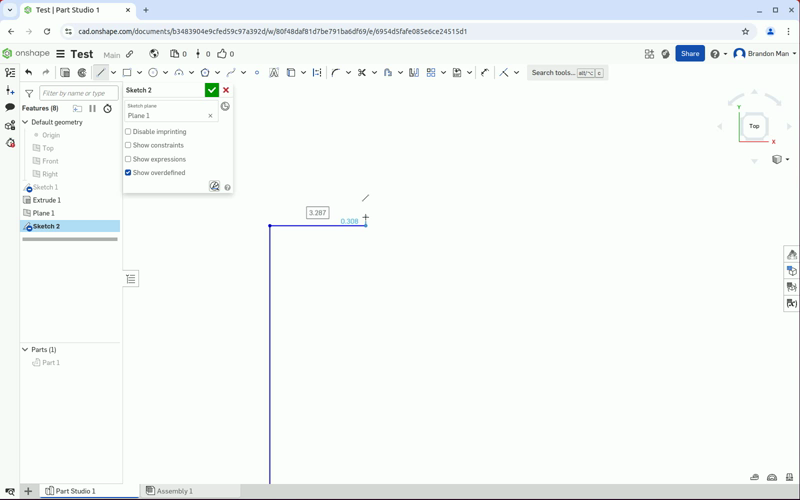
scroll(6)
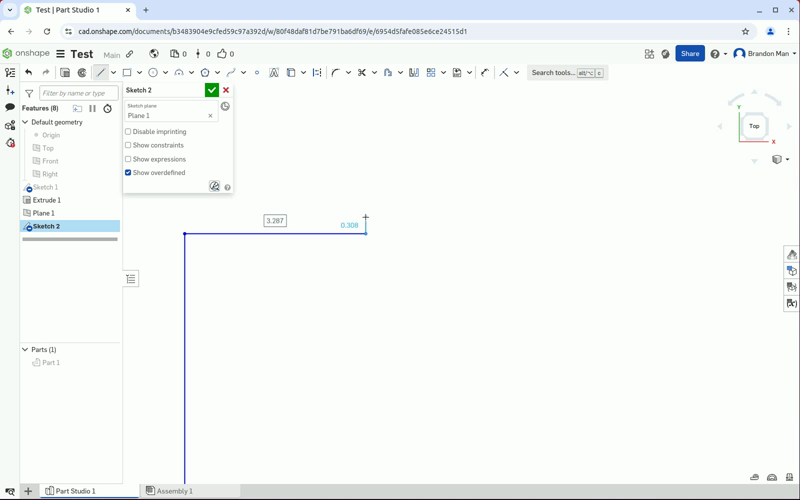
click(365, 216)
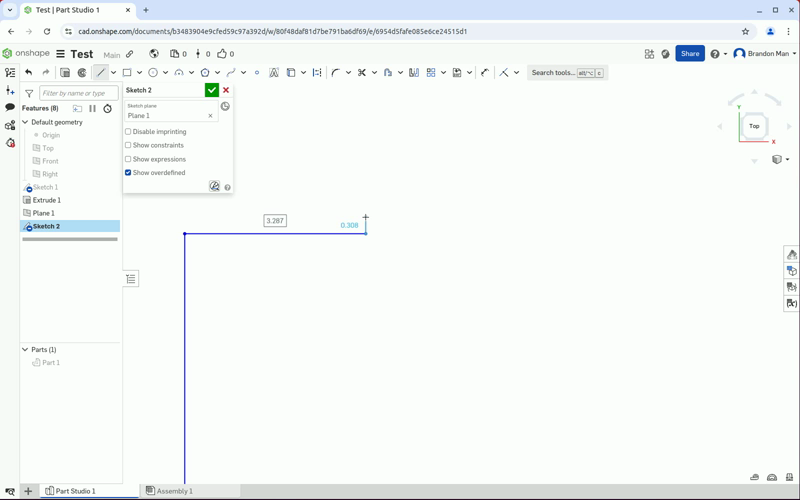
scroll(-6)
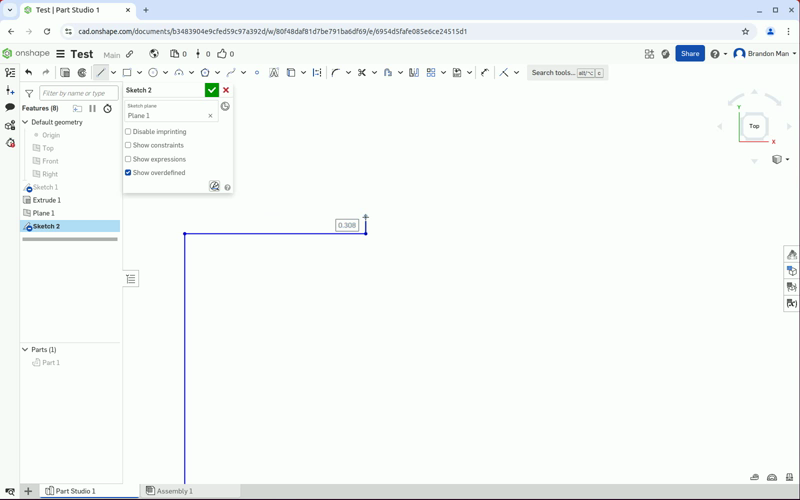
scroll(-6)
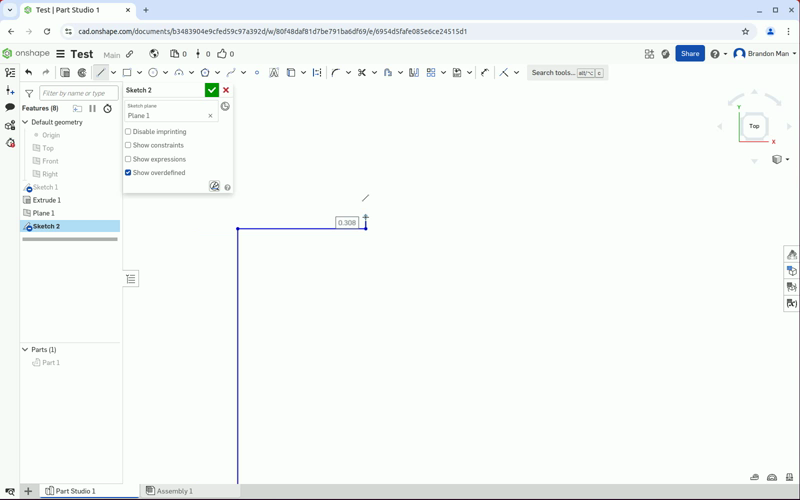
scroll(-6)
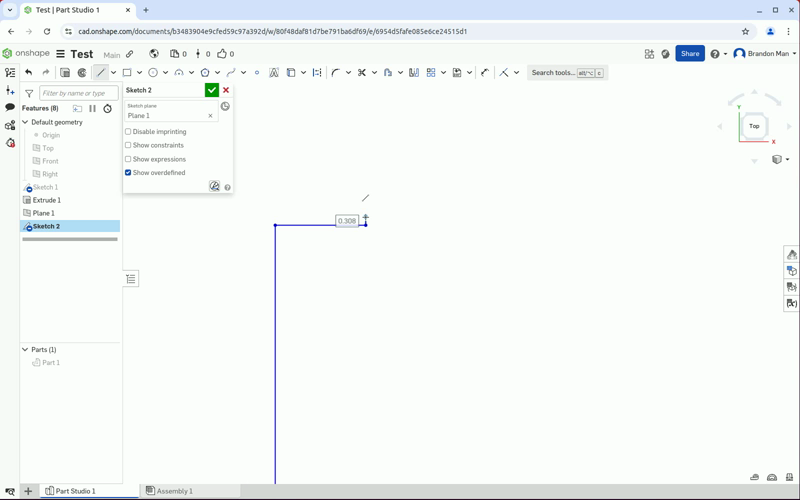
scroll(-6)
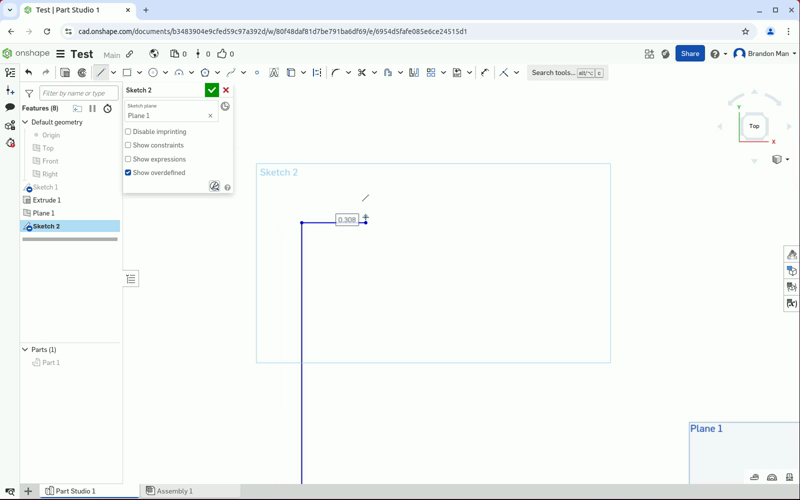
scroll(-6)
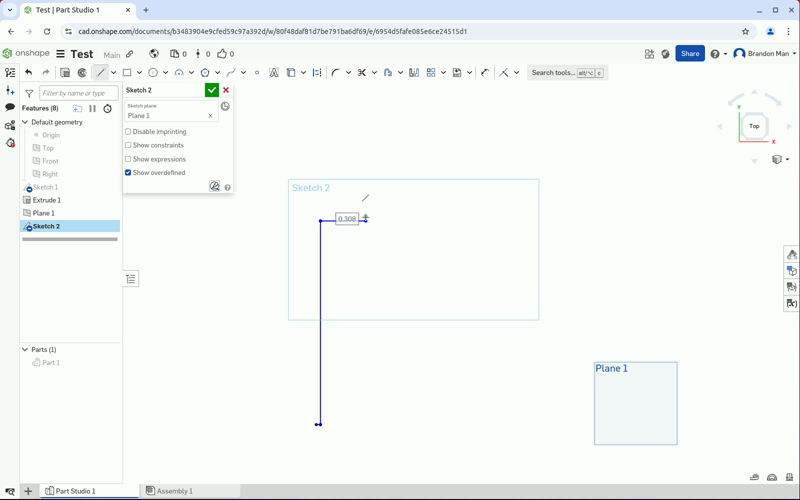
scroll(-6)
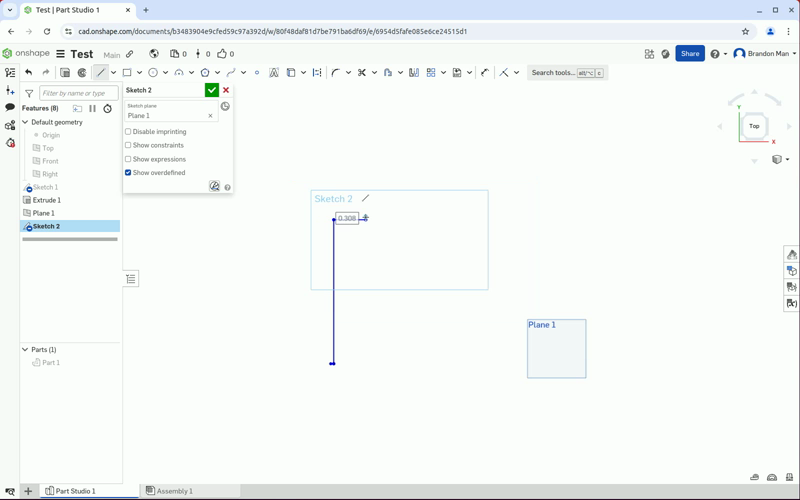
scroll(-6)
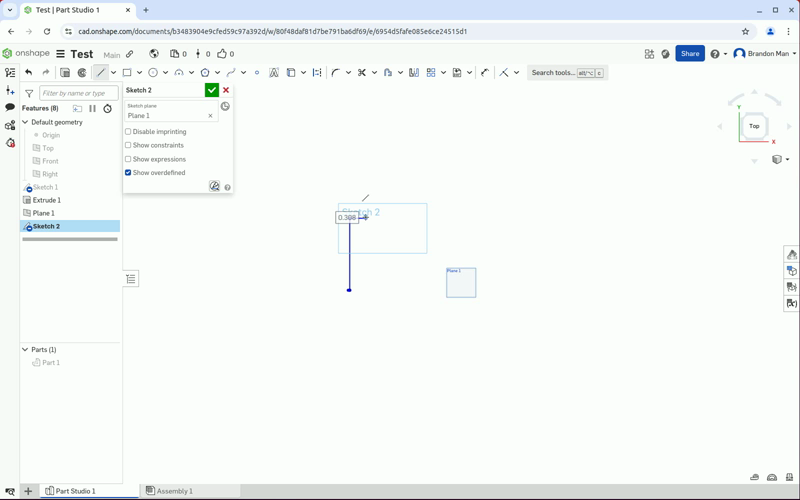
key_up(shift)
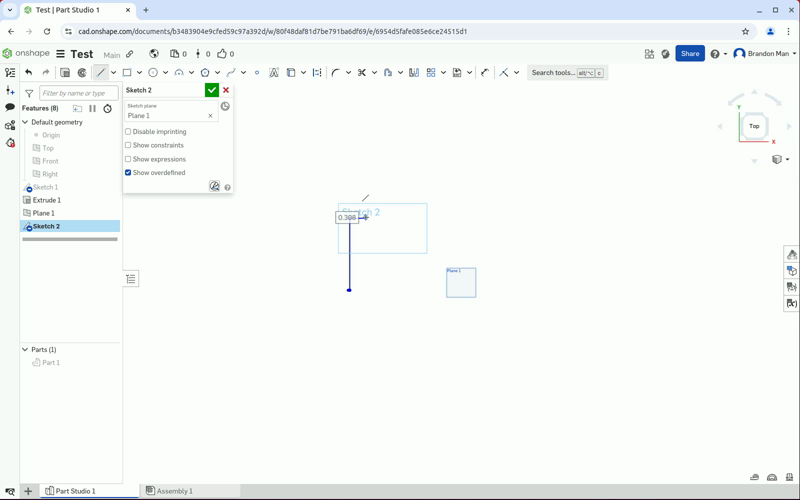
key_down(shift)
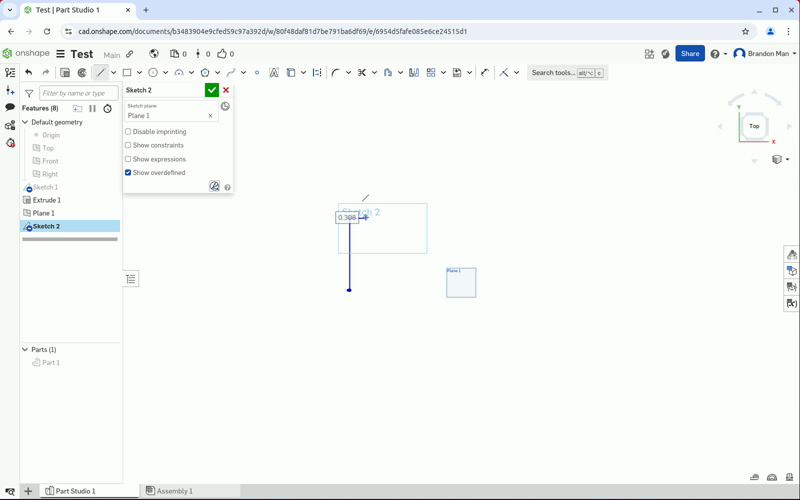
mouse_move(395, 216)
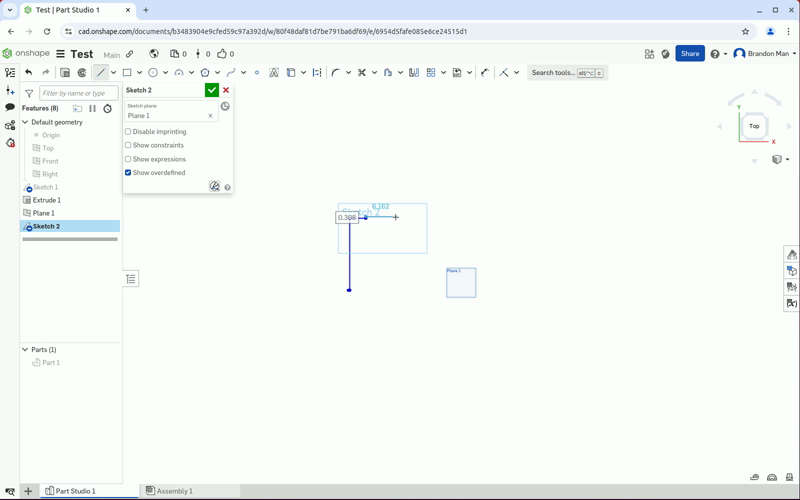
mouse_move(348, 216)
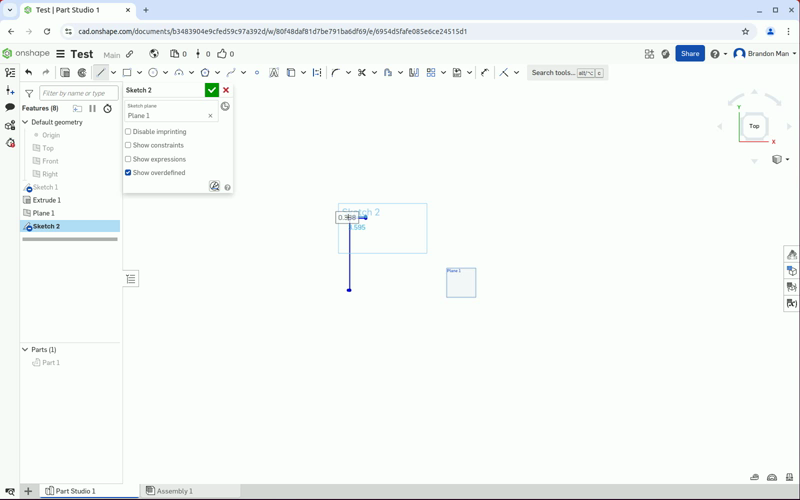
scroll(6)
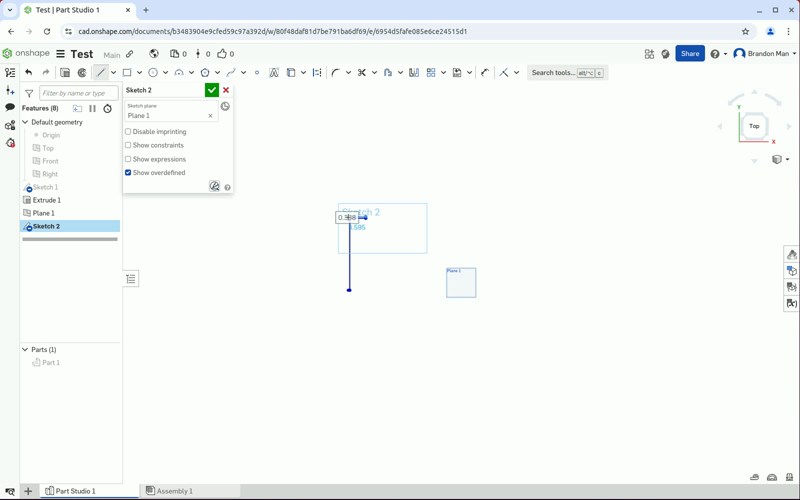
scroll(6)
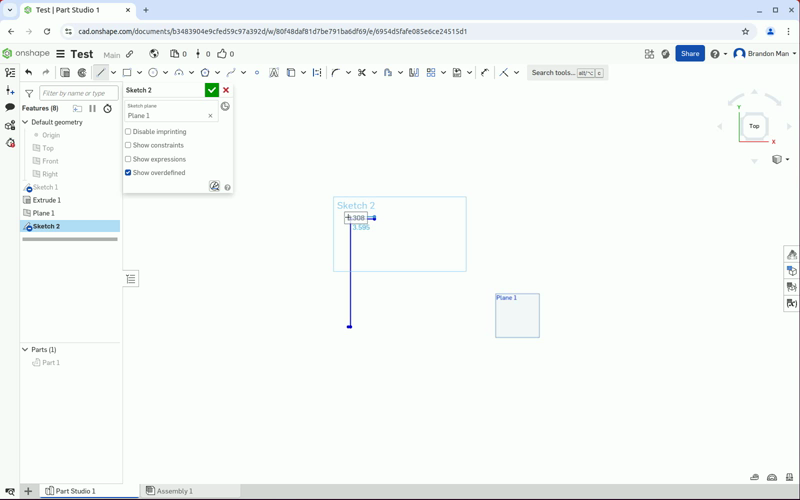
scroll(6)
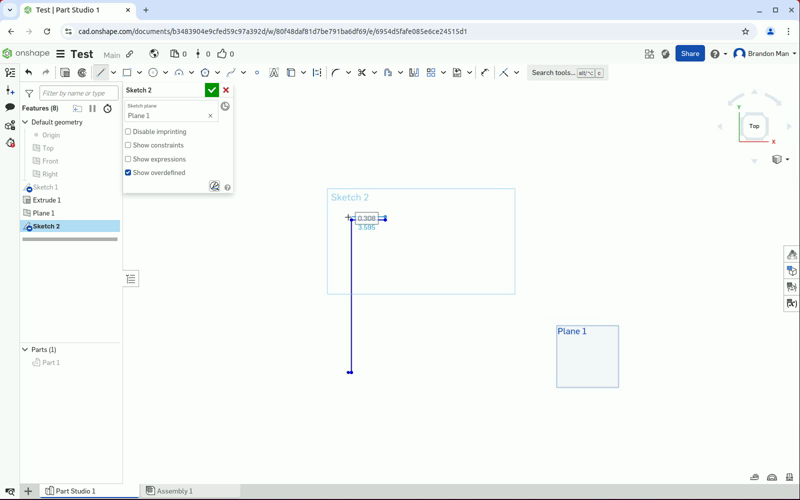
scroll(6)
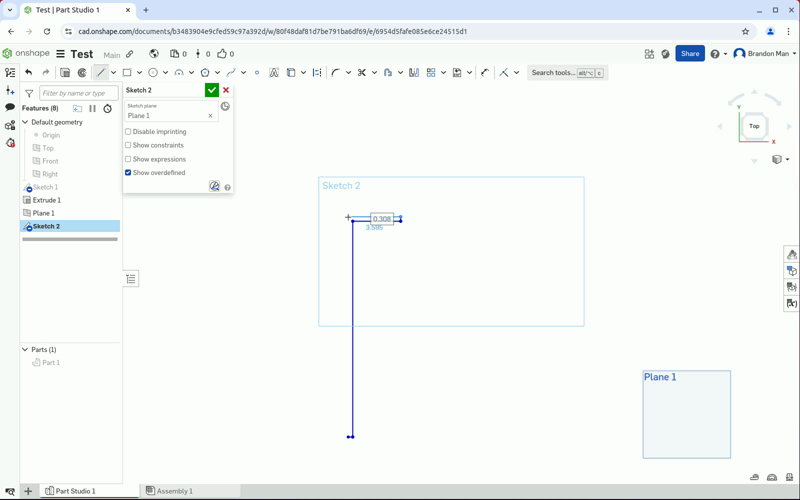
scroll(6)
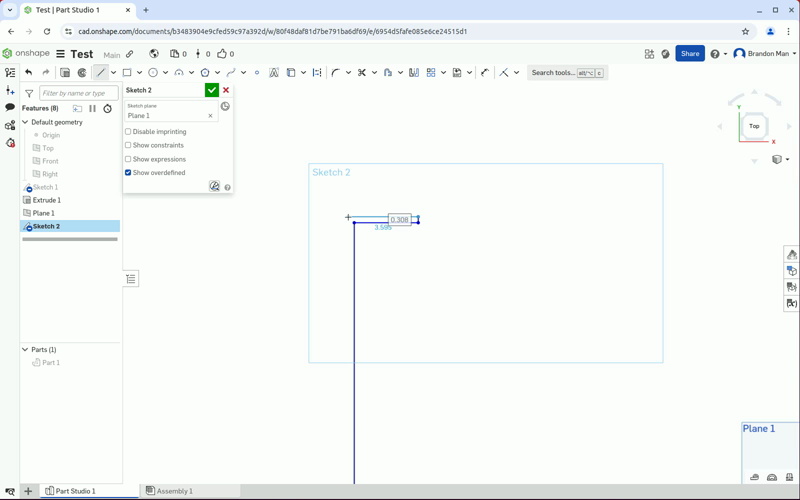
scroll(6)
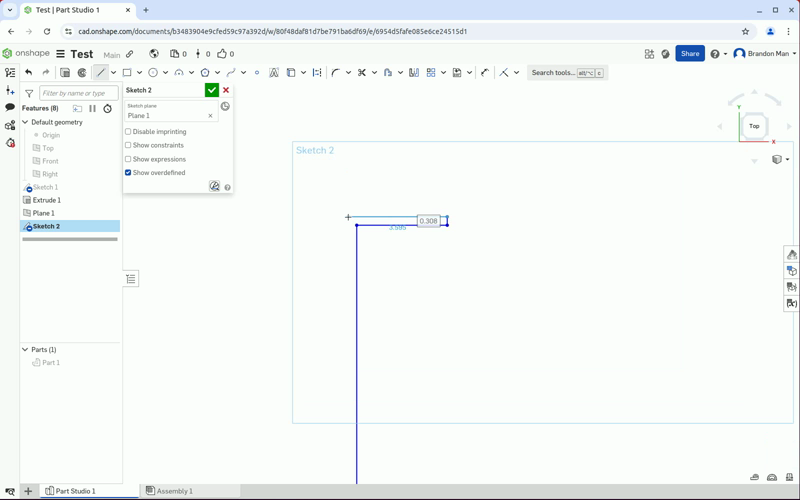
scroll(6)
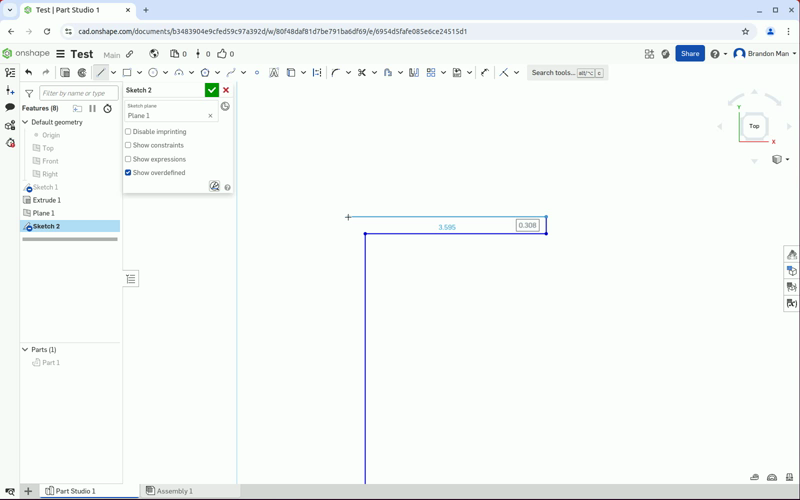
click(348, 216)
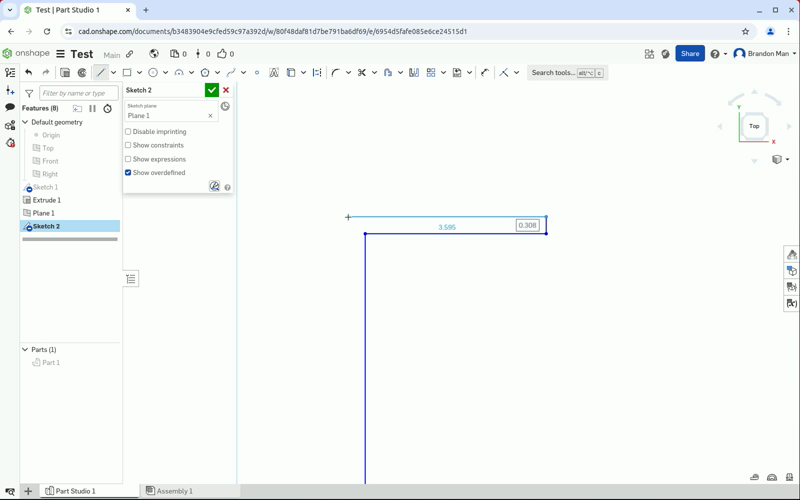
scroll(-6)
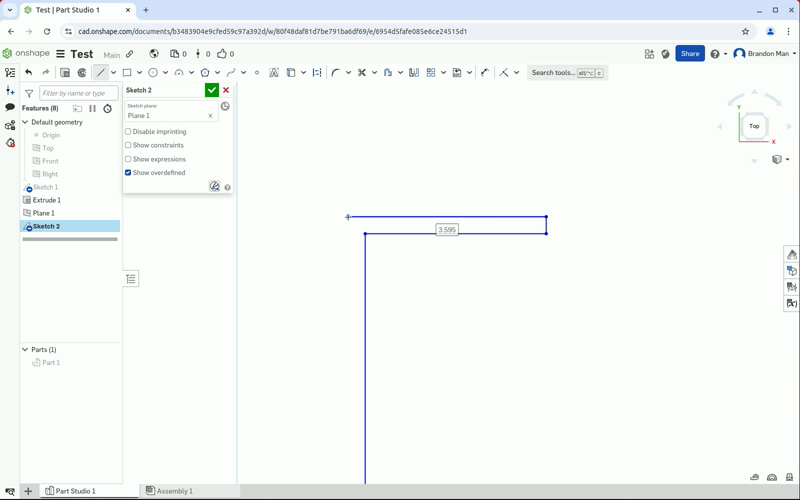
scroll(-6)
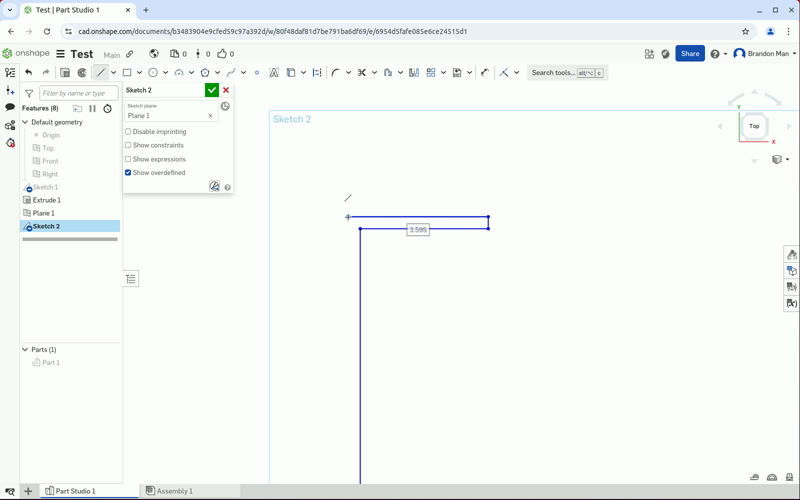
scroll(-6)
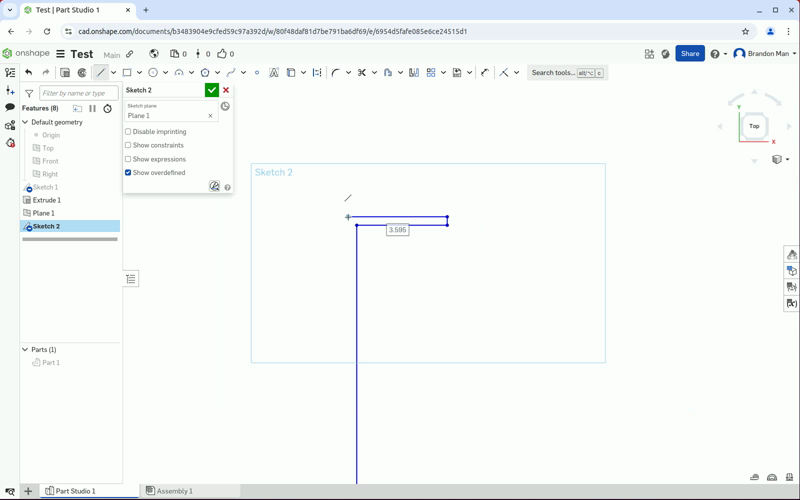
scroll(-6)
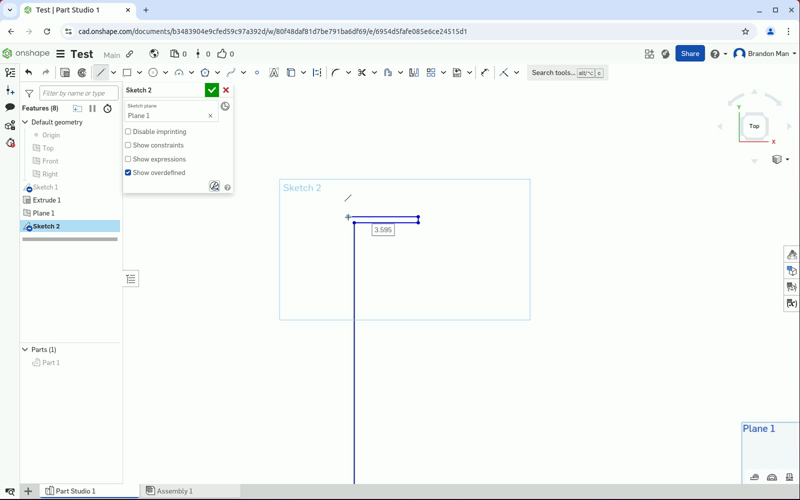
scroll(-6)
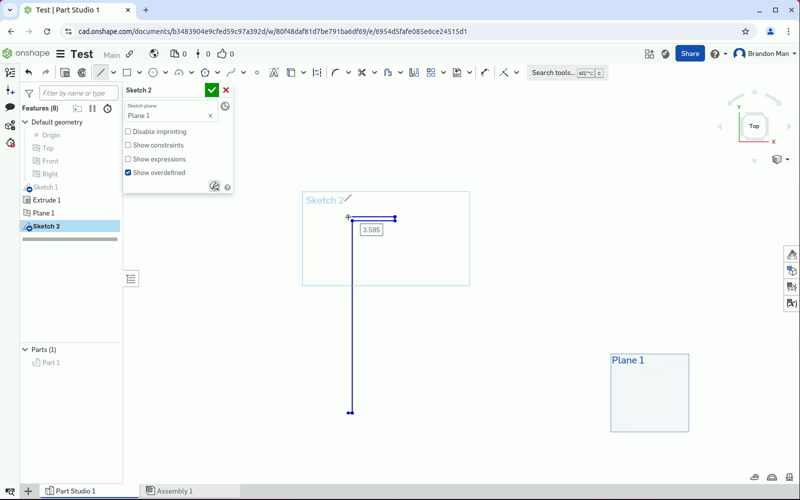
scroll(-6)
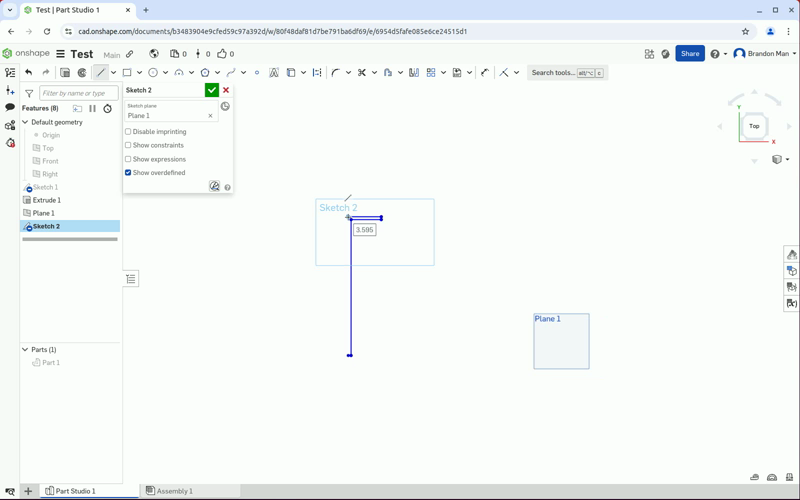
scroll(-6)
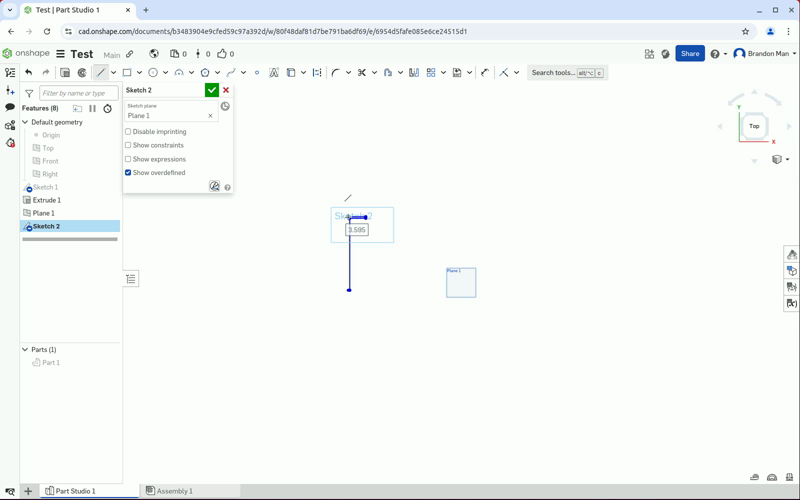
key_up(shift)
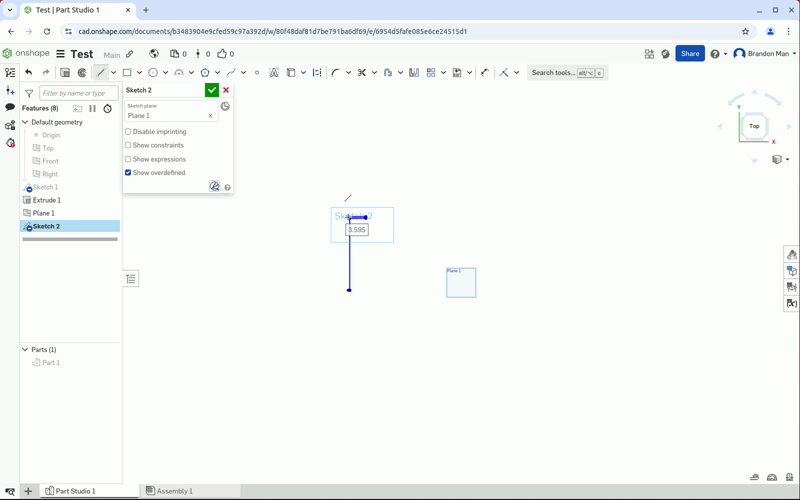
key_down(shift)
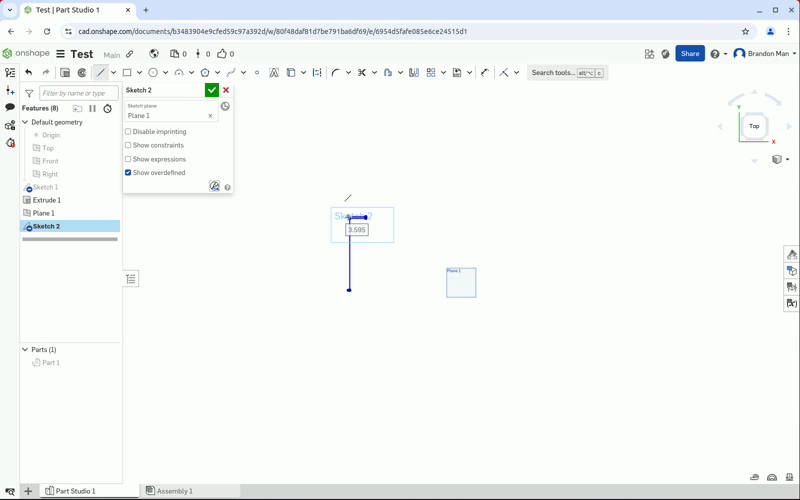
mouse_move(348, 290)
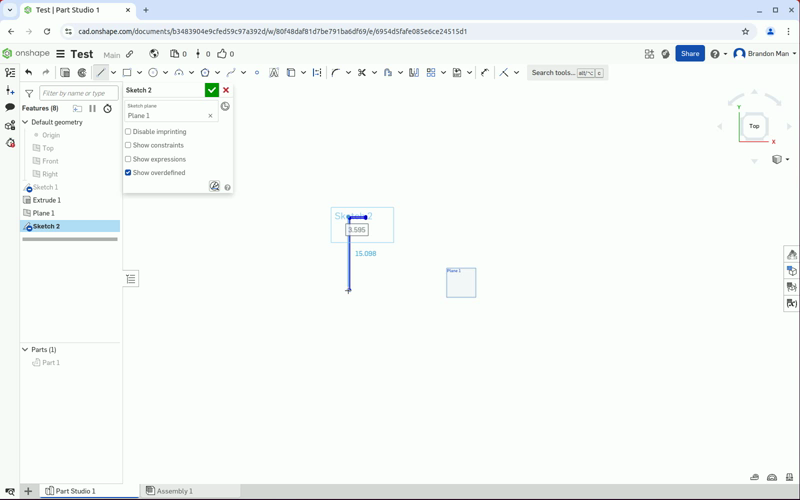
scroll(6)
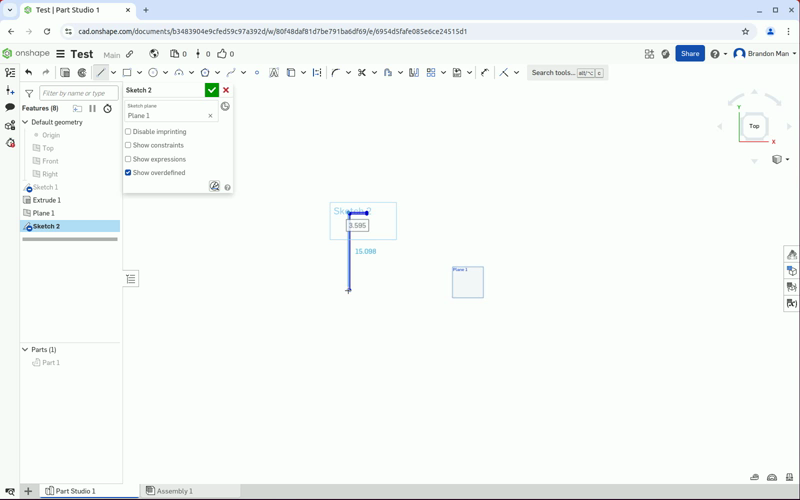
scroll(6)
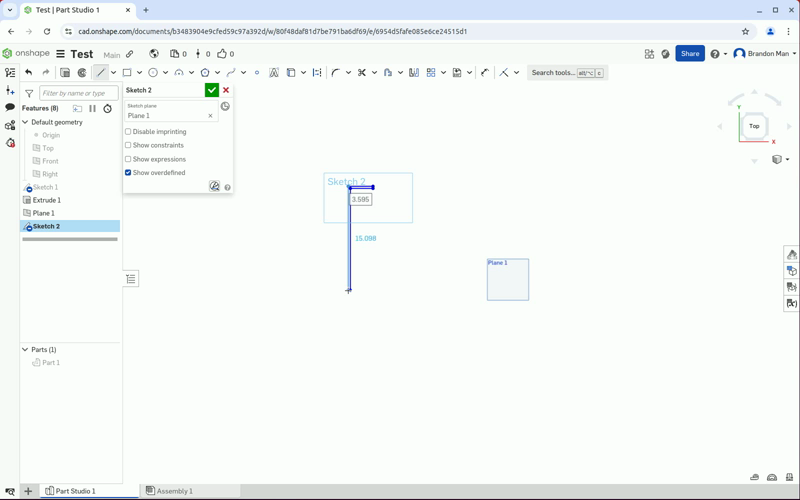
scroll(6)
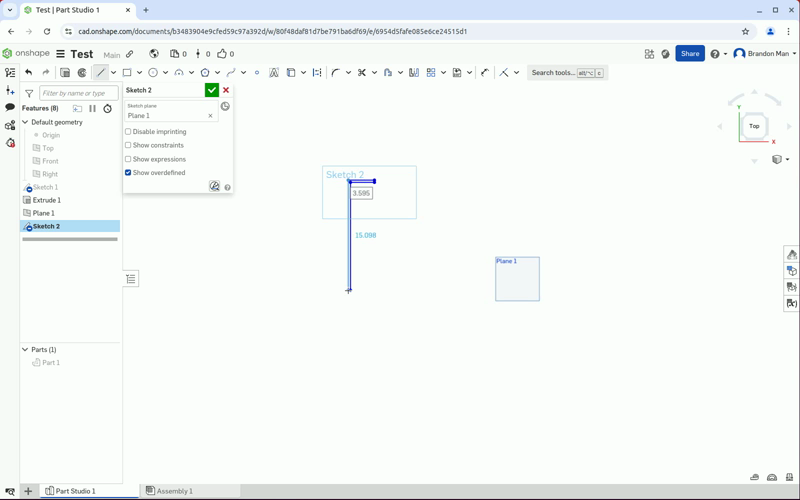
scroll(6)
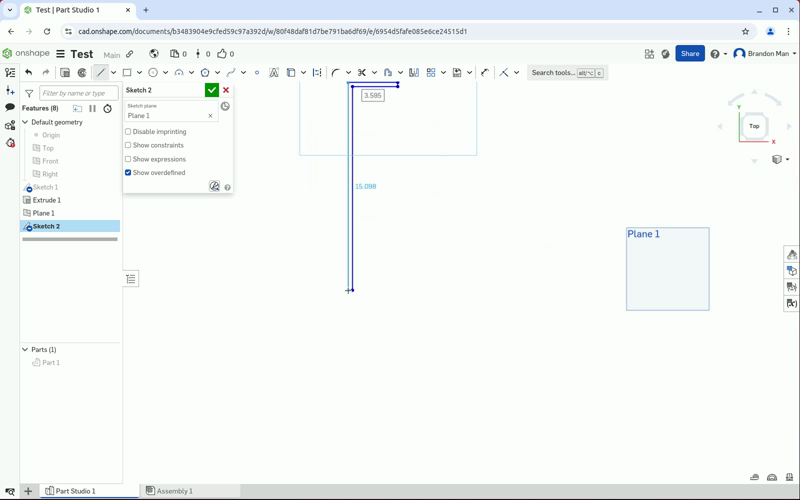
scroll(6)
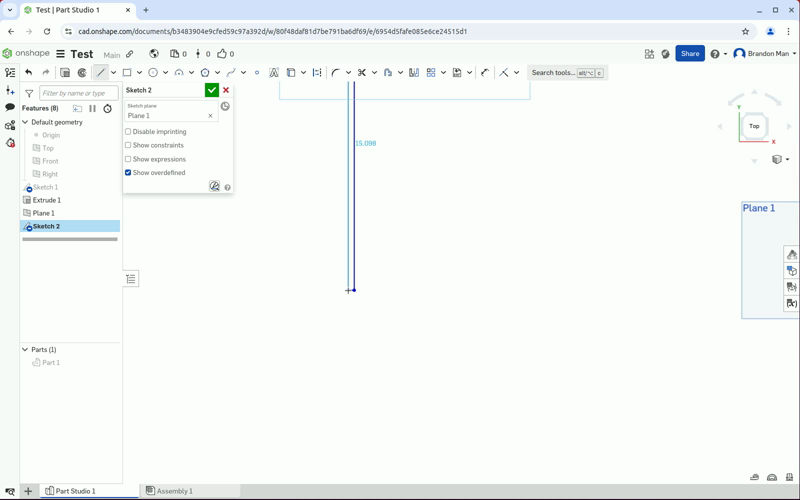
scroll(6)
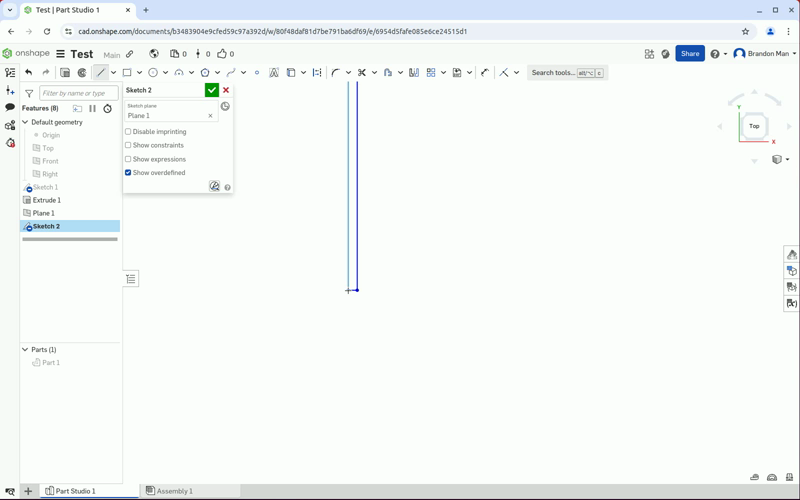
scroll(6)
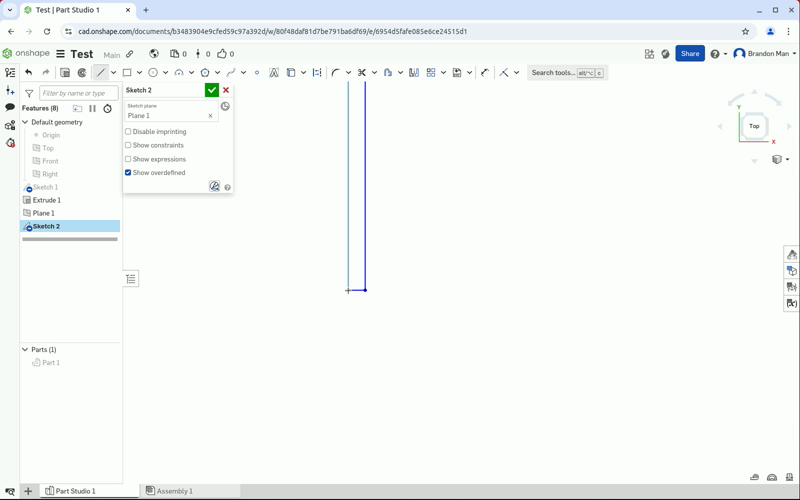
key_up(shift)
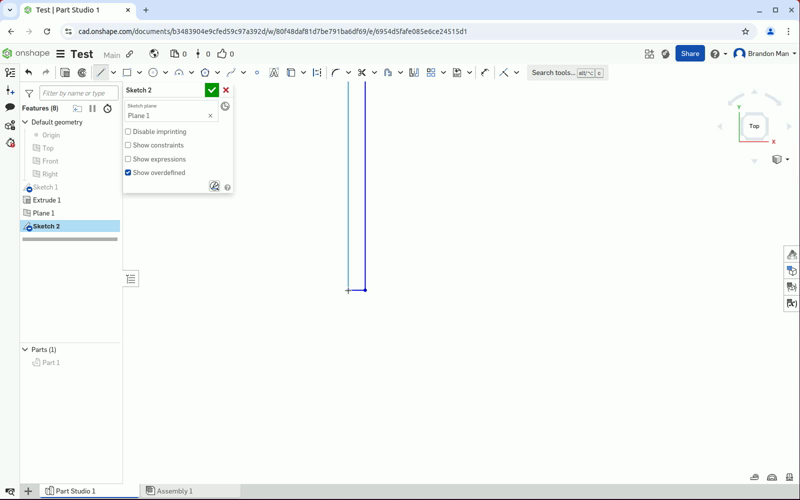
click(348, 290)
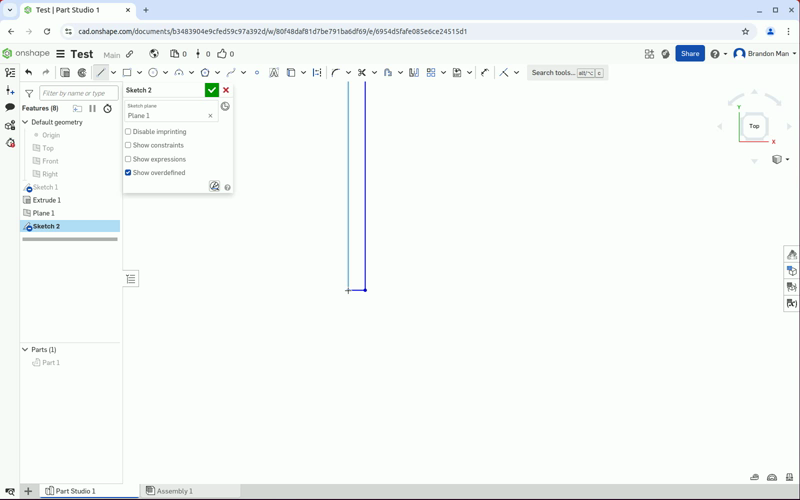
scroll(-6)
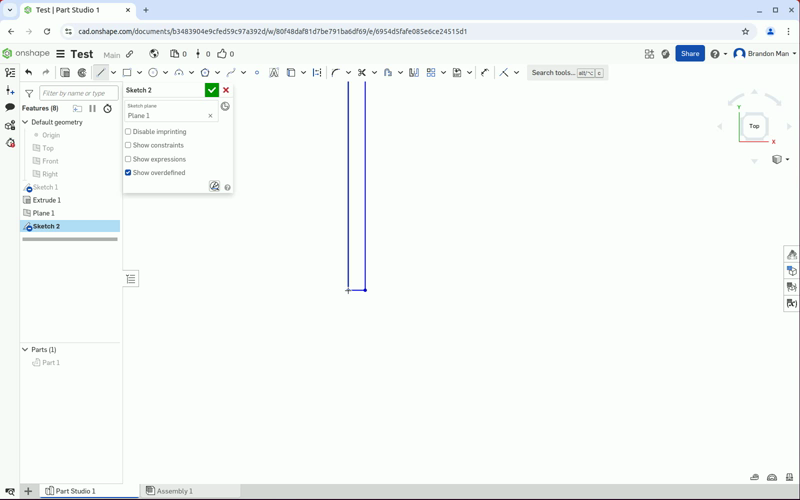
scroll(-6)
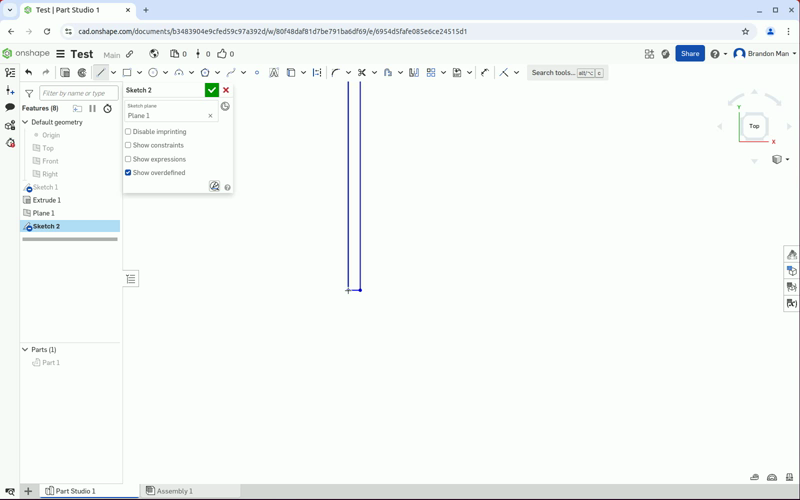
scroll(-6)
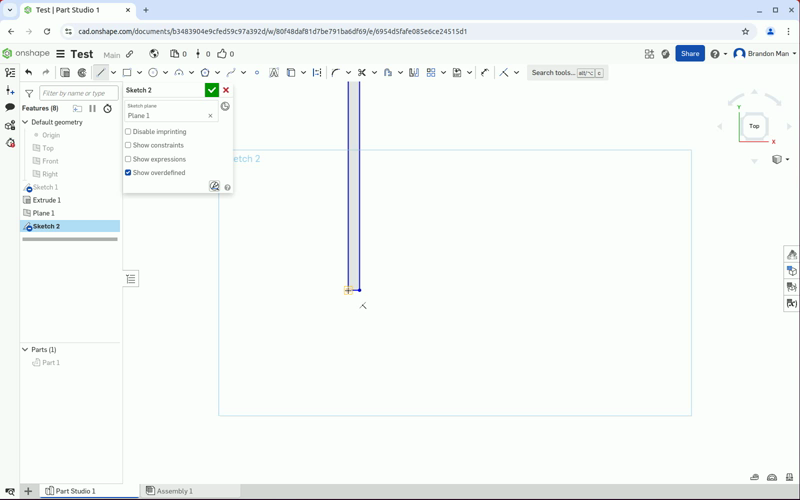
scroll(-6)
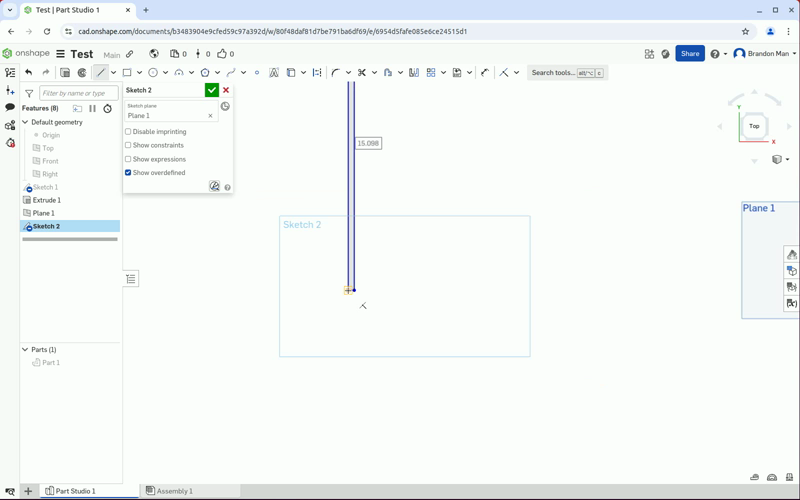
scroll(-6)
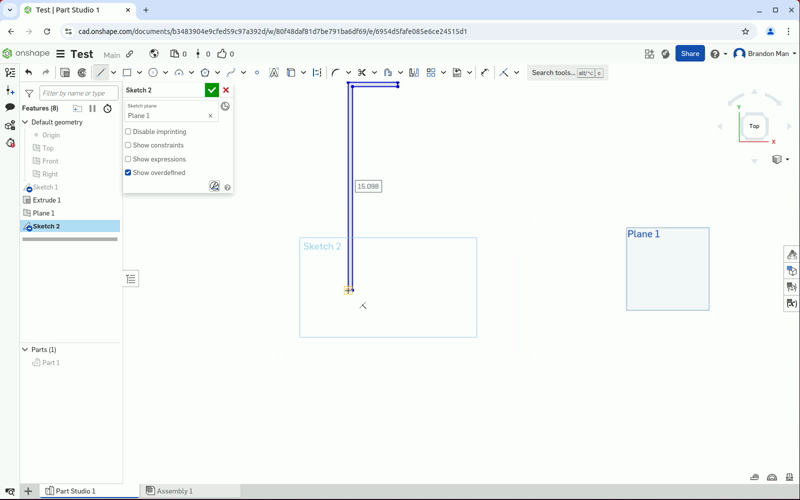
scroll(-6)
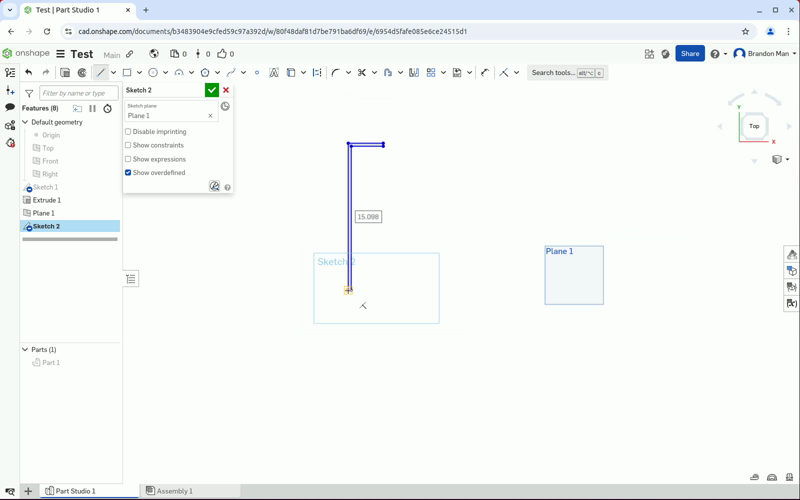
scroll(-6)
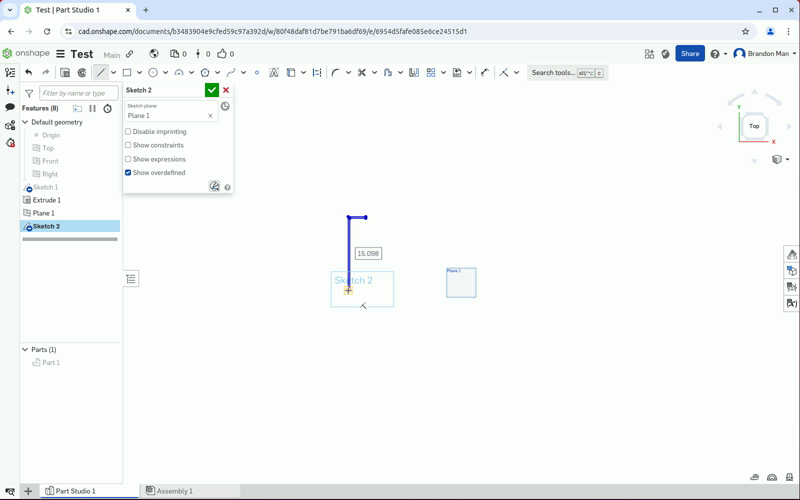
key(esc)
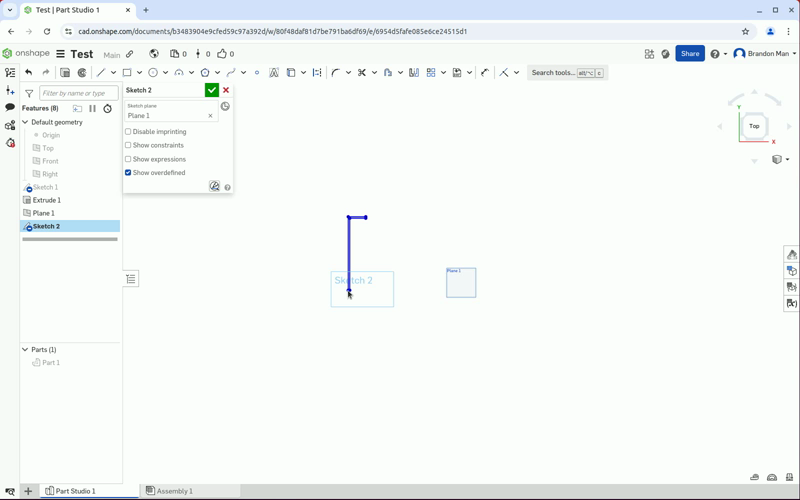
mouse_move(352, 217)
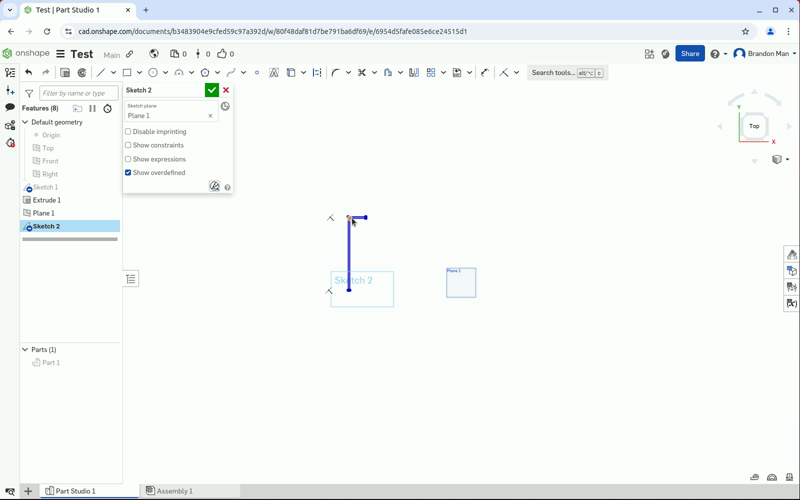
scroll(6)
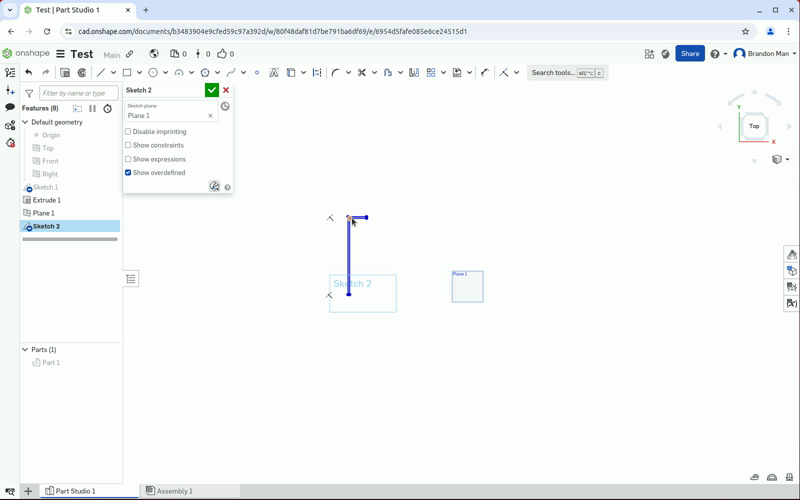
scroll(6)
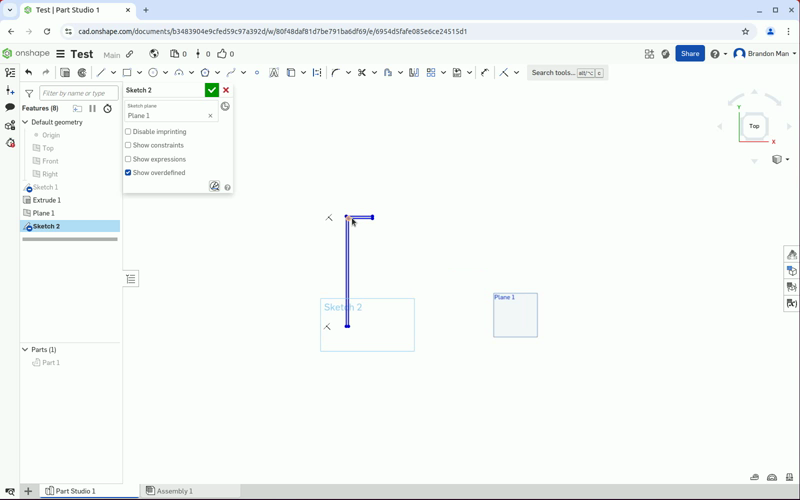
scroll(6)
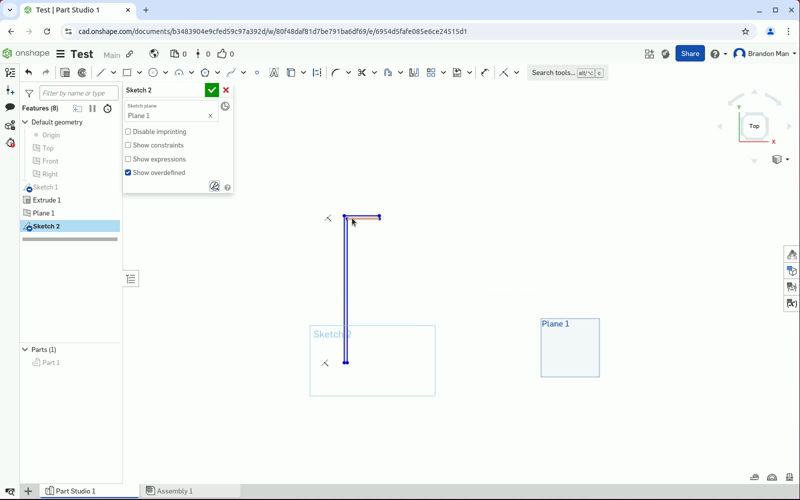
scroll(6)
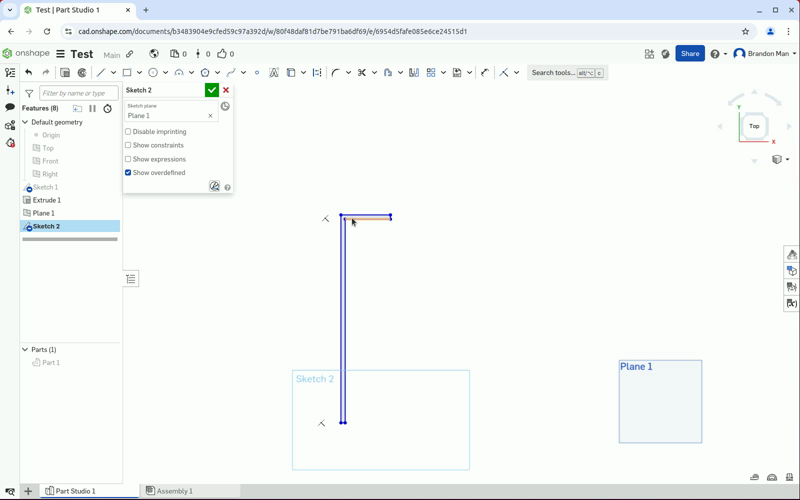
scroll(6)
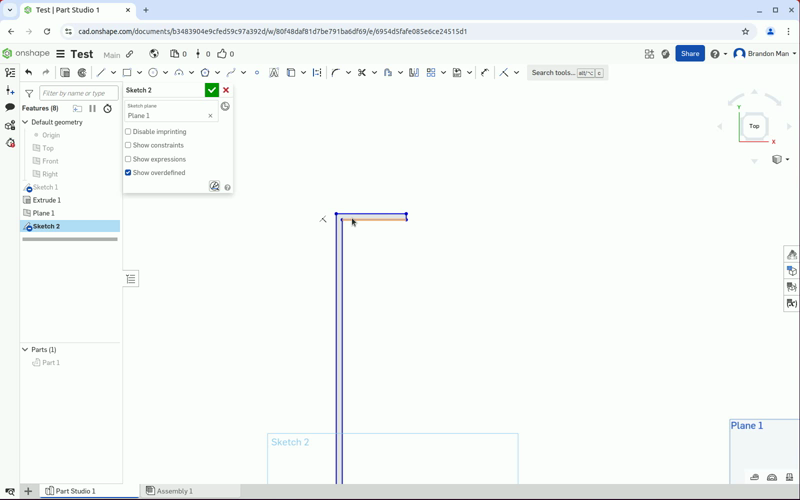
scroll(6)
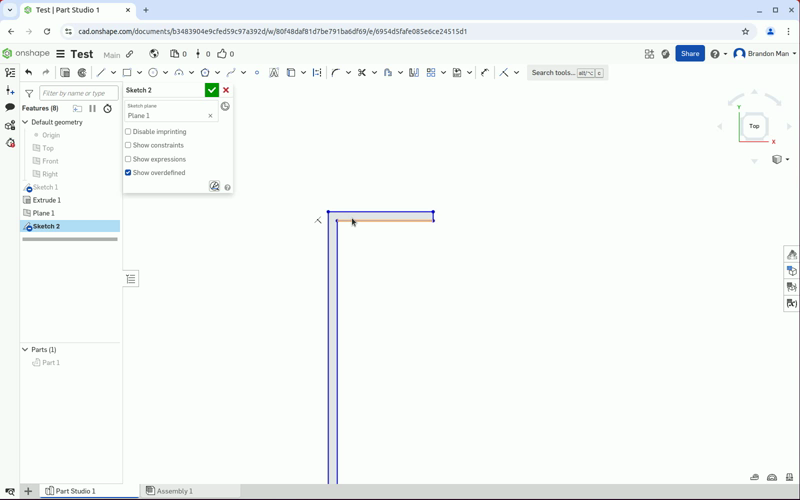
scroll(6)
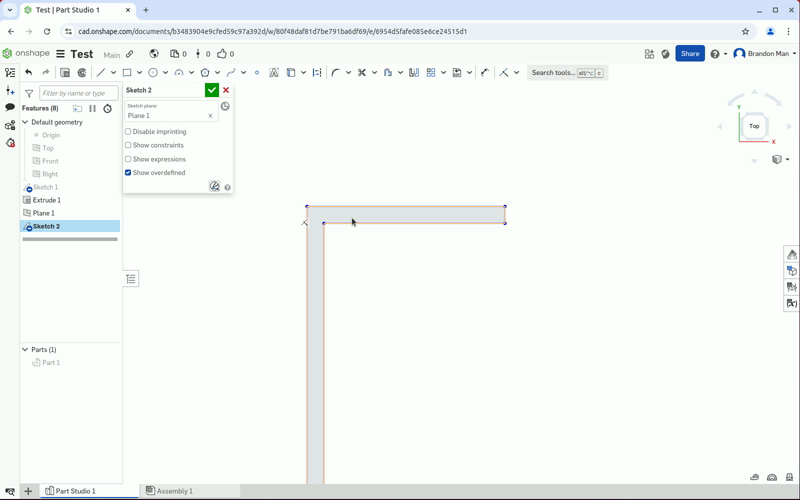
click(352, 217)
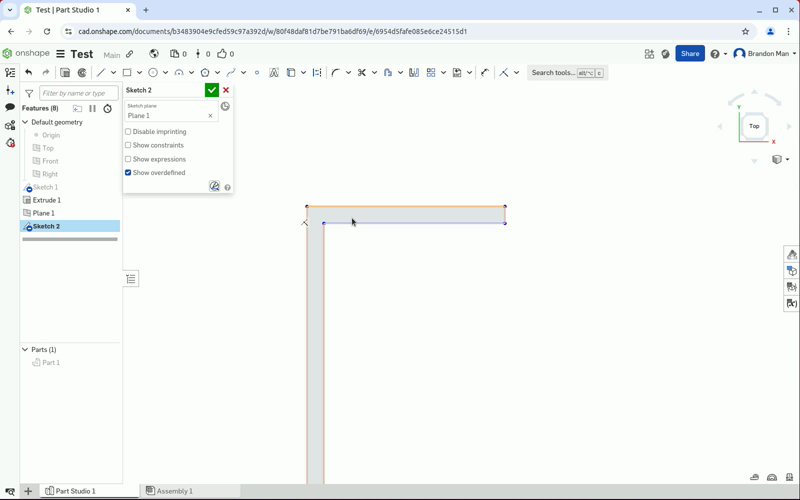
scroll(-6)
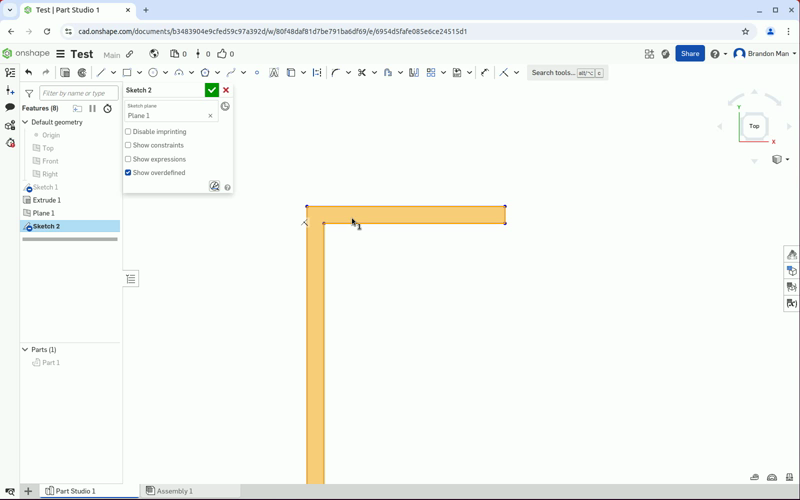
scroll(-6)
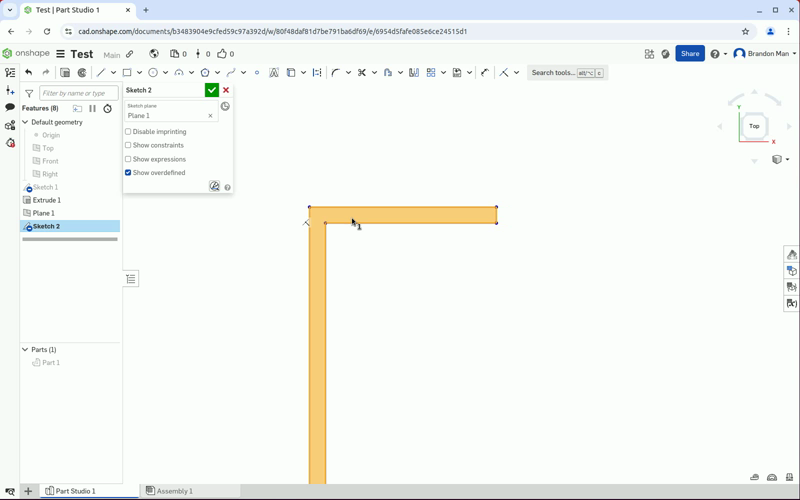
scroll(-6)
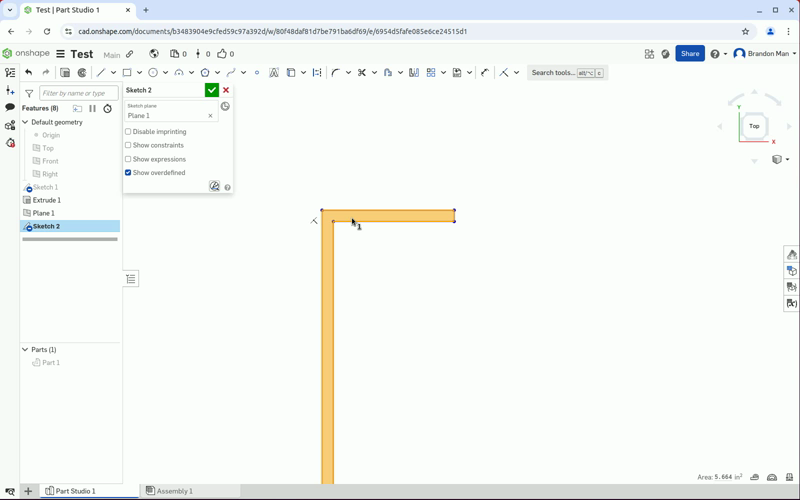
scroll(-6)
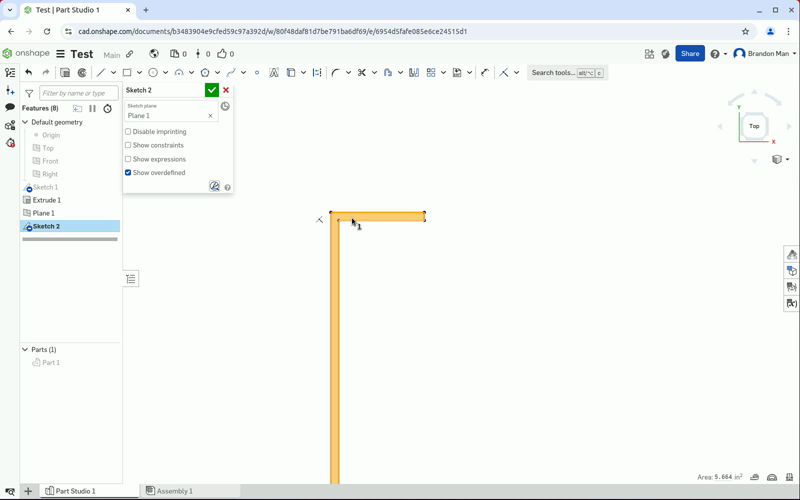
scroll(-6)
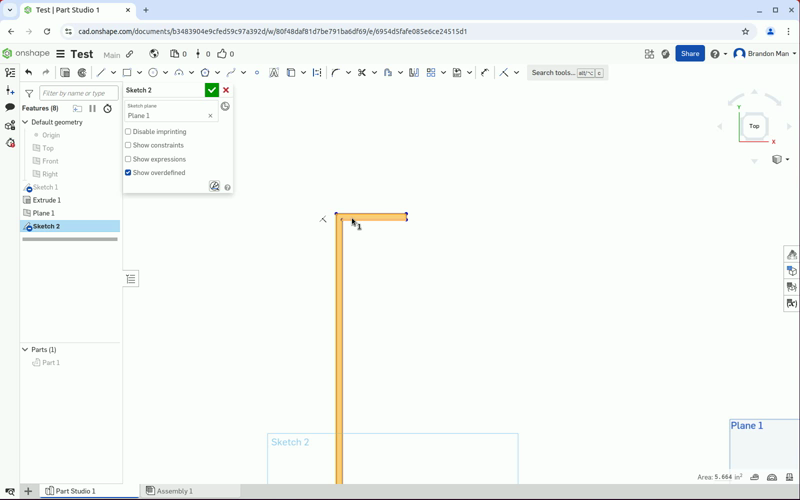
scroll(-6)
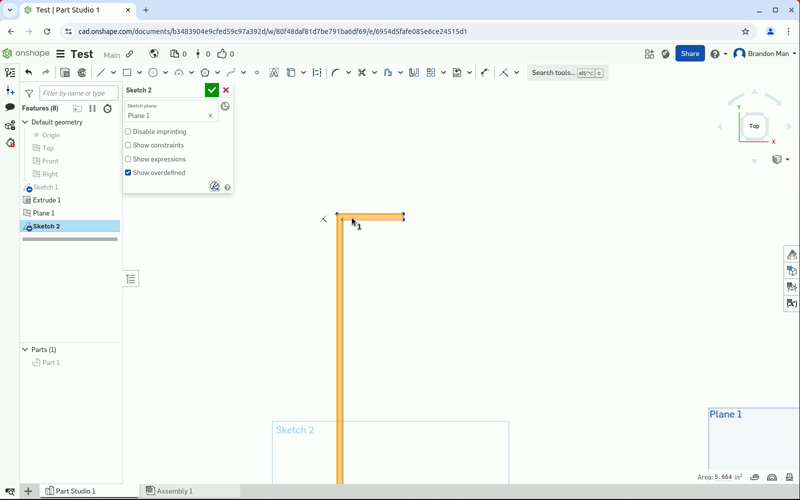
scroll(-6)
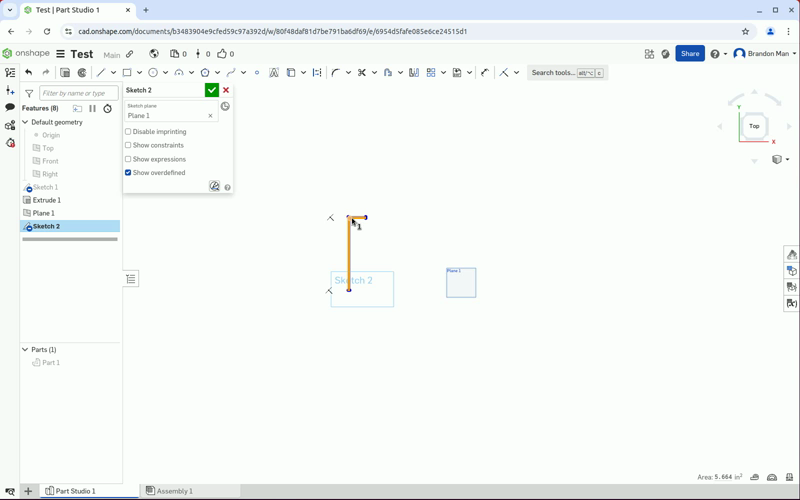
mouse_move(73, 352)
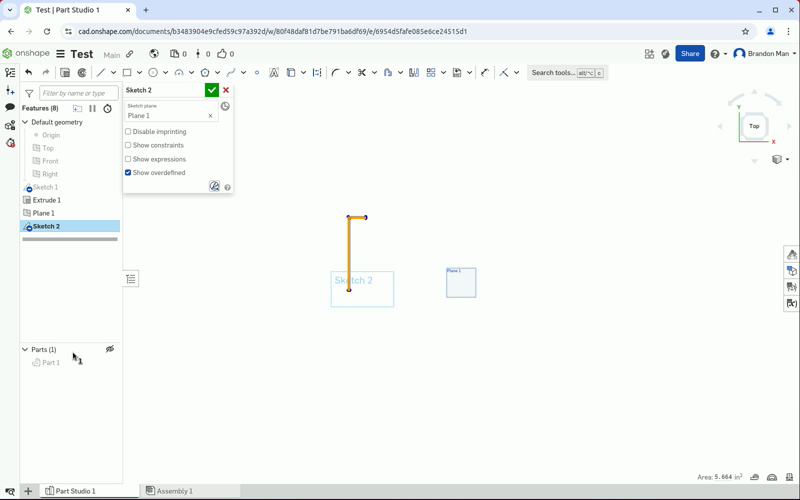
key(shift+y)
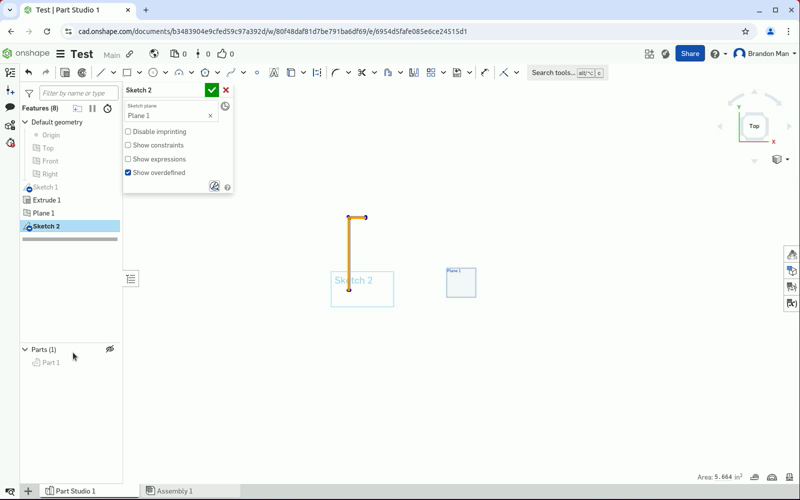
key(shift+e)
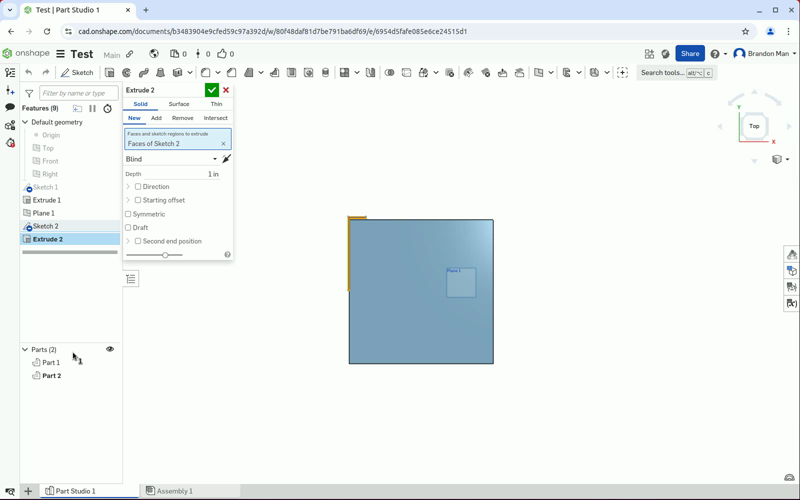
mouse_move(143, 106)
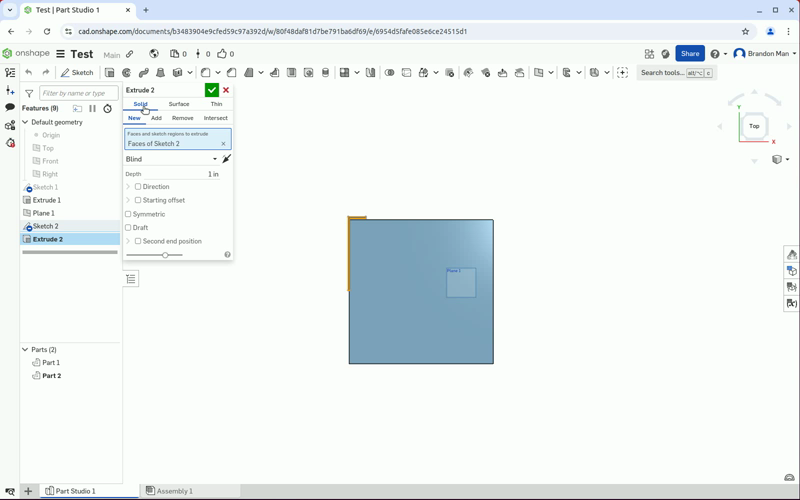
click(143, 106)
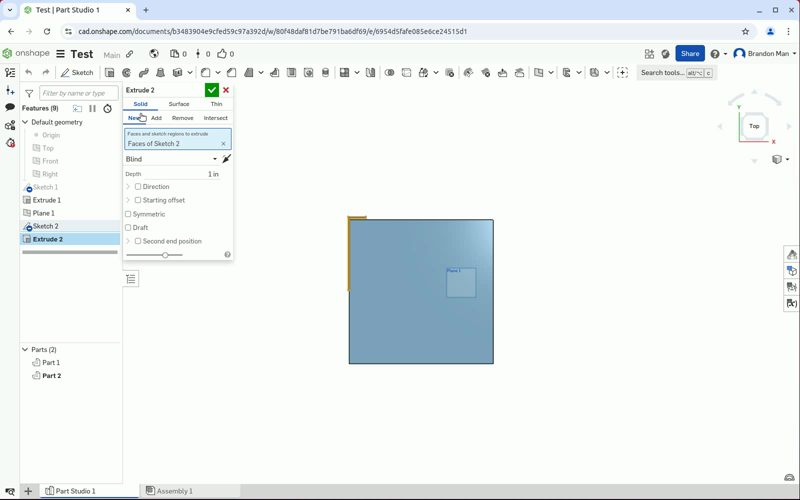
mouse_move(137, 120)
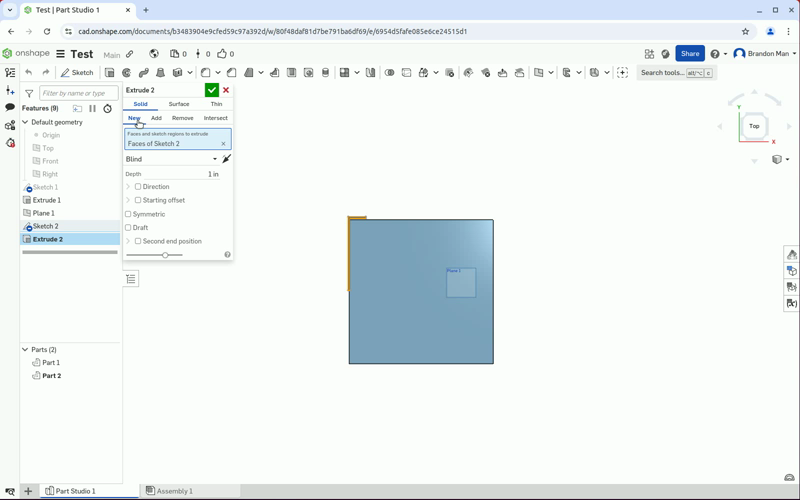
click(137, 120)
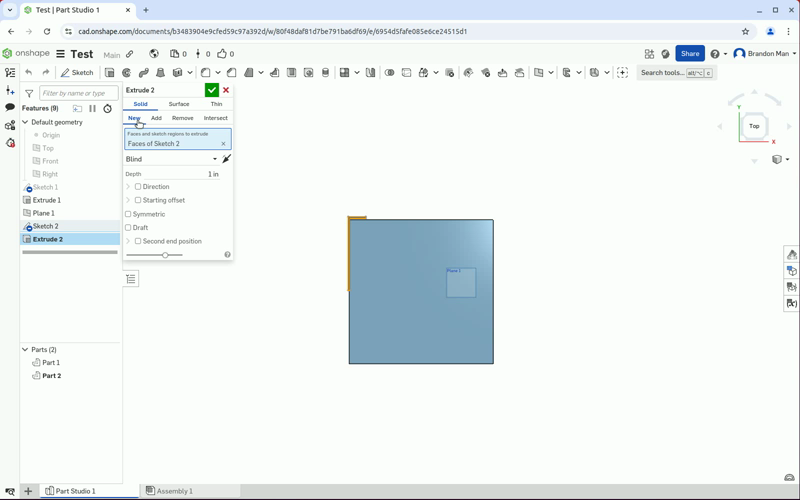
key(tab, 4)
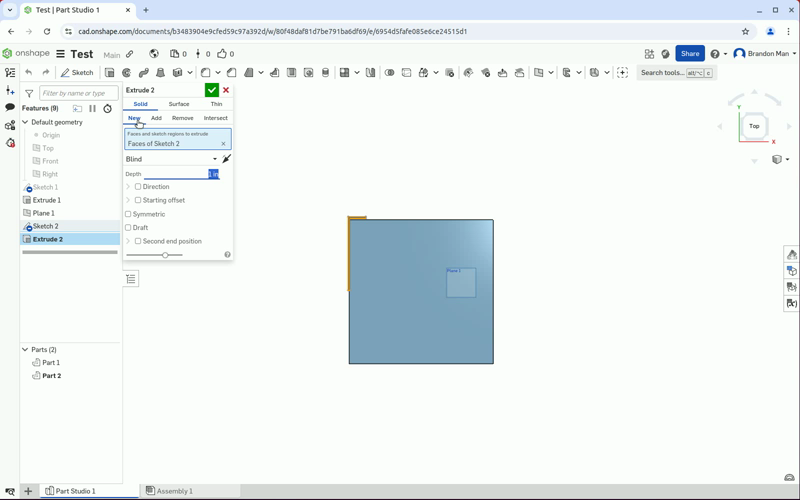
text(2.407)
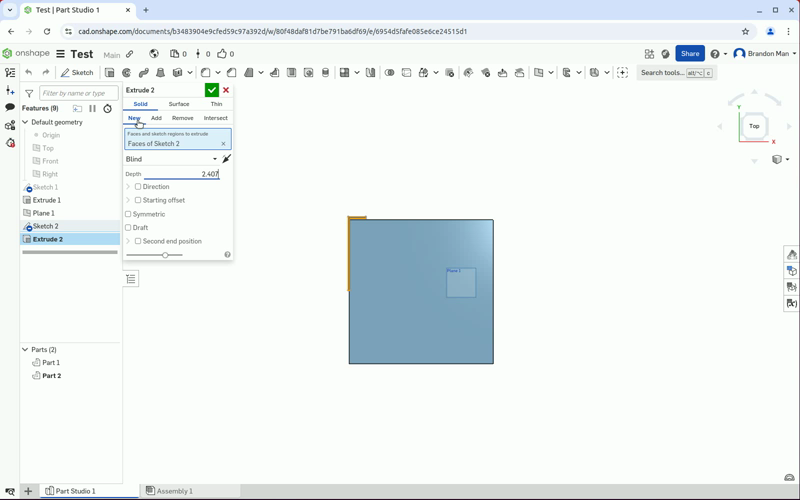
key(enter)
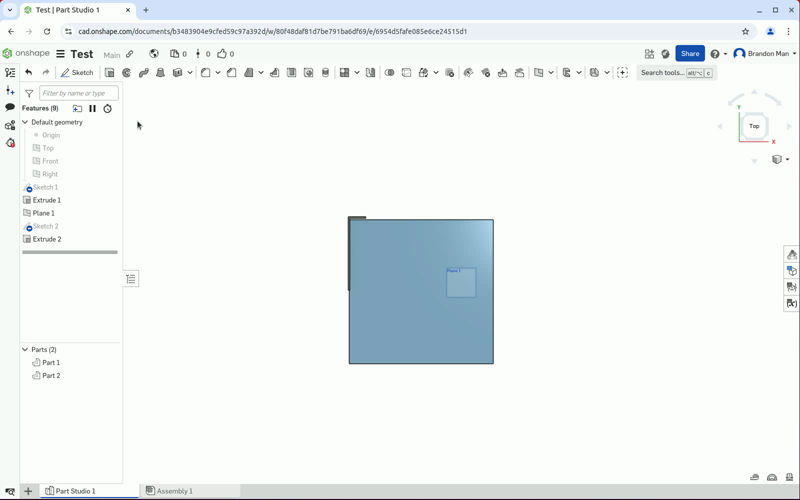
key(shift+h)
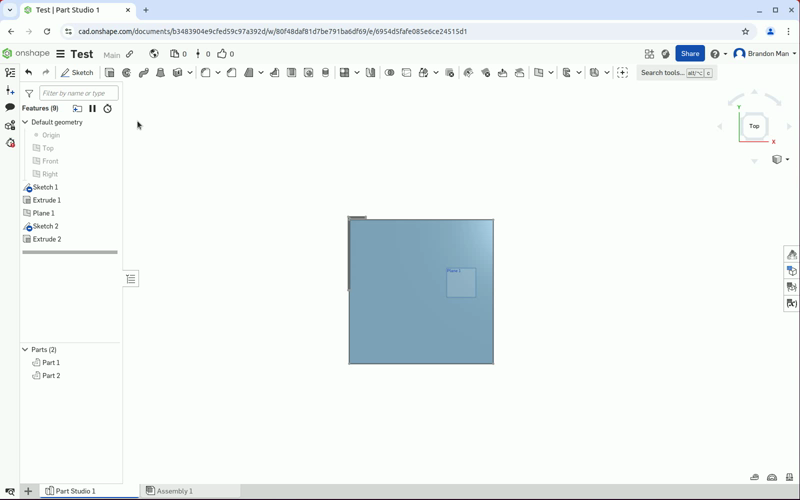
key(shift+h)
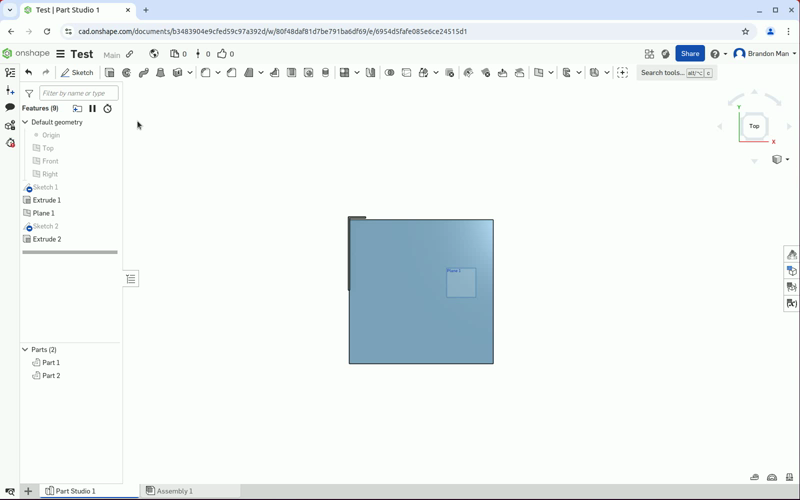
mouse_move(73, 189)
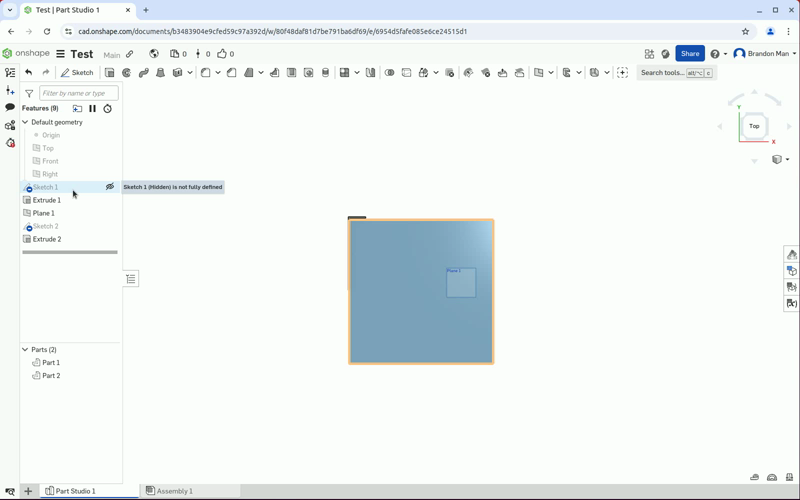
click(73, 189)
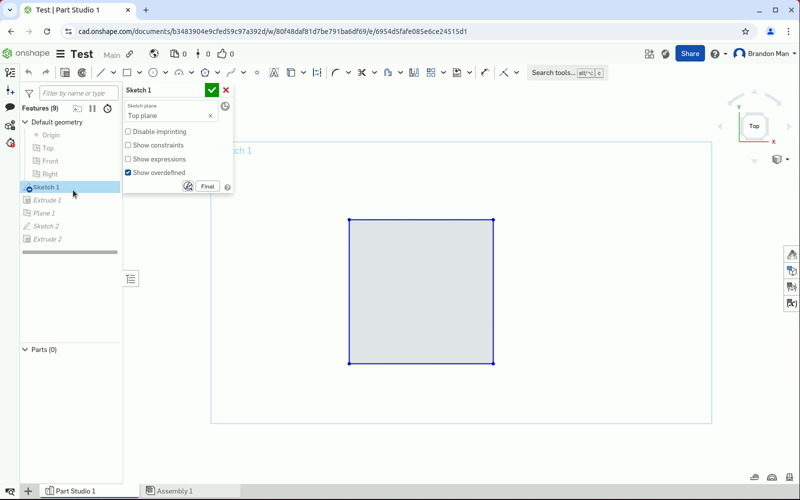
mouse_move(229, 92)
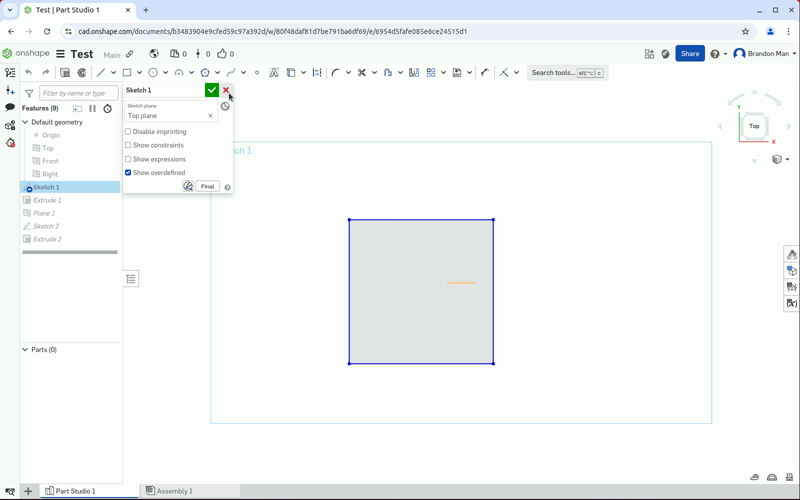
click(229, 92)
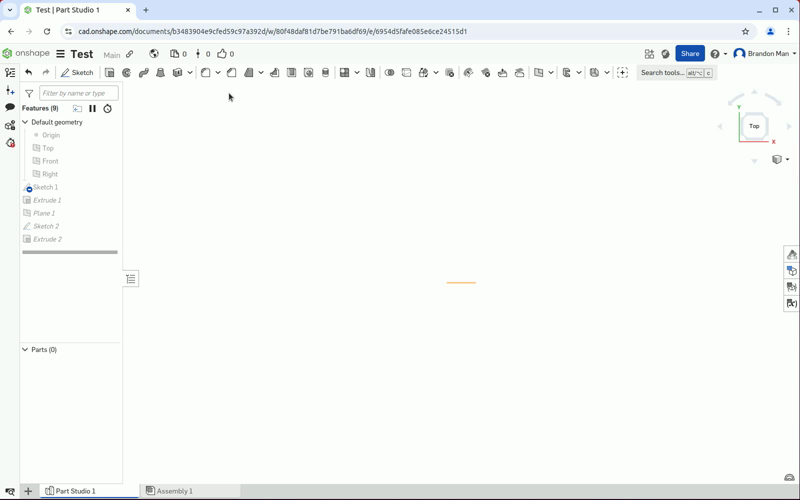
key(shift+s)
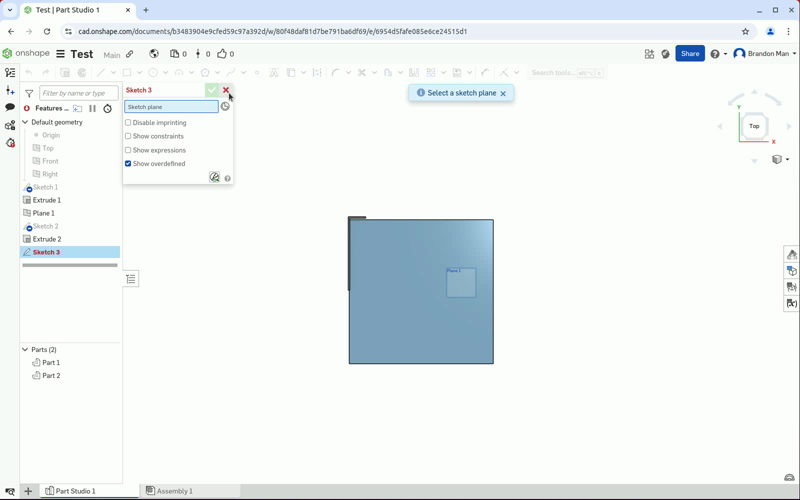
mouse_move(73, 215)
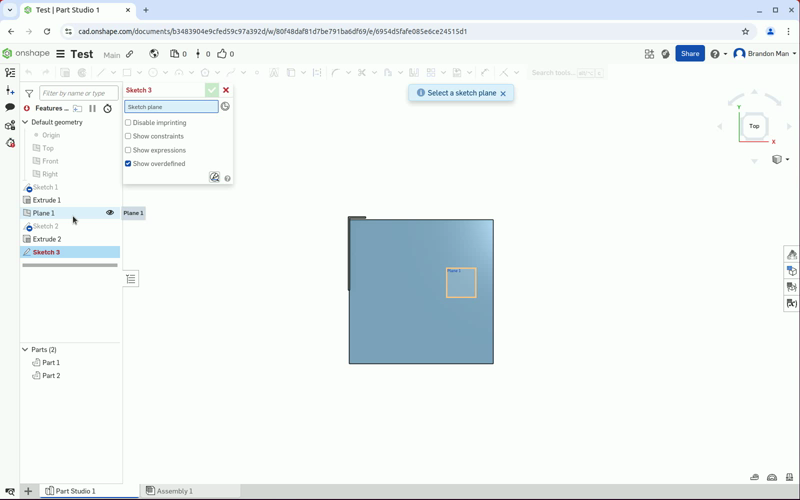
click(73, 215)
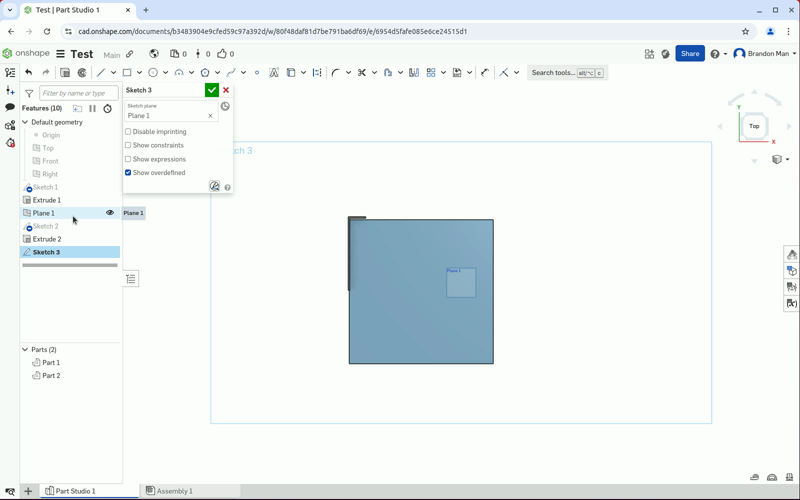
mouse_move(73, 352)
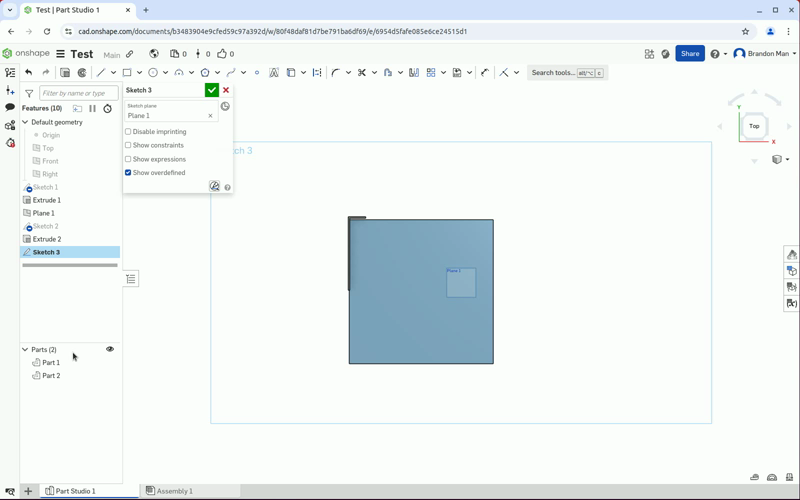
key(y)
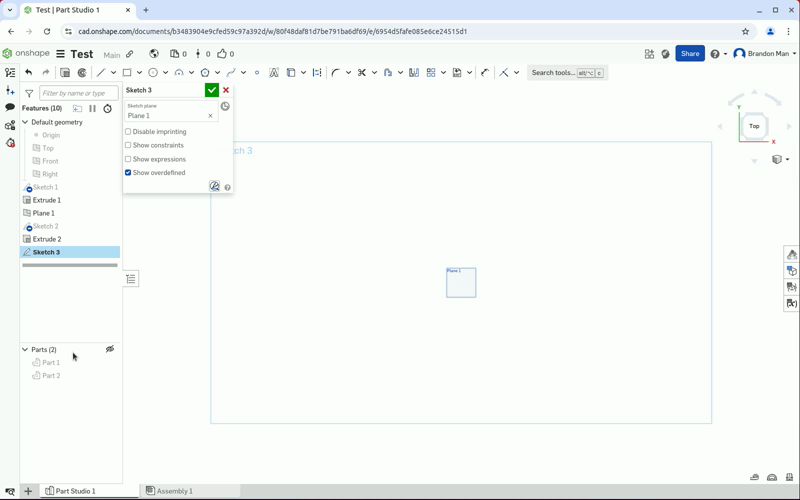
key(l)
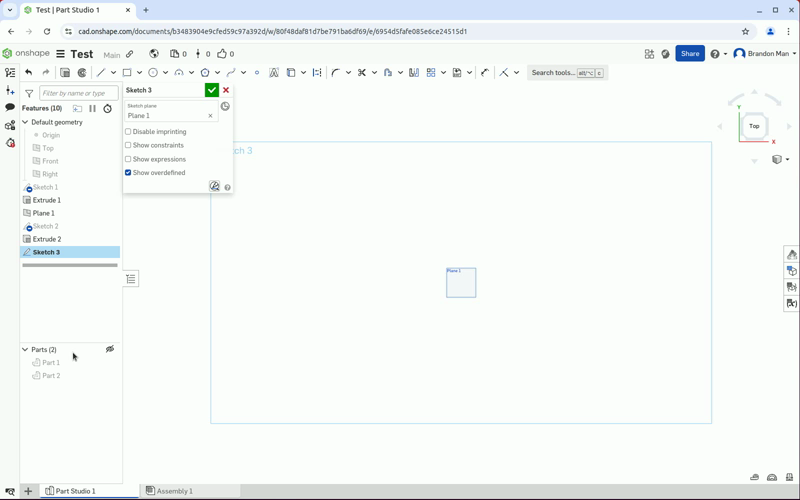
key_down(shift)
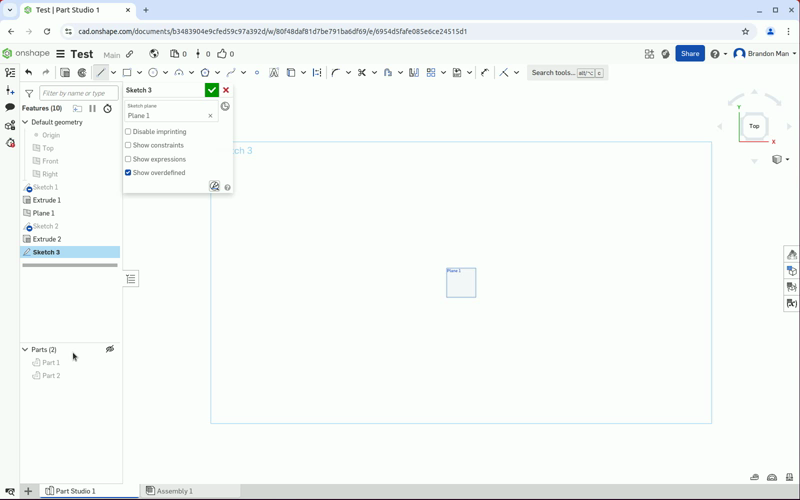
mouse_move(348, 365)
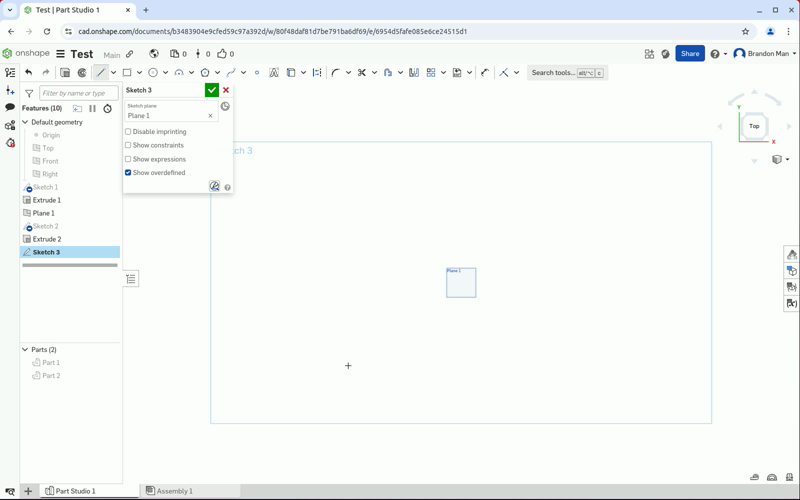
click(348, 365)
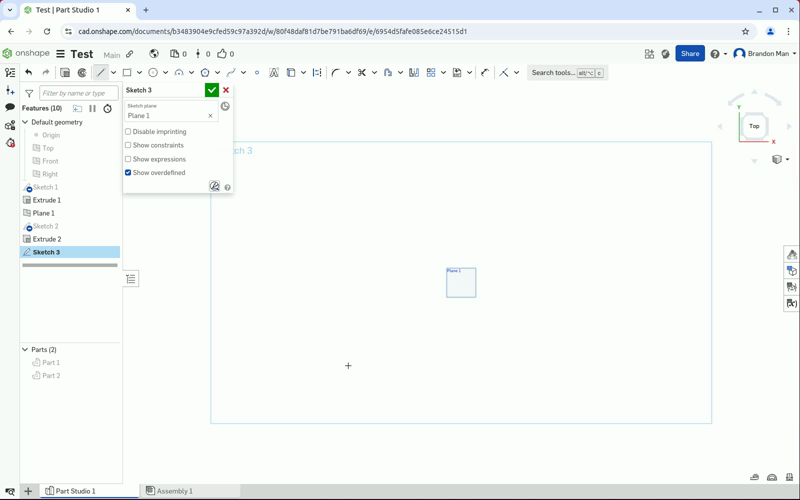
key_up(shift)
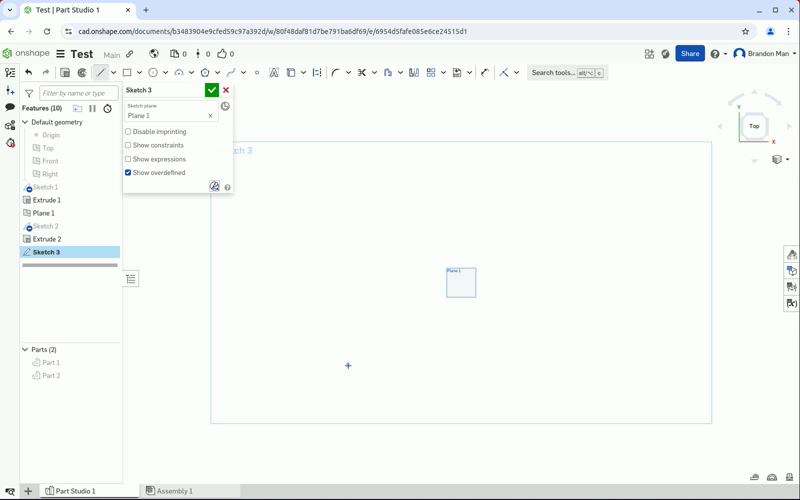
key_down(shift)
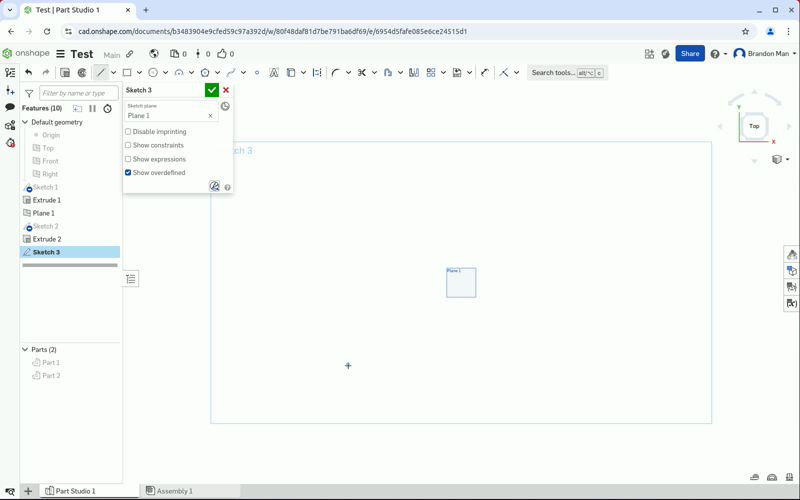
mouse_move(422, 365)
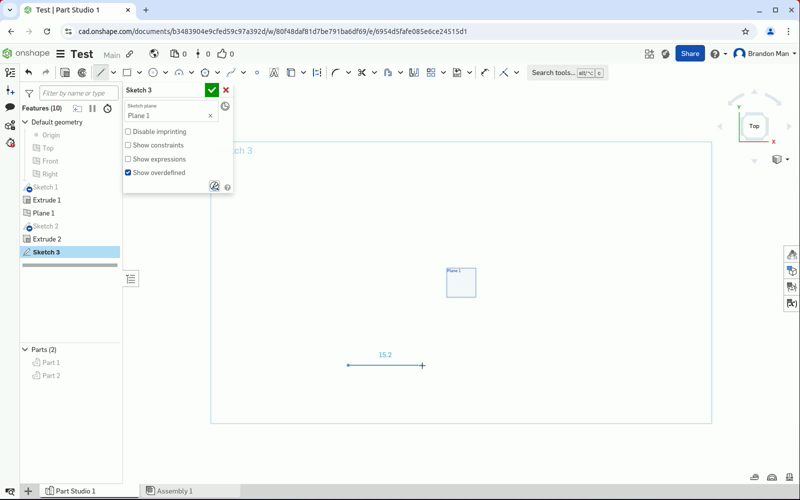
click(422, 365)
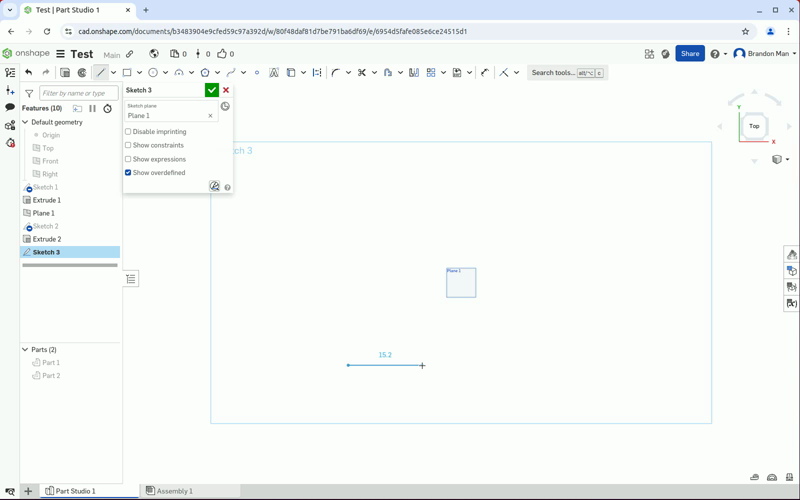
key_up(shift)
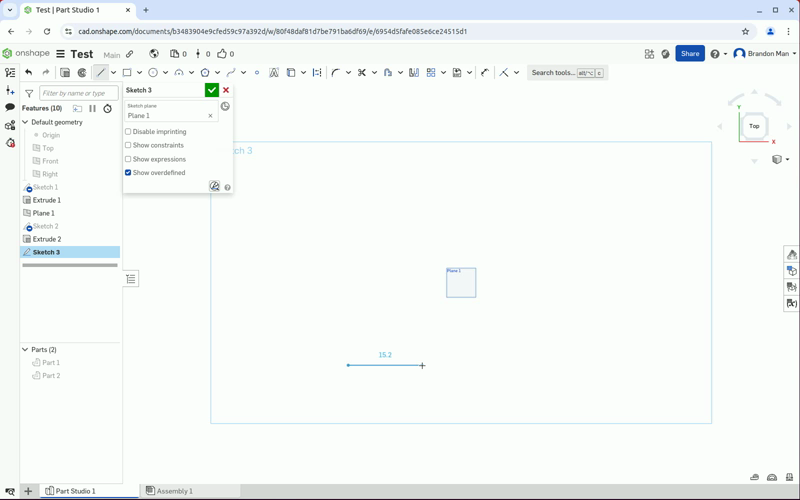
key_down(shift)
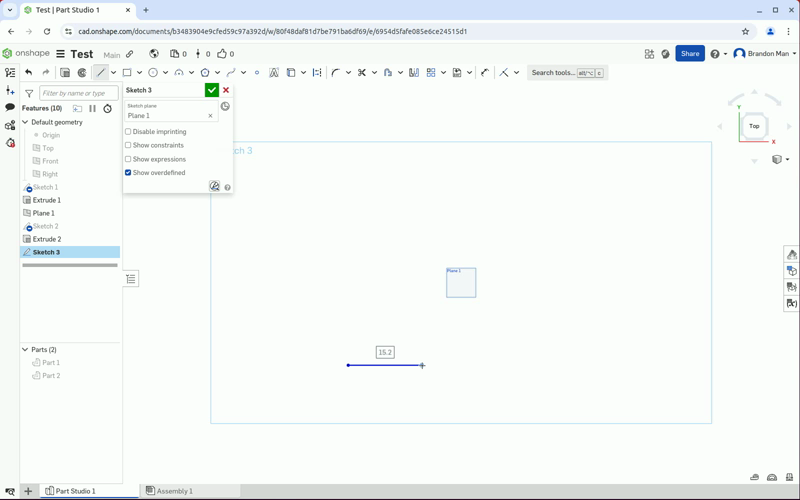
mouse_move(452, 365)
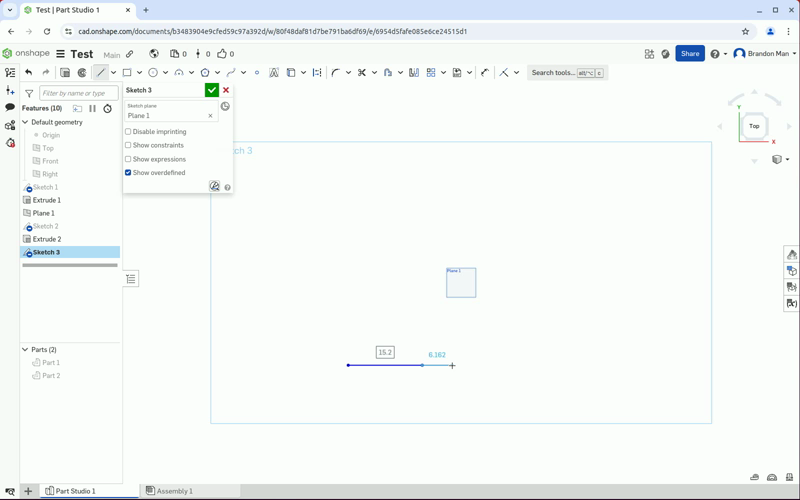
mouse_move(422, 363)
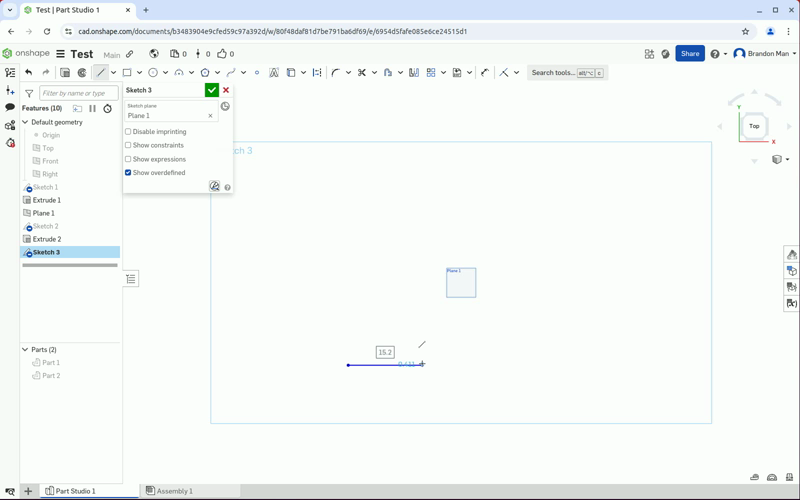
scroll(6)
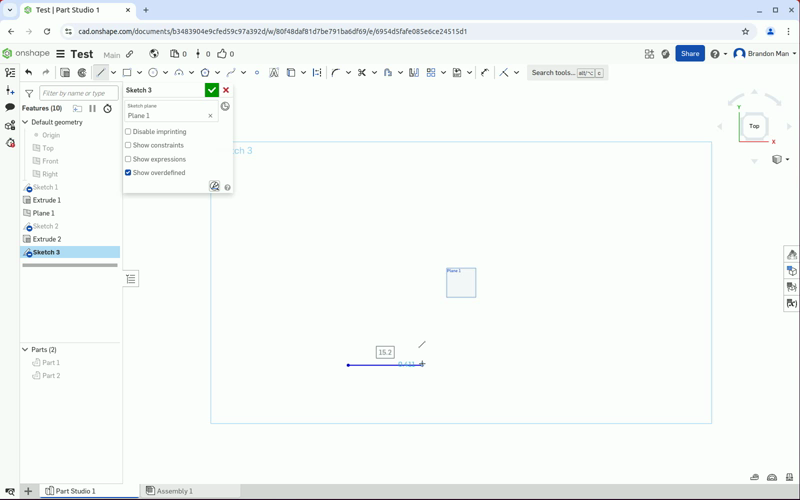
scroll(6)
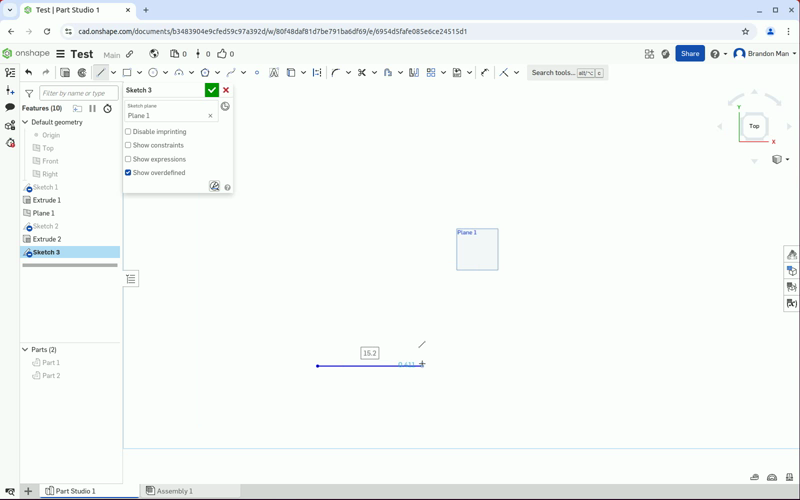
scroll(6)
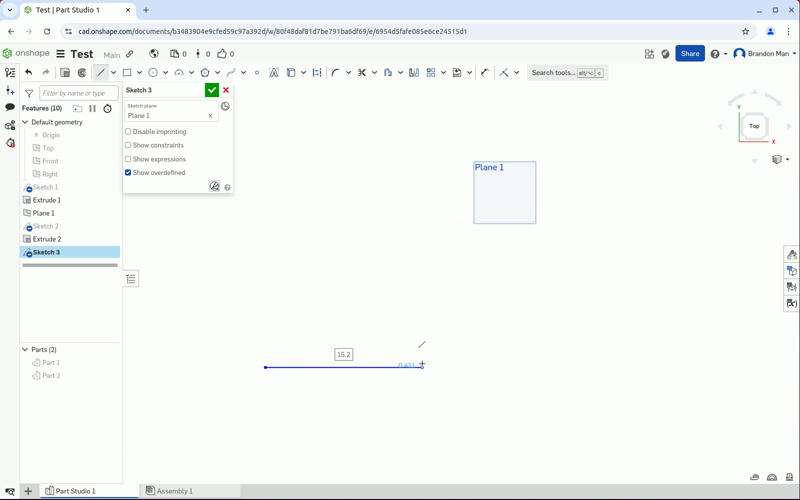
scroll(6)
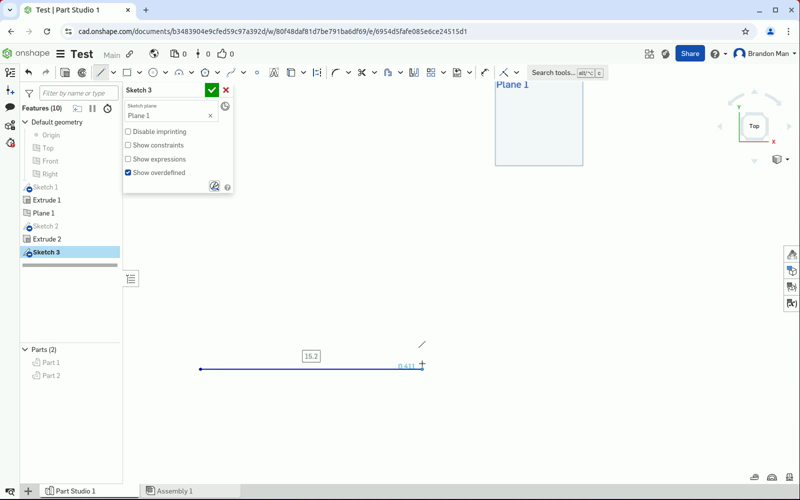
scroll(6)
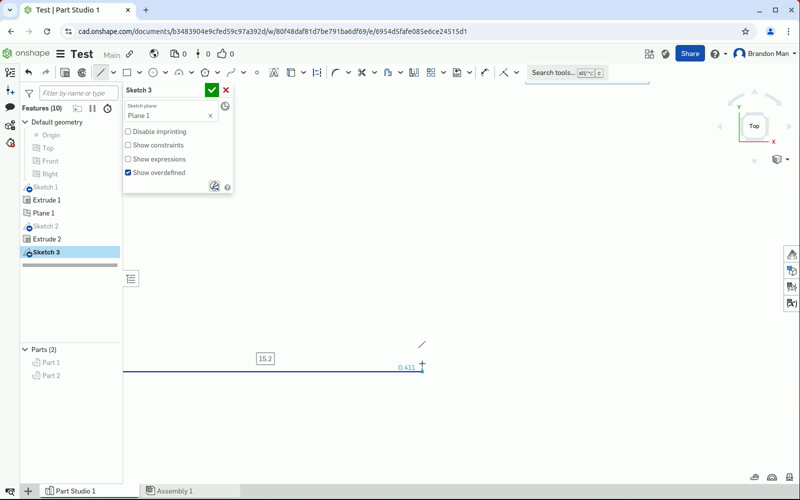
scroll(6)
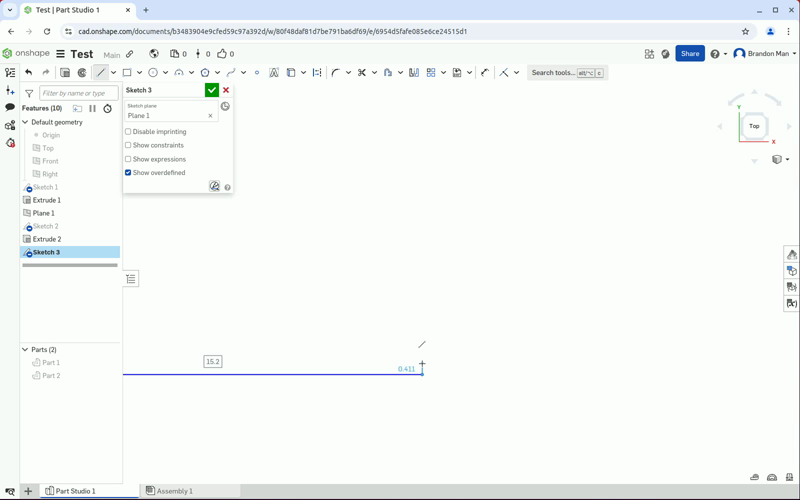
scroll(6)
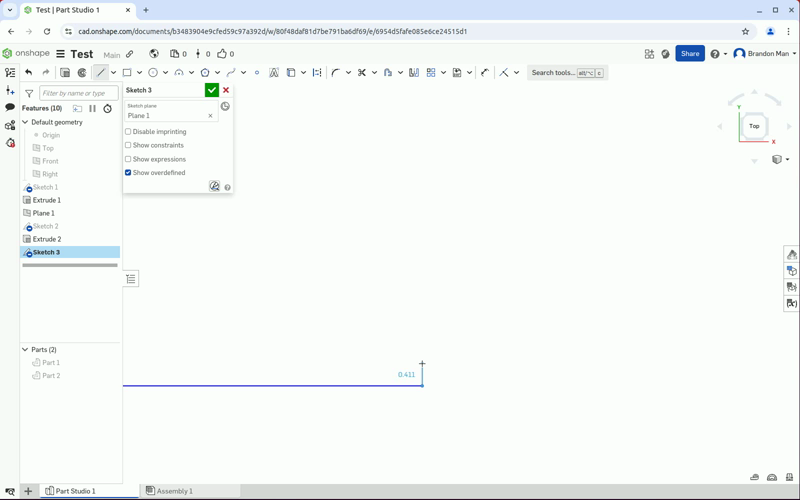
click(422, 363)
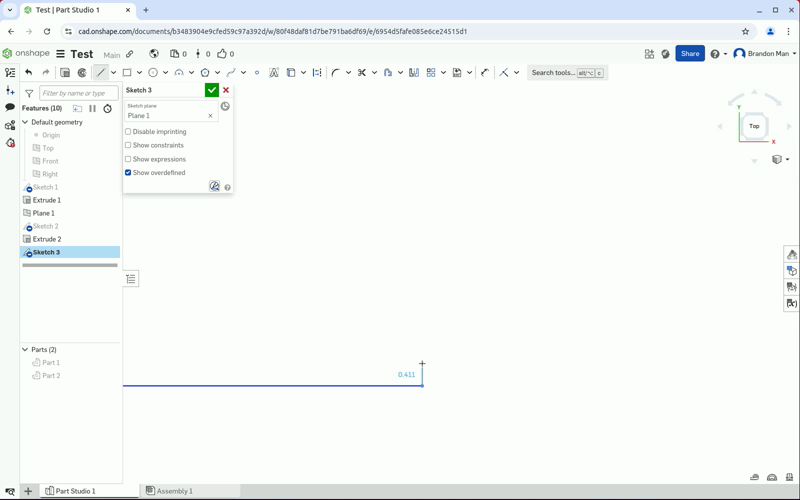
scroll(-6)
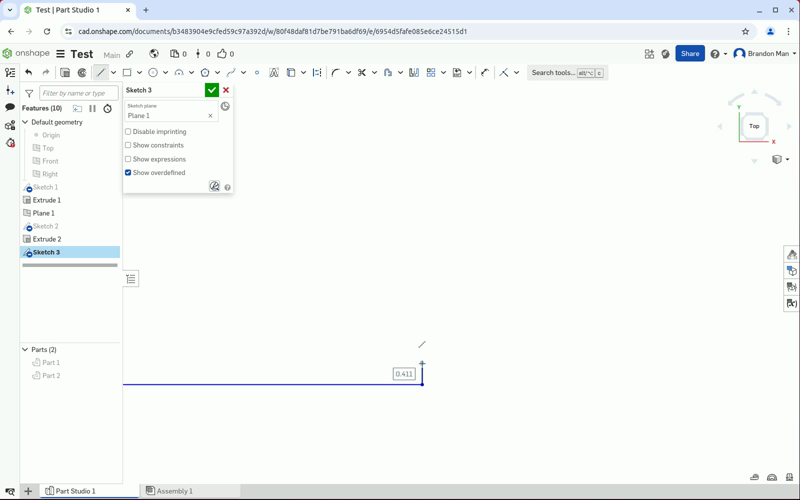
scroll(-6)
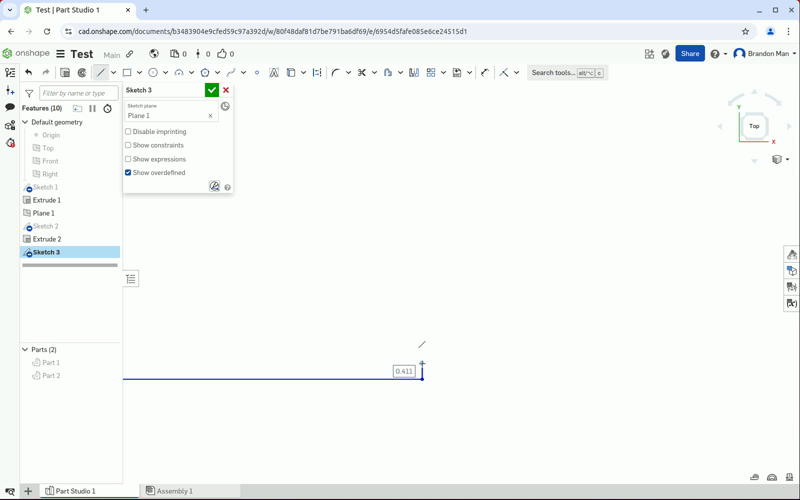
scroll(-6)
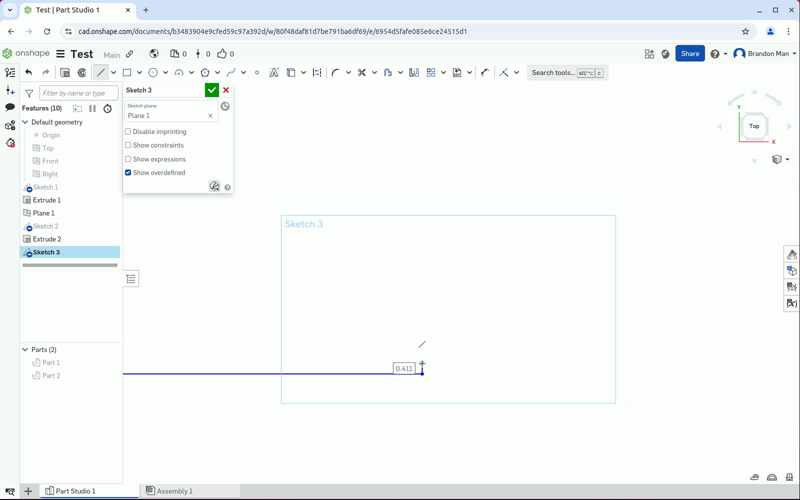
scroll(-6)
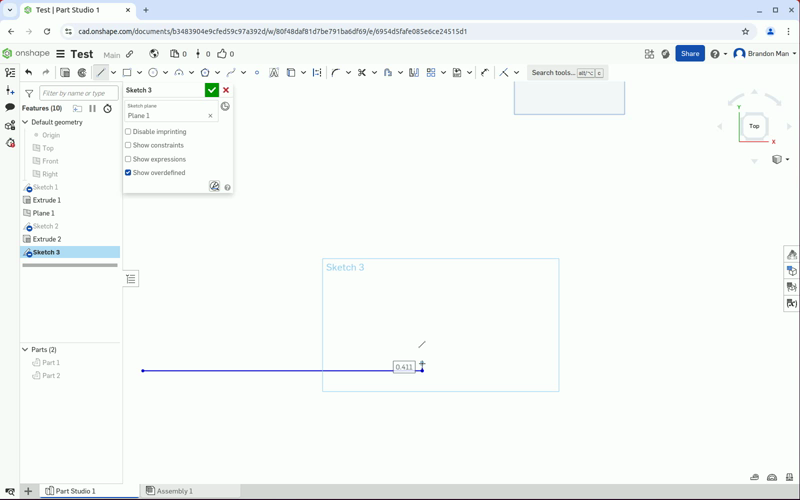
scroll(-6)
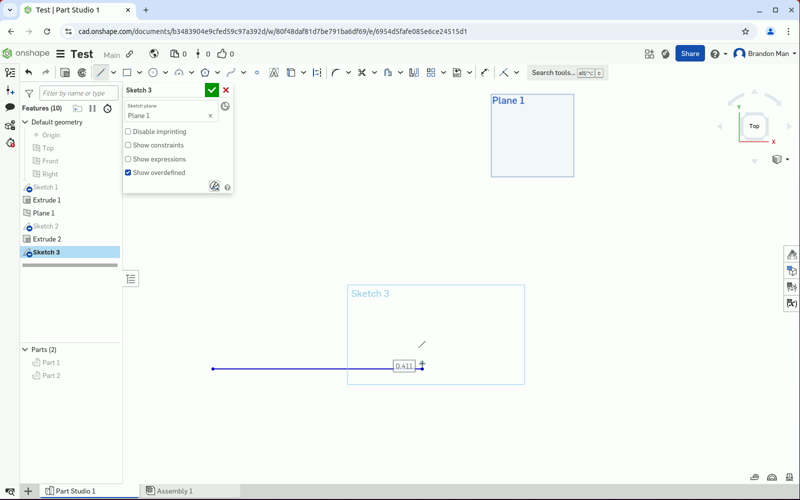
scroll(-6)
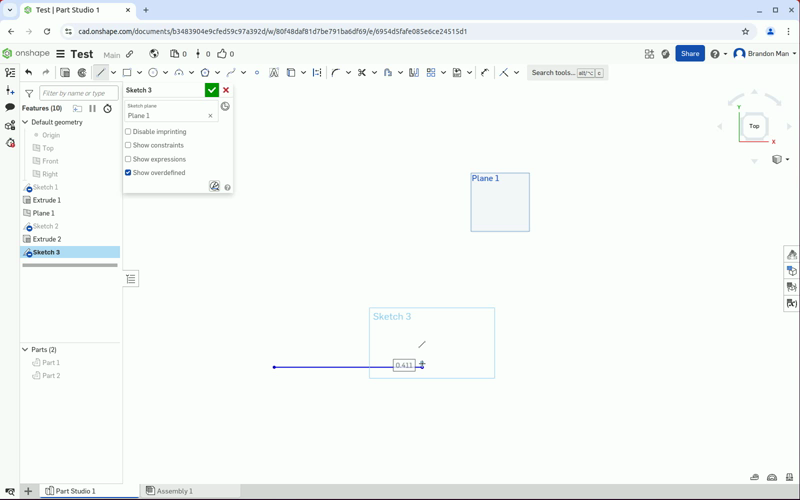
scroll(-6)
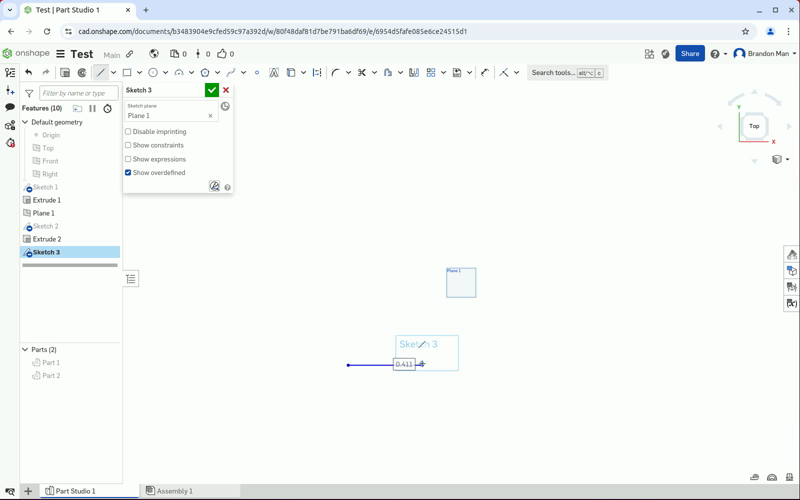
key_up(shift)
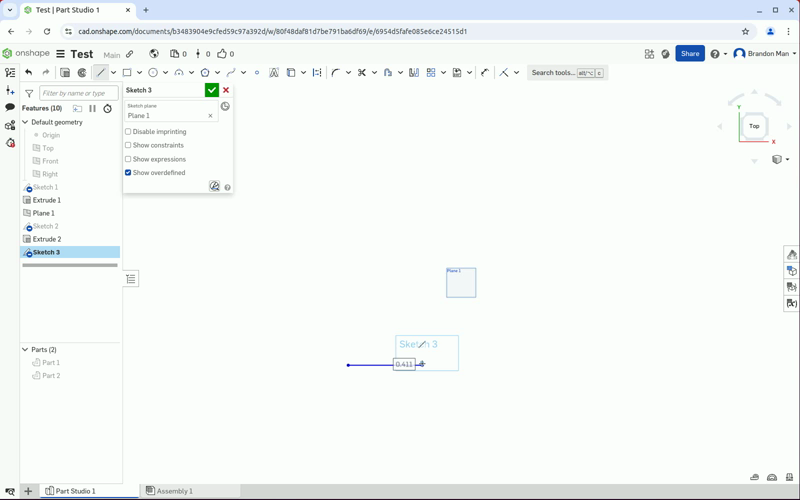
key_down(shift)
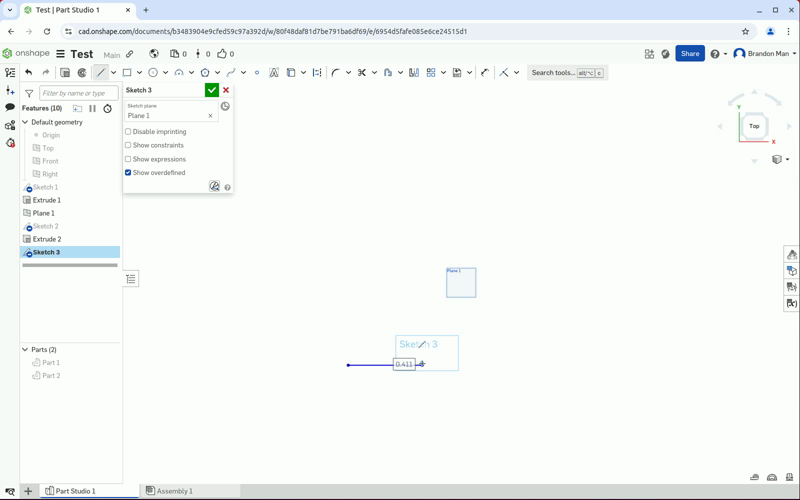
mouse_move(349, 363)
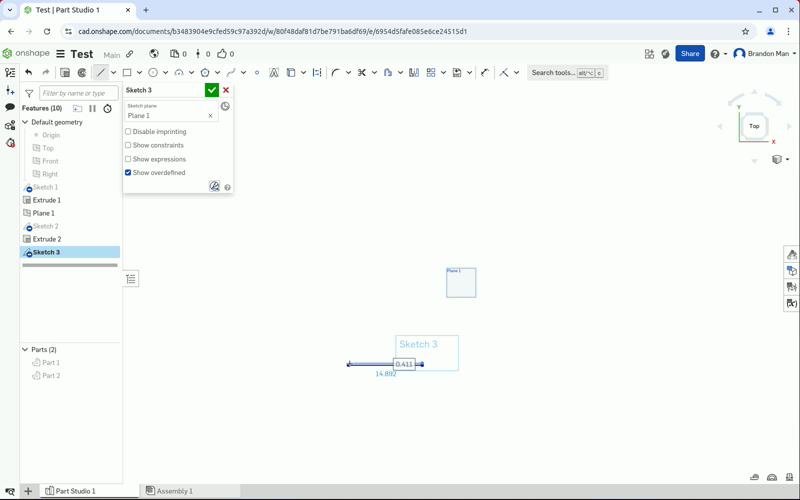
scroll(6)
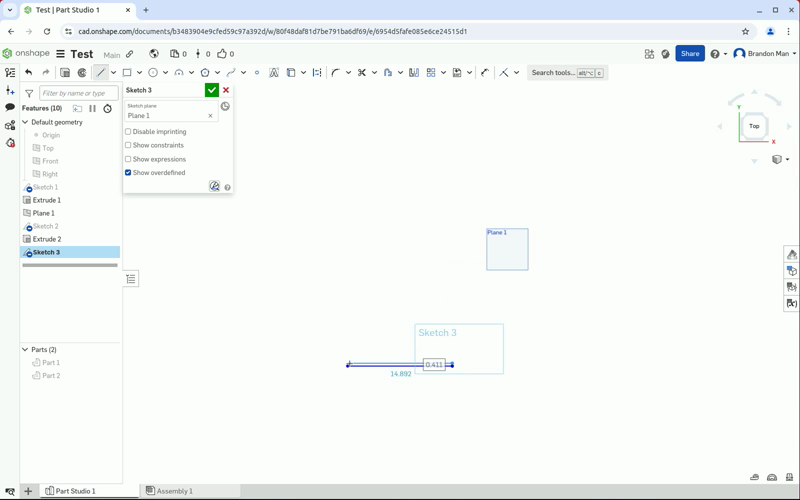
scroll(6)
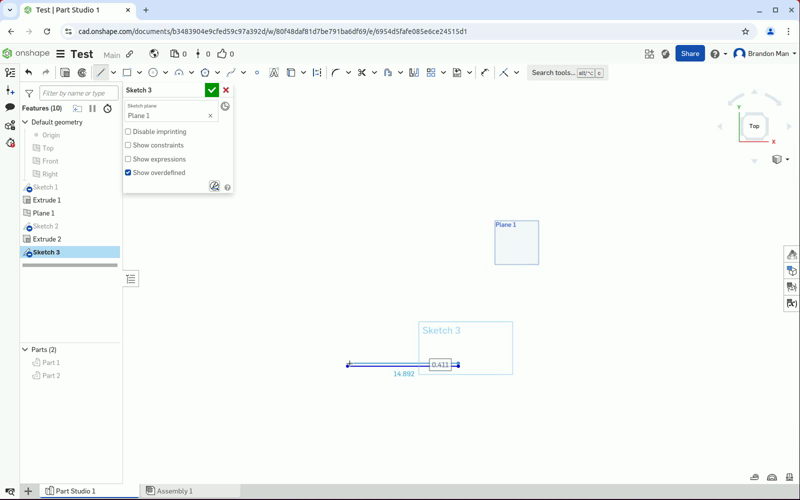
scroll(6)
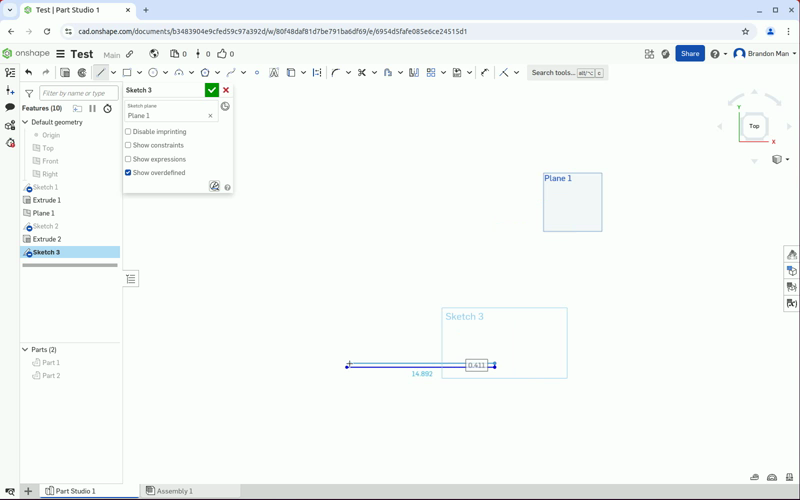
scroll(6)
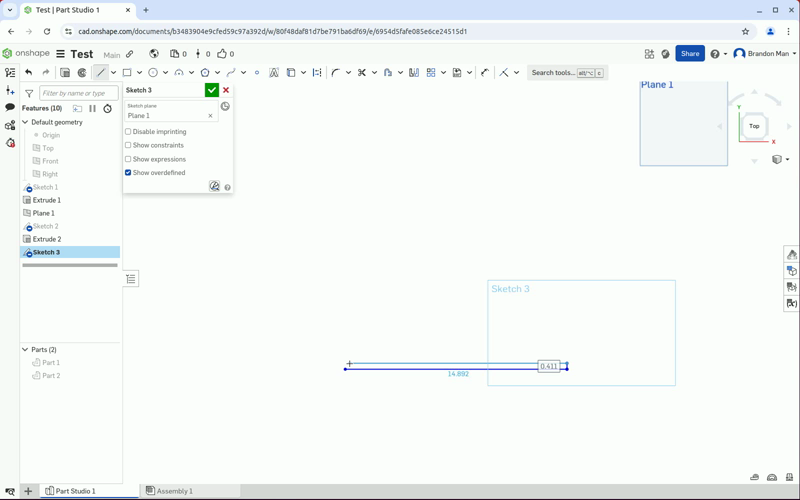
scroll(6)
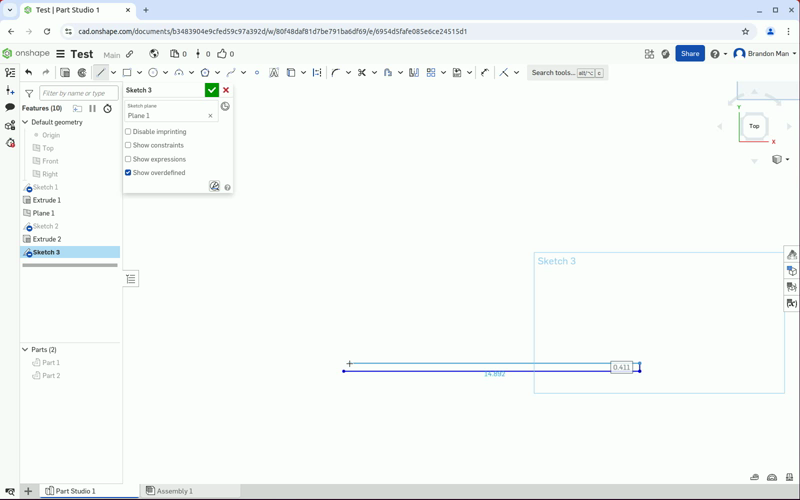
scroll(6)
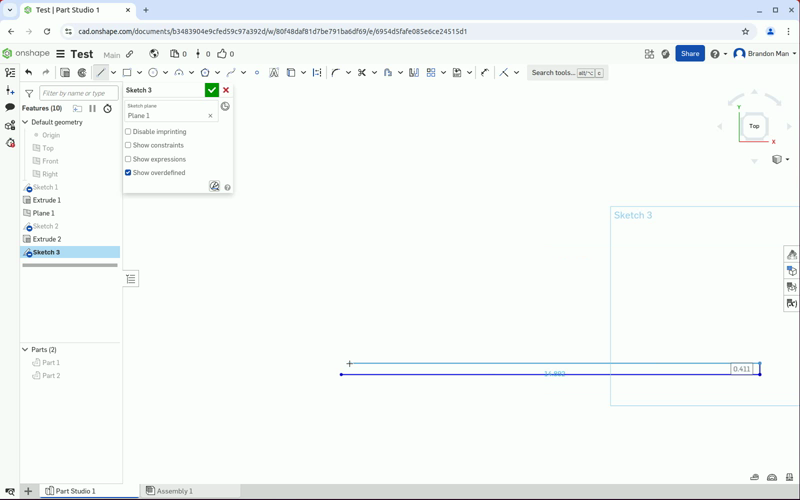
scroll(6)
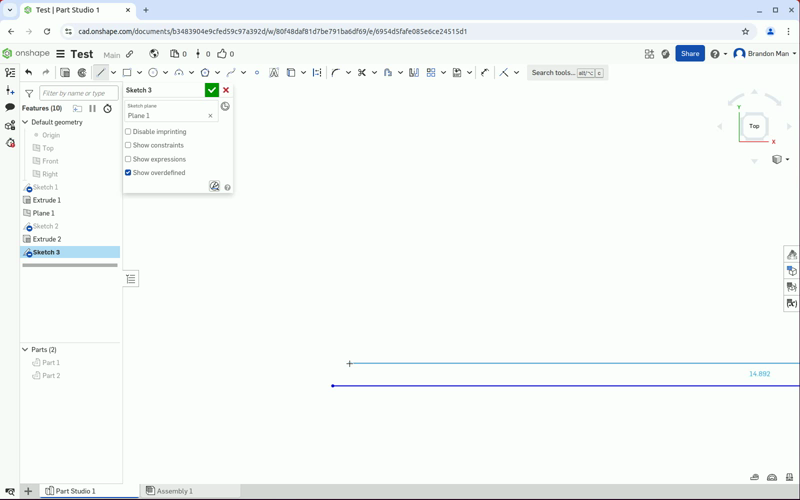
click(349, 363)
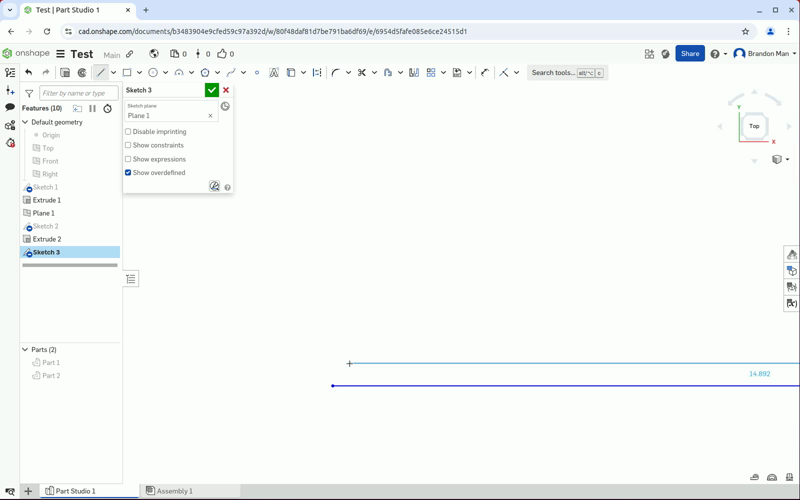
scroll(-6)
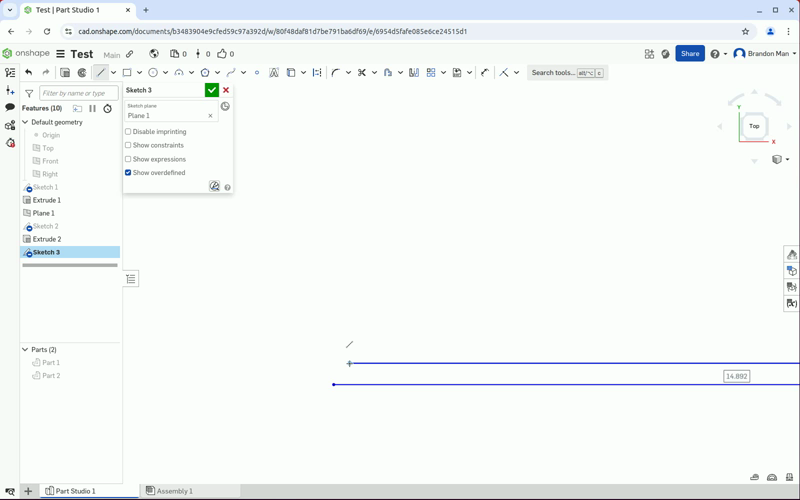
scroll(-6)
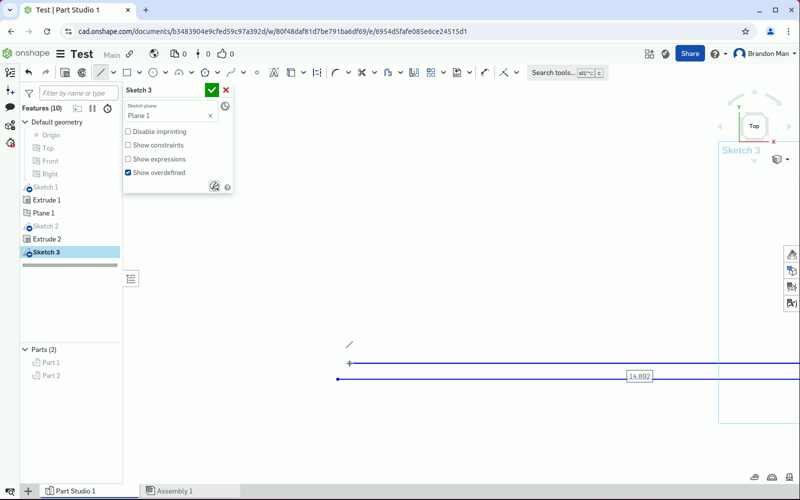
scroll(-6)
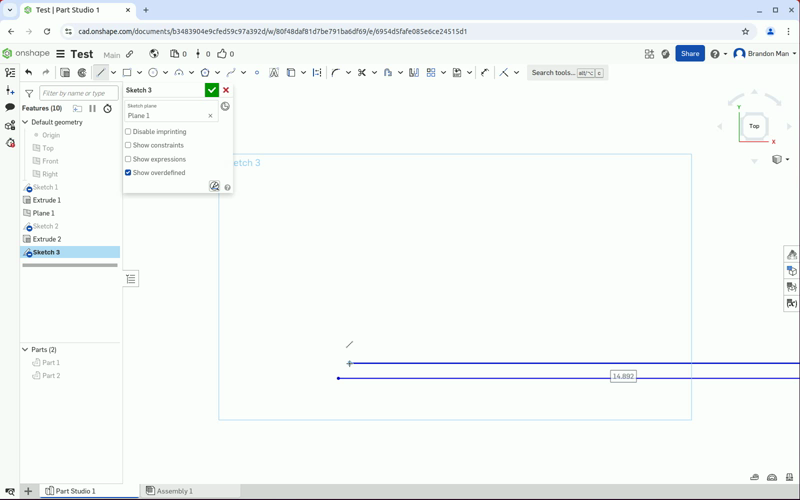
scroll(-6)
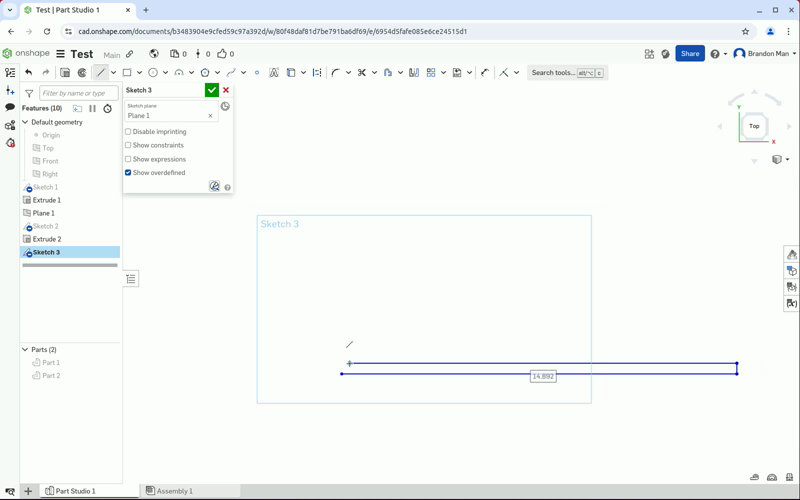
scroll(-6)
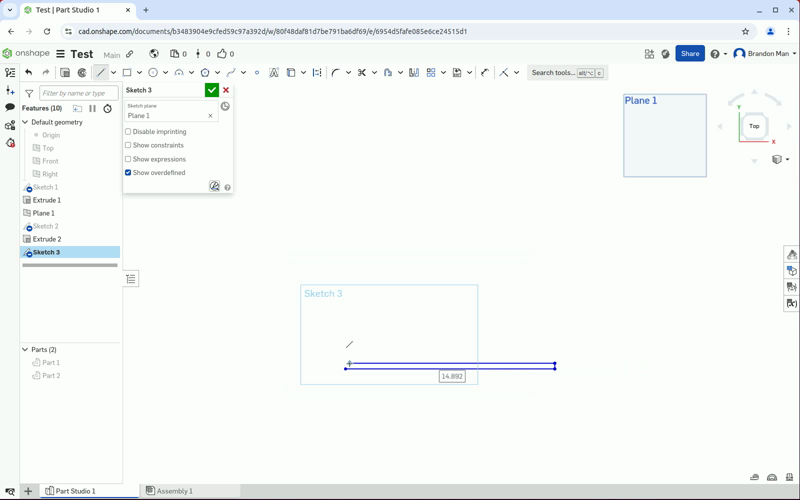
scroll(-6)
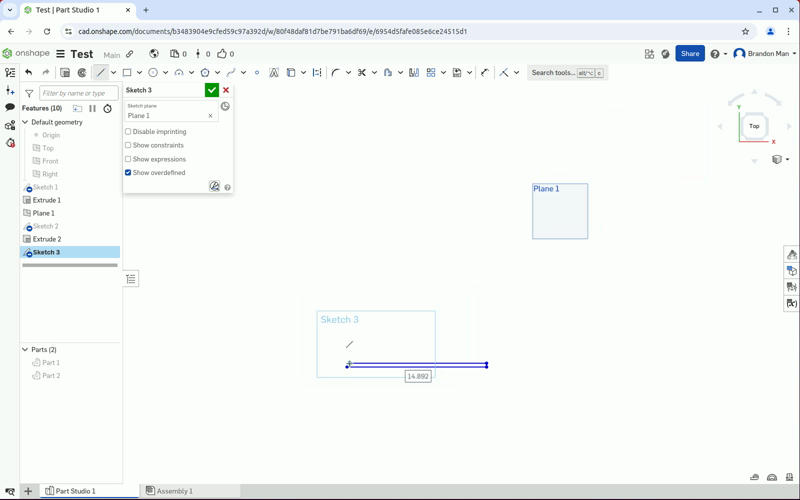
scroll(-6)
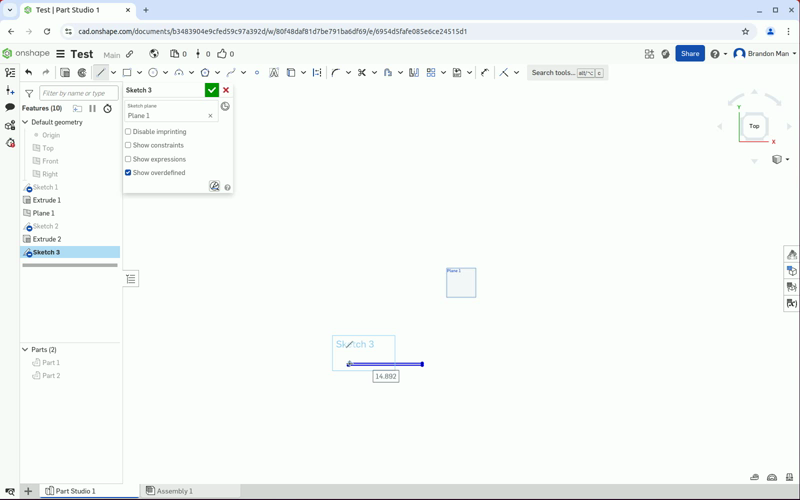
key_up(shift)
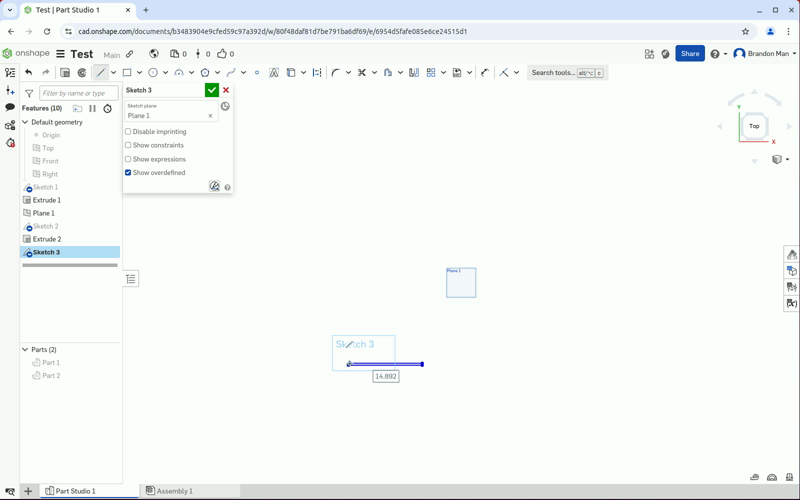
key_down(shift)
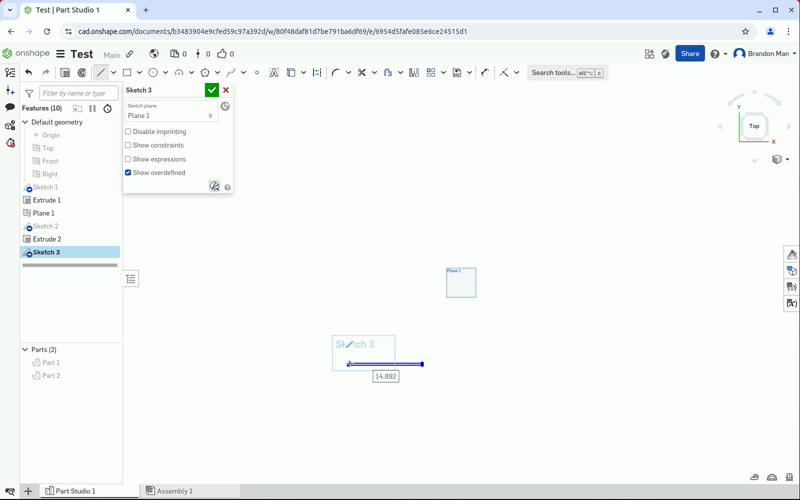
mouse_move(349, 289)
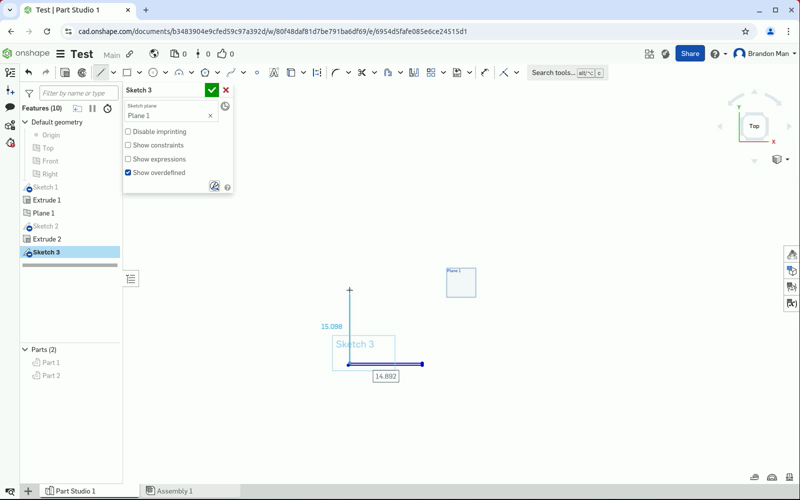
click(349, 289)
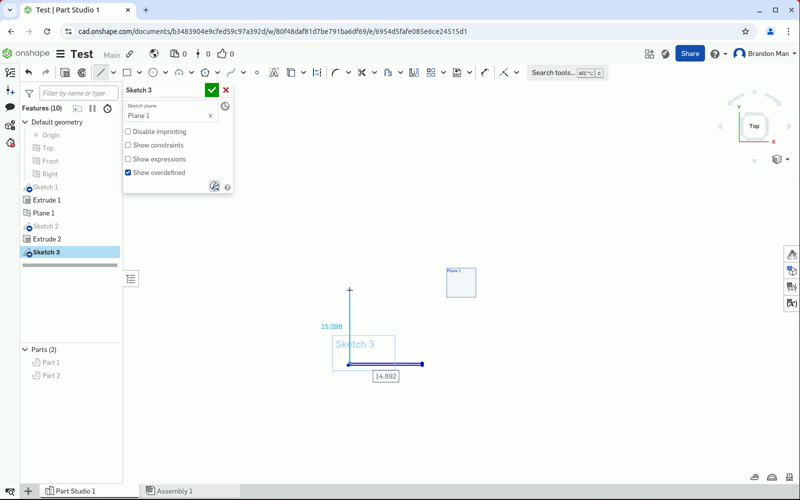
key_up(shift)
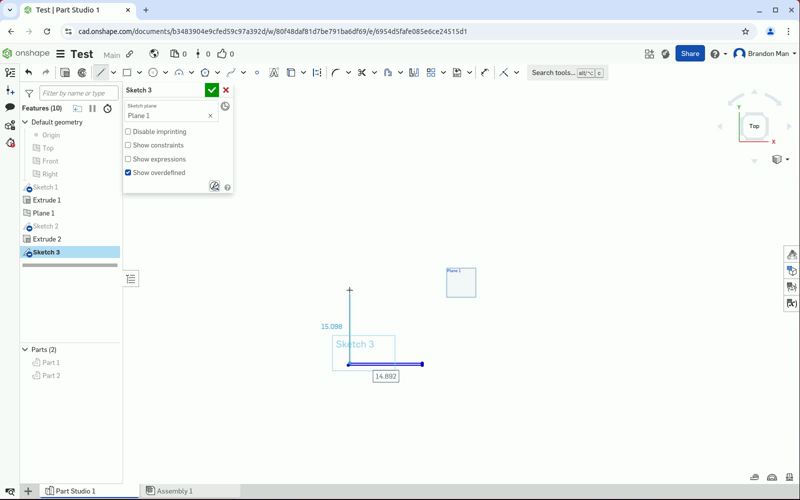
key_down(shift)
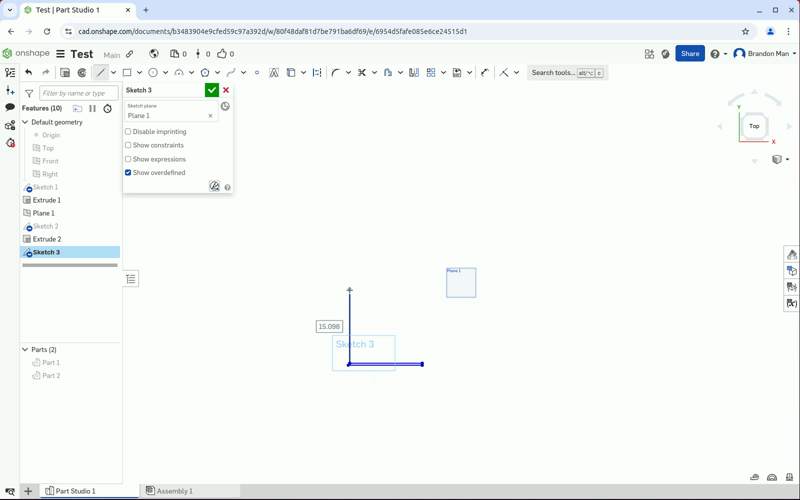
mouse_move(379, 289)
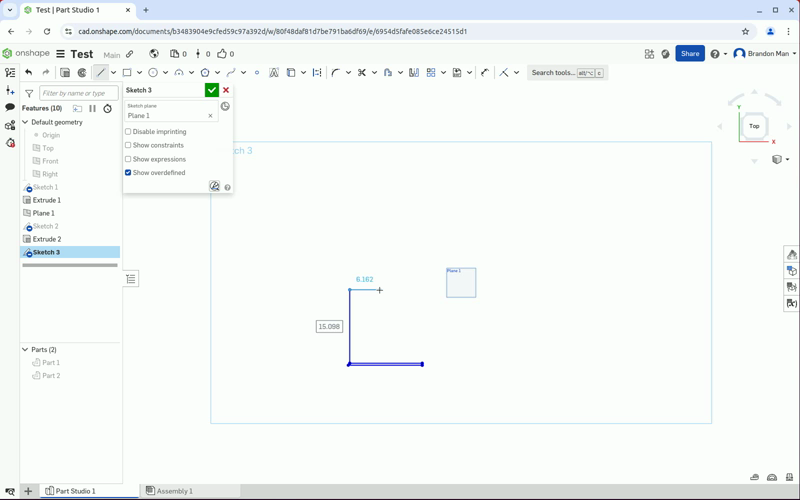
mouse_move(348, 289)
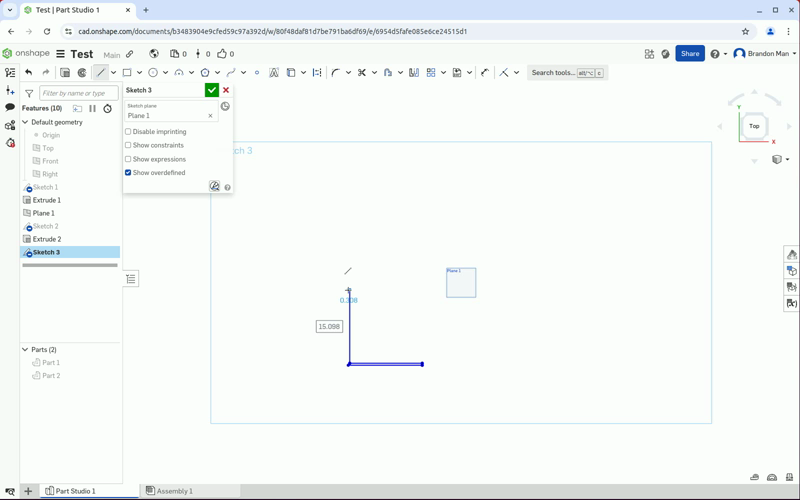
scroll(6)
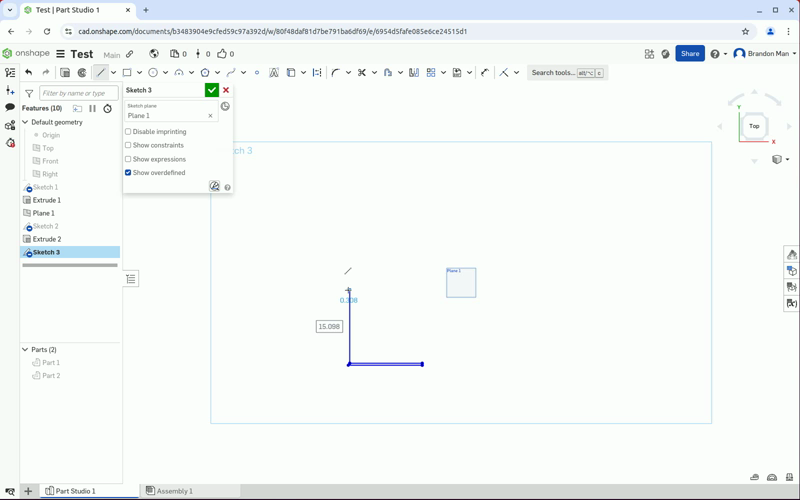
scroll(6)
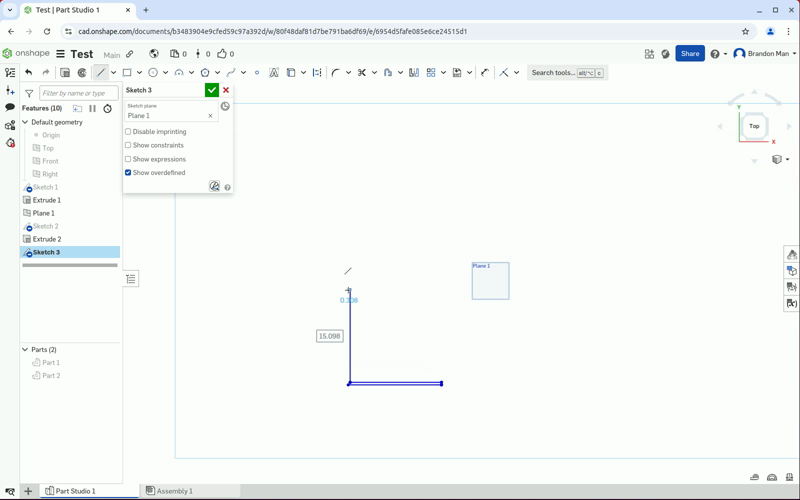
scroll(6)
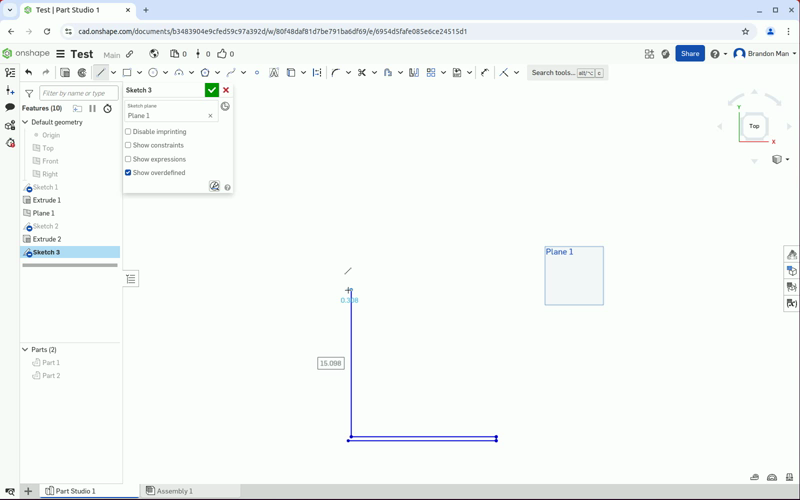
scroll(6)
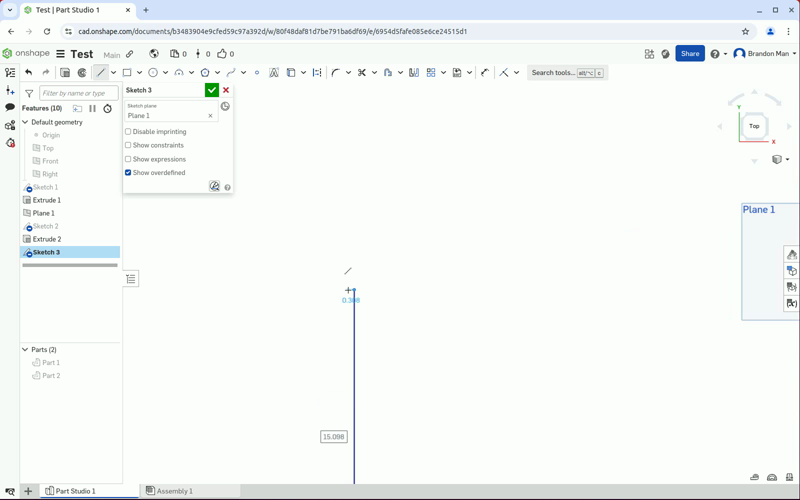
scroll(6)
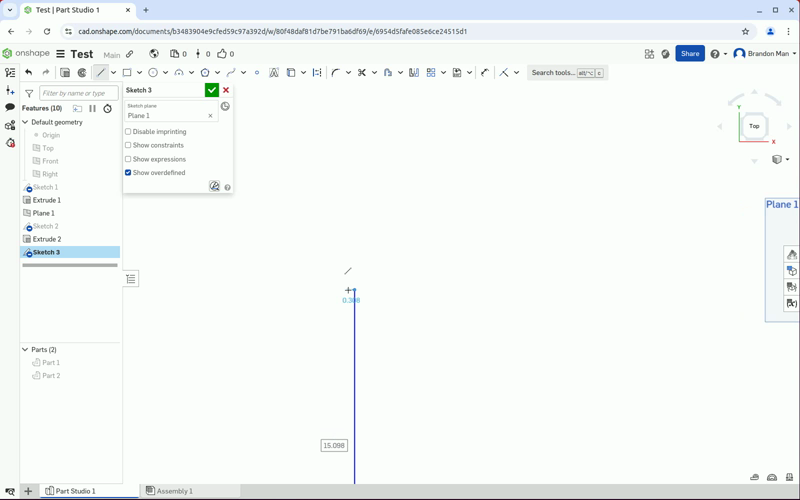
scroll(6)
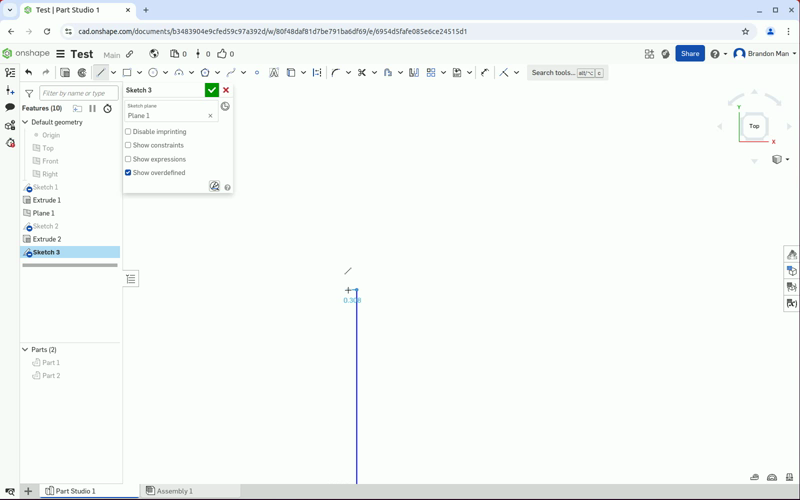
scroll(6)
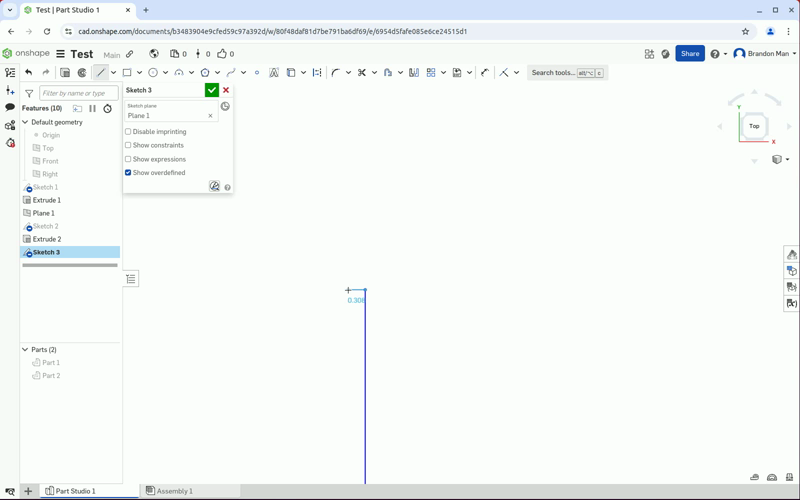
click(348, 289)
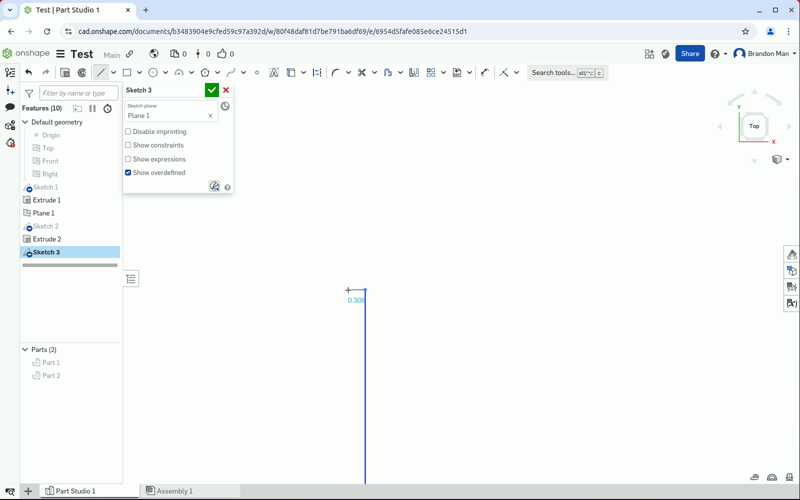
scroll(-6)
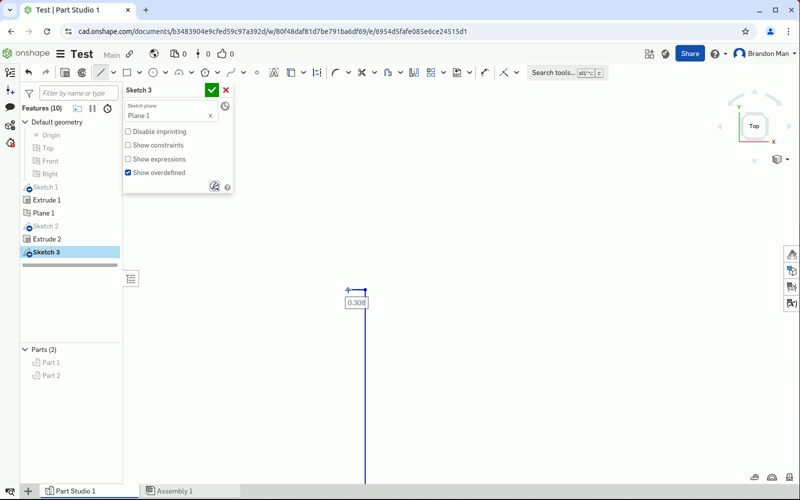
scroll(-6)
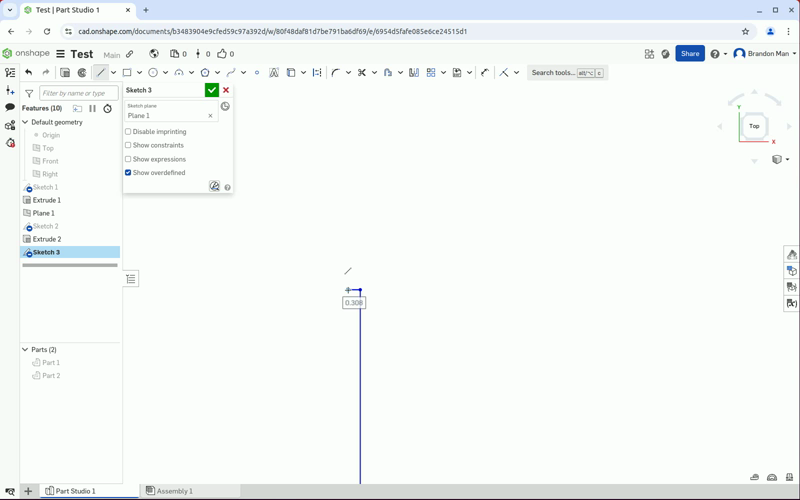
scroll(-6)
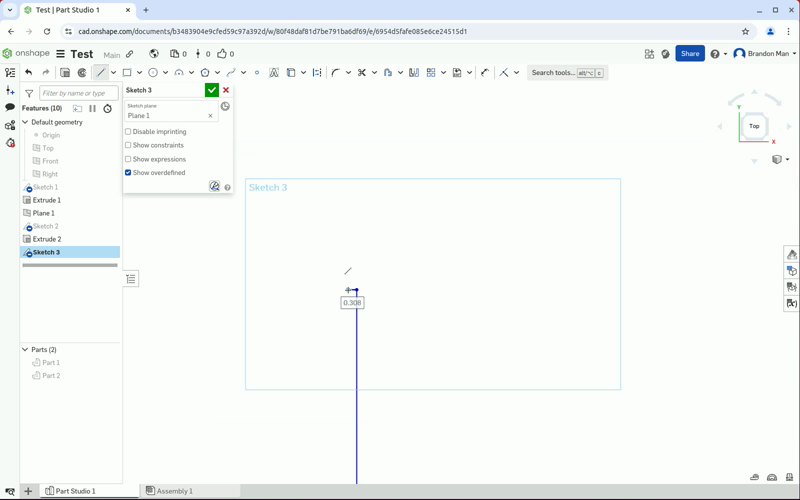
scroll(-6)
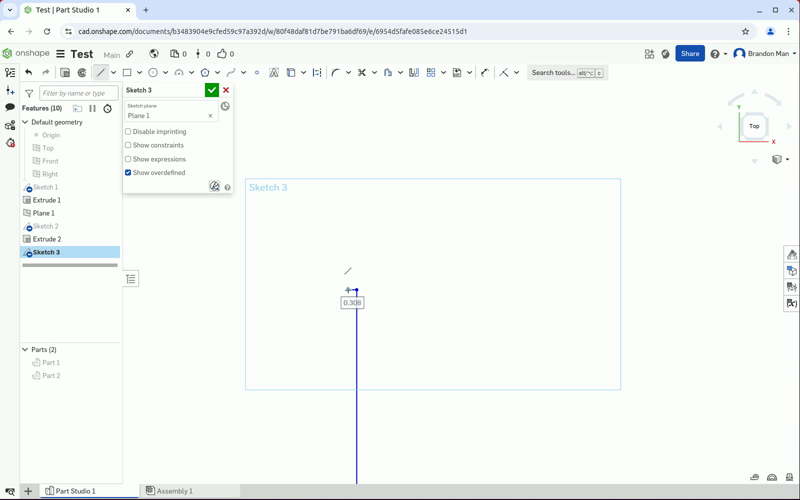
scroll(-6)
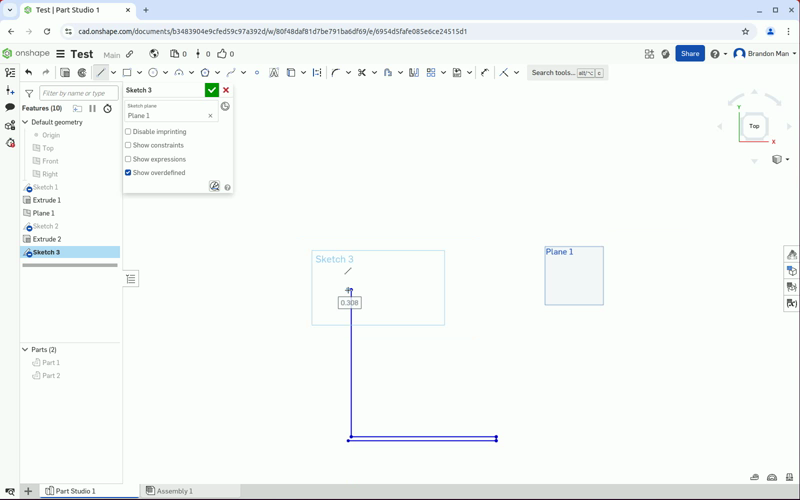
scroll(-6)
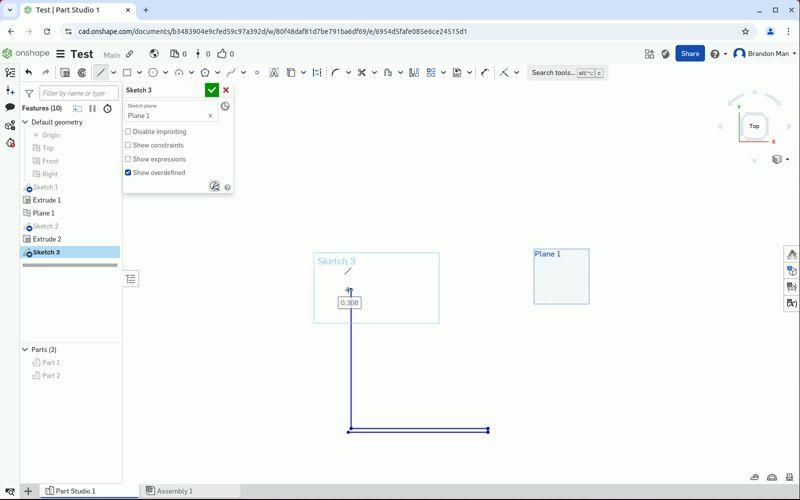
scroll(-6)
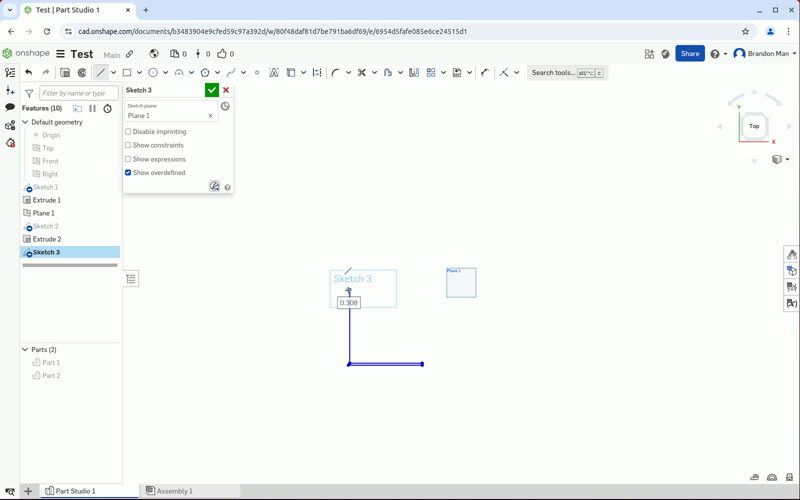
key_up(shift)
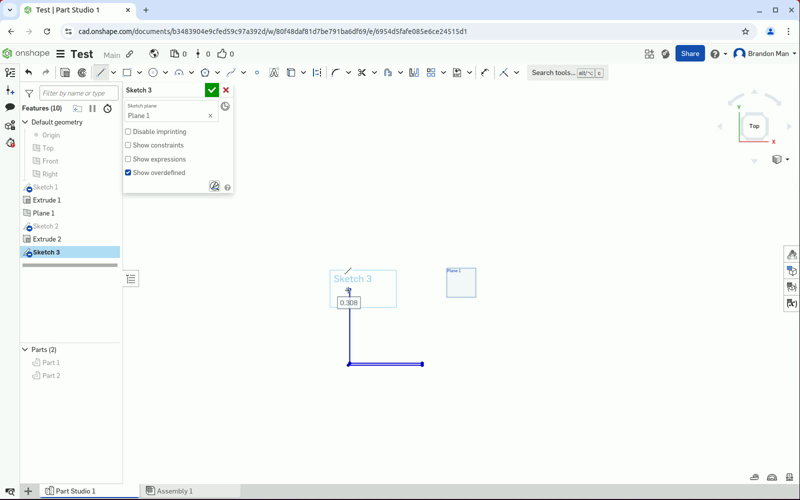
key_down(shift)
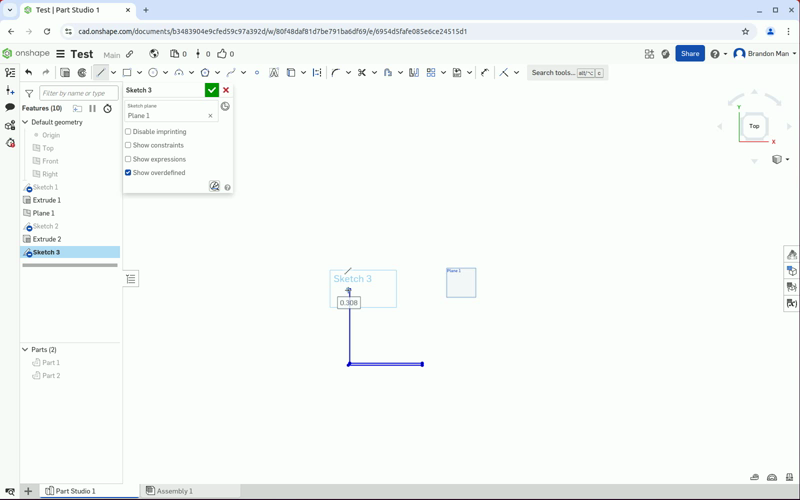
mouse_move(348, 365)
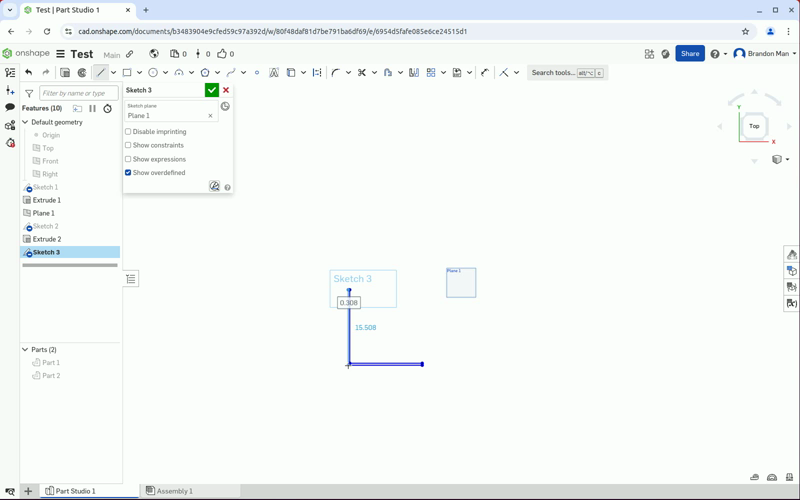
scroll(6)
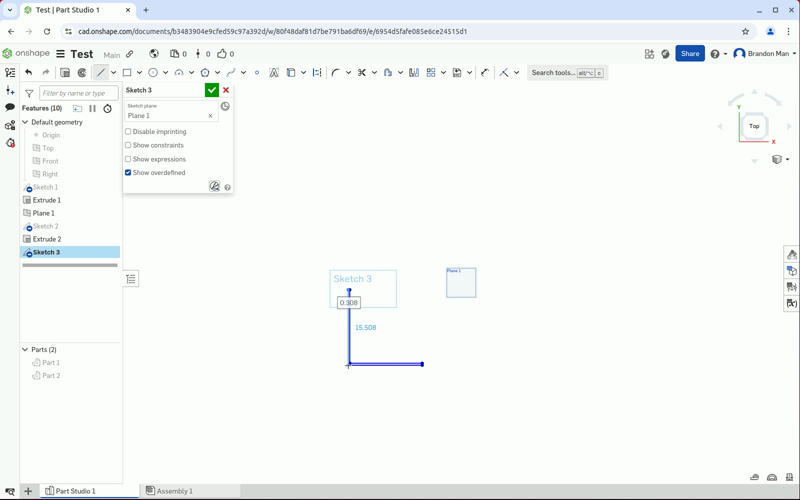
scroll(6)
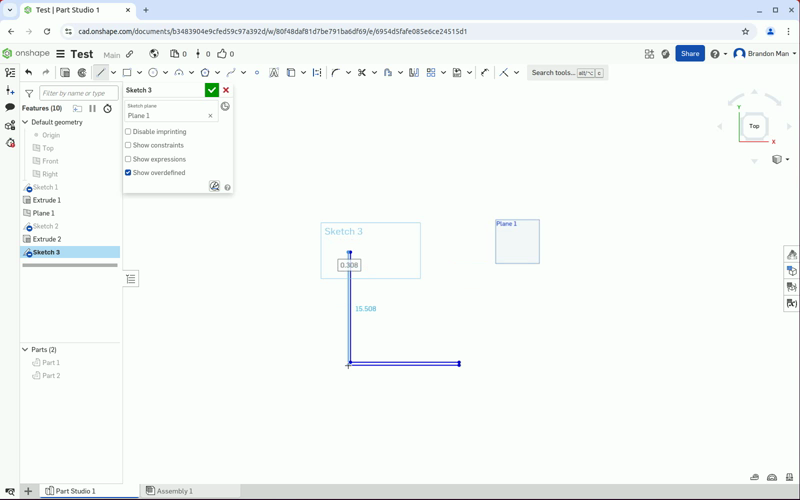
scroll(6)
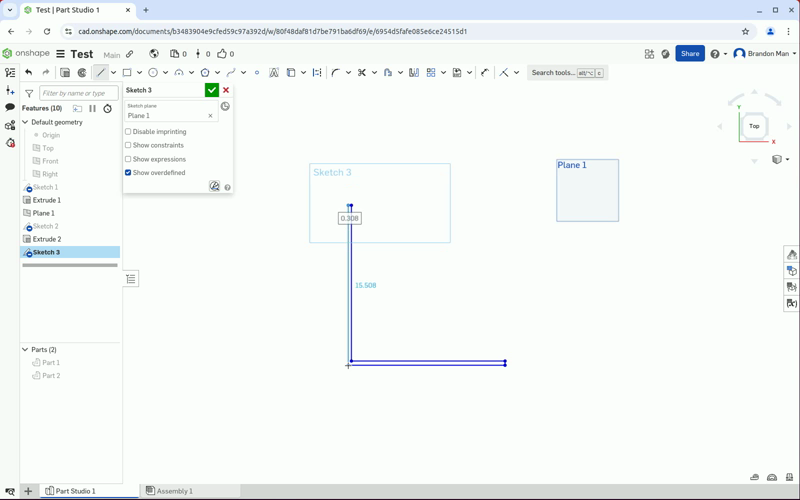
scroll(6)
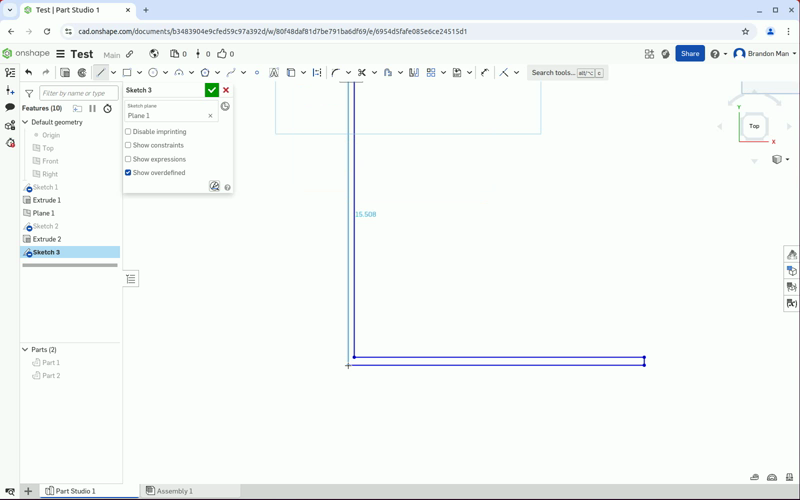
scroll(6)
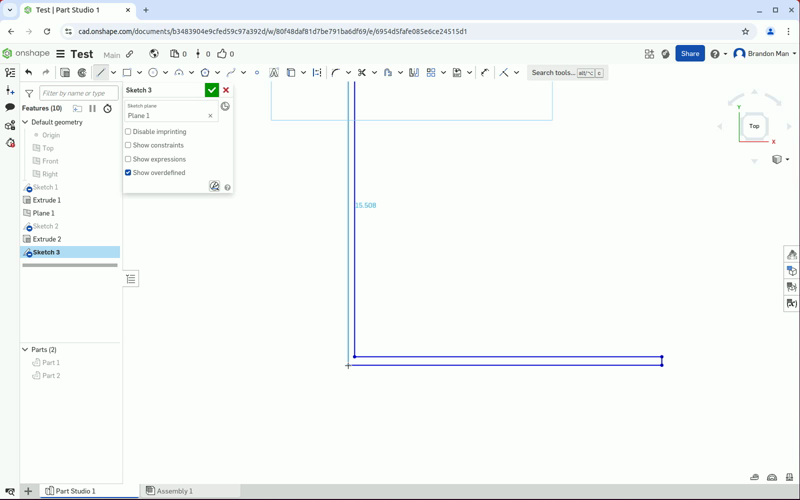
scroll(6)
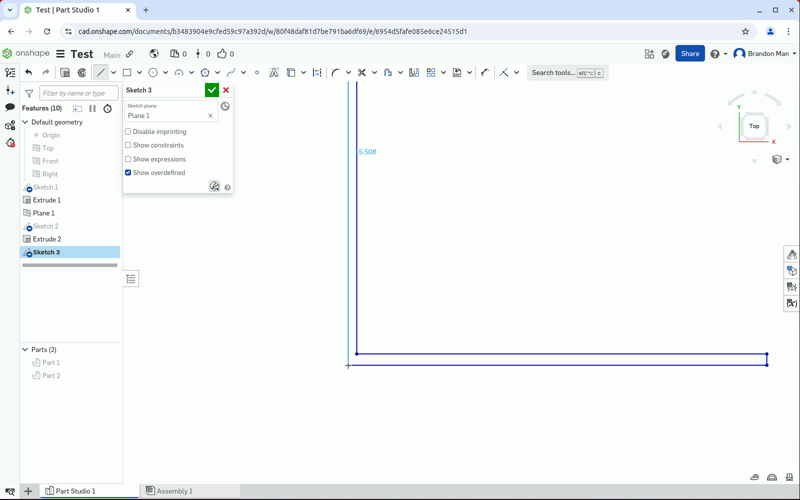
scroll(6)
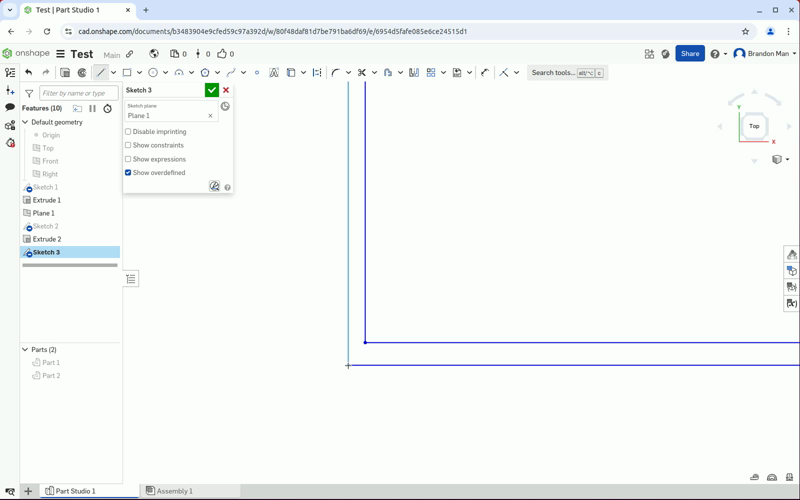
key_up(shift)
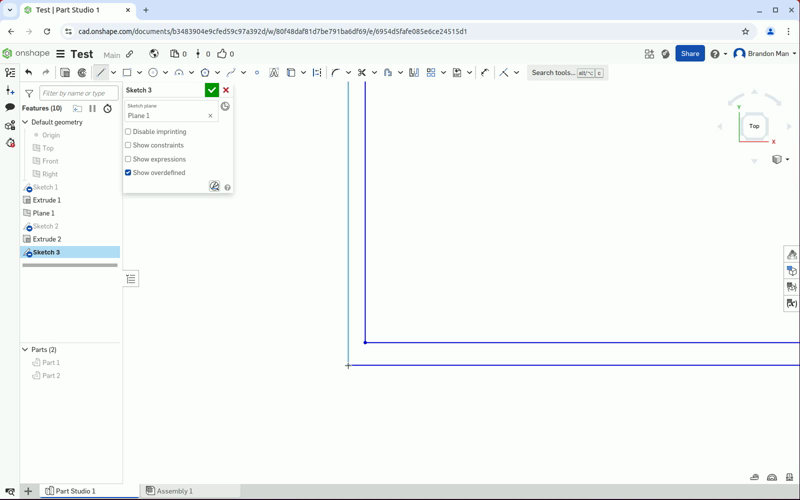
click(348, 365)
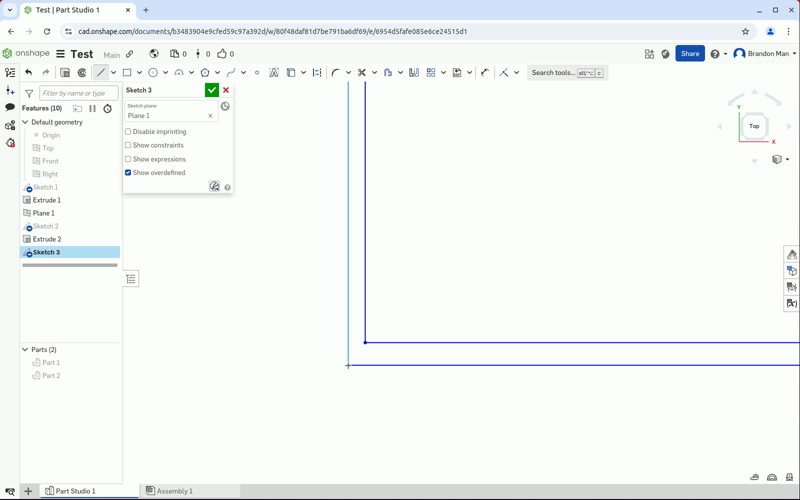
scroll(-6)
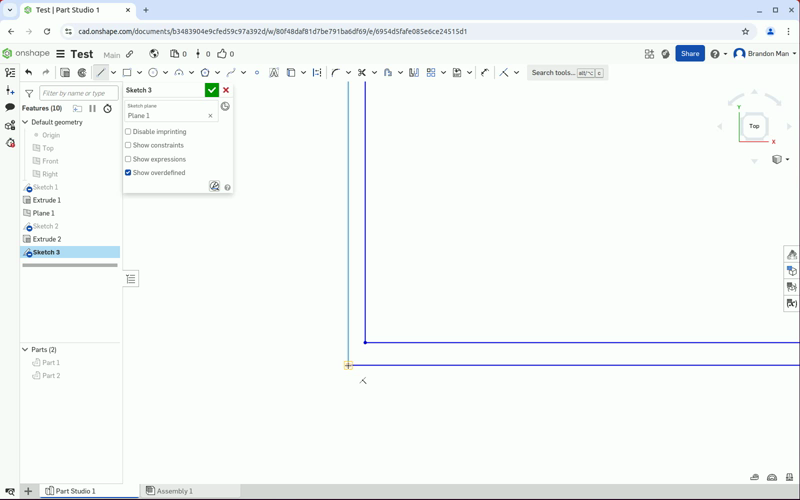
scroll(-6)
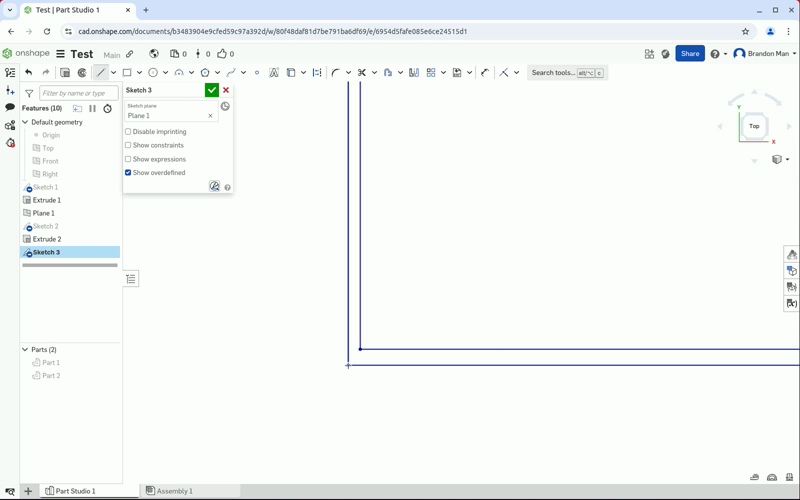
scroll(-6)
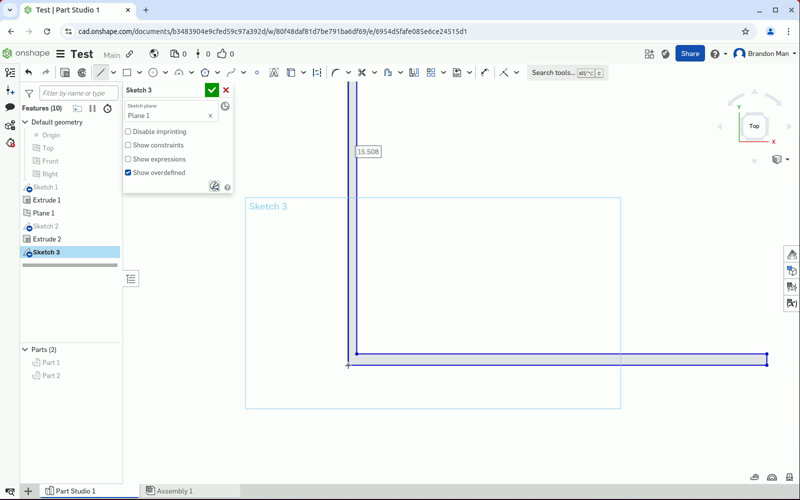
scroll(-6)
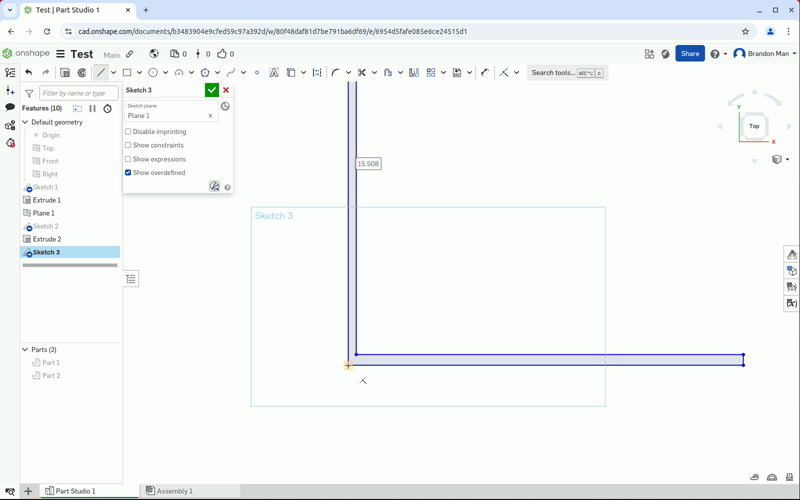
scroll(-6)
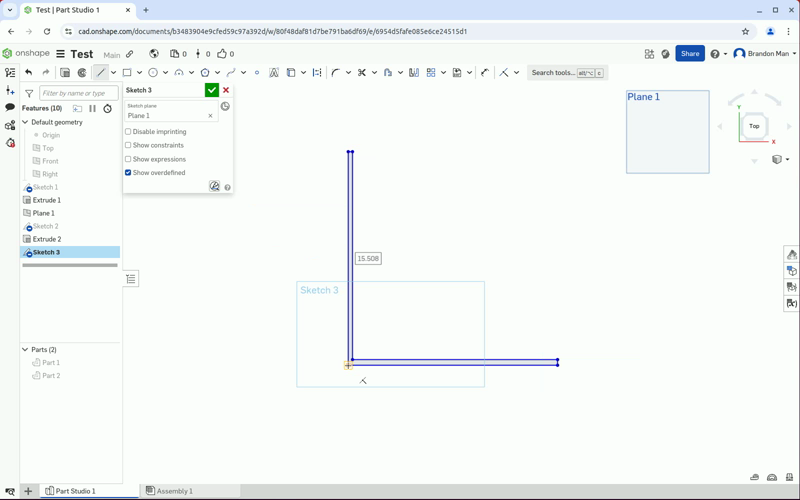
scroll(-6)
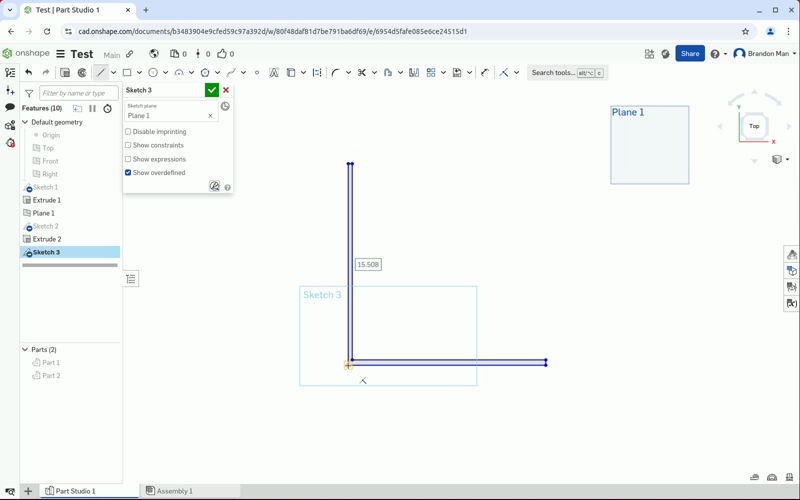
scroll(-6)
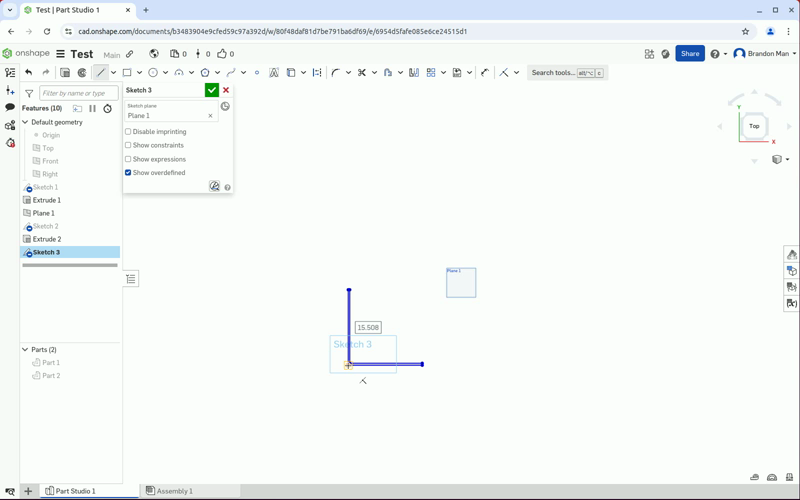
key(esc)
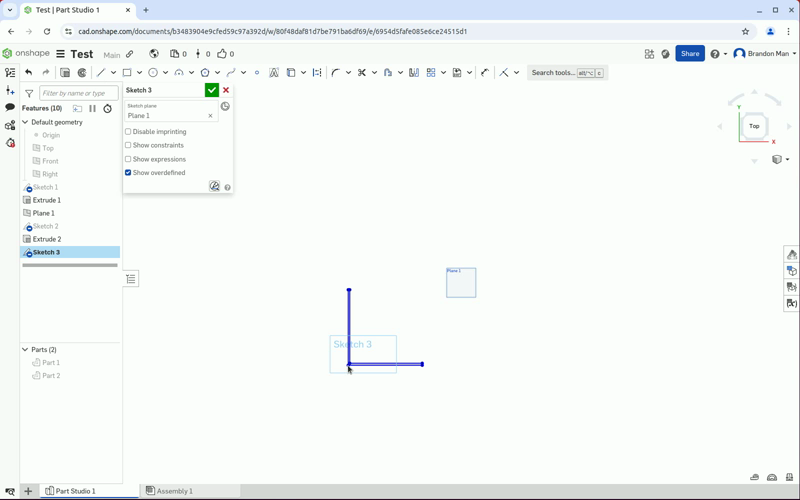
mouse_move(349, 300)
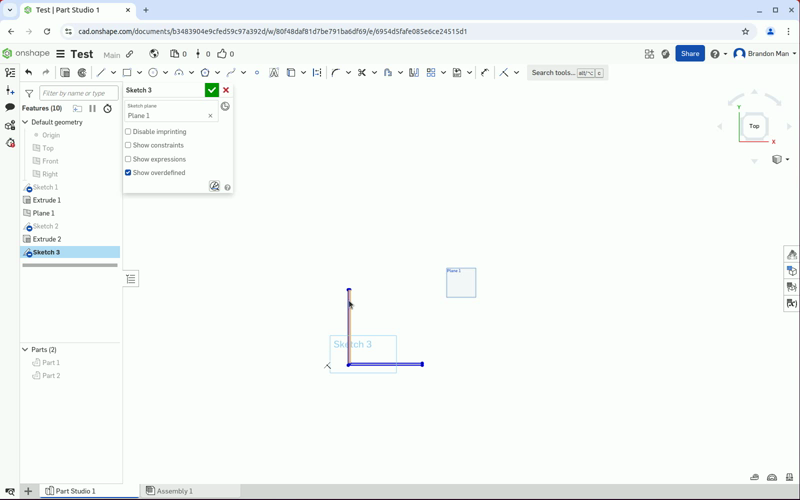
scroll(6)
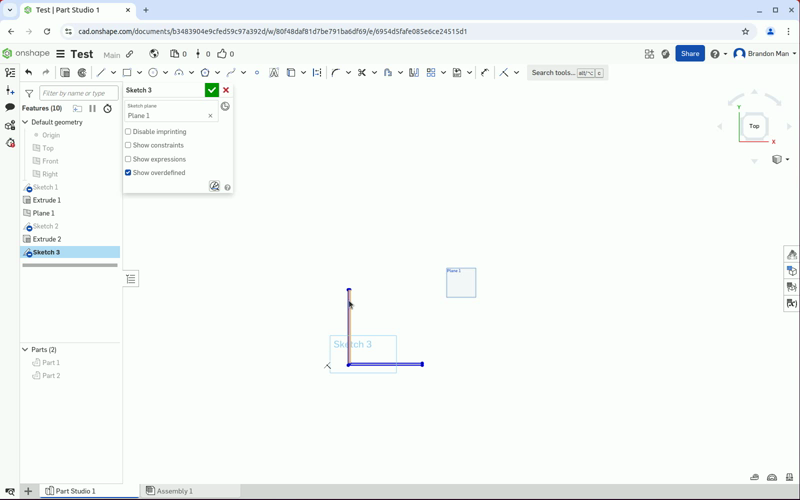
scroll(6)
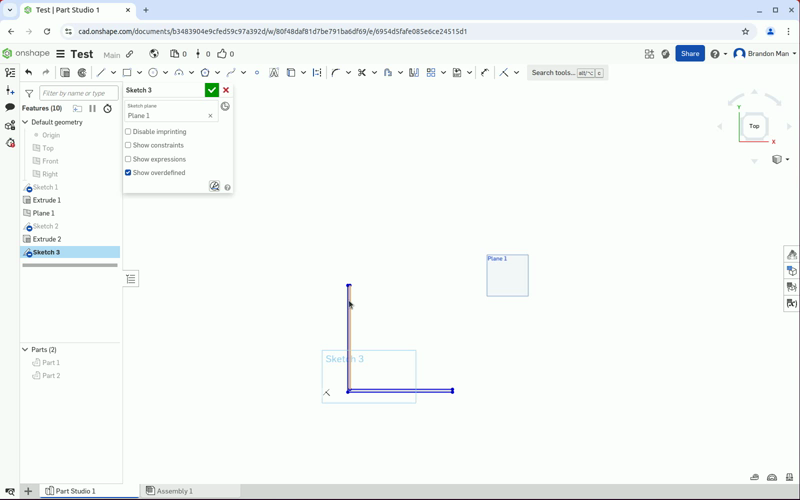
scroll(6)
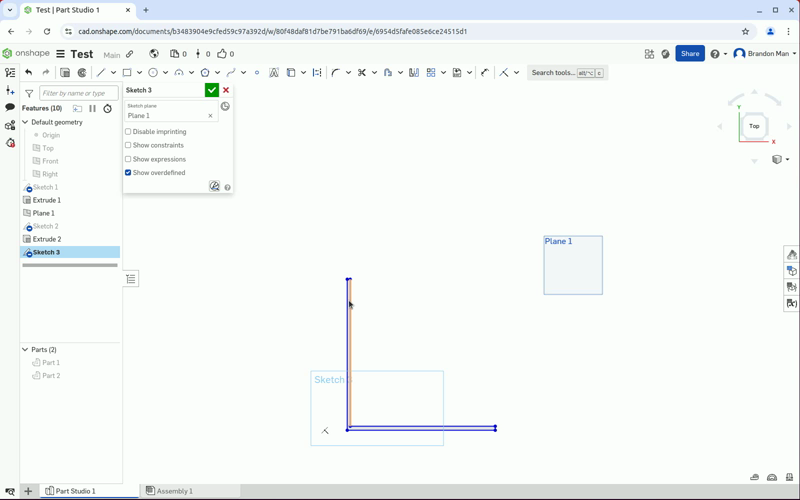
scroll(6)
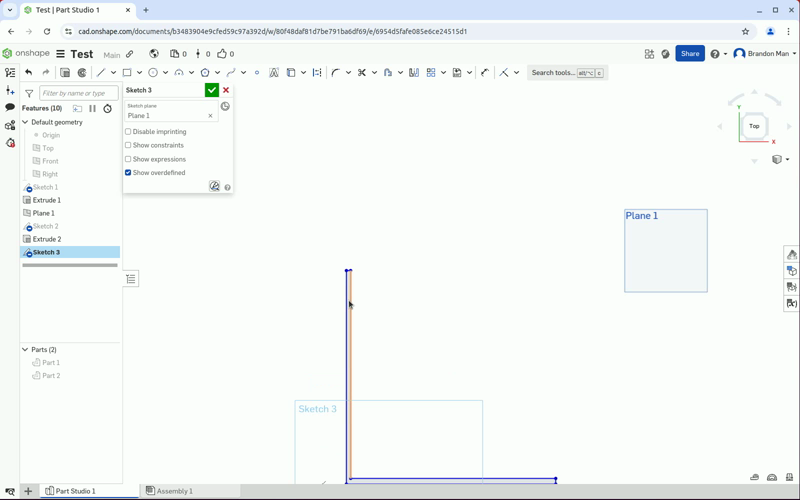
scroll(6)
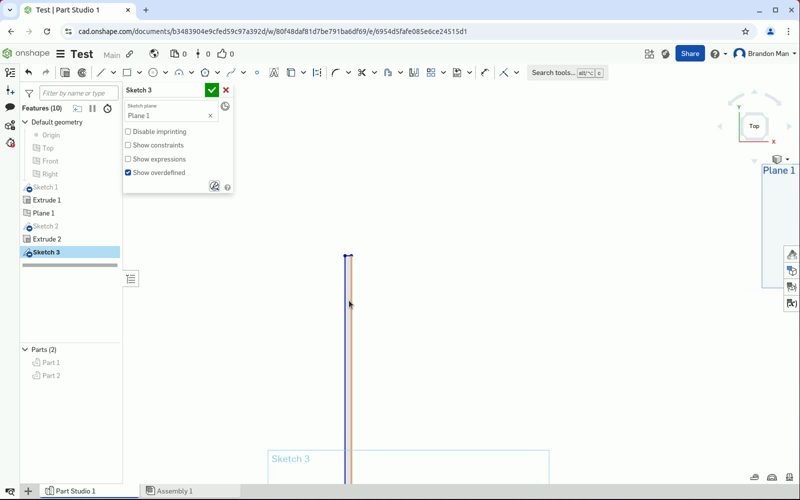
scroll(6)
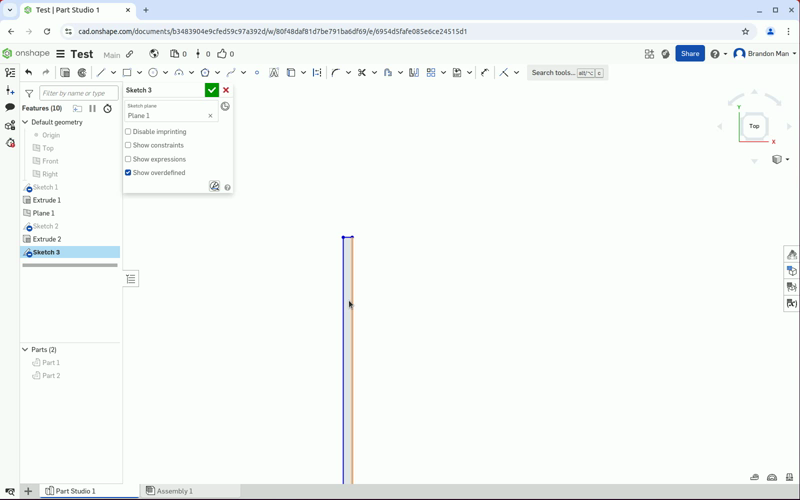
scroll(6)
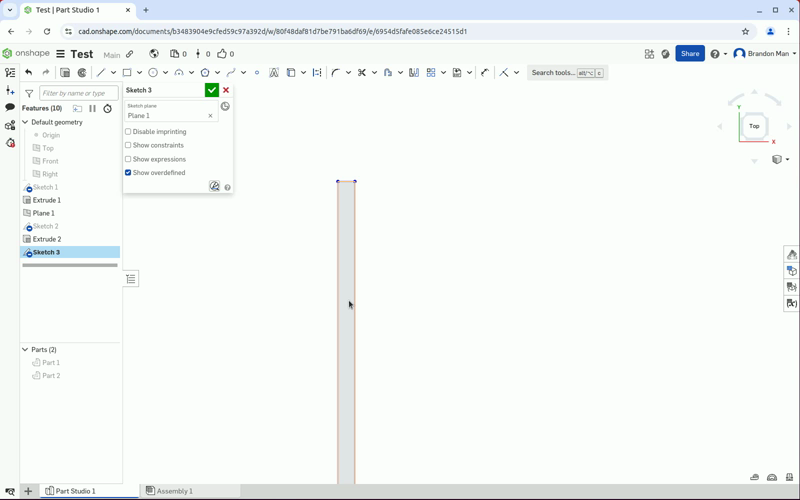
click(349, 300)
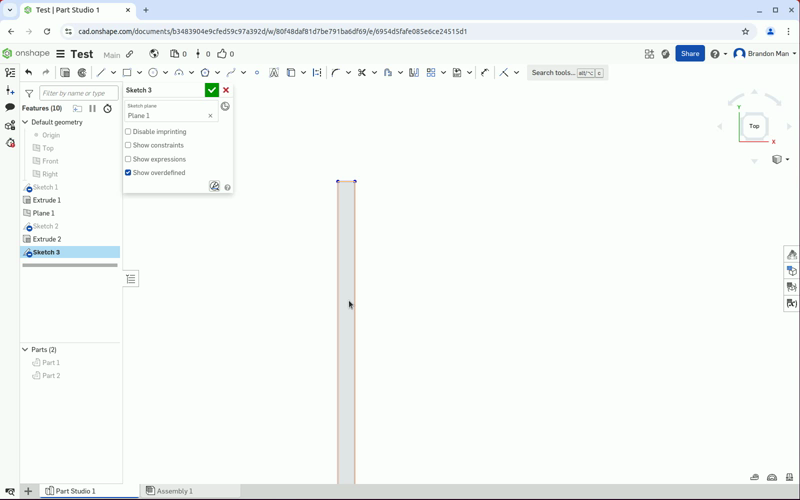
scroll(-6)
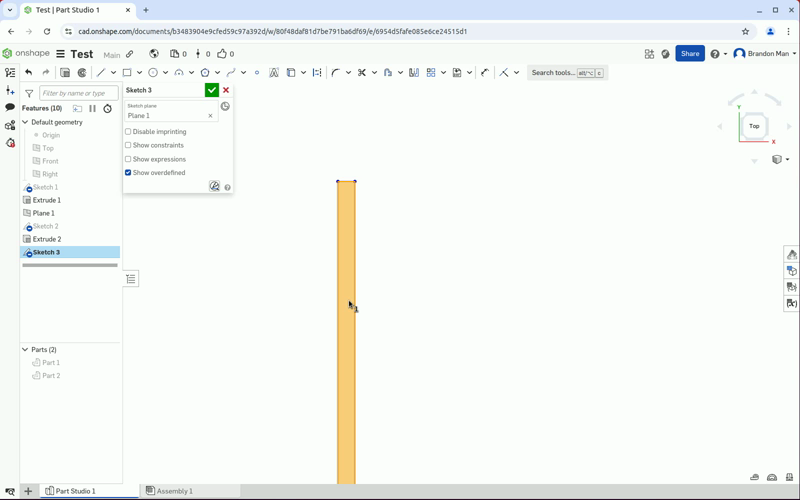
scroll(-6)
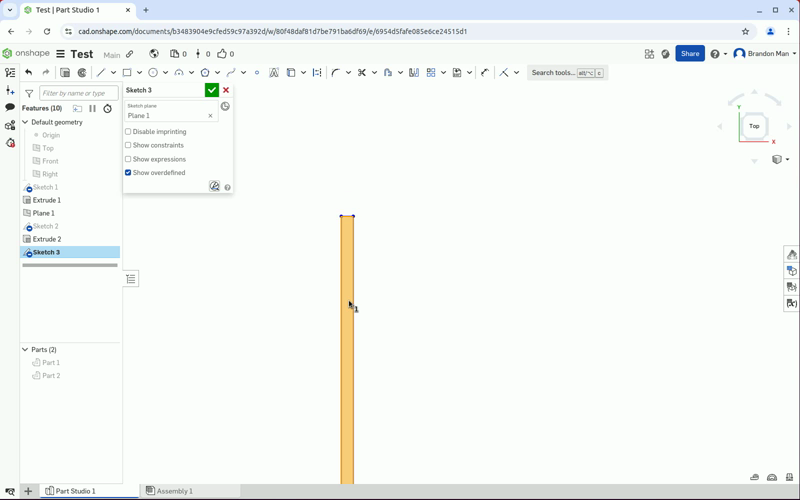
scroll(-6)
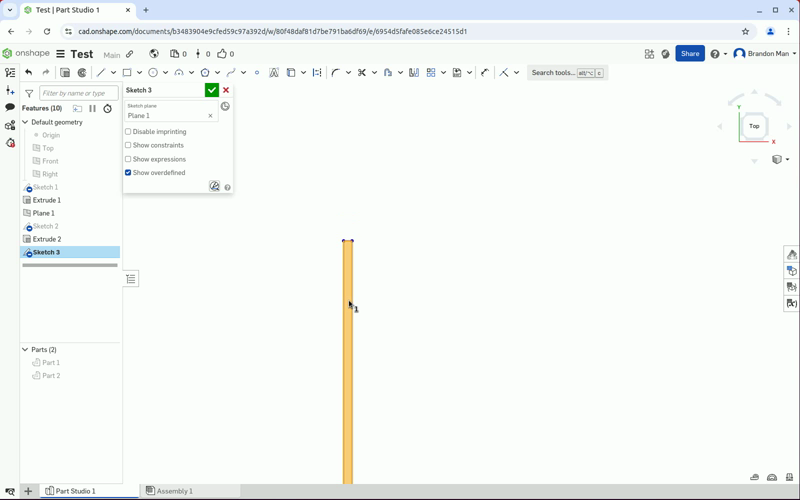
scroll(-6)
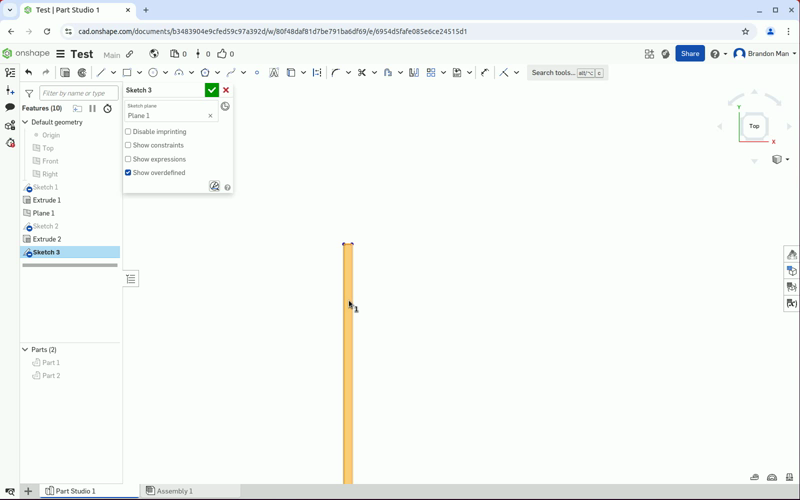
scroll(-6)
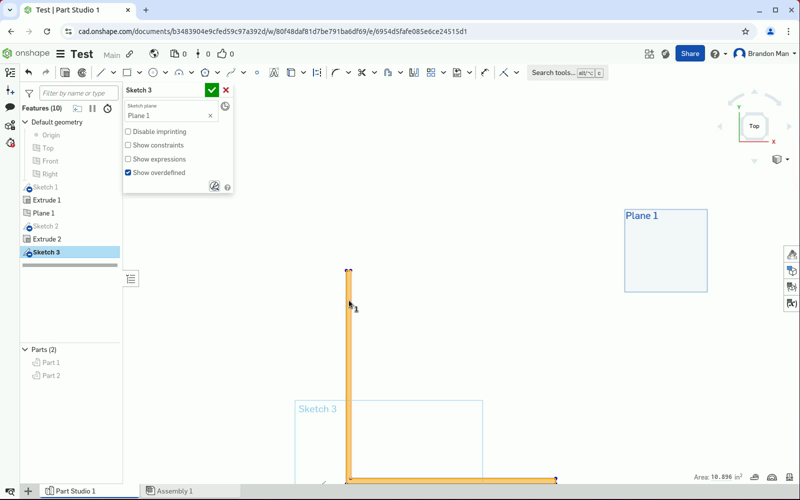
scroll(-6)
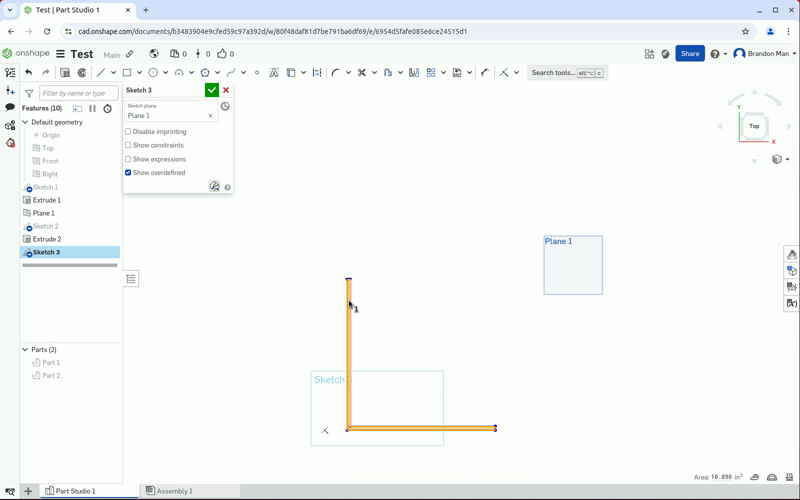
scroll(-6)
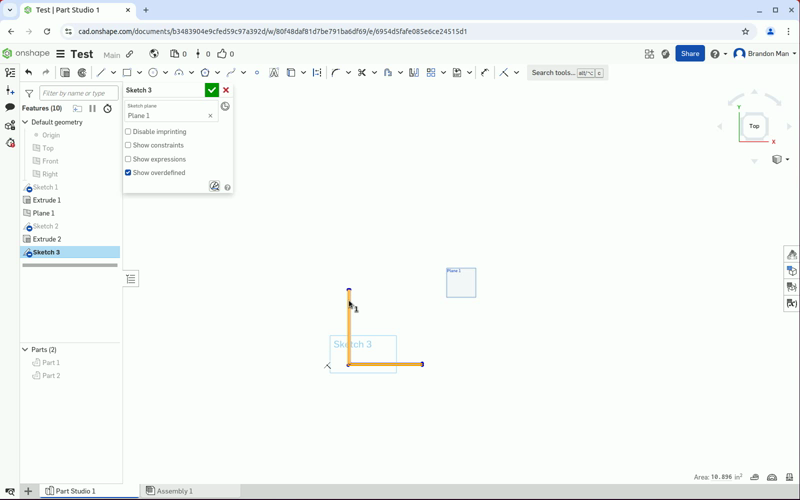
mouse_move(73, 352)
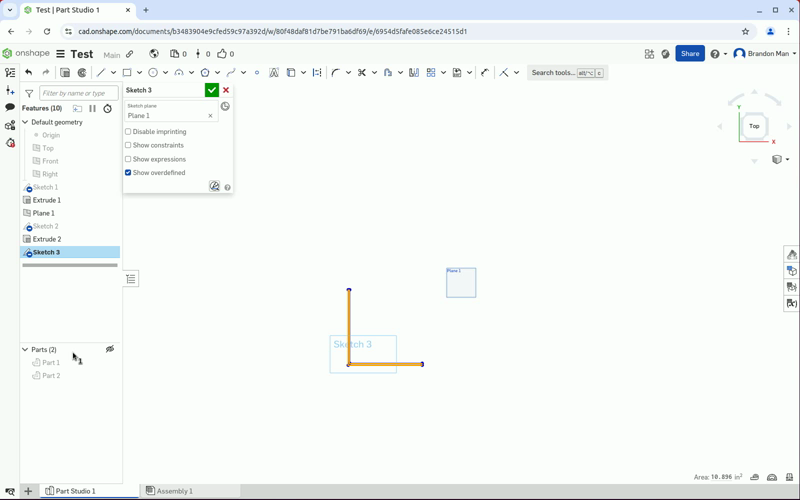
key(shift+y)
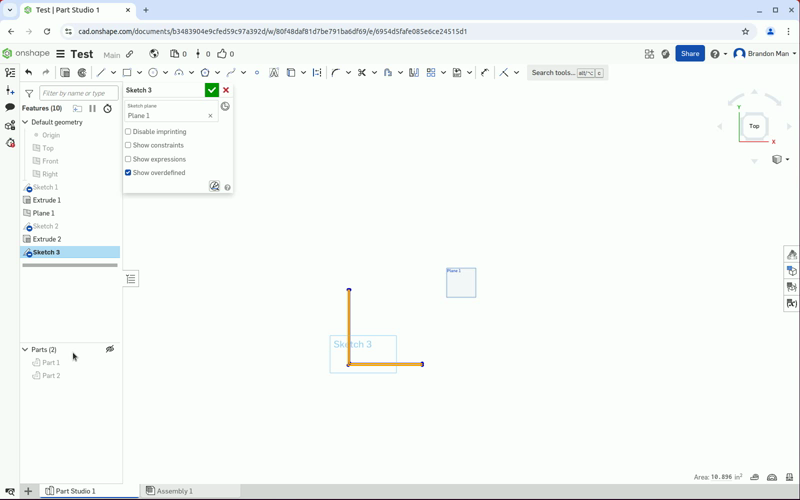
key(shift+e)
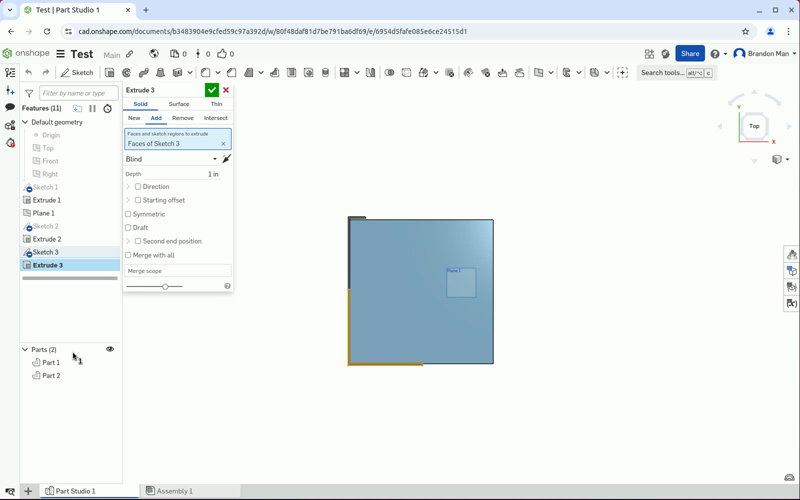
mouse_move(143, 106)
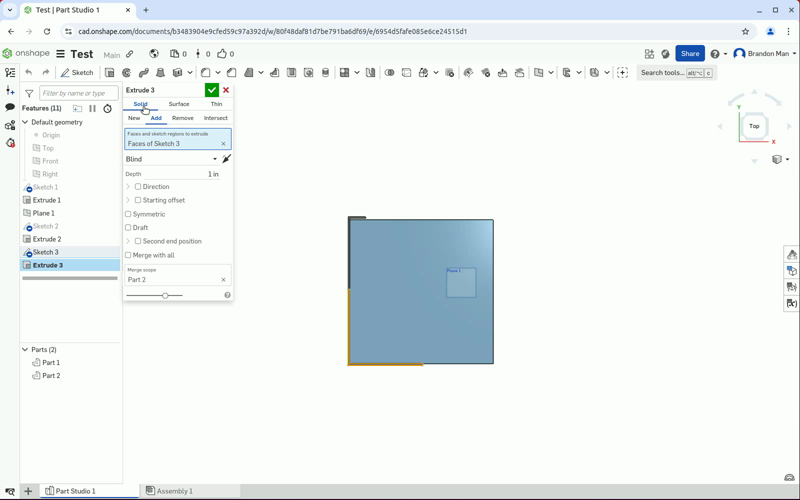
click(143, 106)
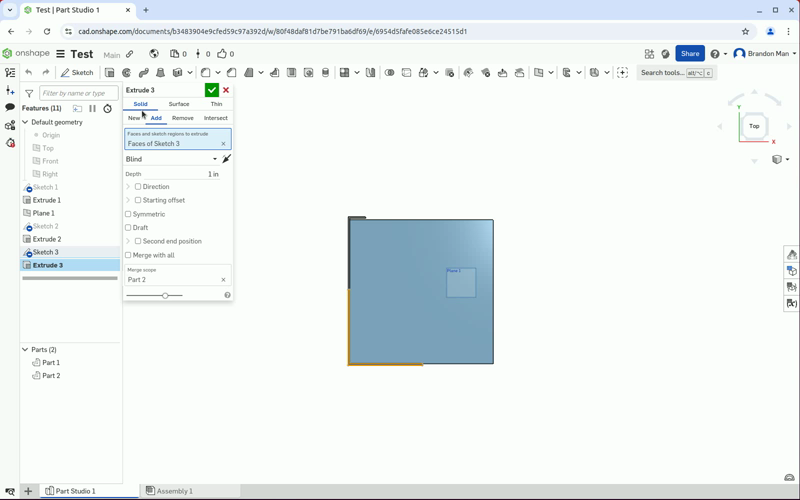
mouse_move(137, 120)
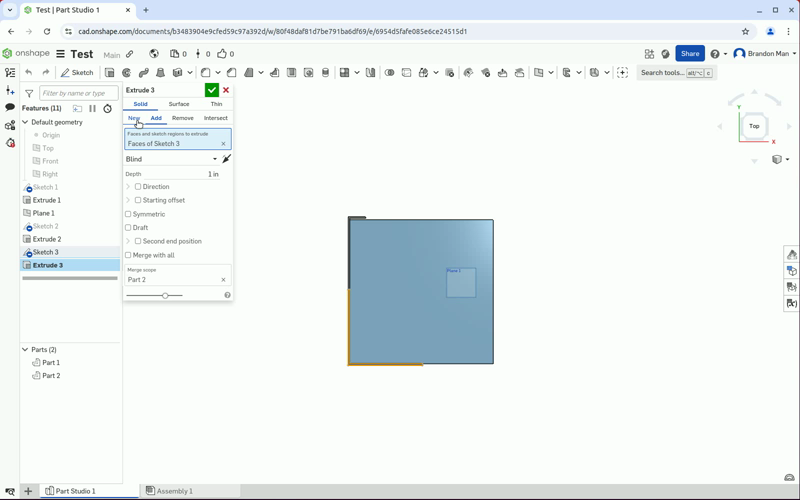
click(137, 120)
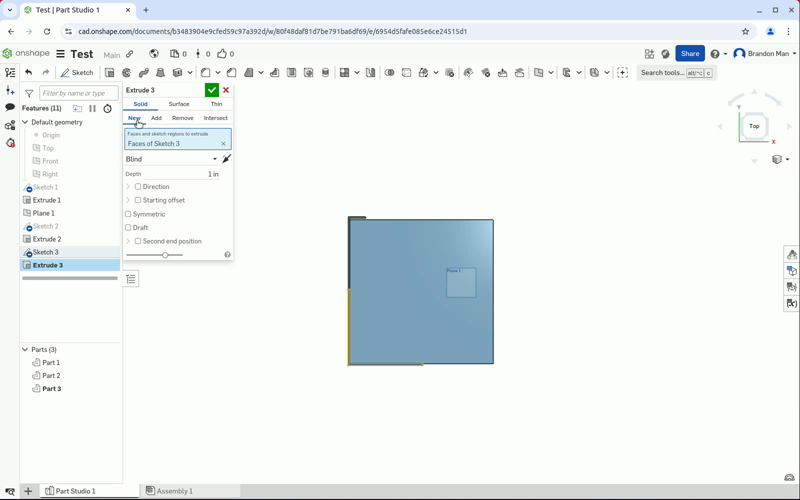
key(tab, 4)
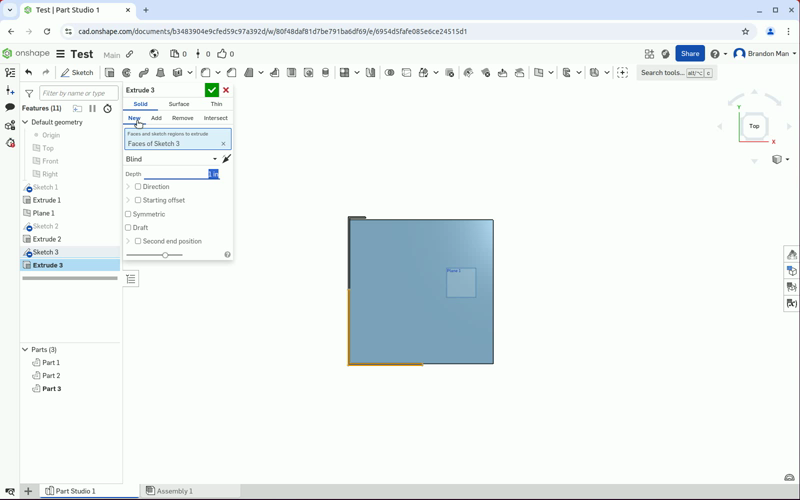
text(2.407)
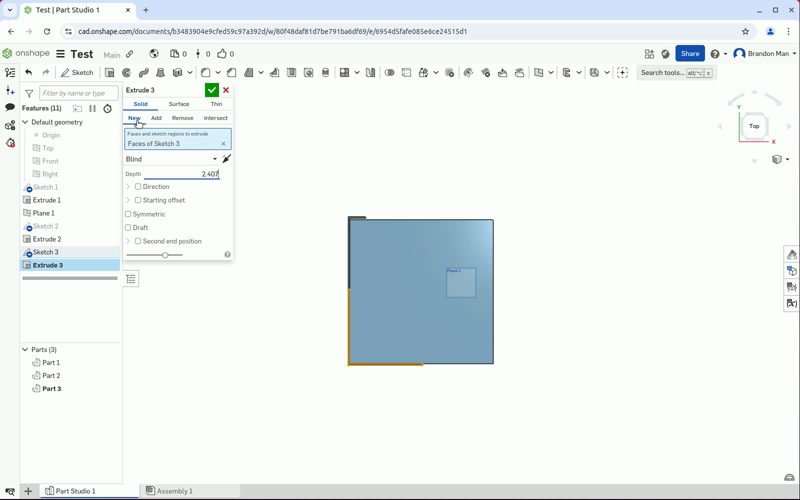
key(enter)
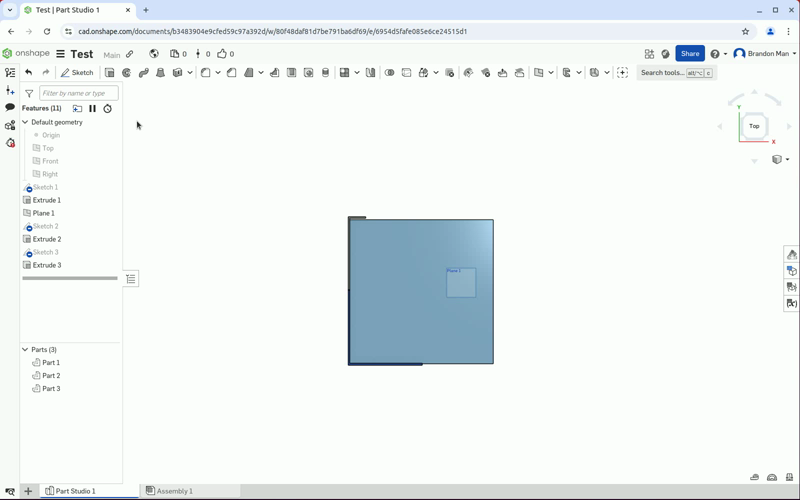
key(shift+h)
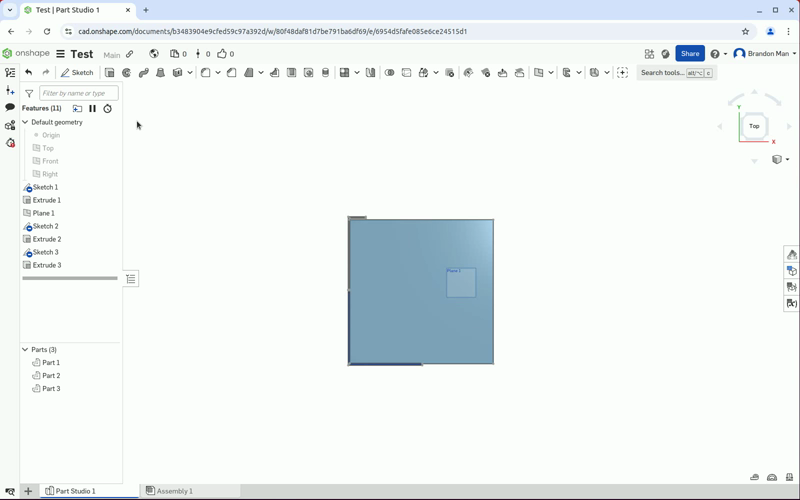
key(shift+h)
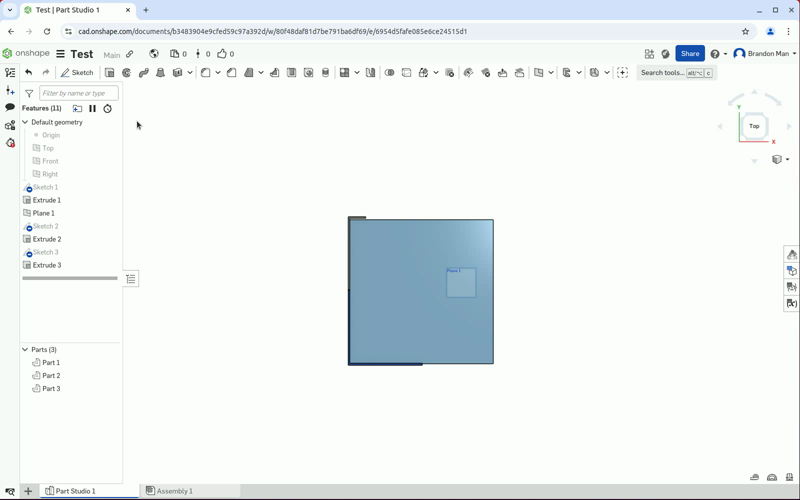
mouse_move(73, 189)
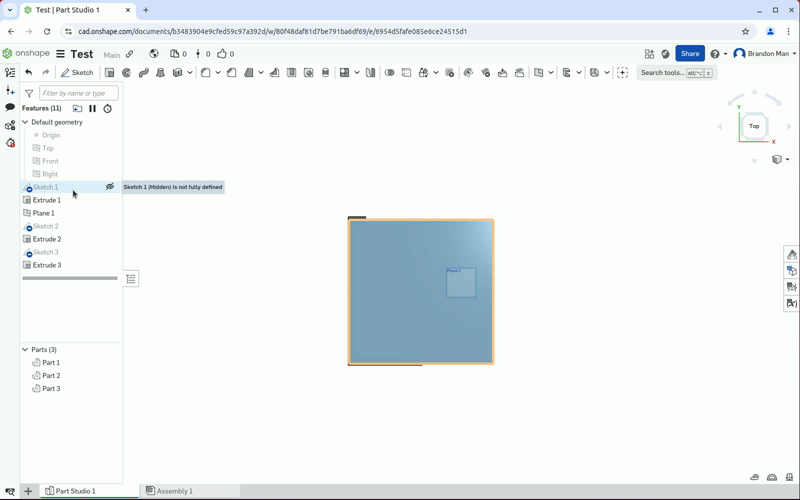
click(73, 189)
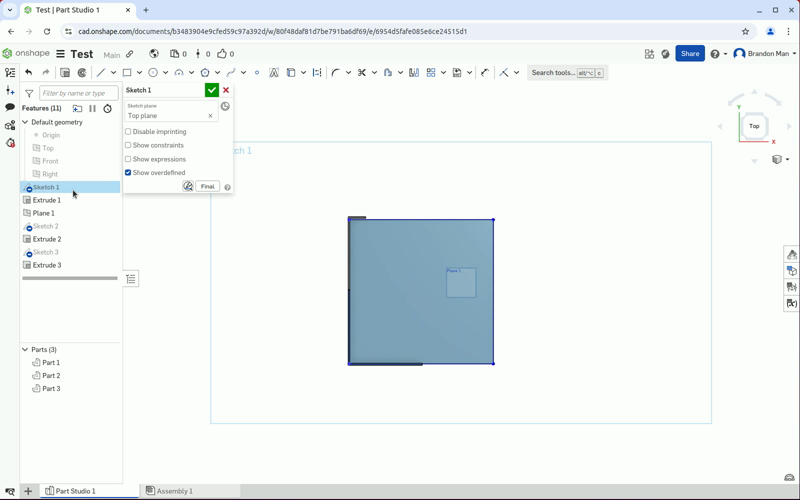
mouse_move(229, 92)
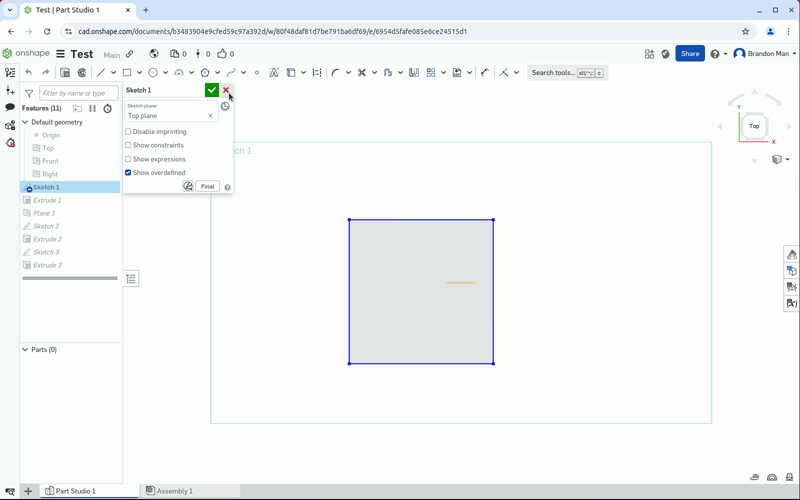
click(229, 92)
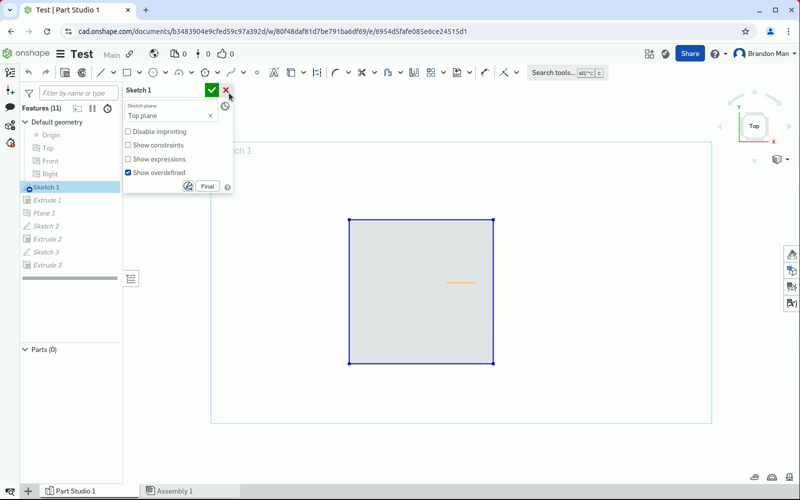
key(shift+s)
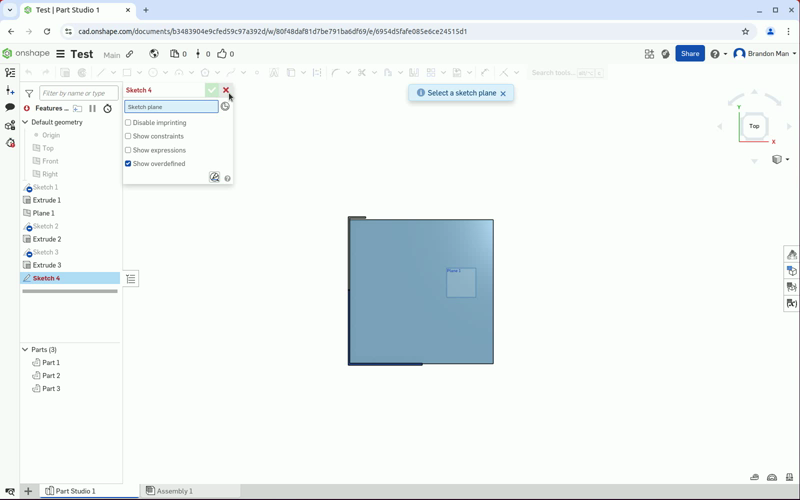
mouse_move(73, 215)
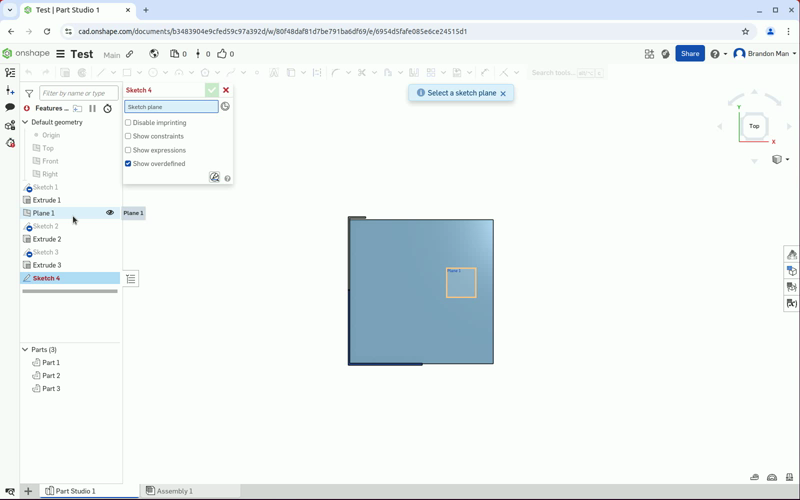
click(73, 215)
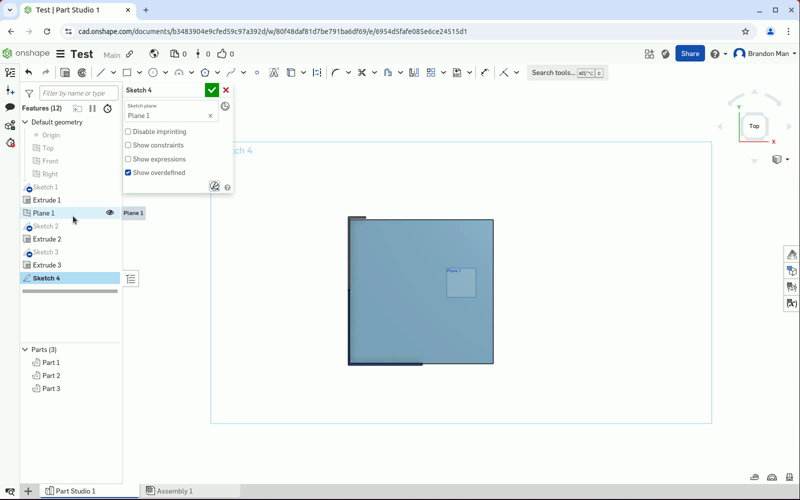
mouse_move(73, 352)
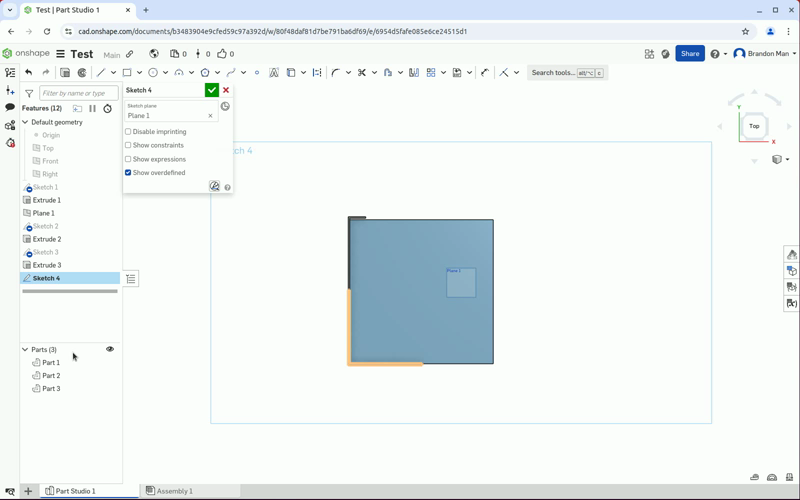
key(y)
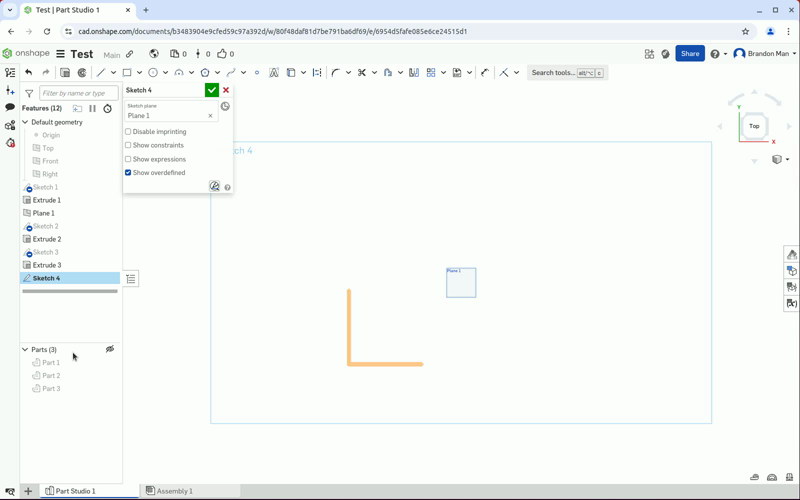
key(l)
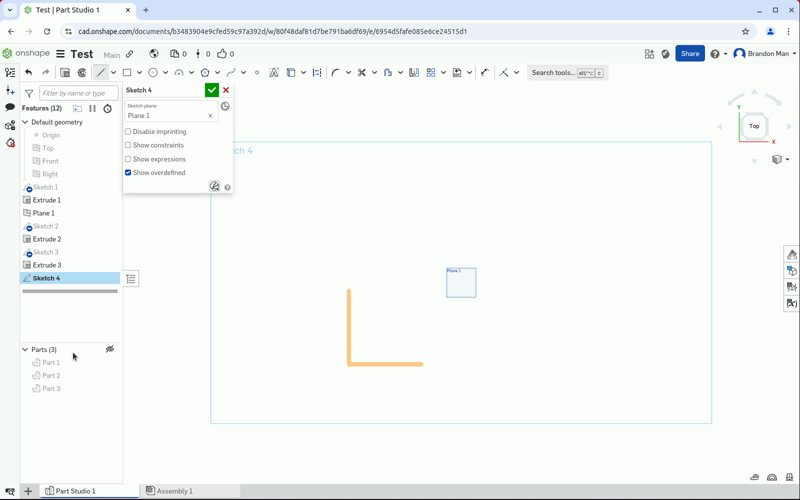
key_down(shift)
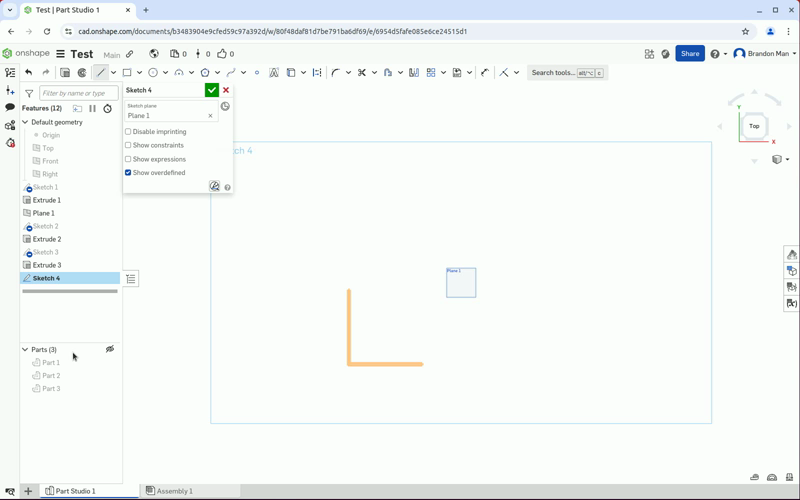
mouse_move(365, 219)
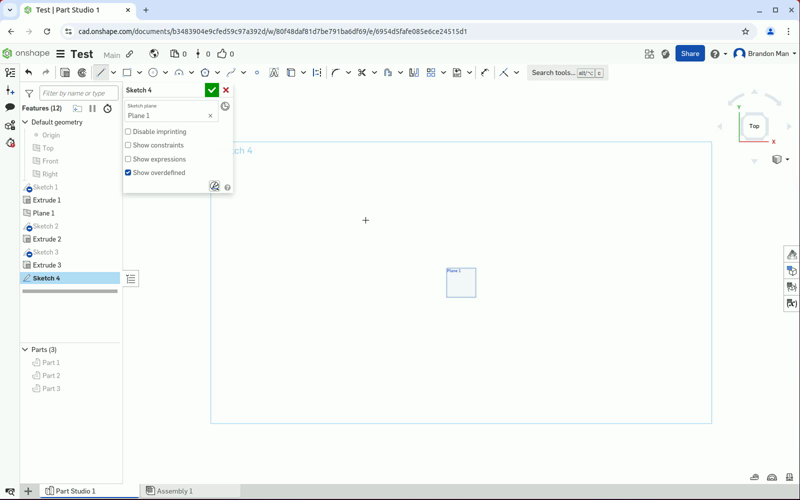
click(365, 219)
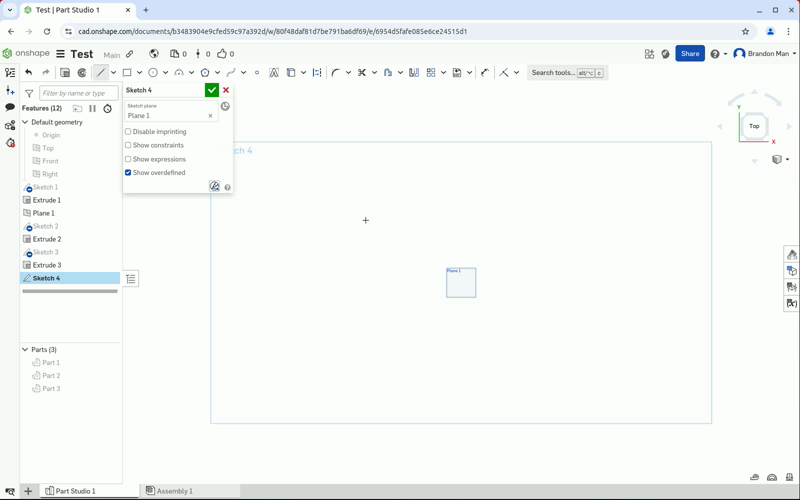
key_up(shift)
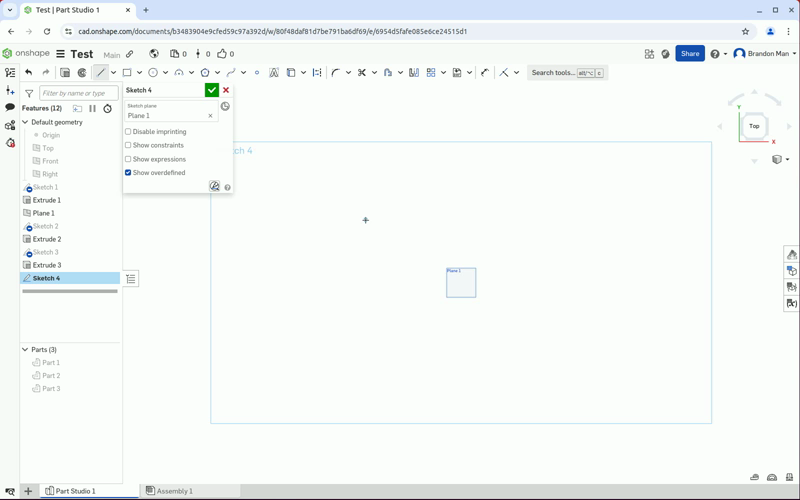
key_down(shift)
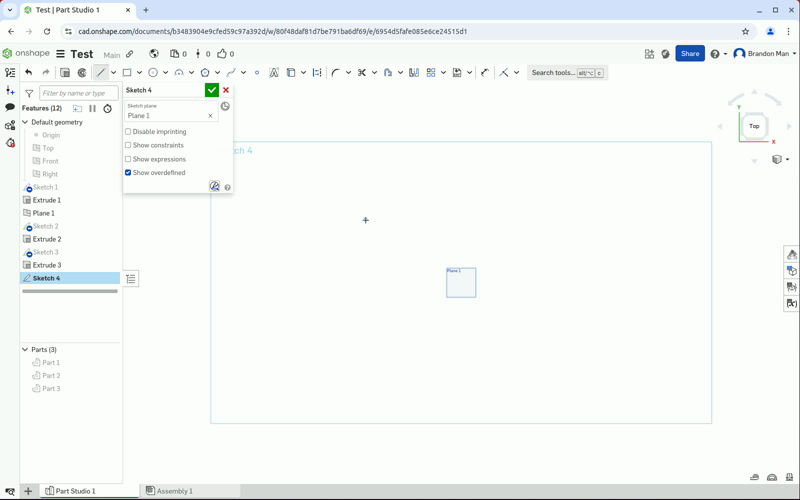
mouse_move(494, 219)
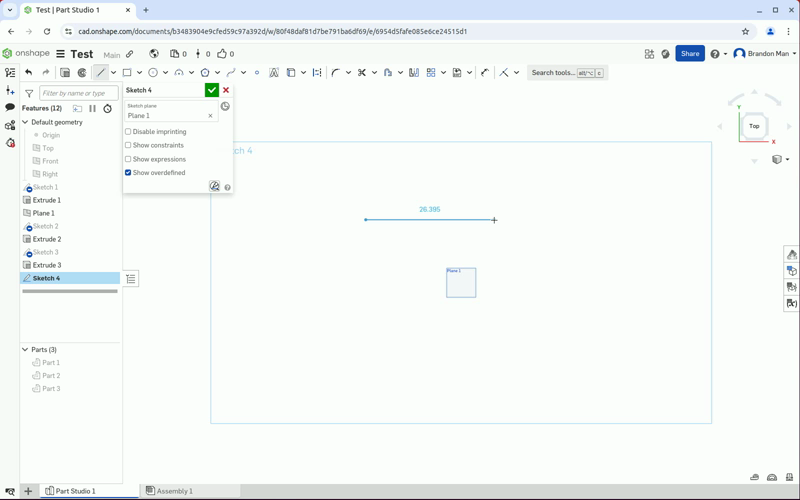
click(494, 219)
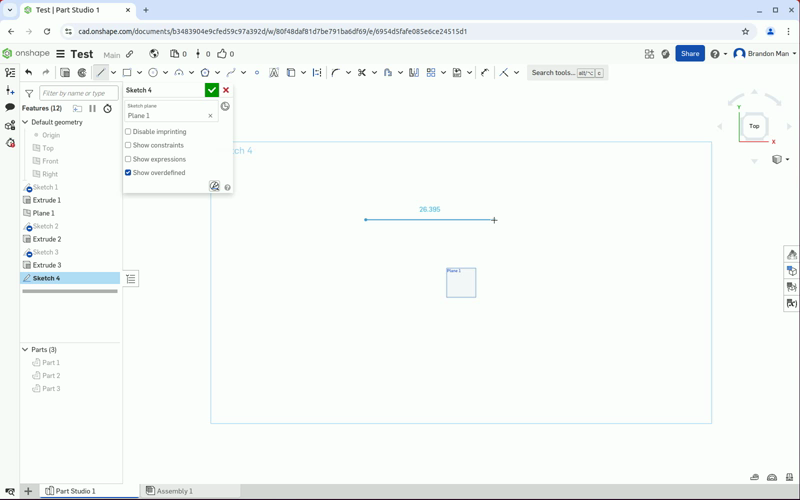
key_up(shift)
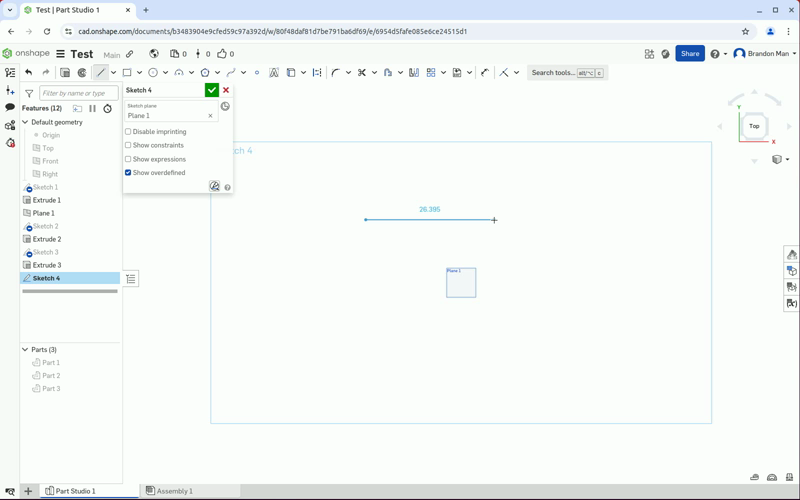
key_down(shift)
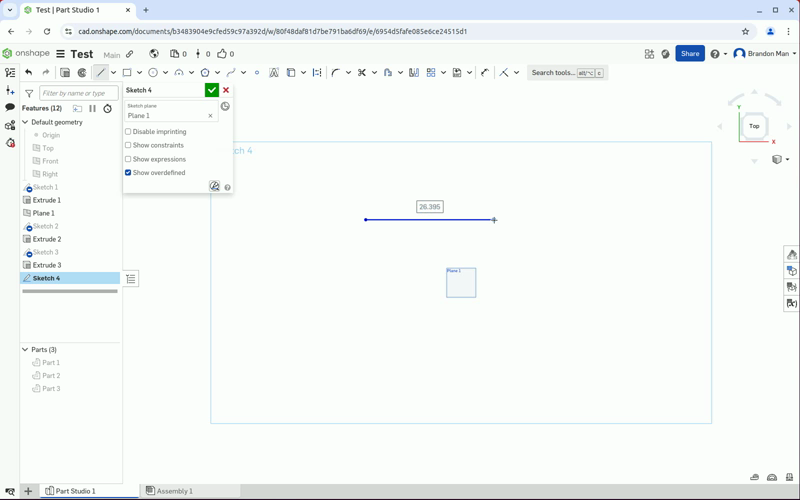
mouse_move(494, 292)
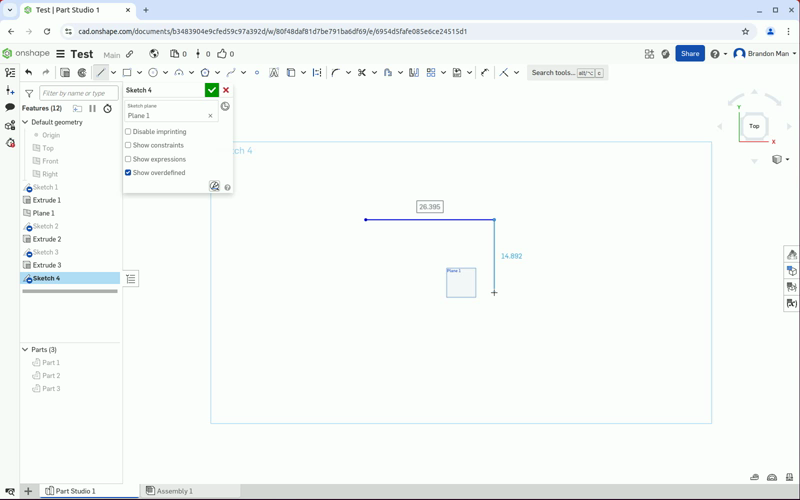
click(494, 292)
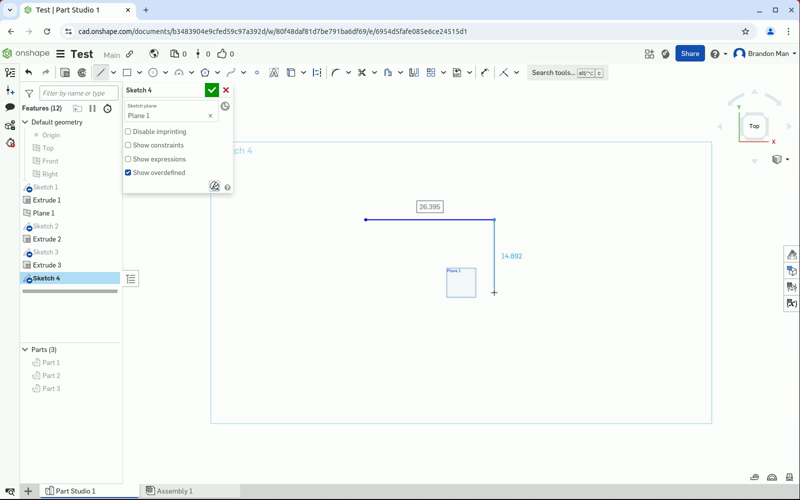
key_up(shift)
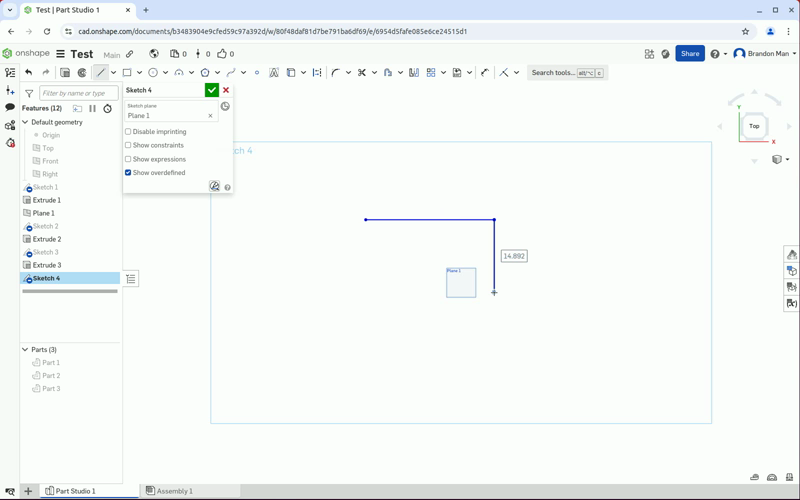
key_down(shift)
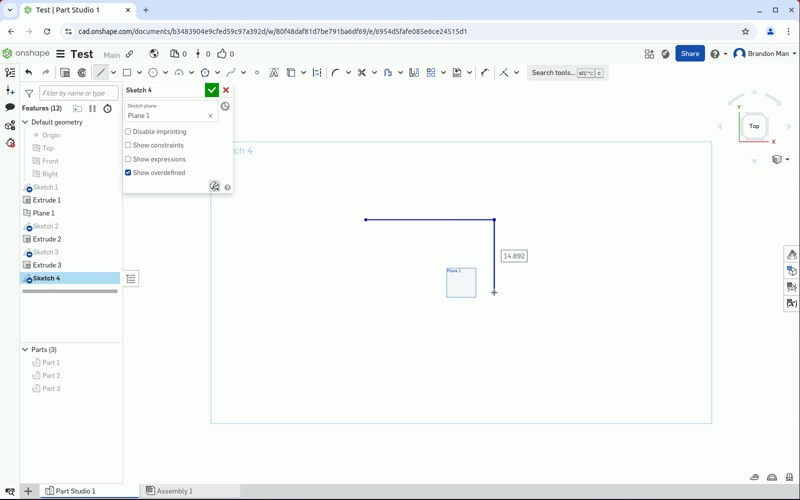
mouse_move(524, 292)
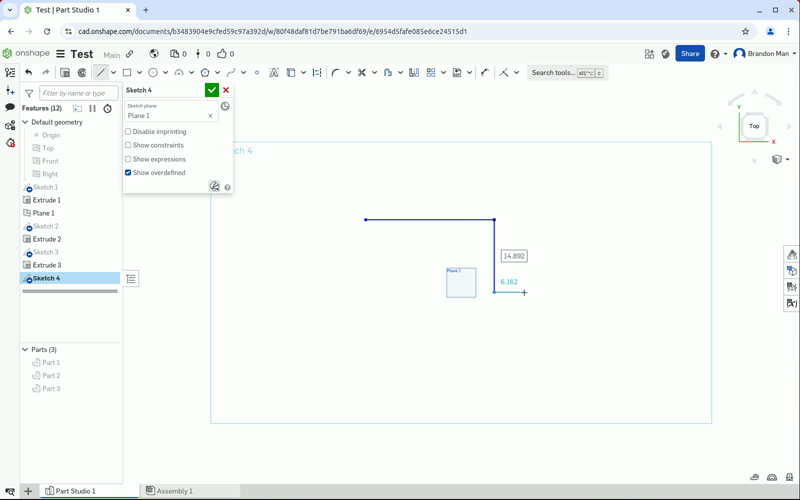
mouse_move(495, 292)
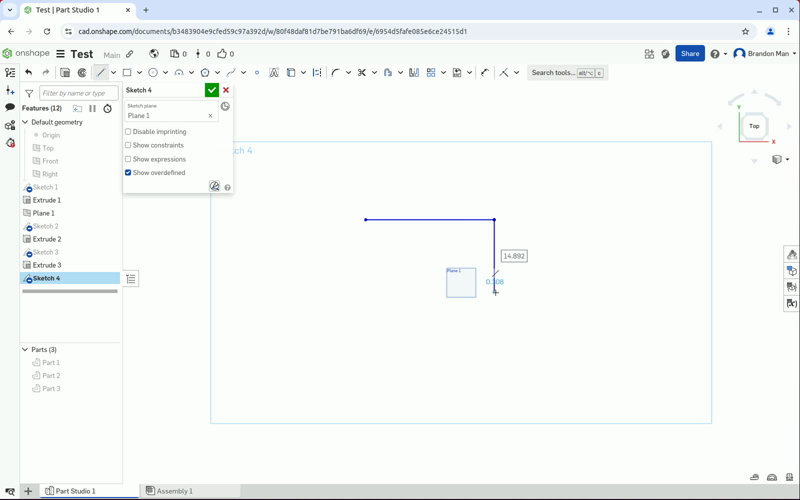
scroll(6)
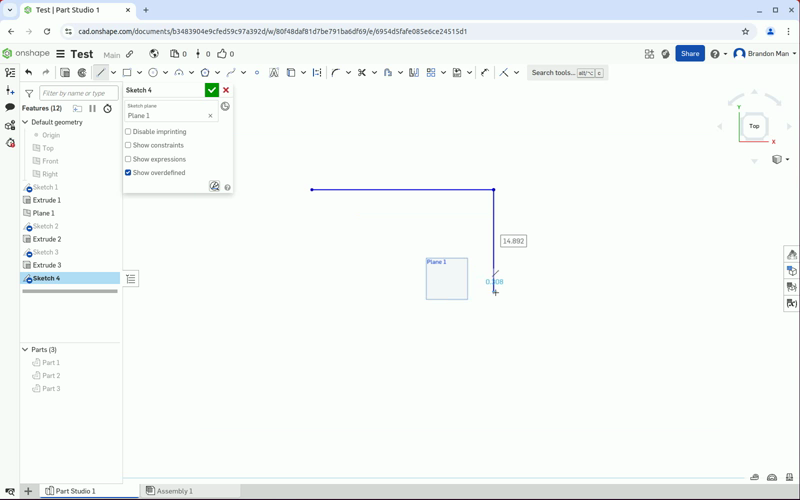
scroll(6)
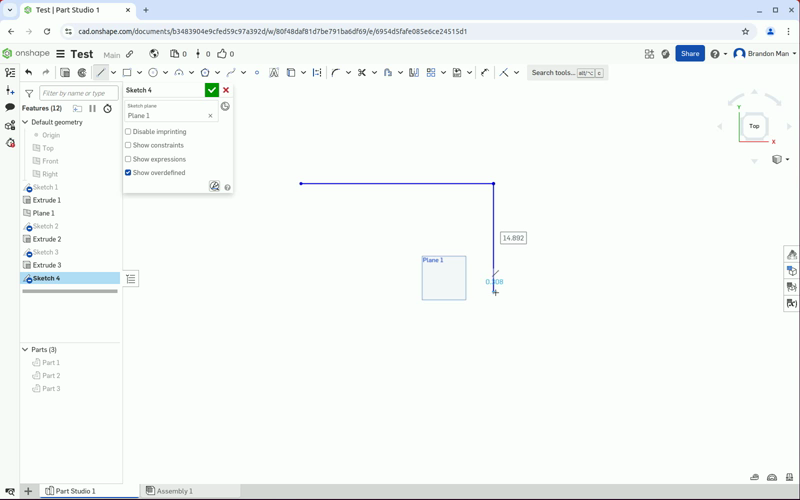
scroll(6)
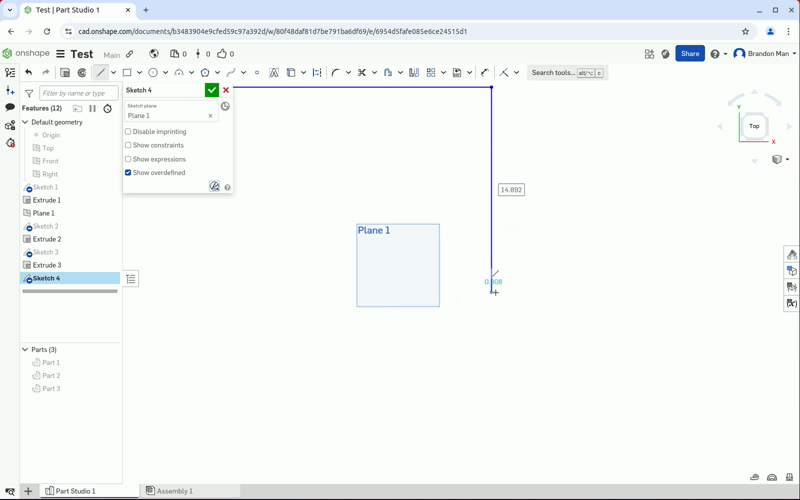
scroll(6)
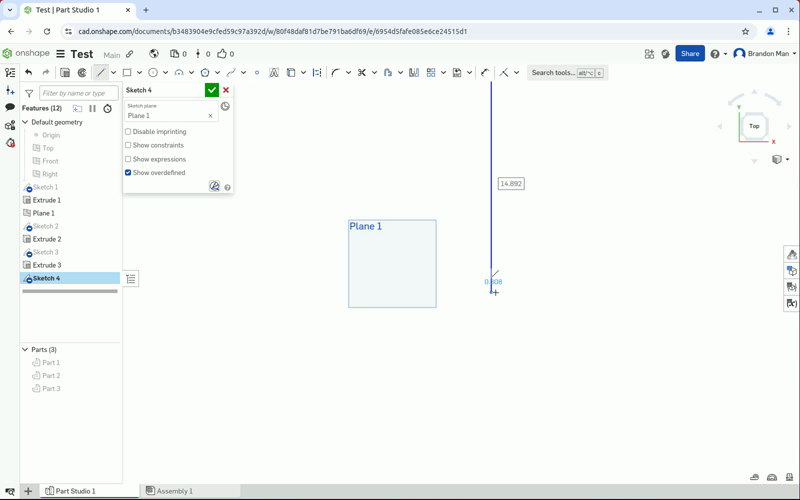
scroll(6)
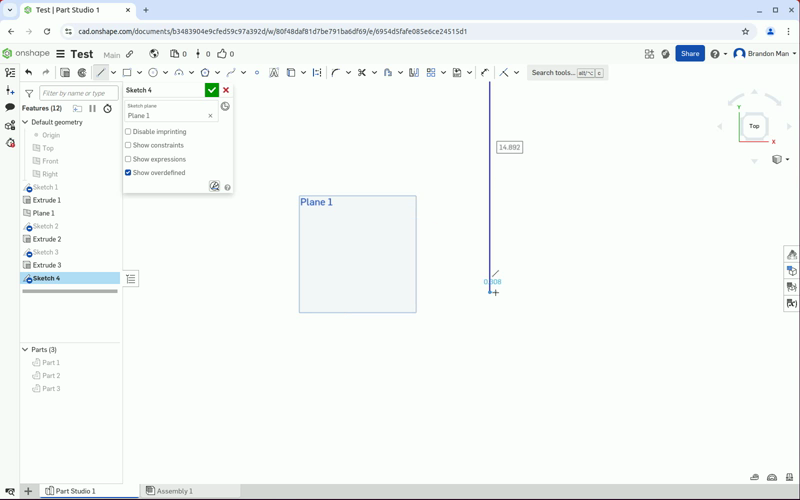
scroll(6)
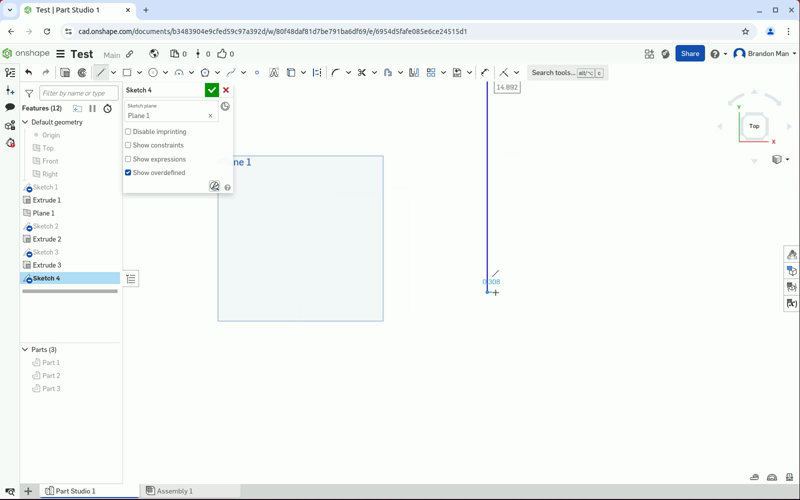
scroll(6)
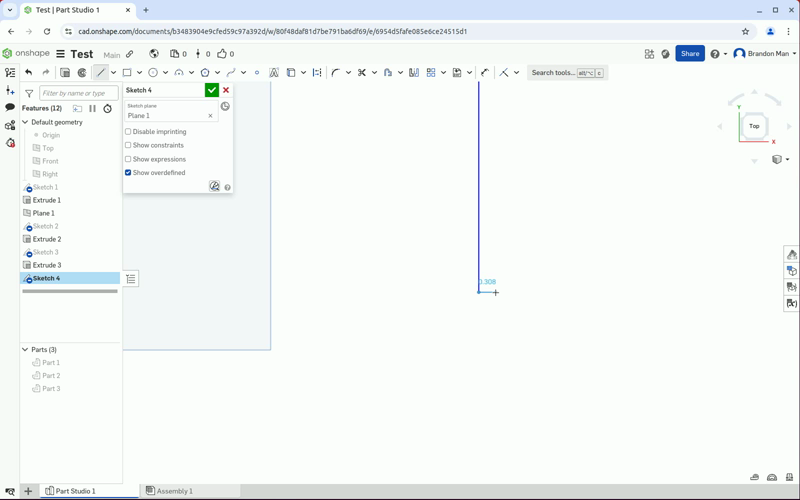
click(495, 292)
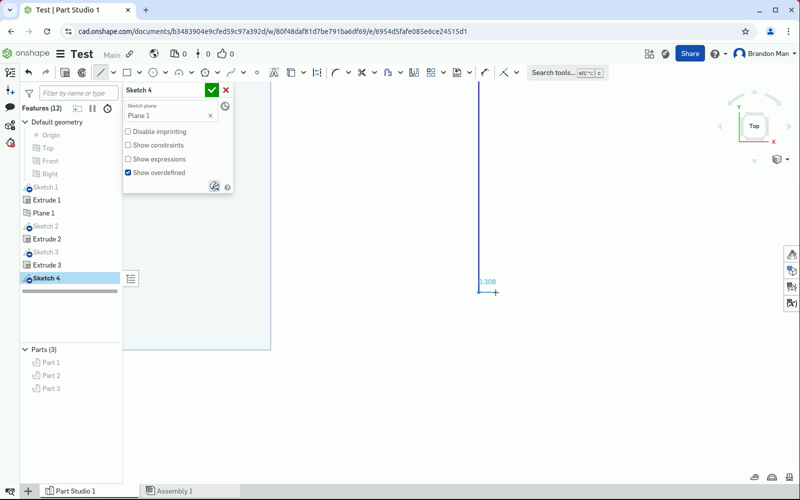
scroll(-6)
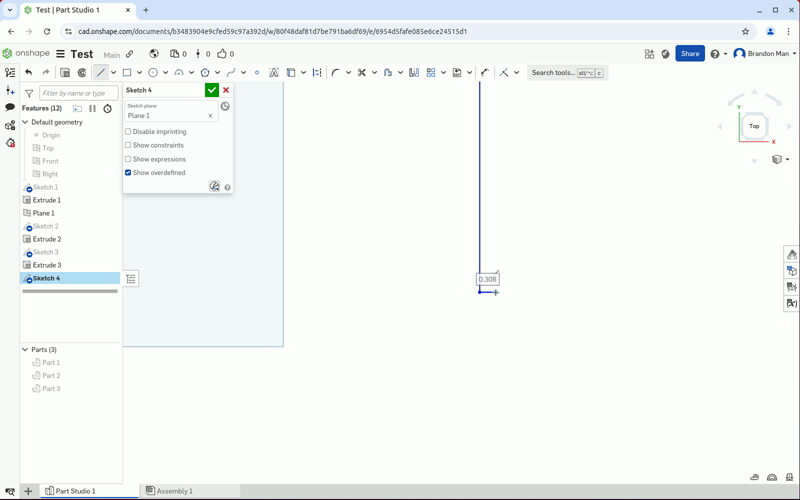
scroll(-6)
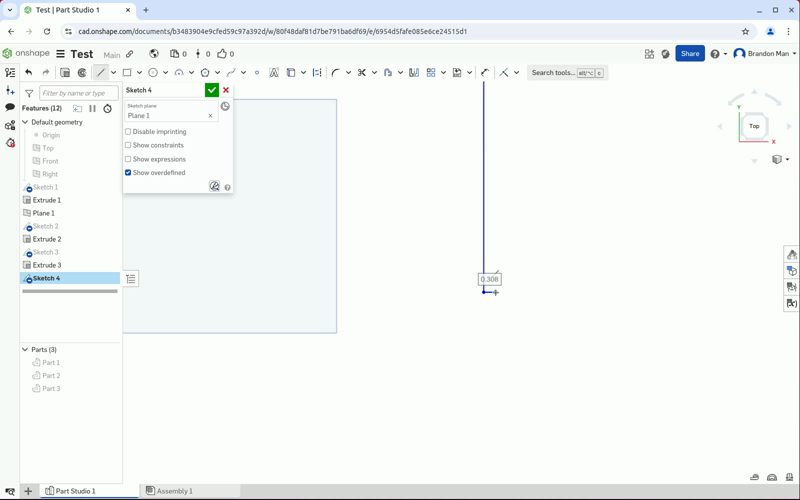
scroll(-6)
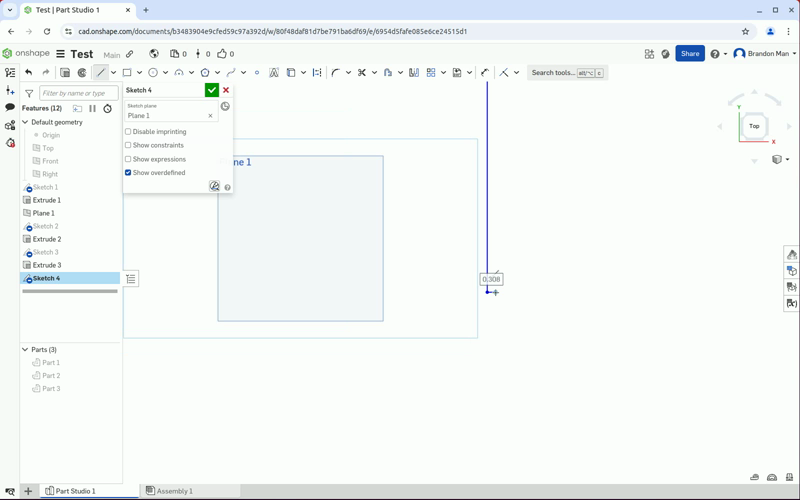
scroll(-6)
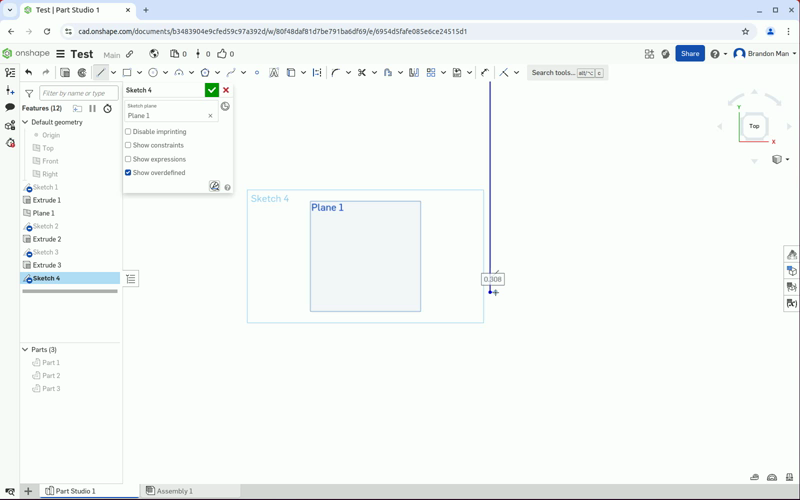
scroll(-6)
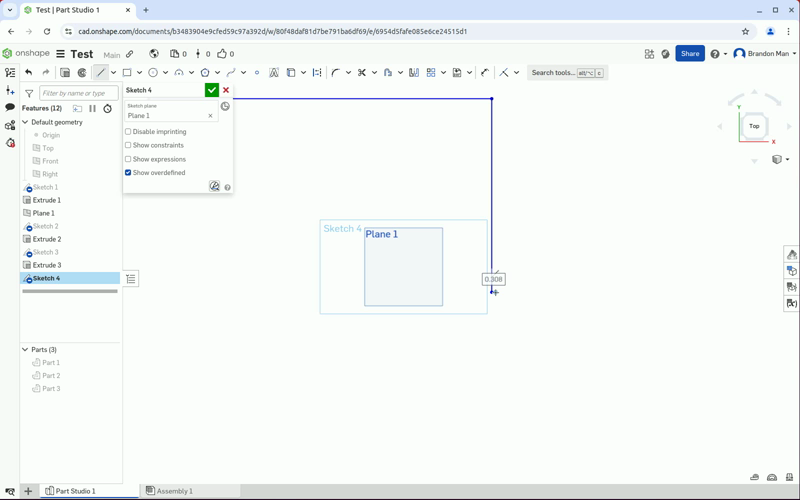
scroll(-6)
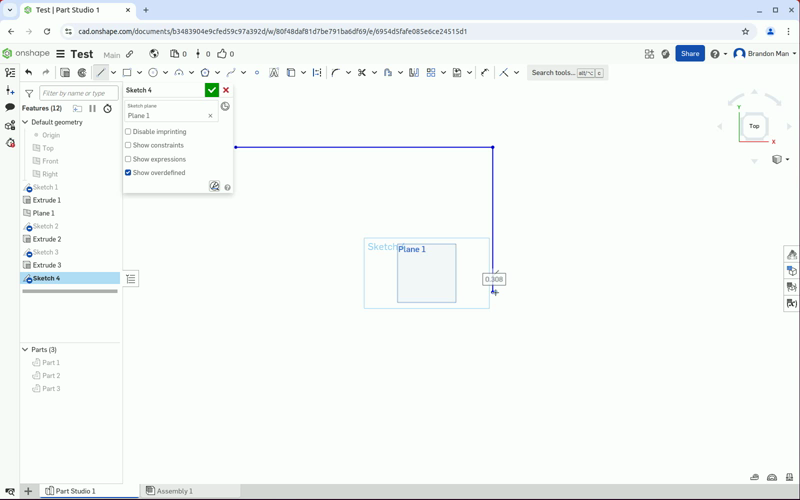
scroll(-6)
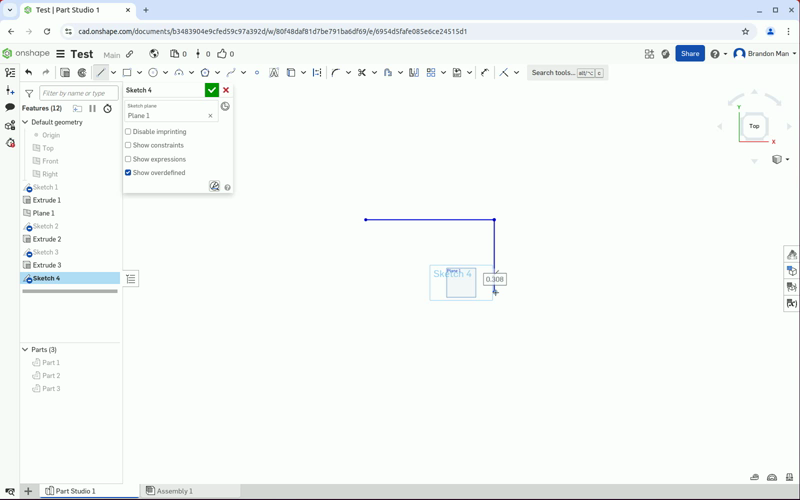
key_up(shift)
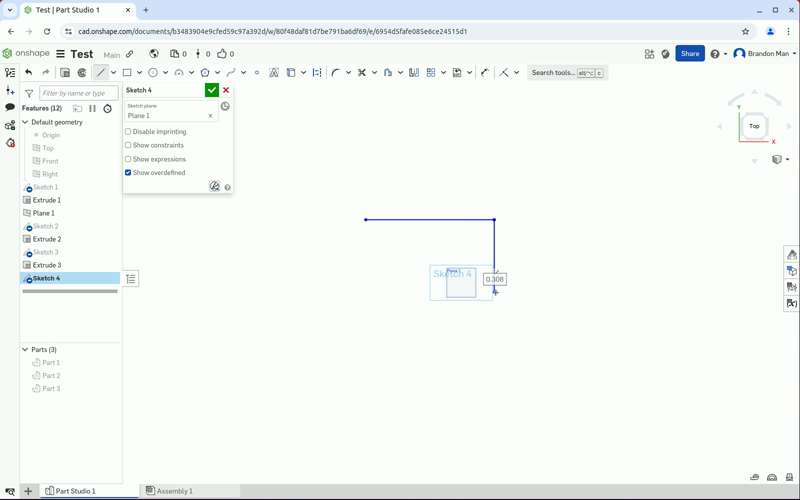
key_down(shift)
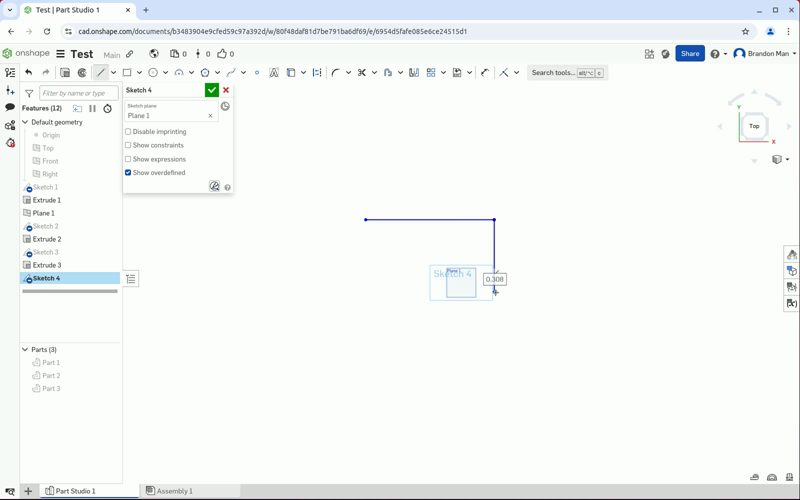
mouse_move(495, 218)
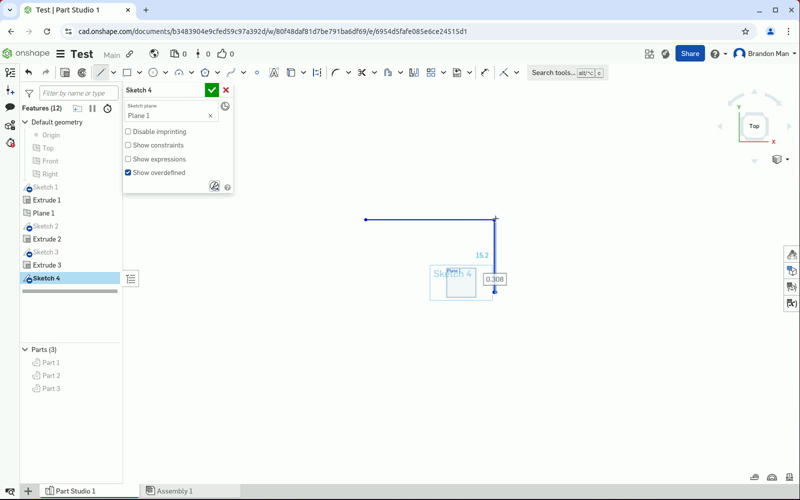
scroll(6)
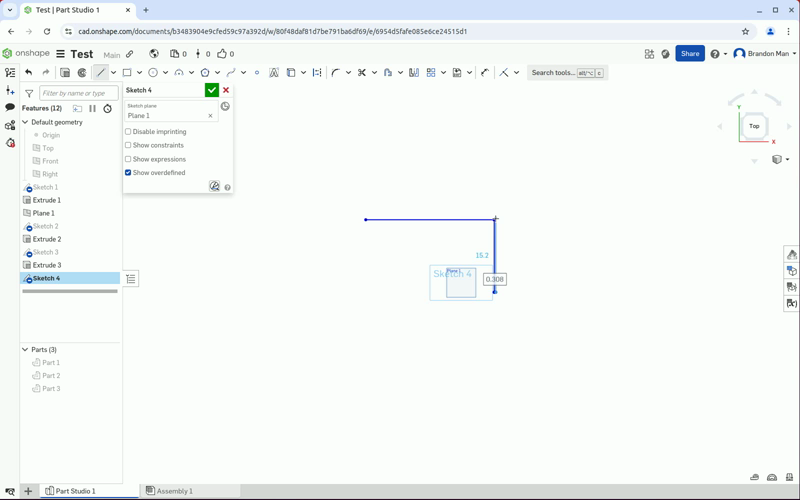
scroll(6)
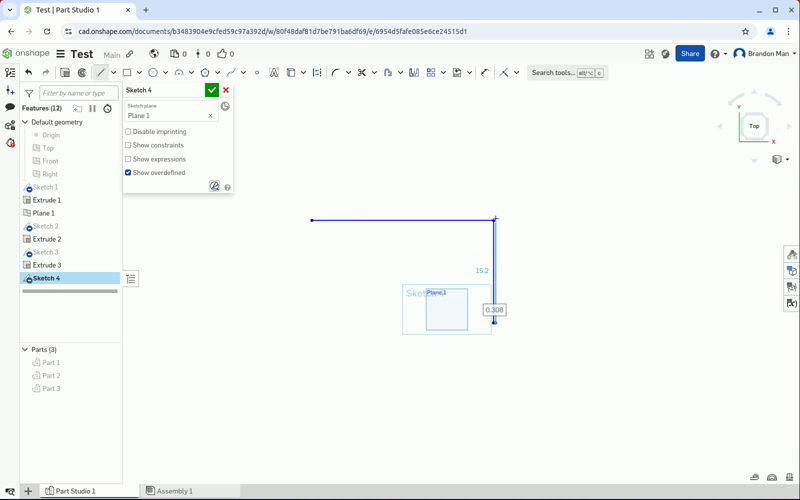
scroll(6)
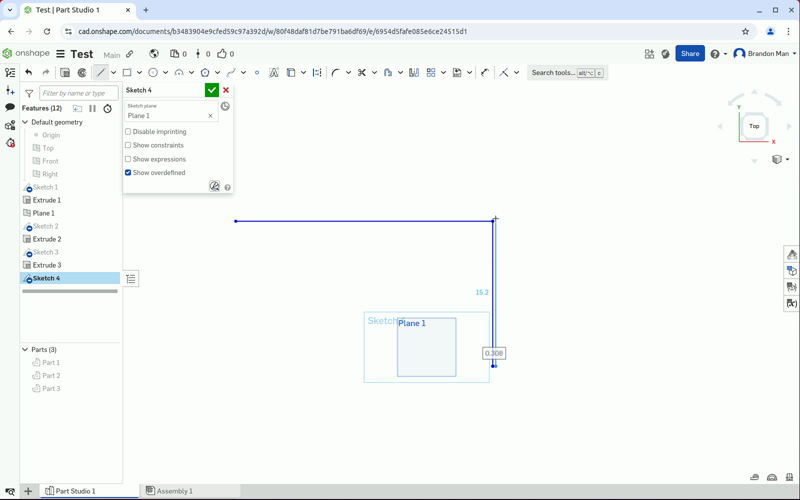
scroll(6)
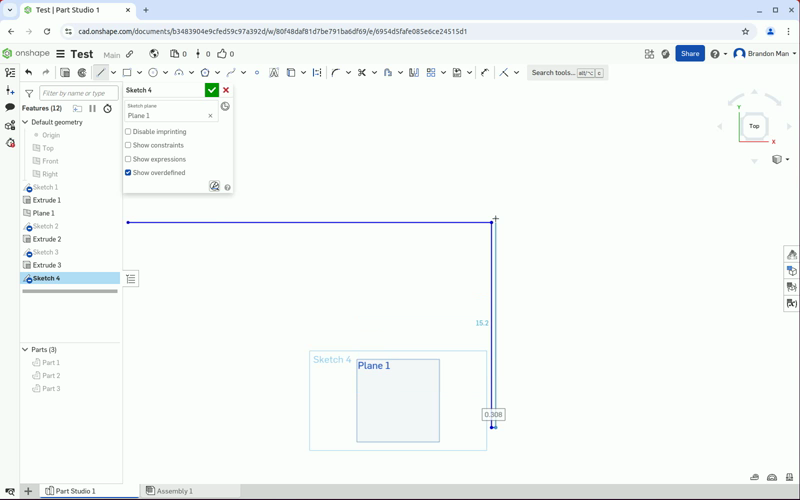
scroll(6)
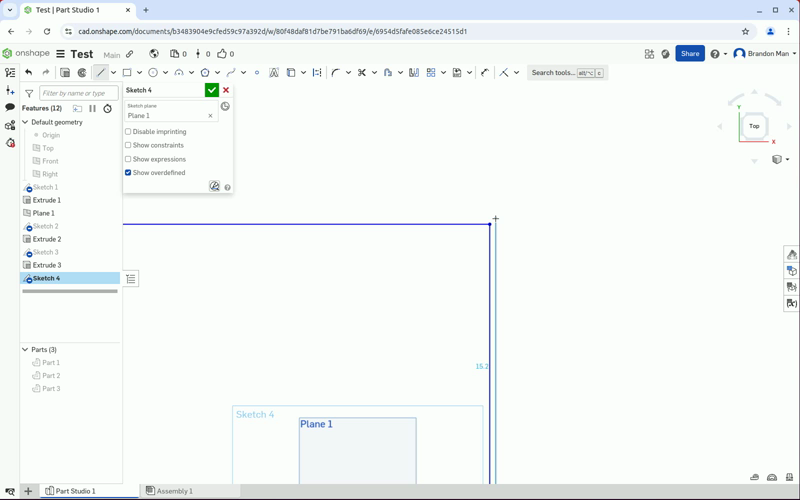
scroll(6)
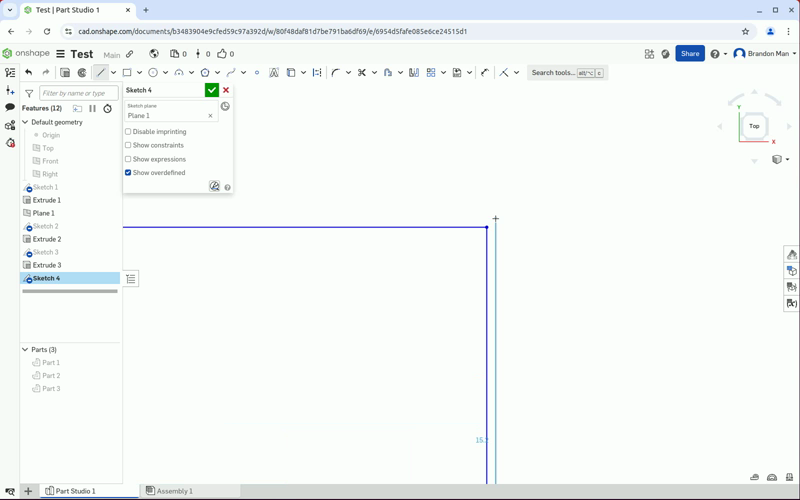
scroll(6)
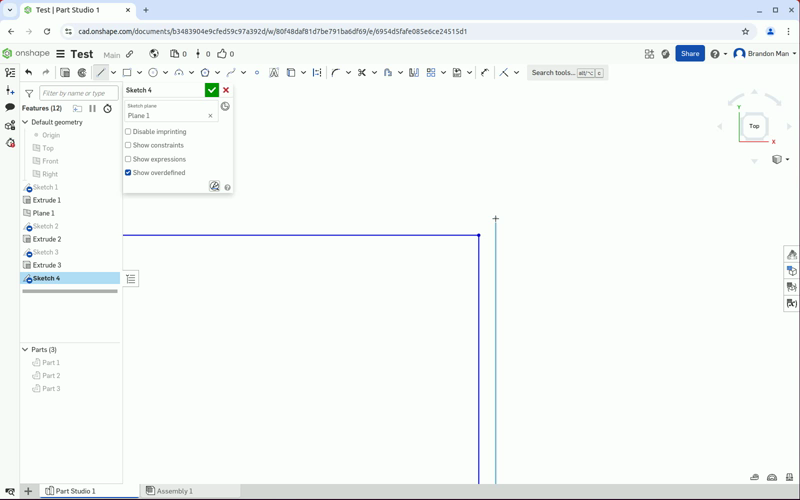
click(495, 218)
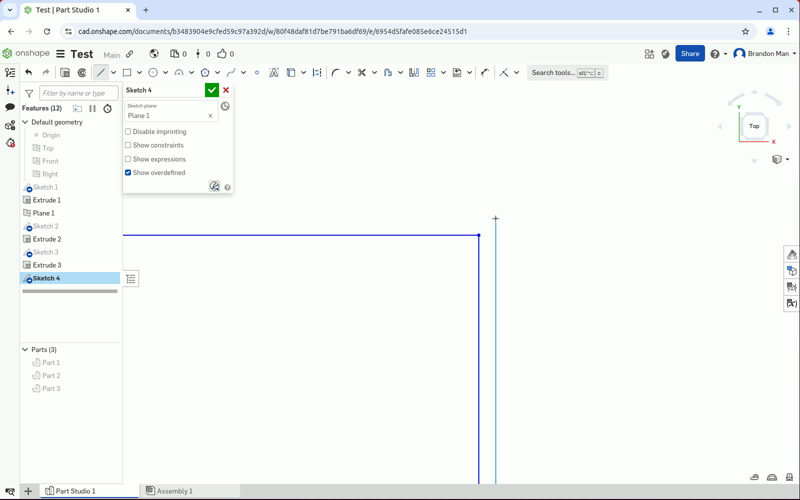
scroll(-6)
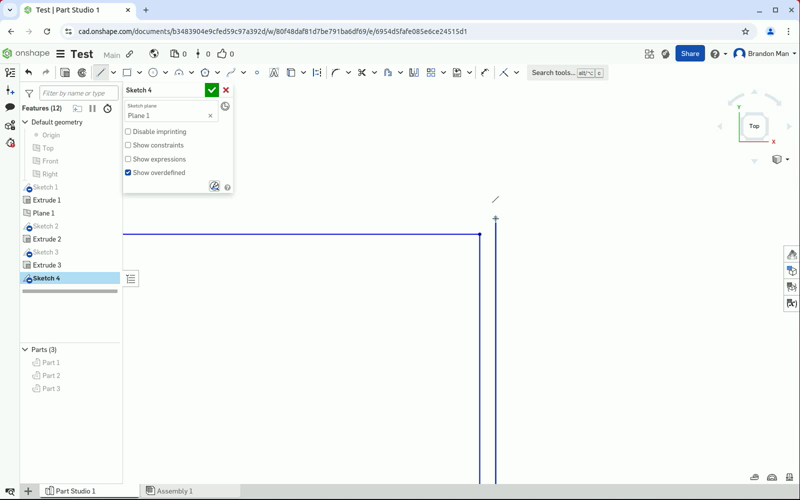
scroll(-6)
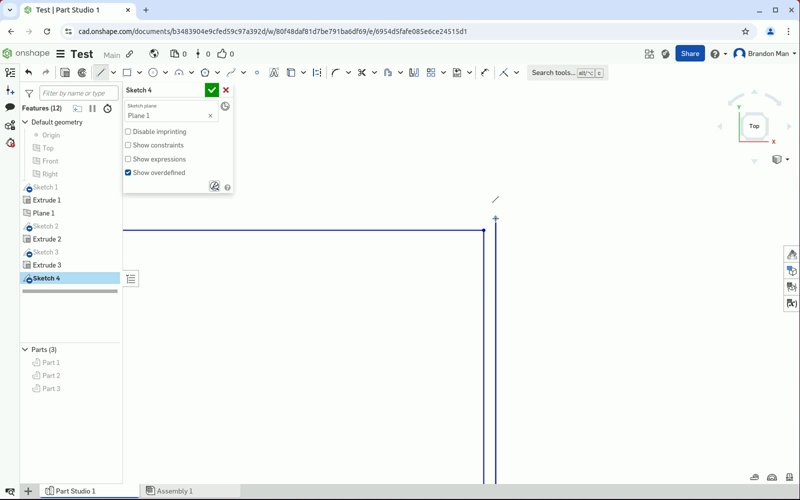
scroll(-6)
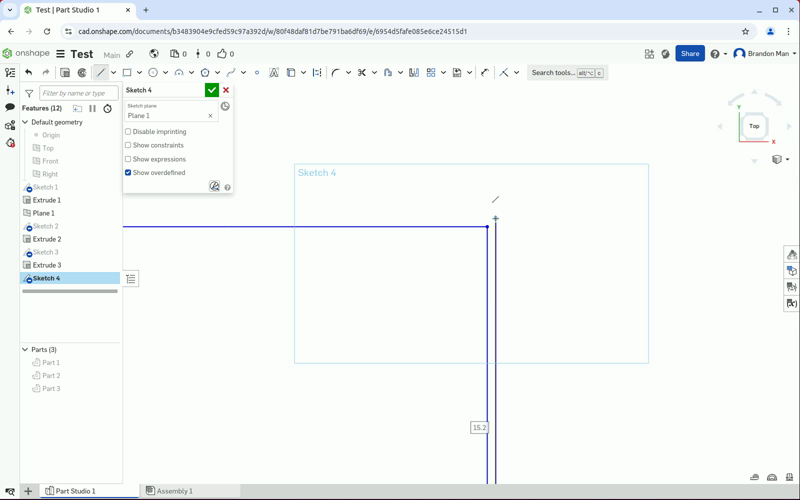
scroll(-6)
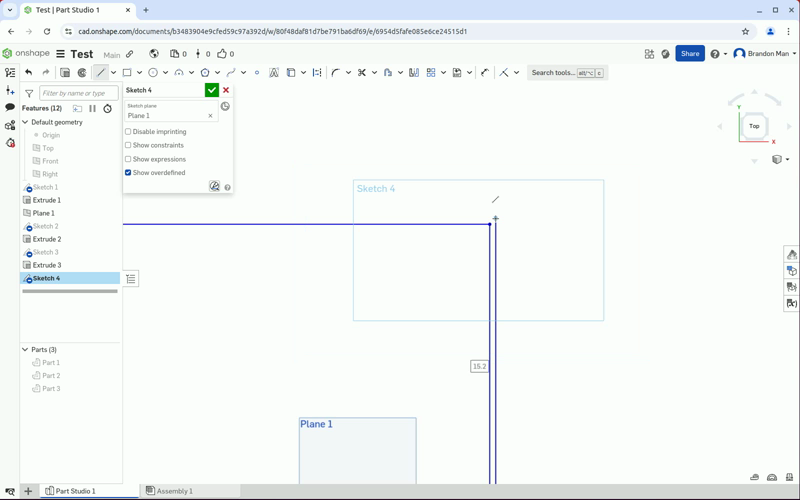
scroll(-6)
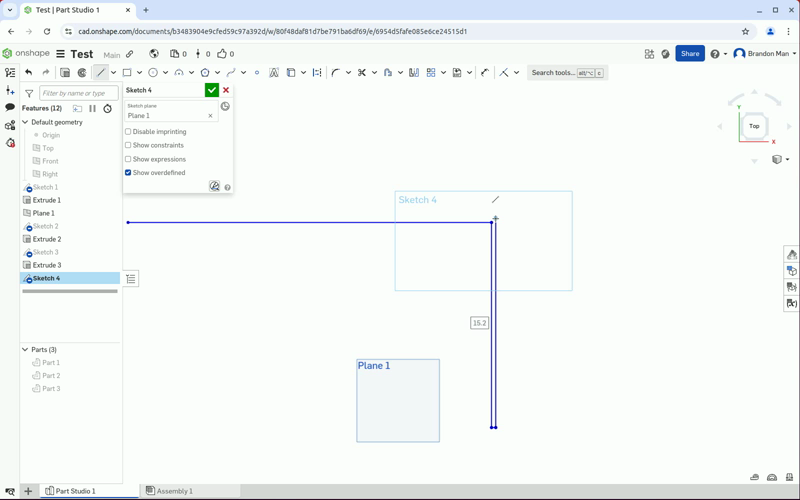
scroll(-6)
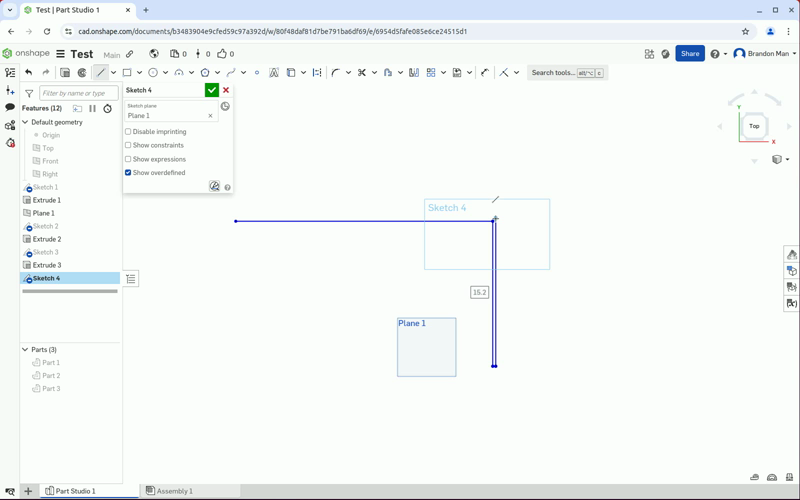
scroll(-6)
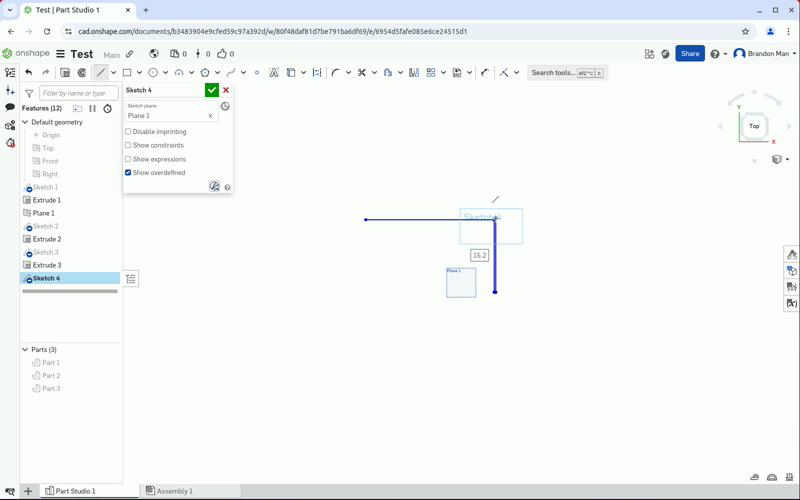
key_up(shift)
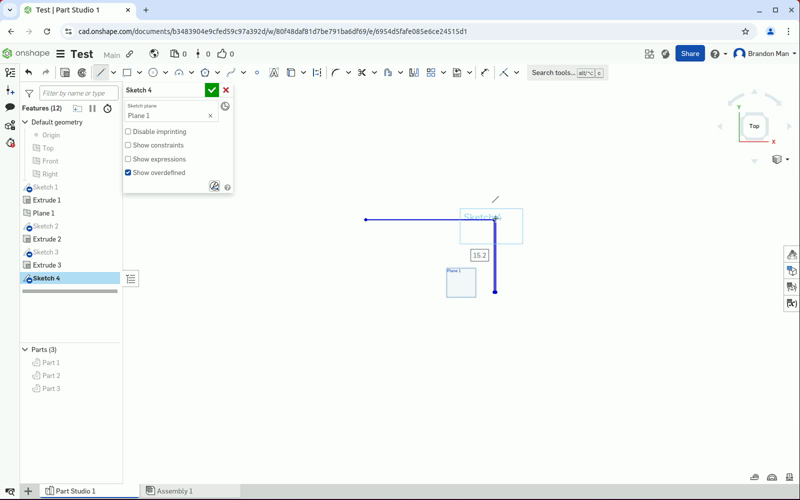
key_down(shift)
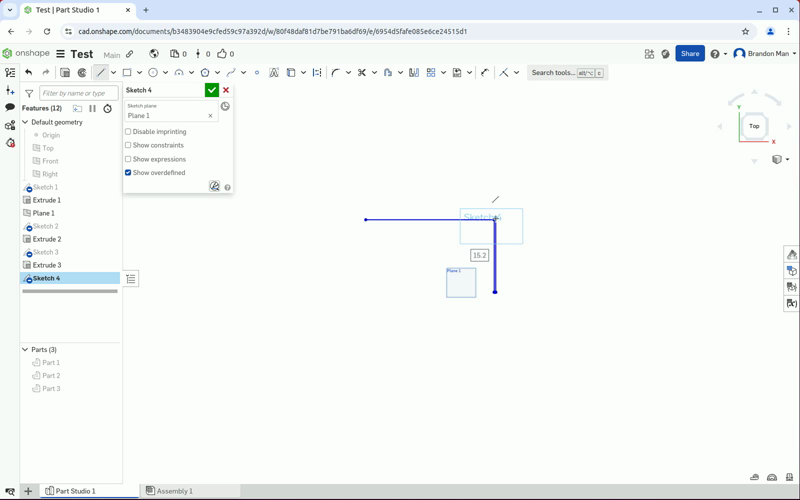
mouse_move(365, 218)
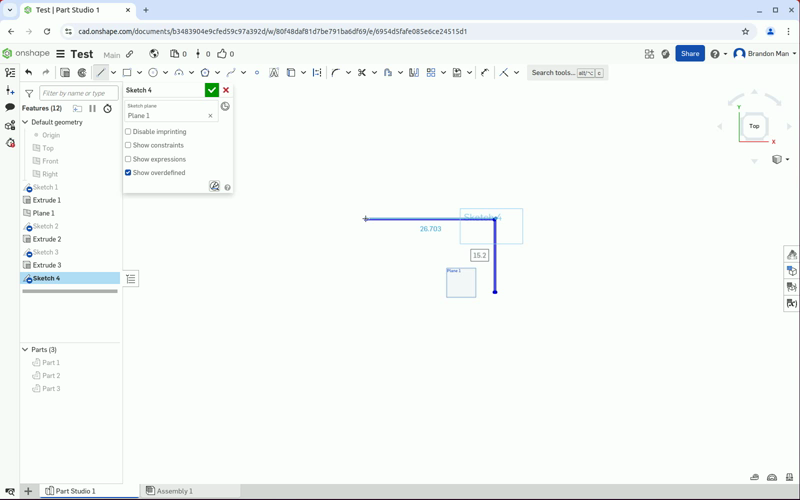
scroll(6)
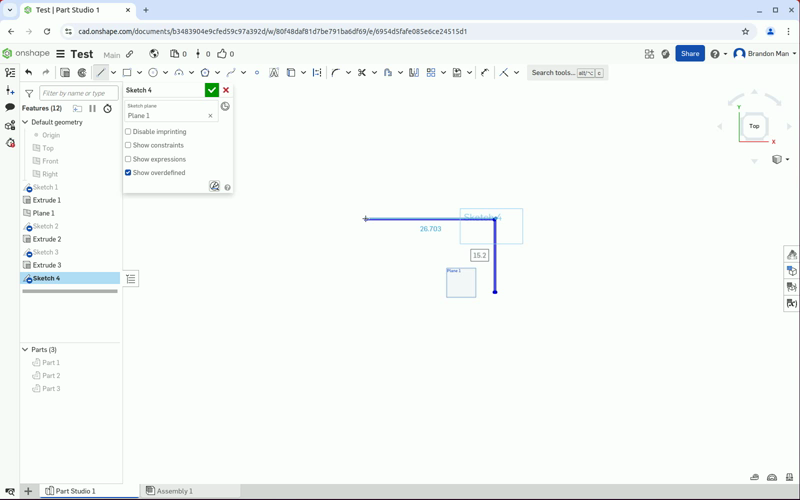
scroll(6)
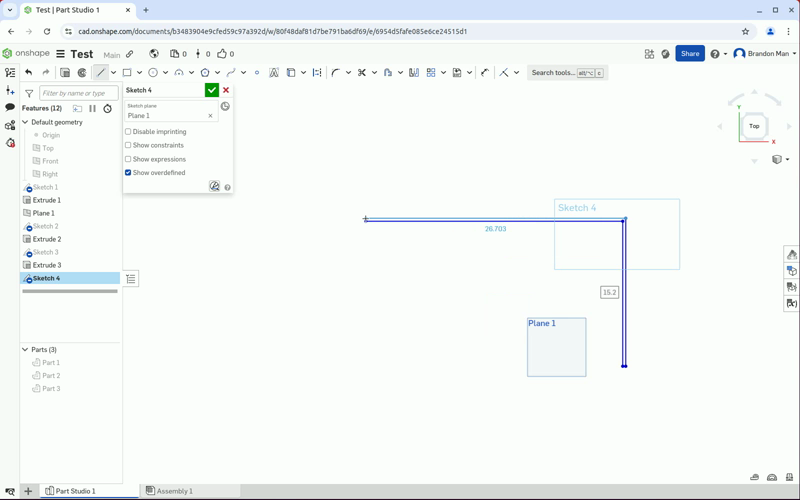
scroll(6)
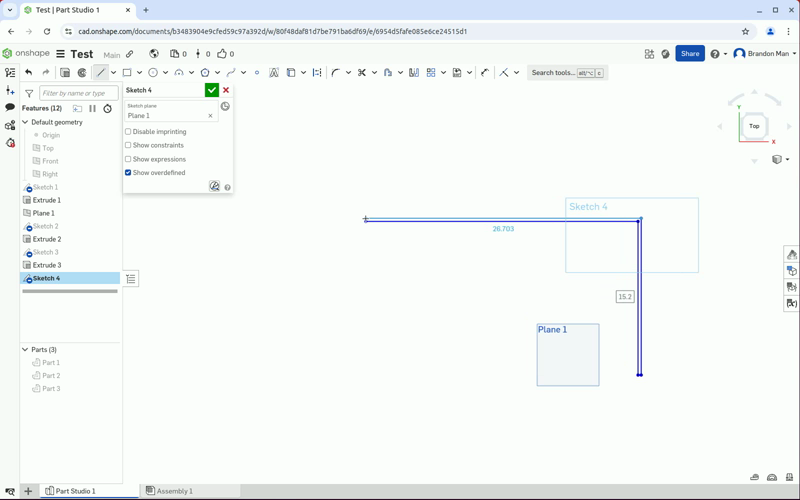
scroll(6)
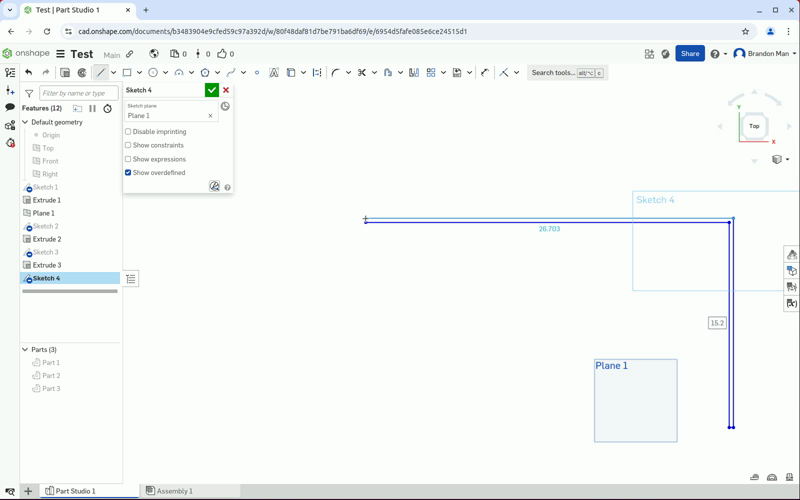
scroll(6)
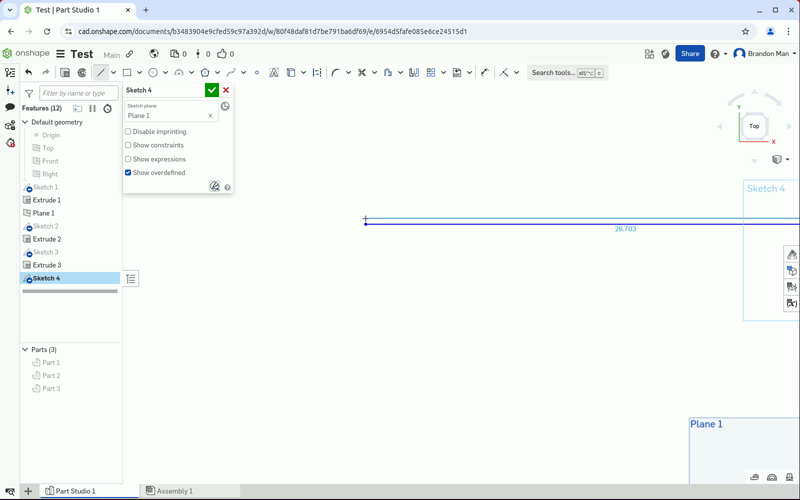
scroll(6)
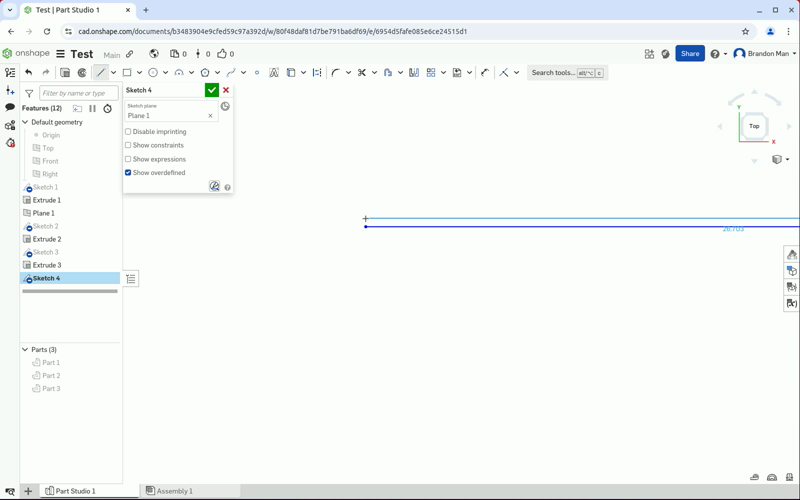
scroll(6)
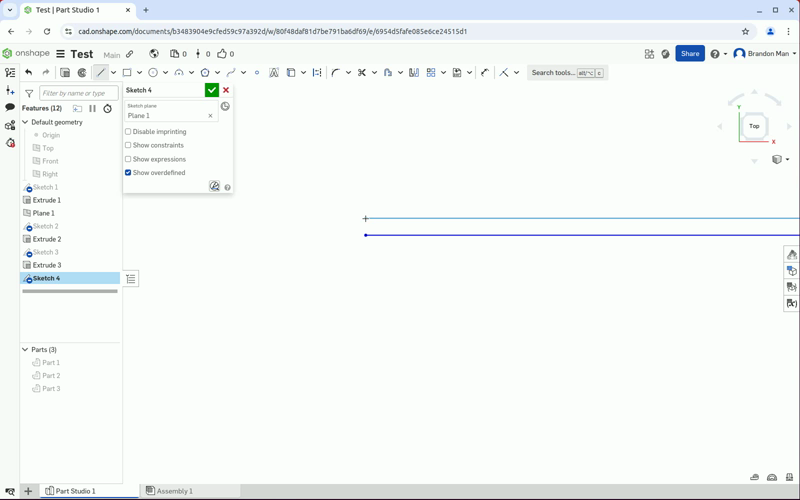
click(365, 218)
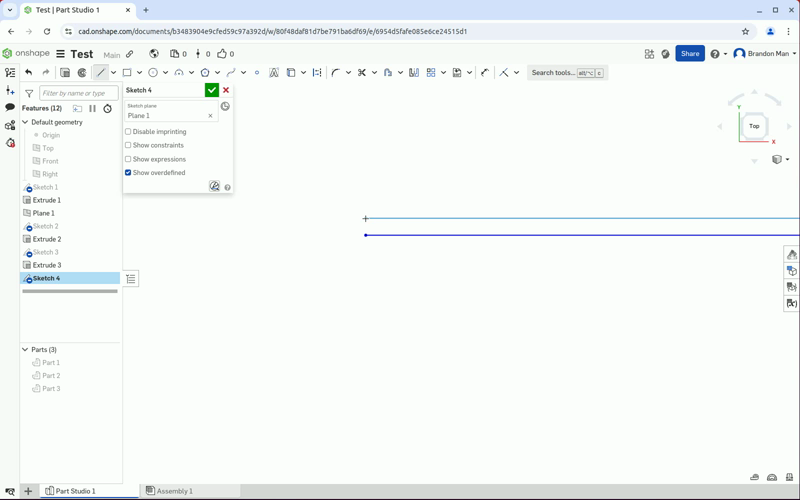
scroll(-6)
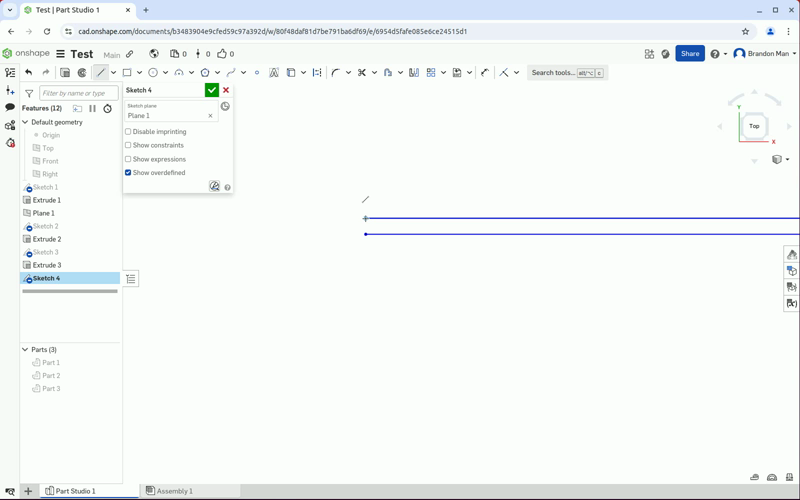
scroll(-6)
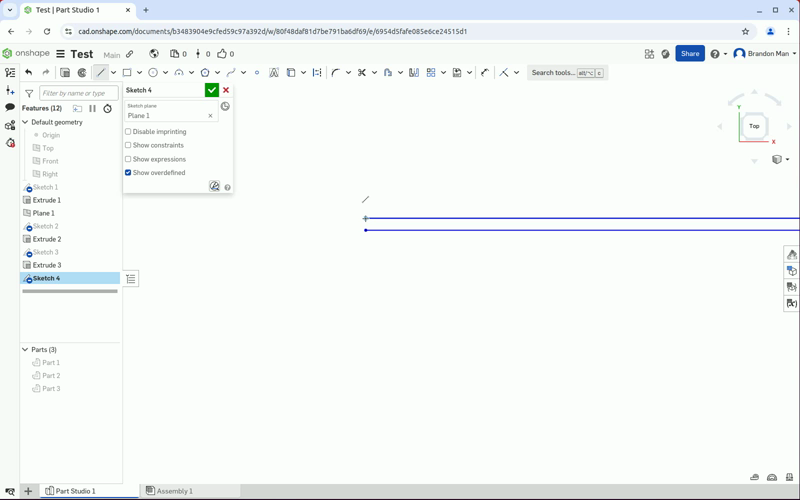
scroll(-6)
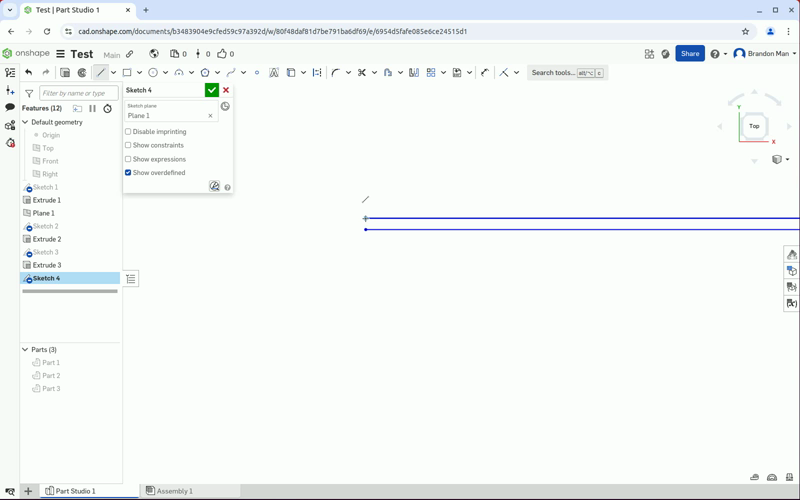
scroll(-6)
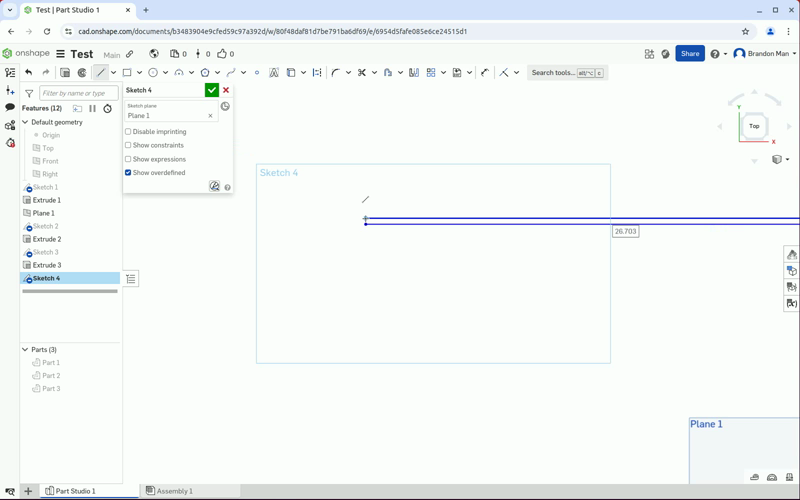
scroll(-6)
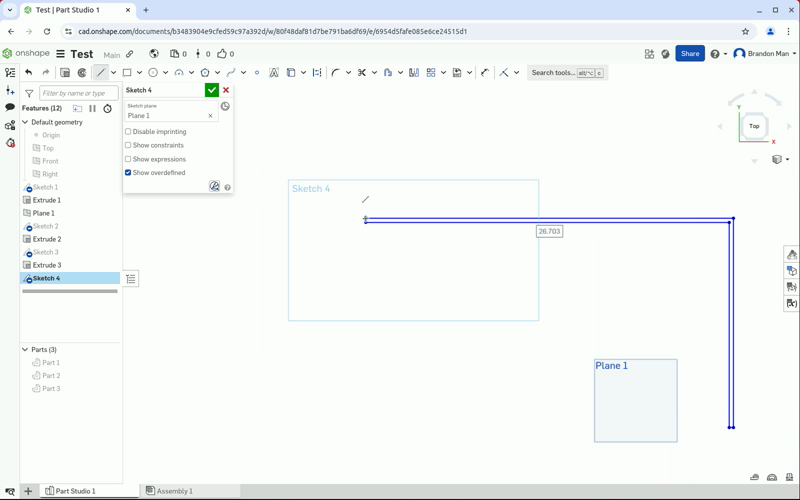
scroll(-6)
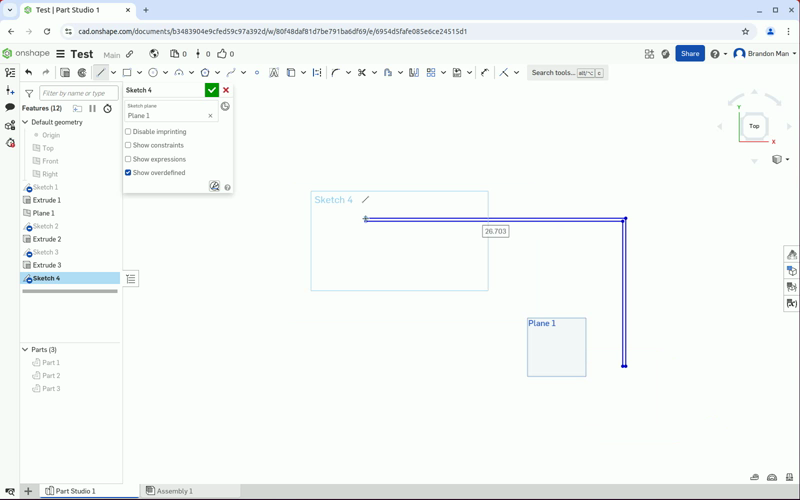
scroll(-6)
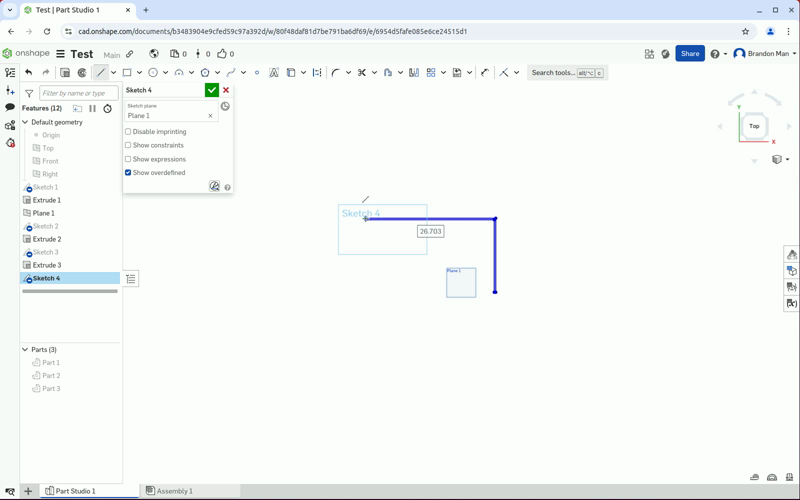
key_up(shift)
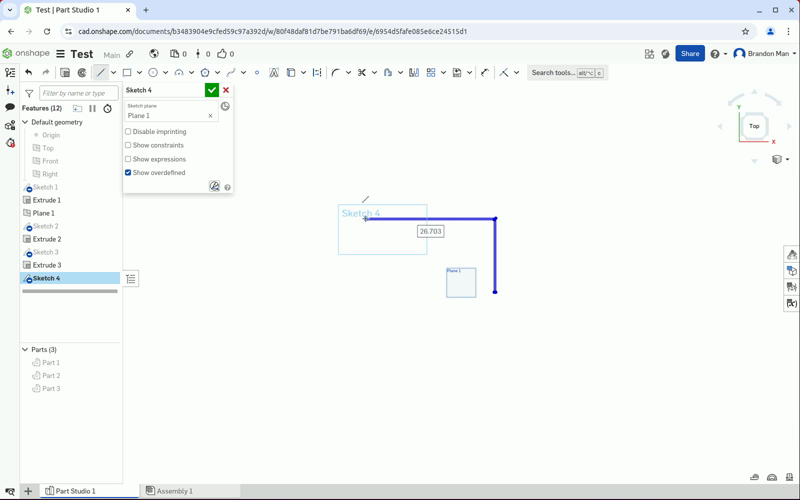
mouse_move(395, 218)
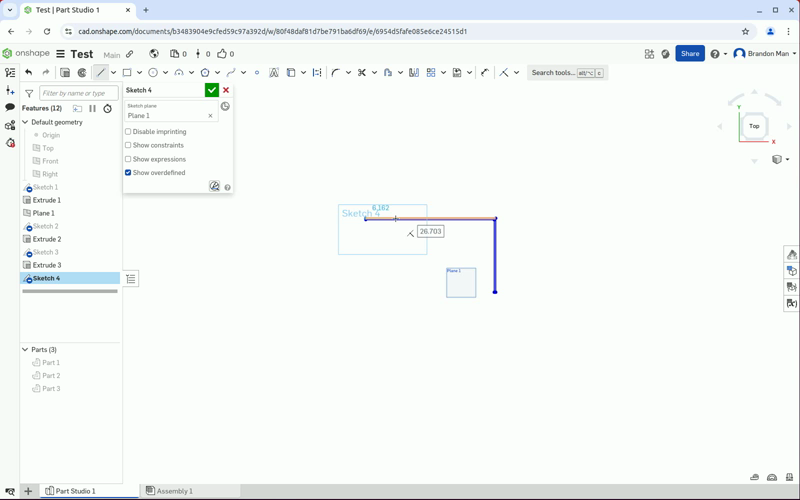
key_down(shift)
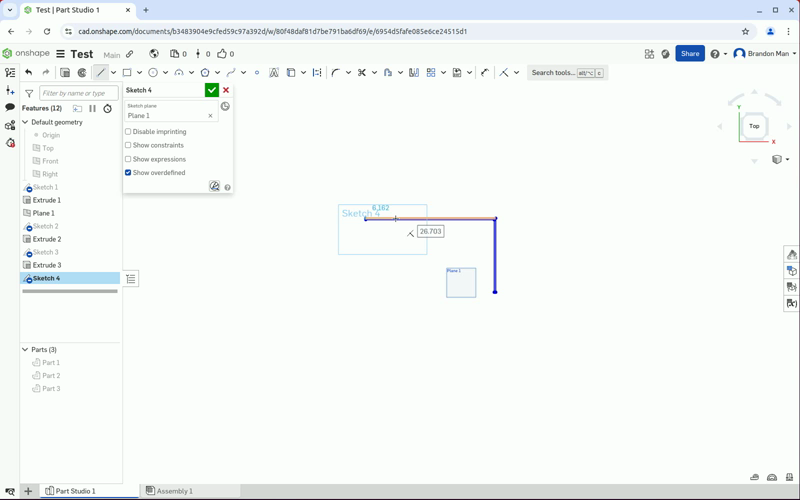
mouse_move(365, 219)
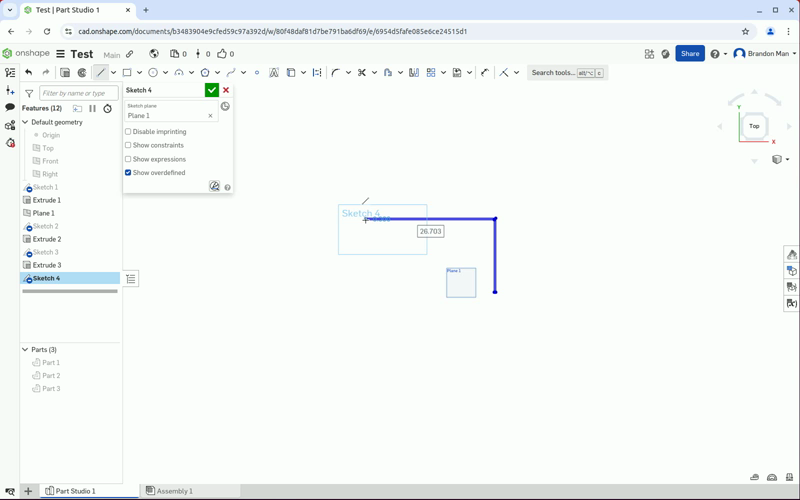
scroll(6)
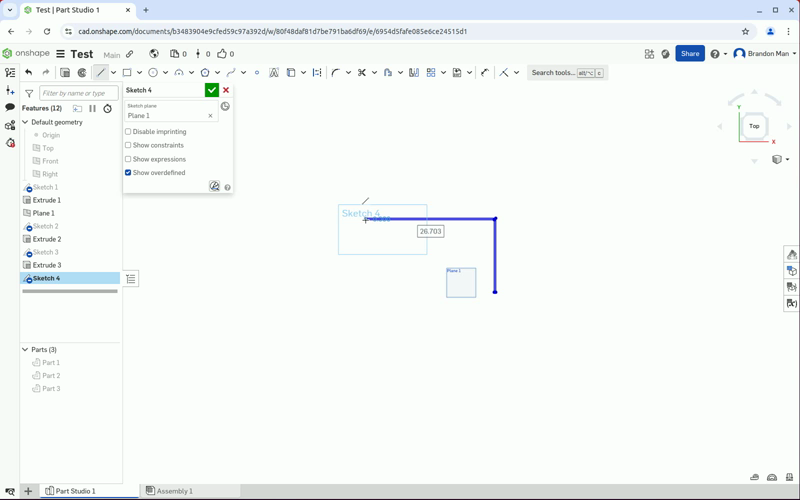
scroll(6)
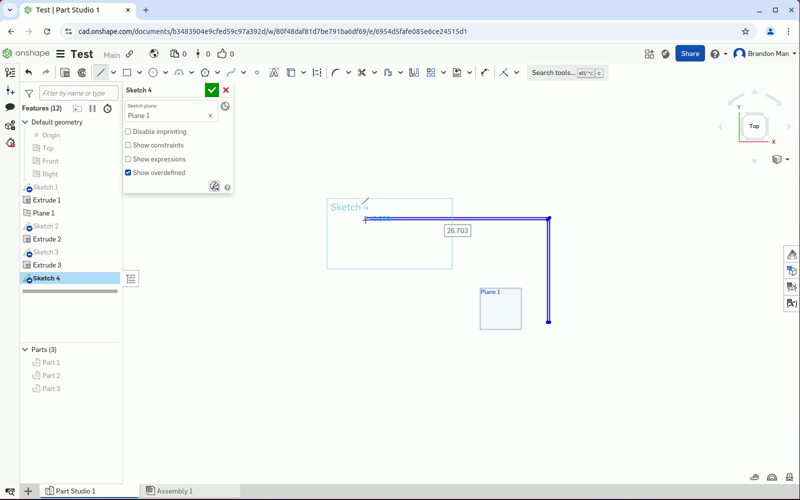
scroll(6)
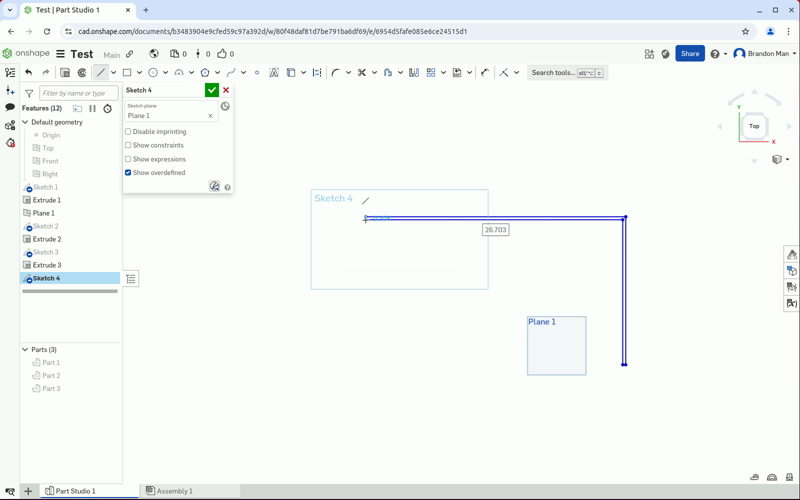
scroll(6)
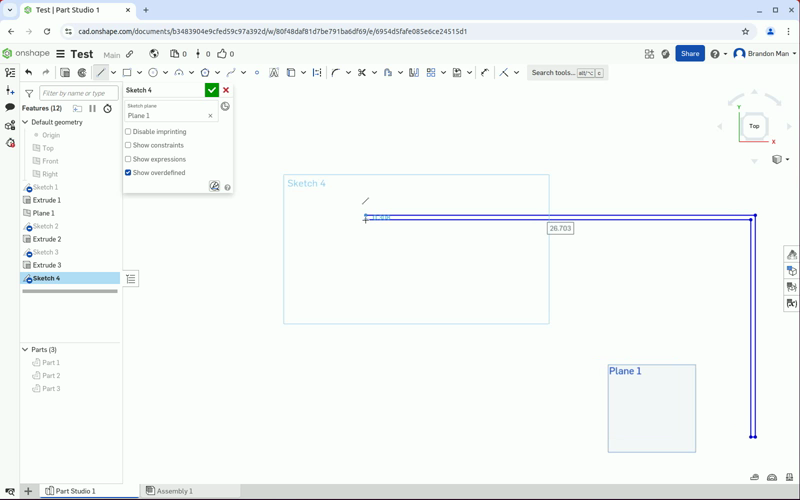
scroll(6)
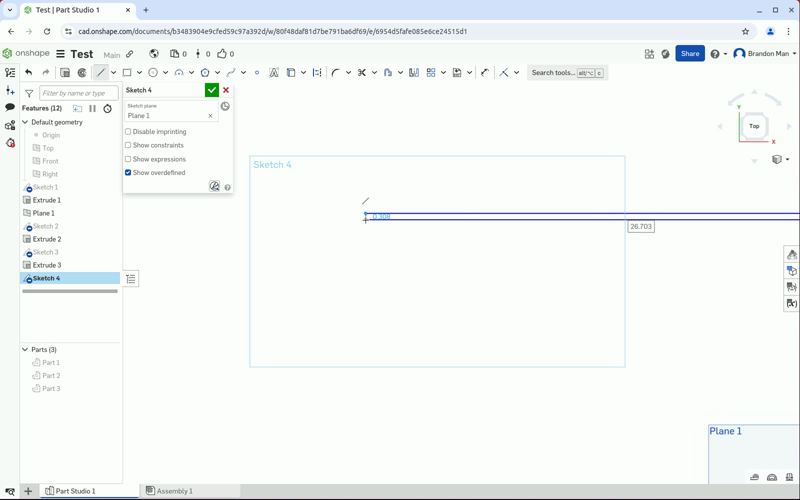
scroll(6)
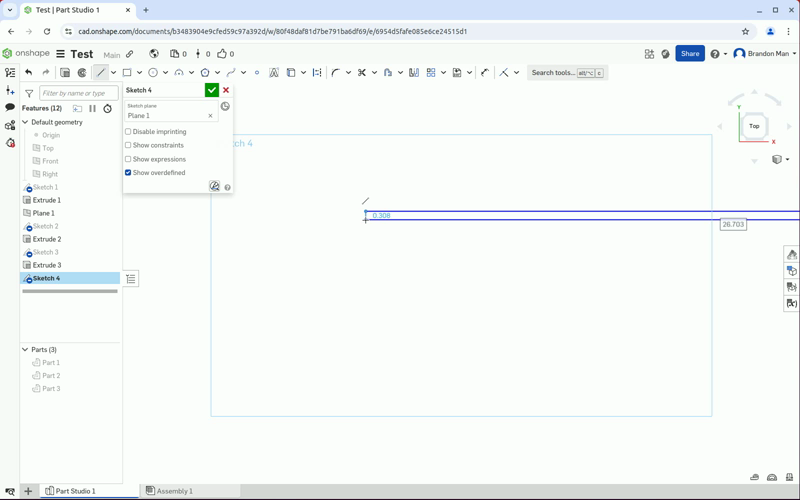
scroll(6)
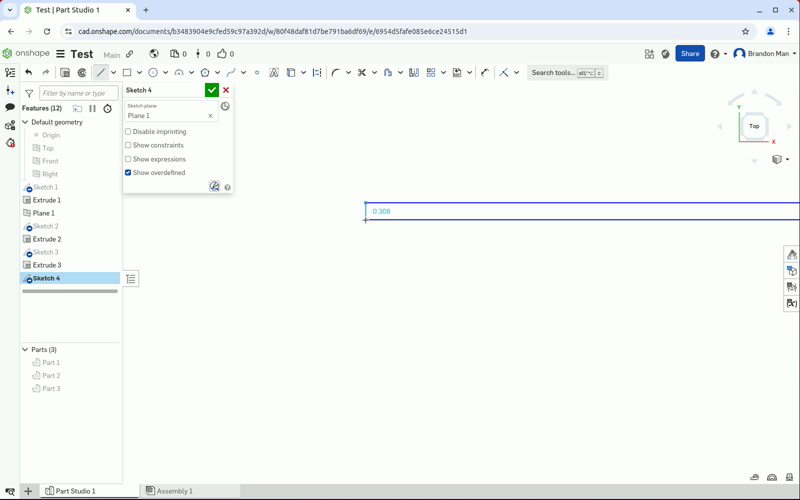
key_up(shift)
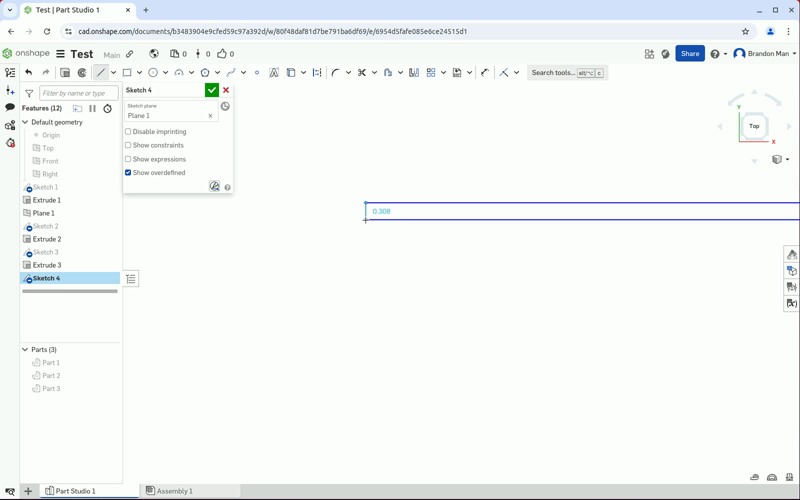
click(365, 219)
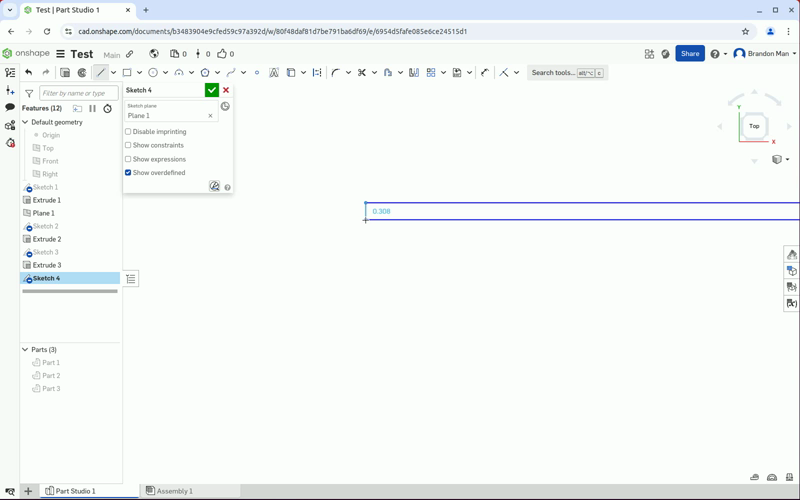
scroll(-6)
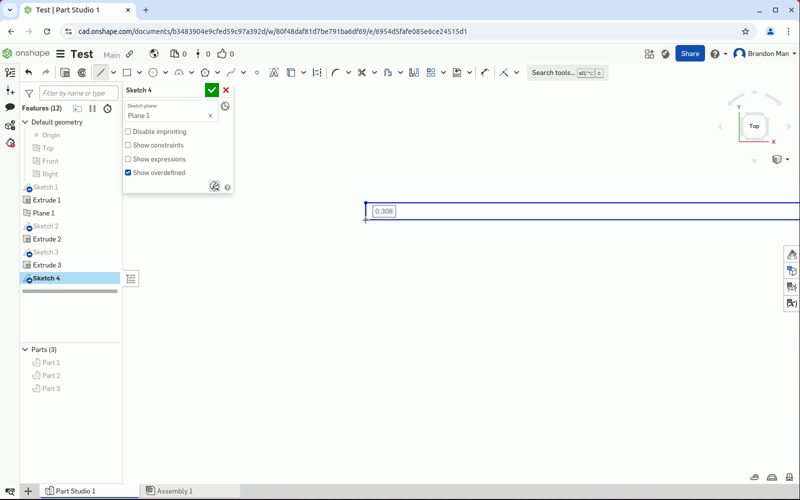
scroll(-6)
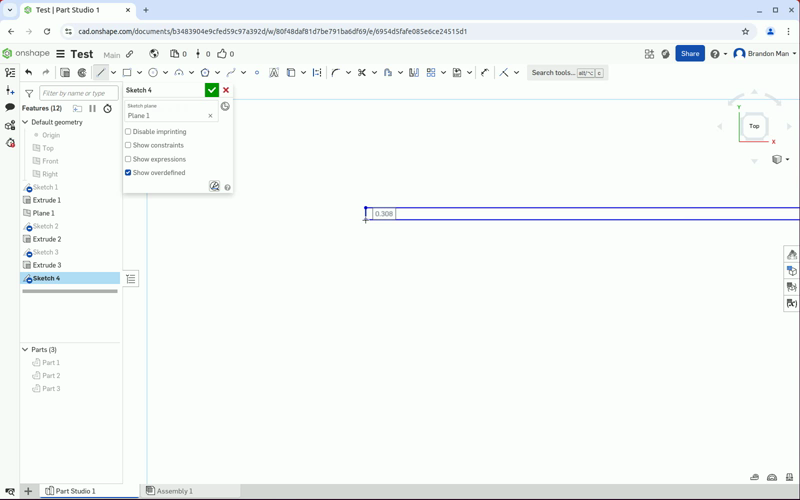
scroll(-6)
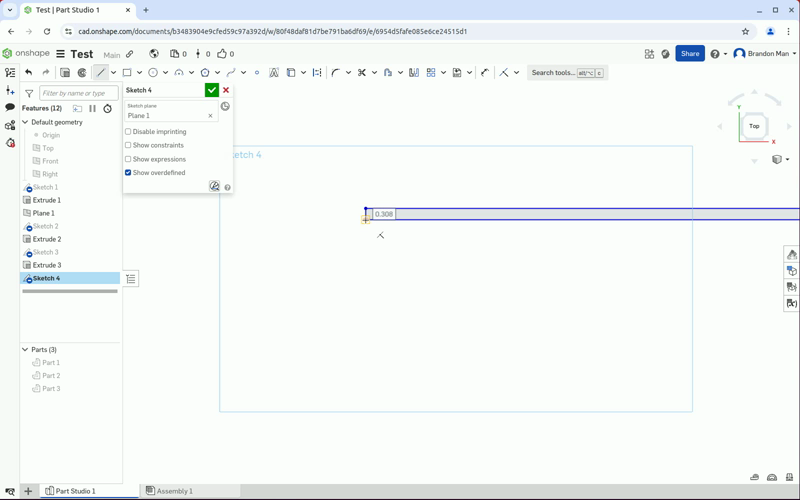
scroll(-6)
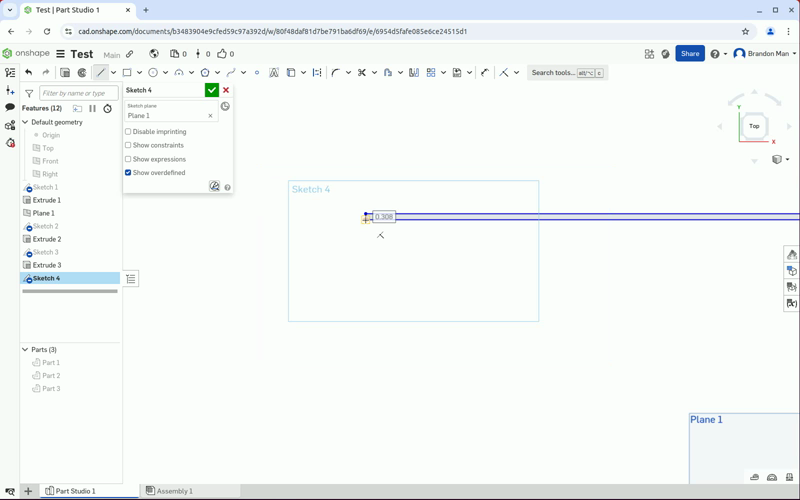
scroll(-6)
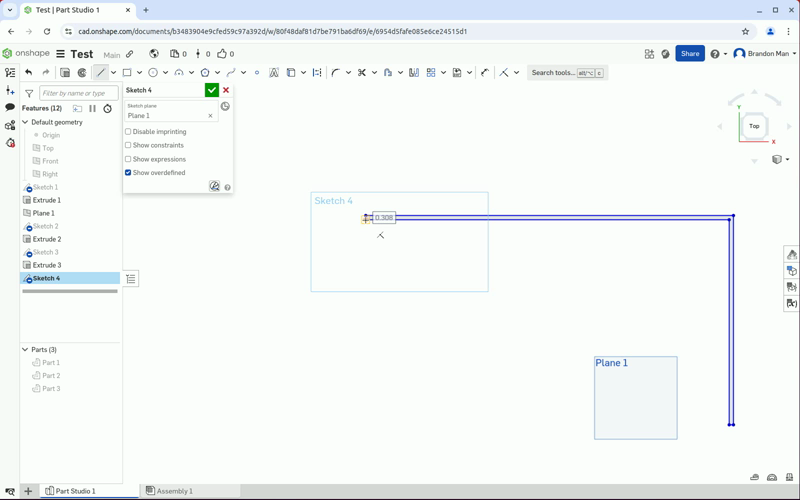
scroll(-6)
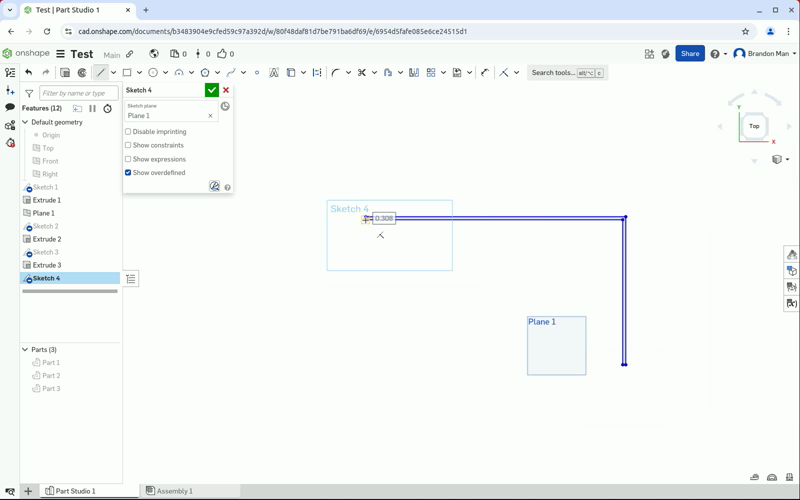
scroll(-6)
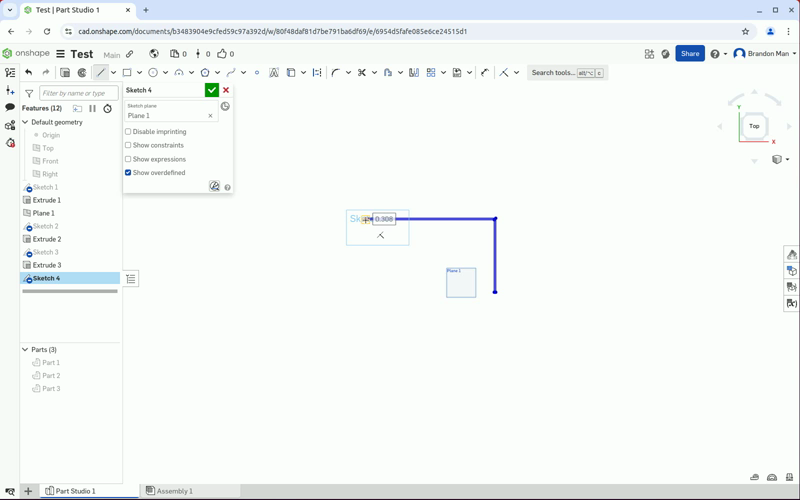
key(esc)
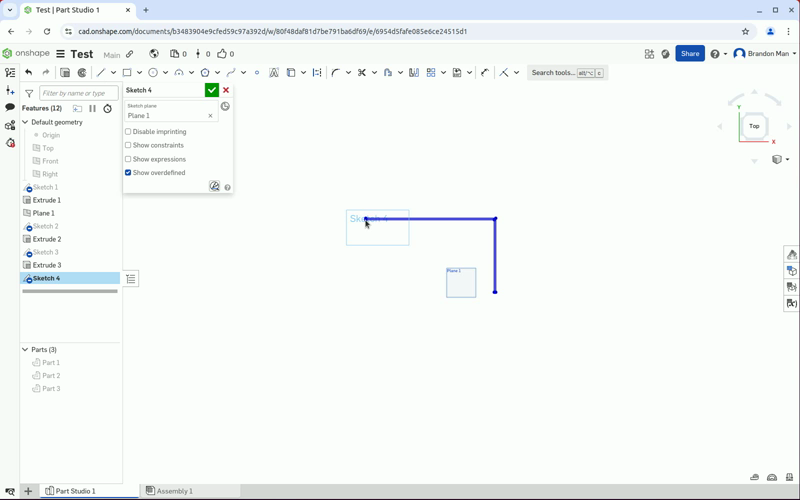
mouse_move(494, 226)
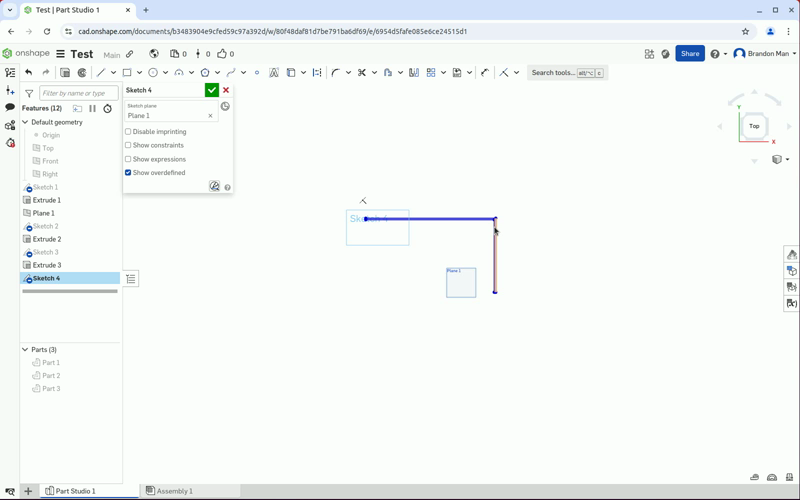
scroll(6)
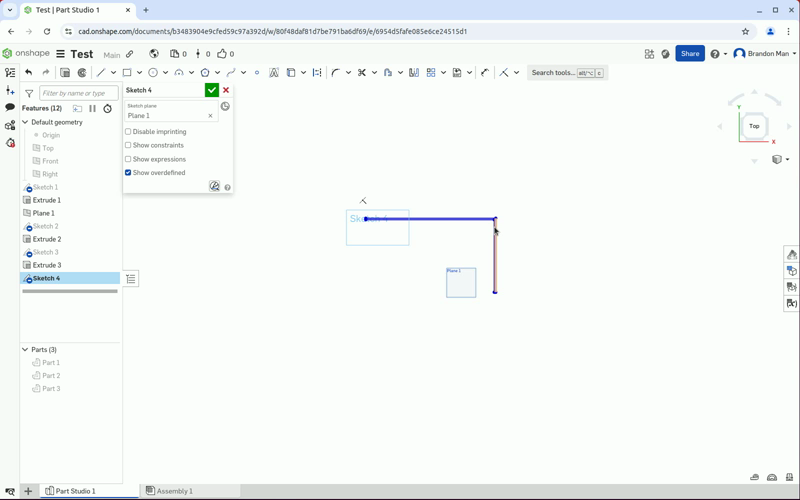
scroll(6)
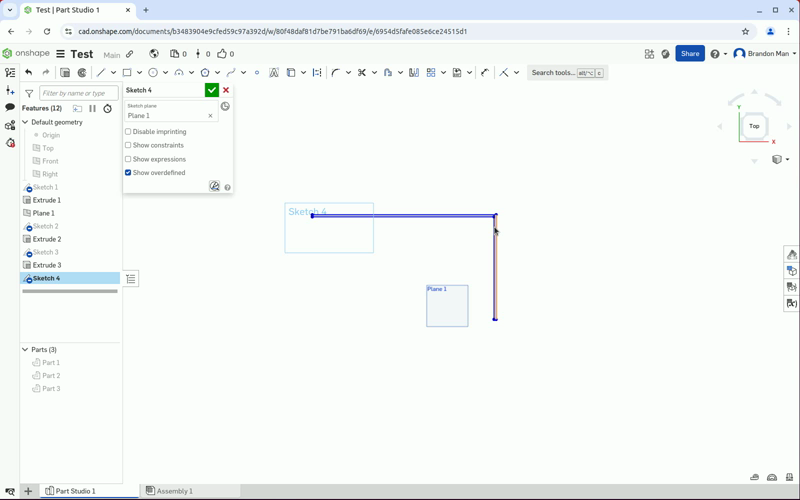
scroll(6)
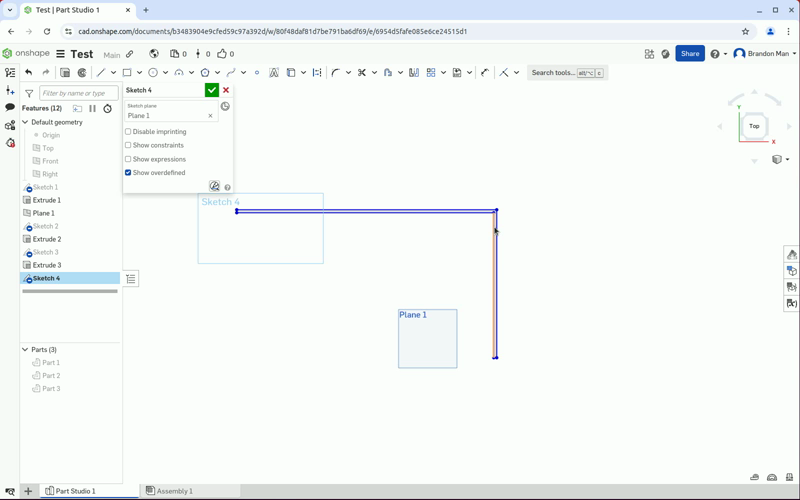
scroll(6)
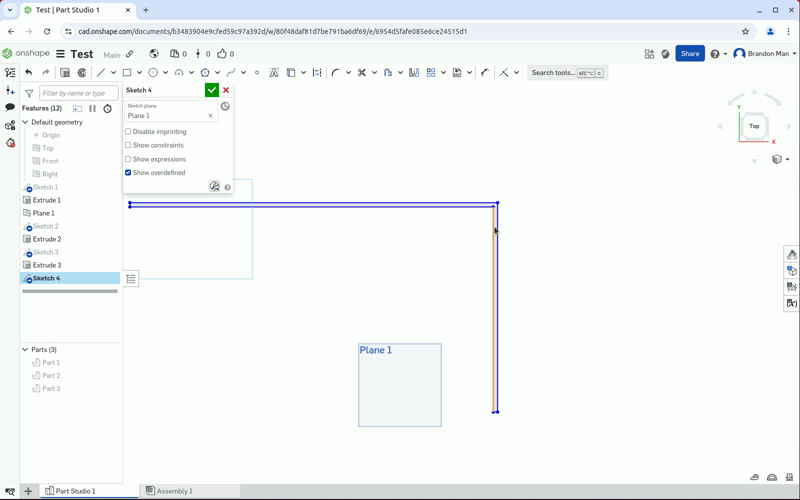
scroll(6)
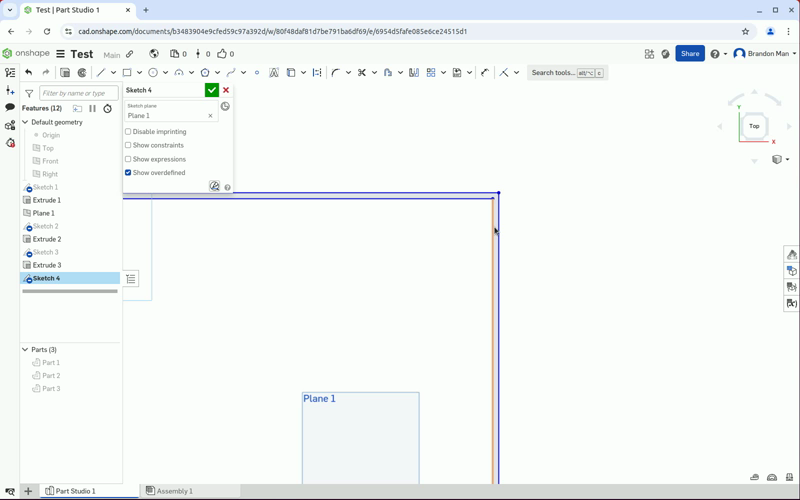
scroll(6)
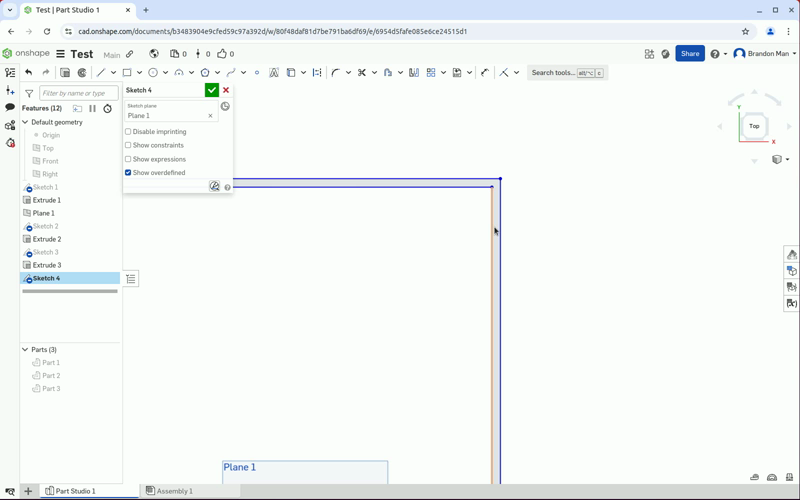
scroll(6)
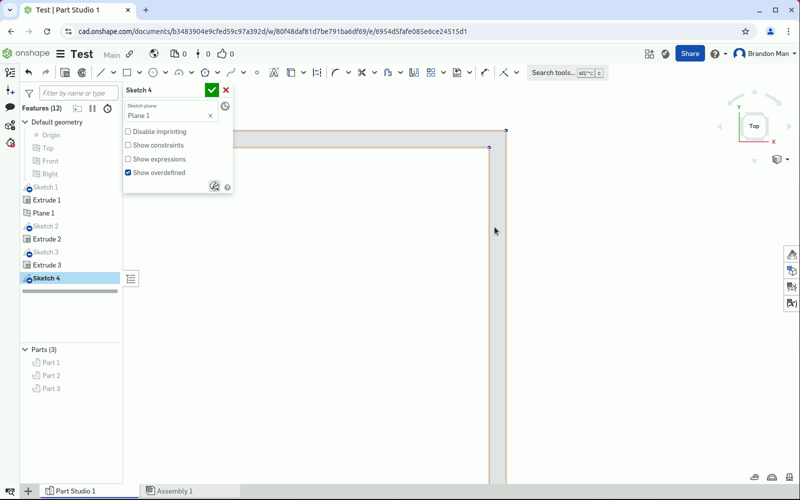
click(494, 226)
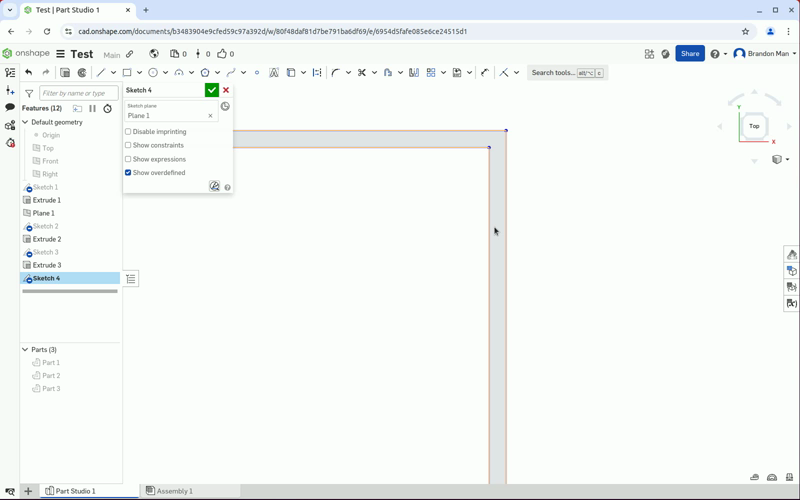
scroll(-6)
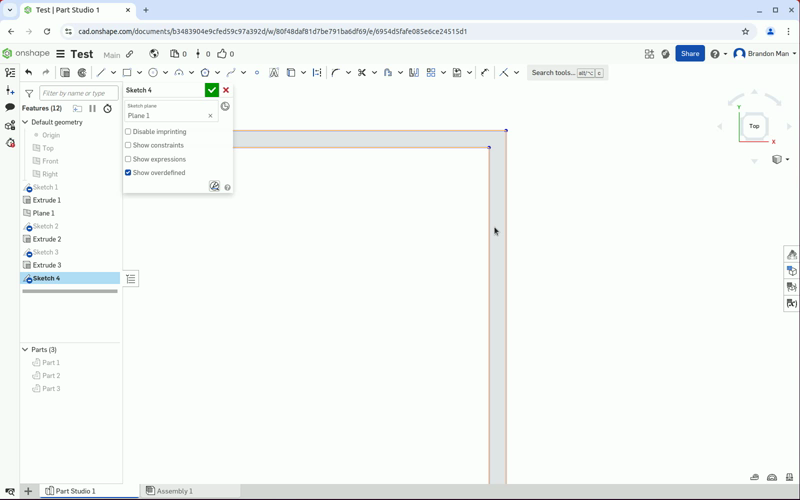
scroll(-6)
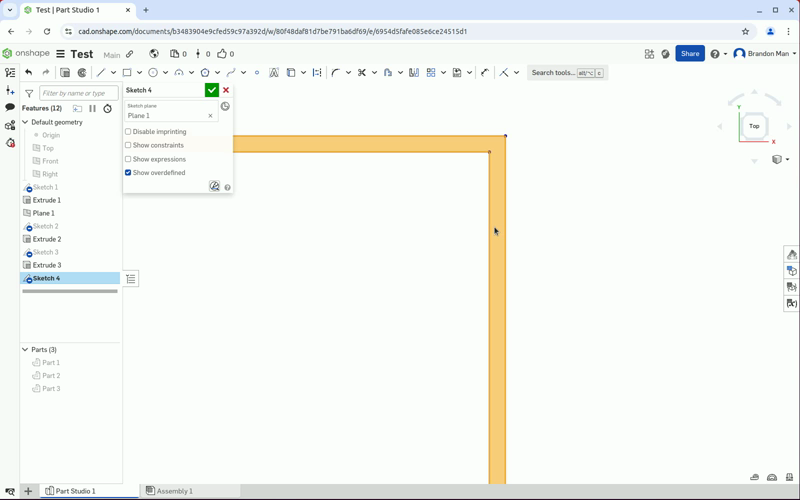
scroll(-6)
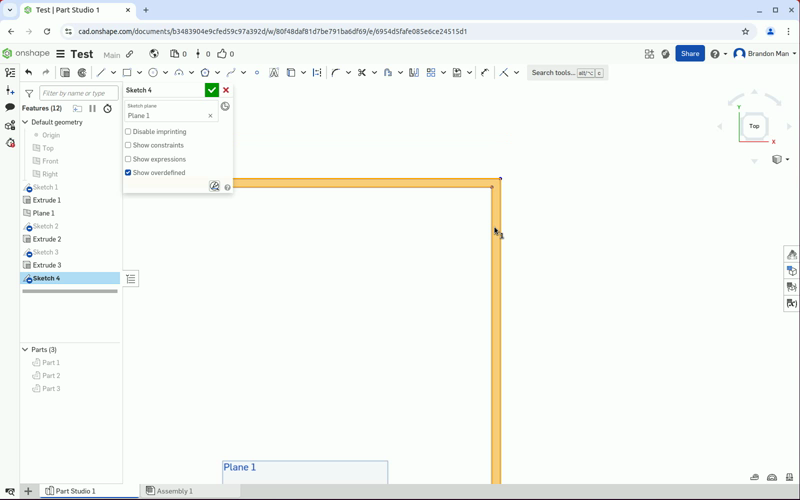
scroll(-6)
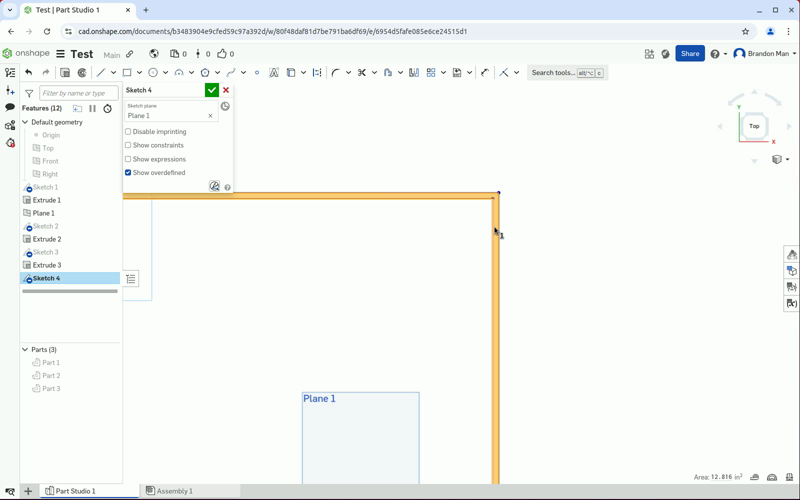
scroll(-6)
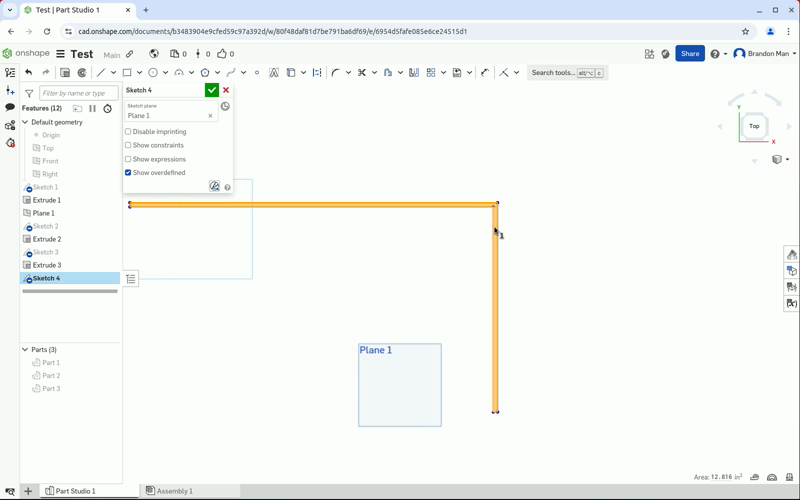
scroll(-6)
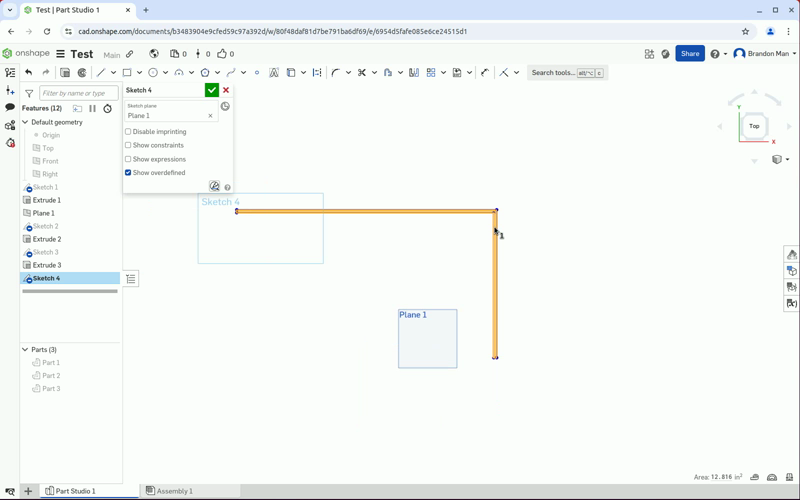
scroll(-6)
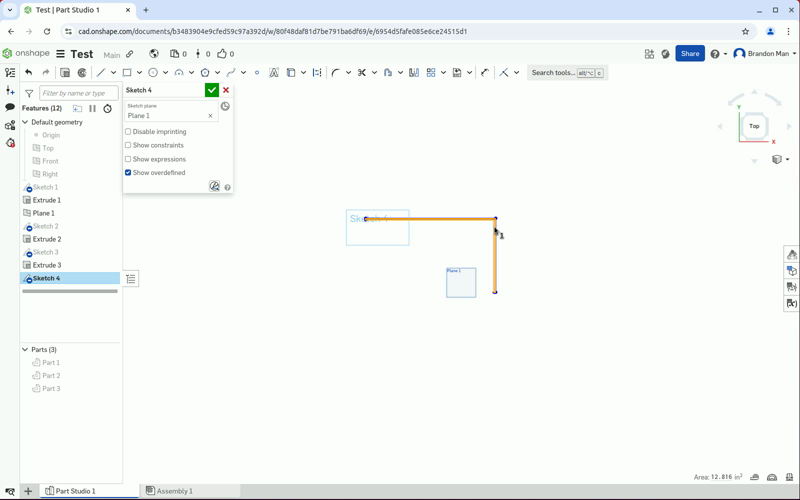
mouse_move(73, 352)
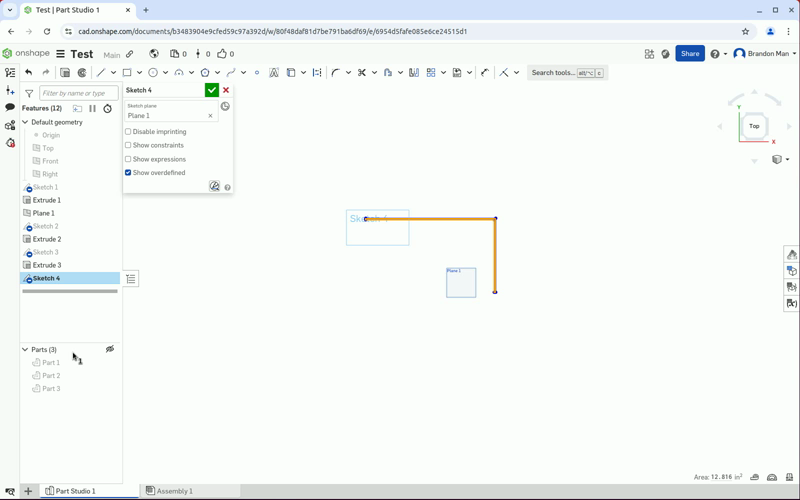
key(shift+y)
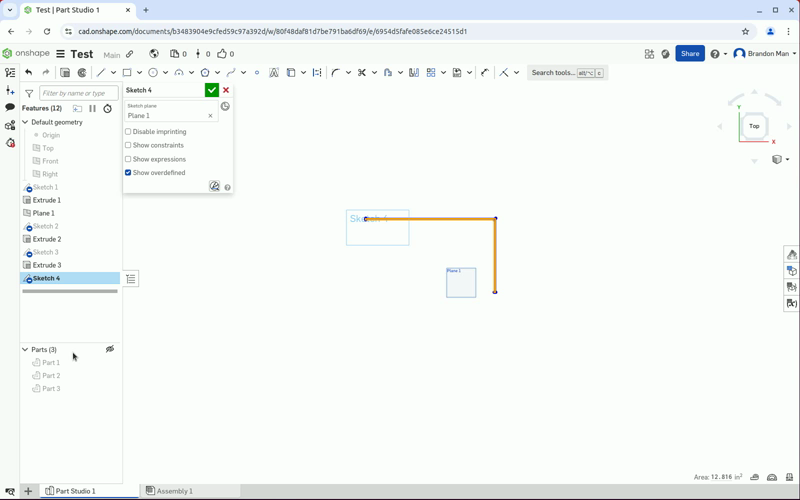
key(shift+e)
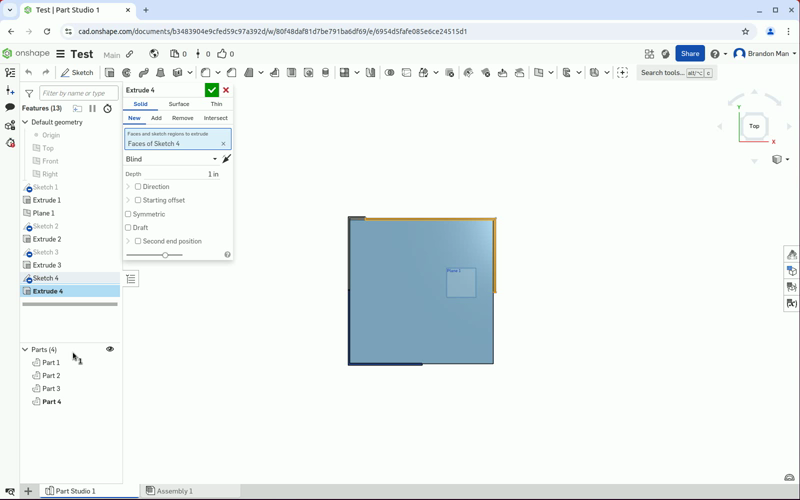
mouse_move(143, 106)
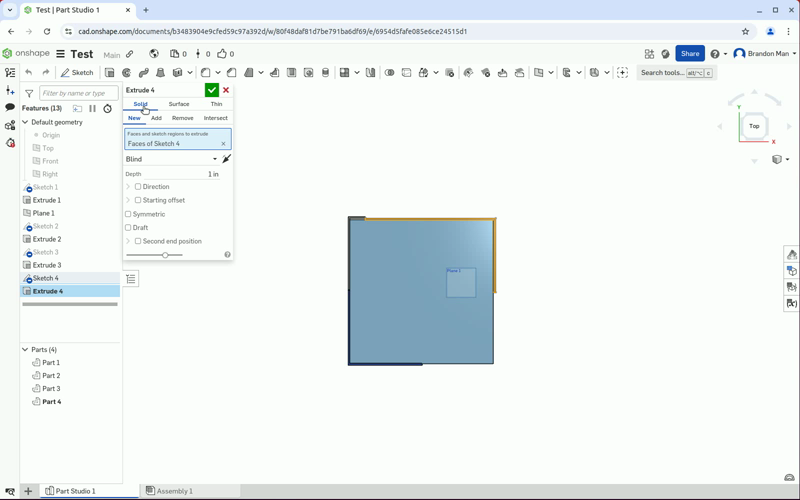
click(143, 106)
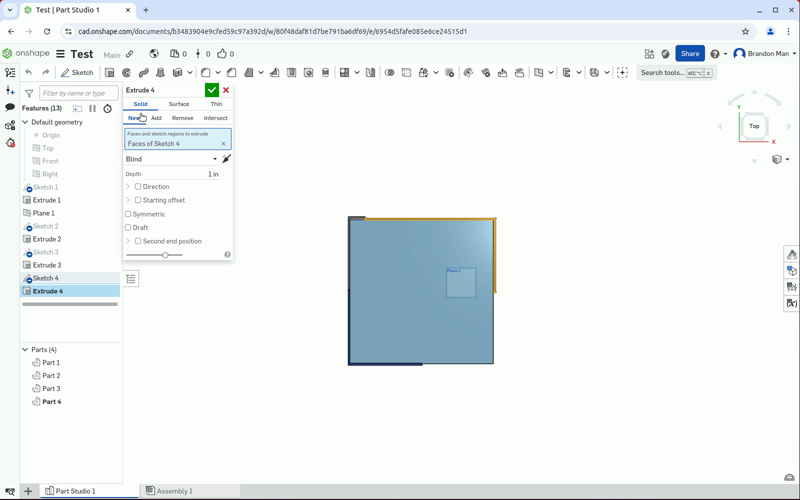
mouse_move(137, 120)
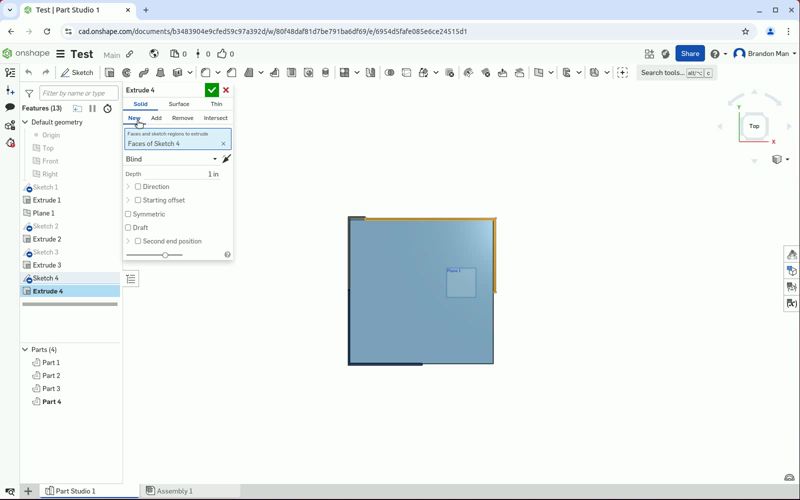
click(137, 120)
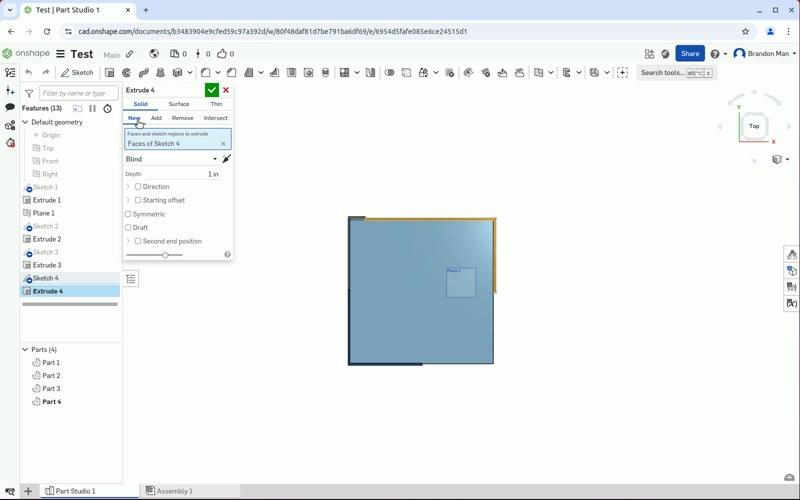
key(tab, 4)
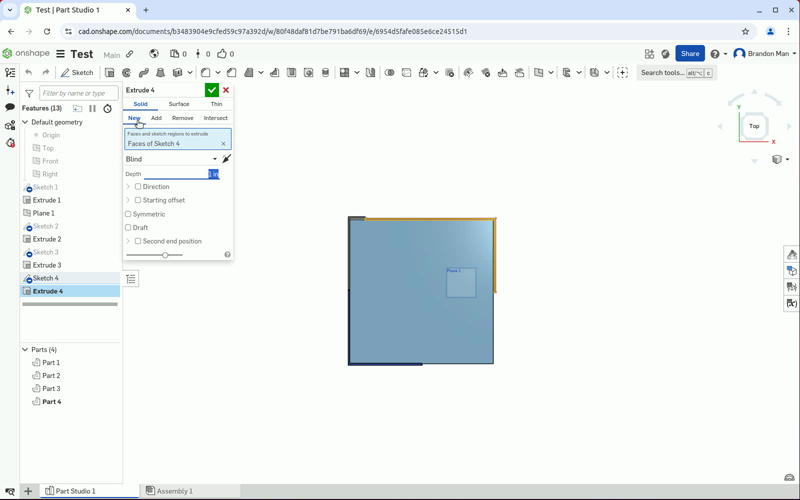
text(2.407)
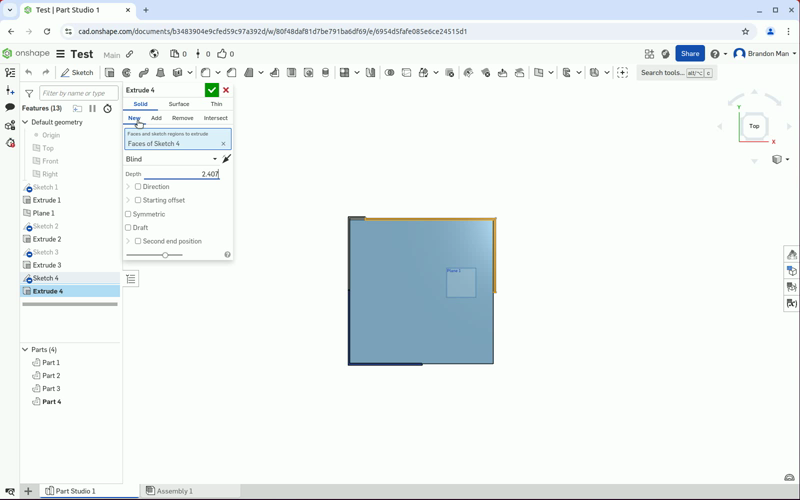
key(enter)
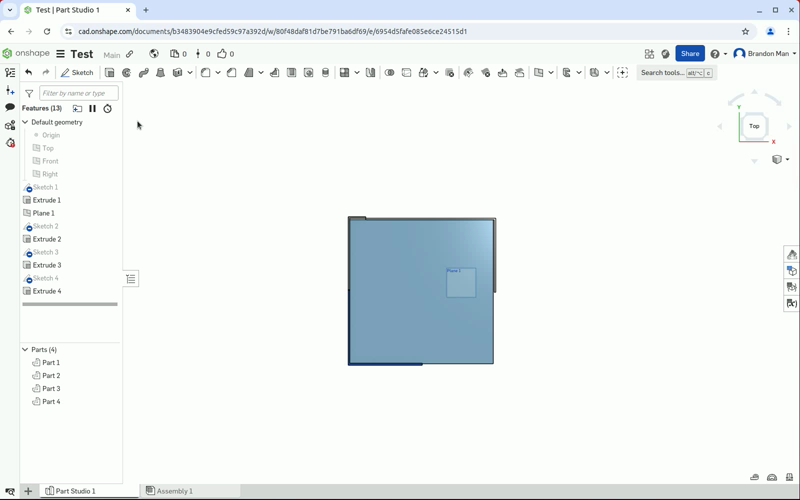
key(shift+h)
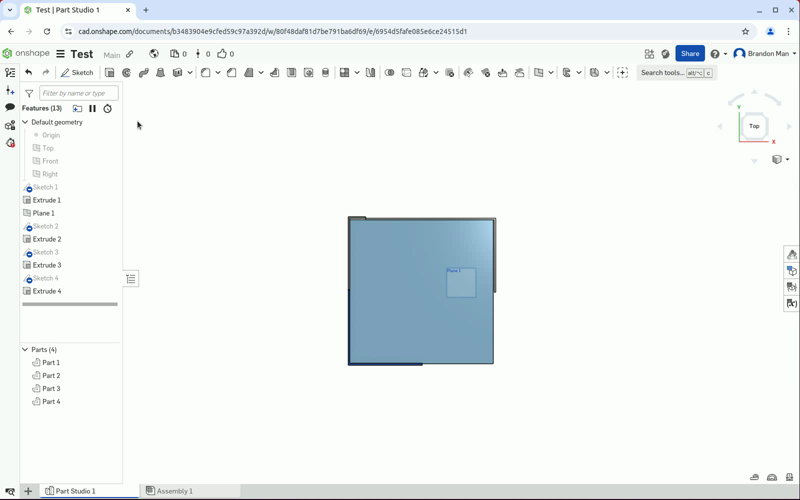
key(shift+h)
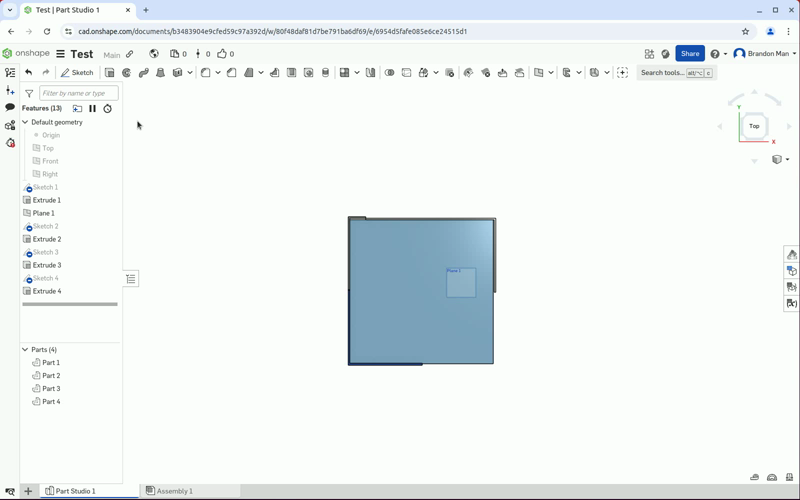
mouse_move(73, 189)
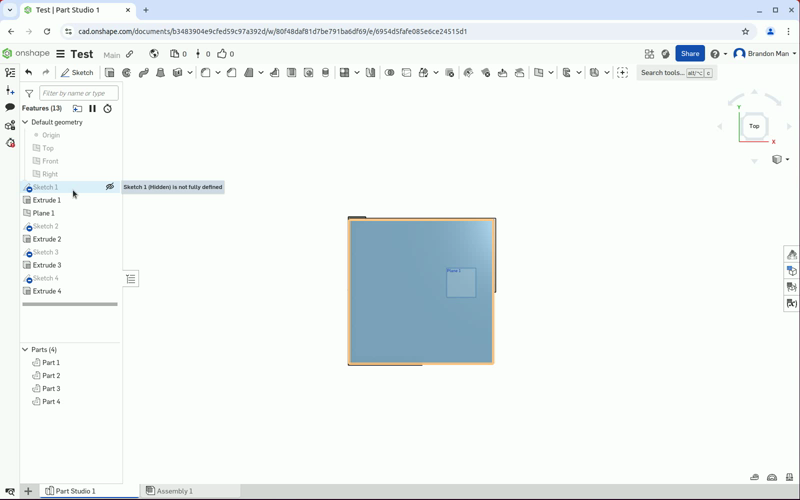
click(73, 189)
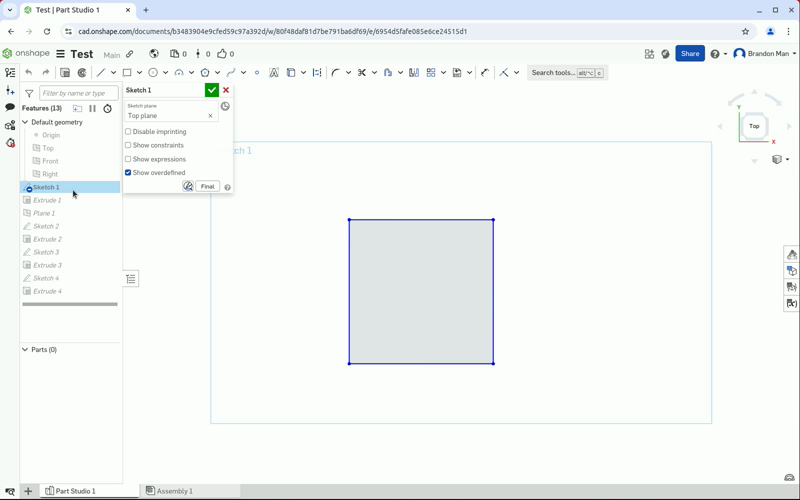
mouse_move(229, 92)
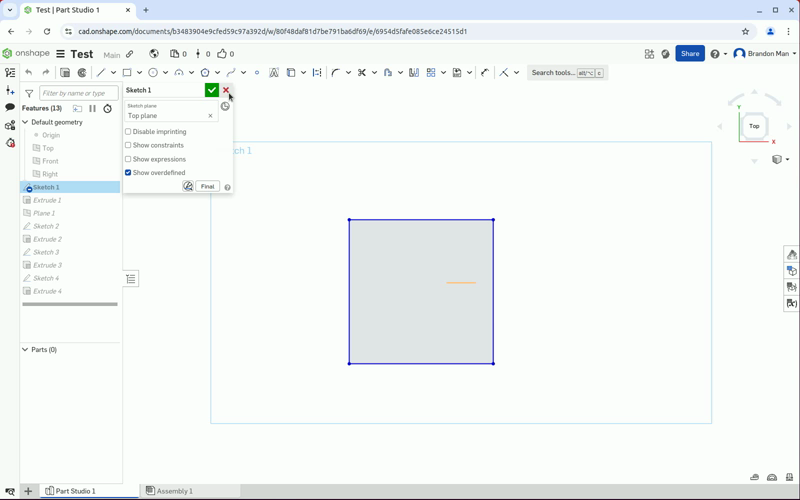
click(229, 92)
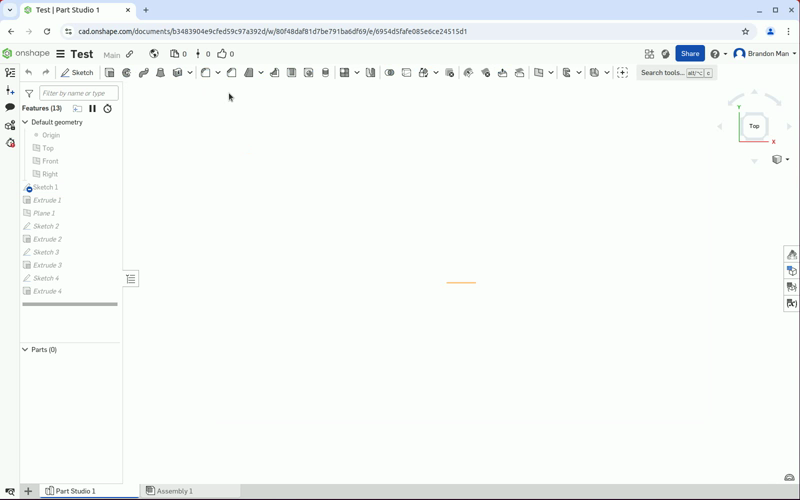
key(shift+s)
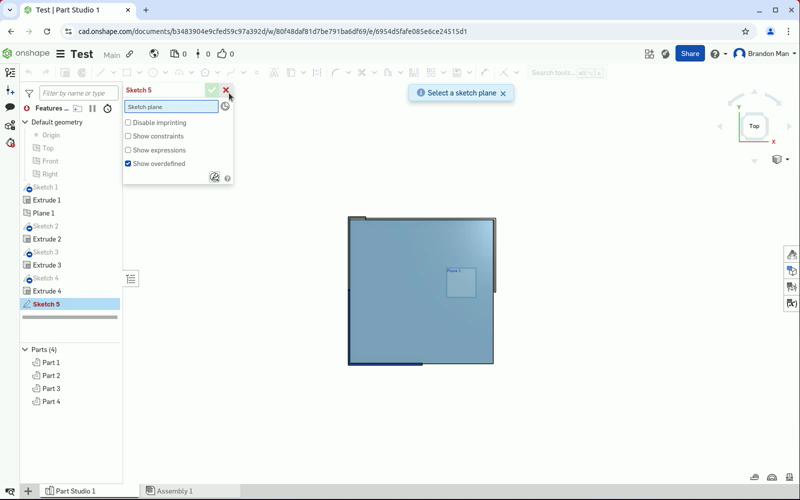
mouse_move(73, 215)
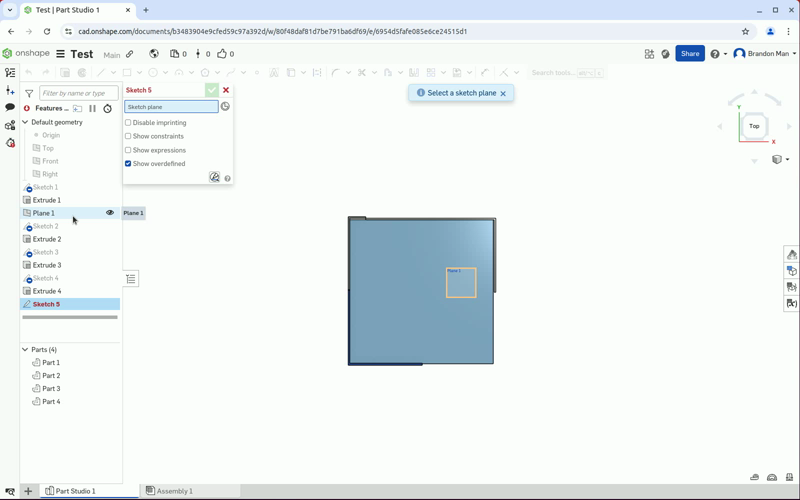
click(73, 215)
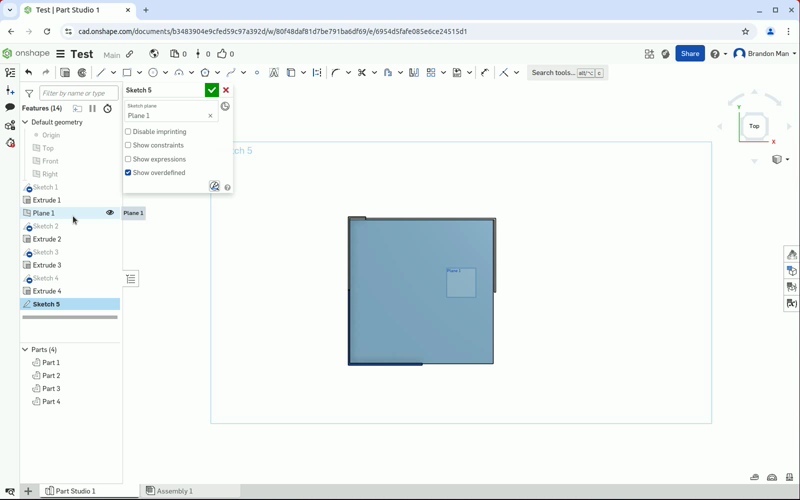
mouse_move(73, 352)
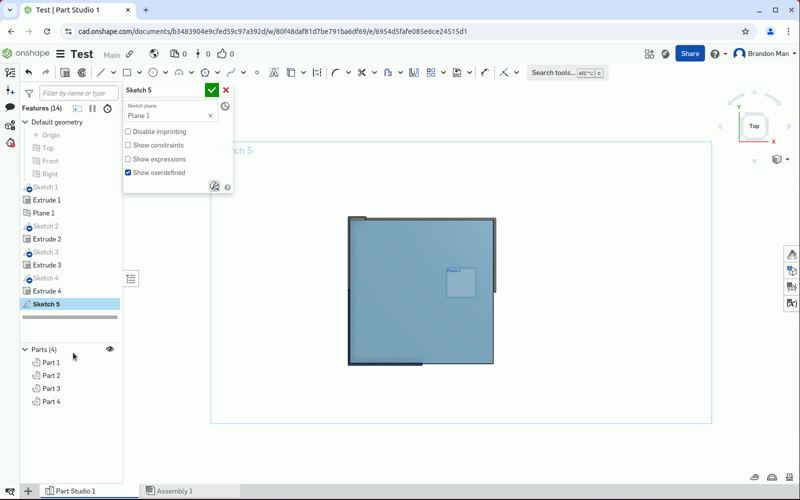
key(y)
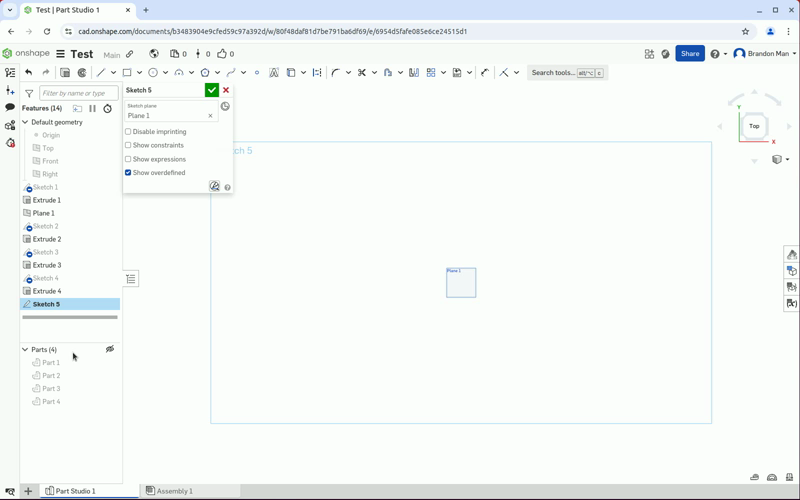
key(l)
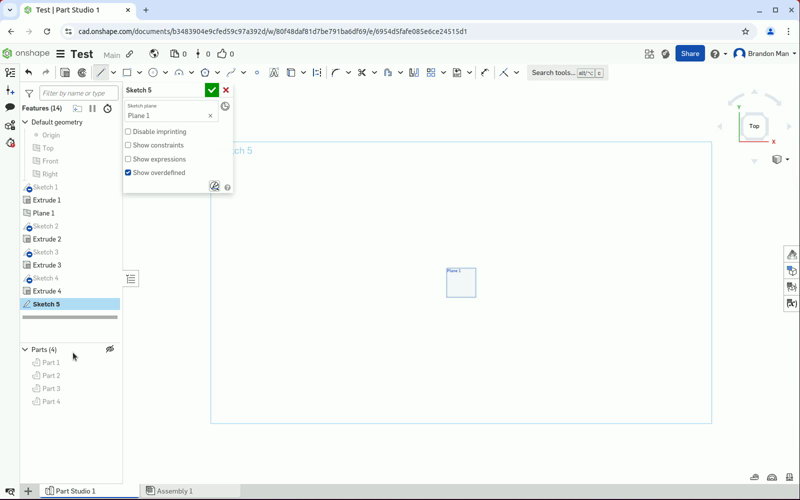
key_down(shift)
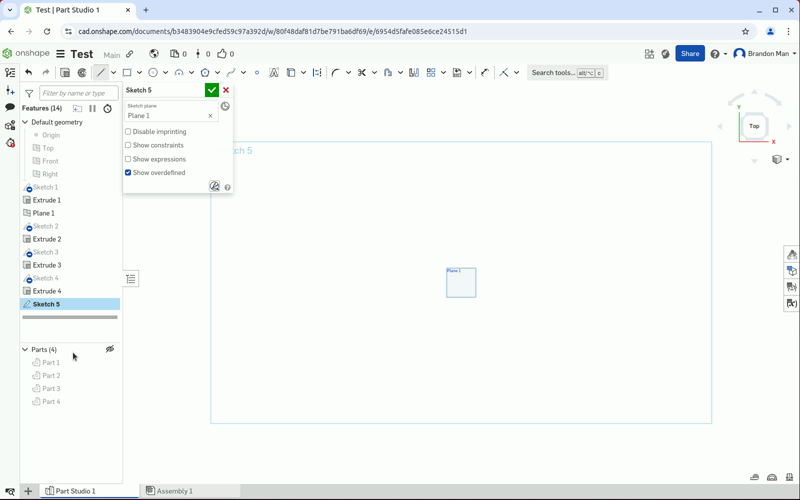
mouse_move(422, 365)
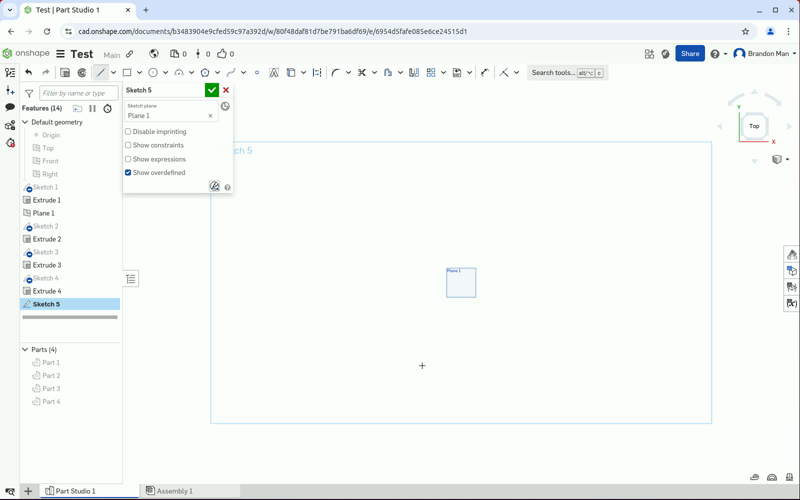
click(422, 365)
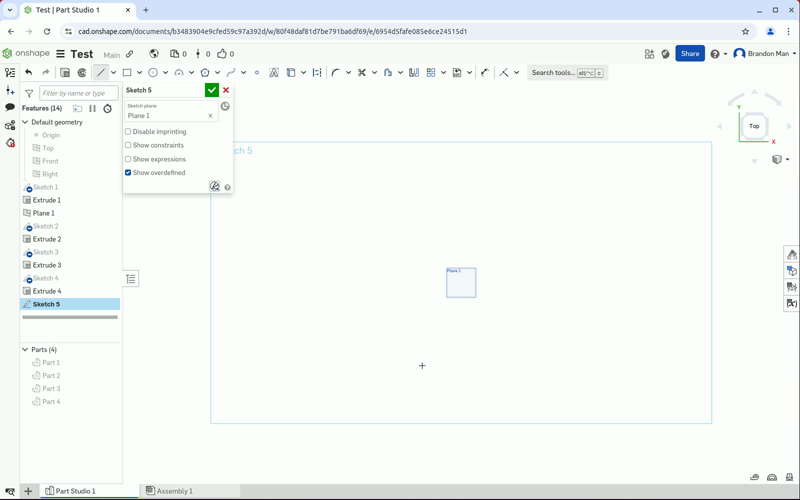
key_up(shift)
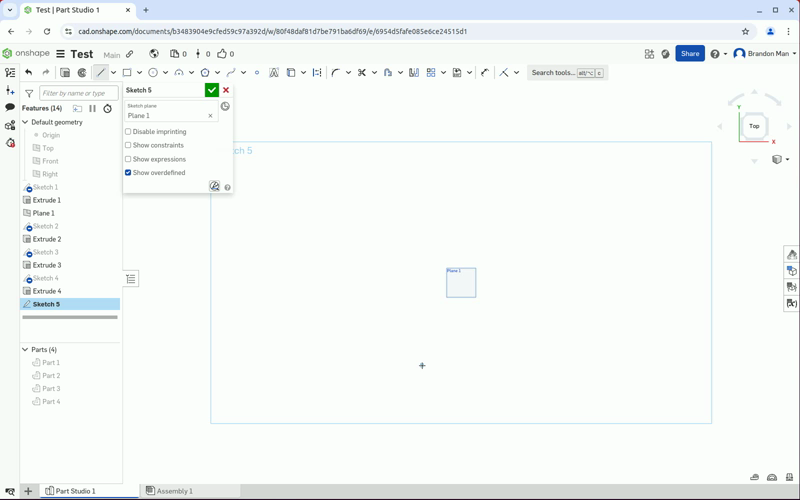
key_down(shift)
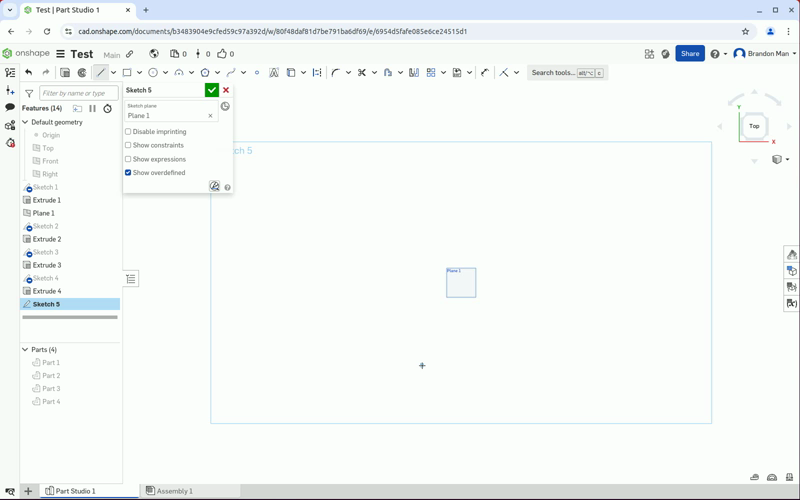
mouse_move(496, 365)
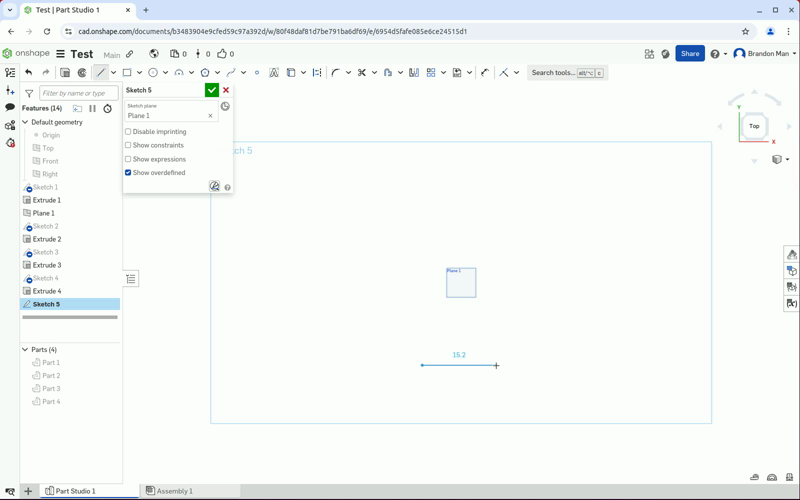
click(496, 365)
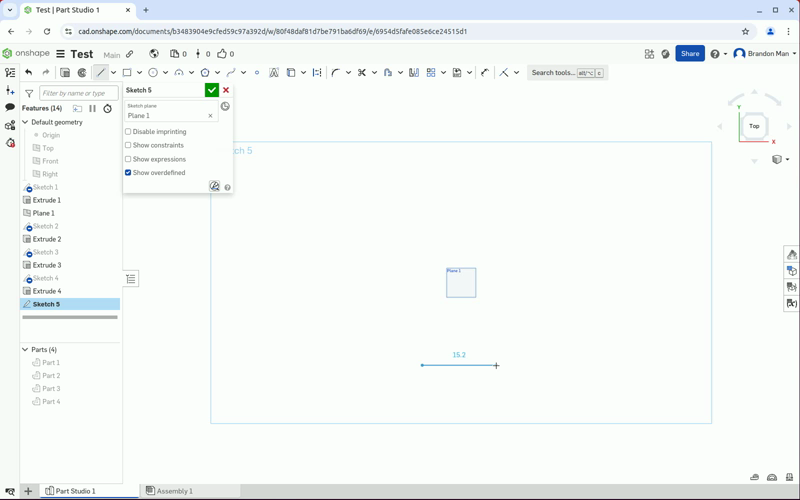
key_up(shift)
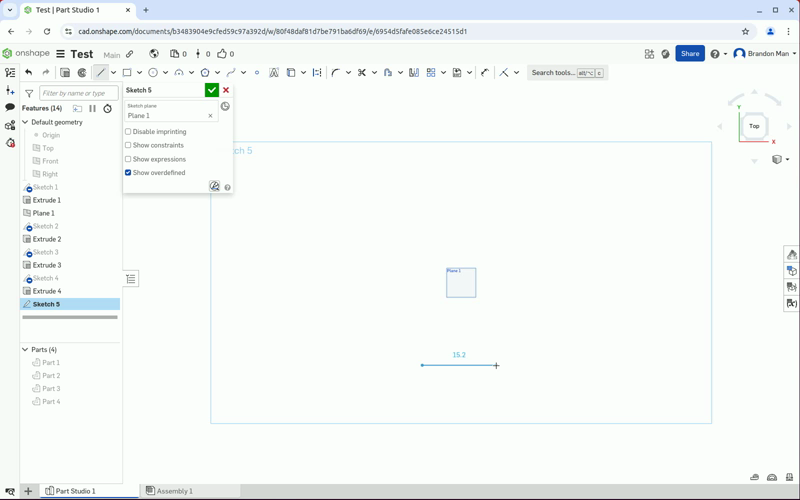
key_down(shift)
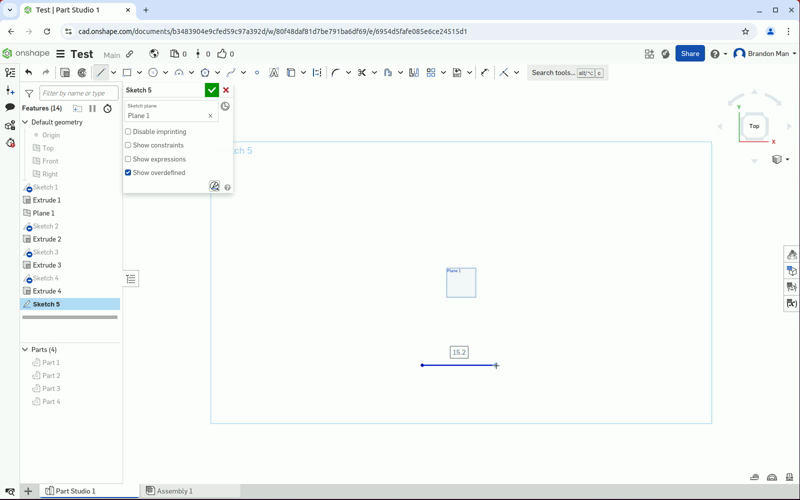
mouse_move(496, 290)
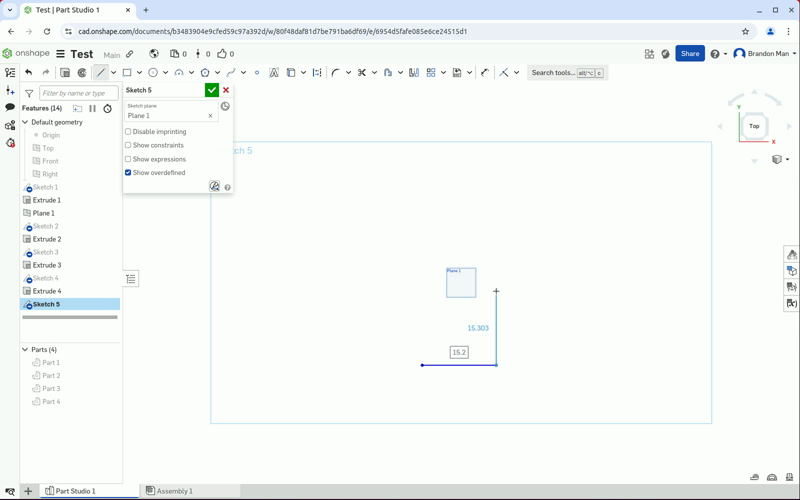
click(496, 290)
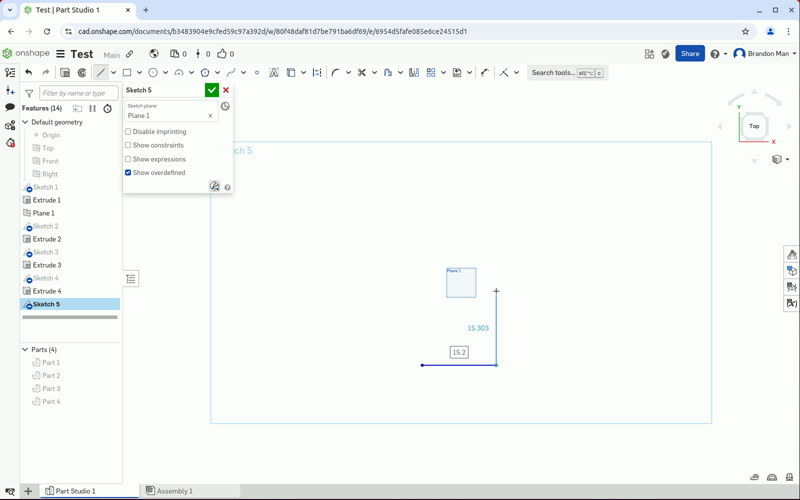
key_up(shift)
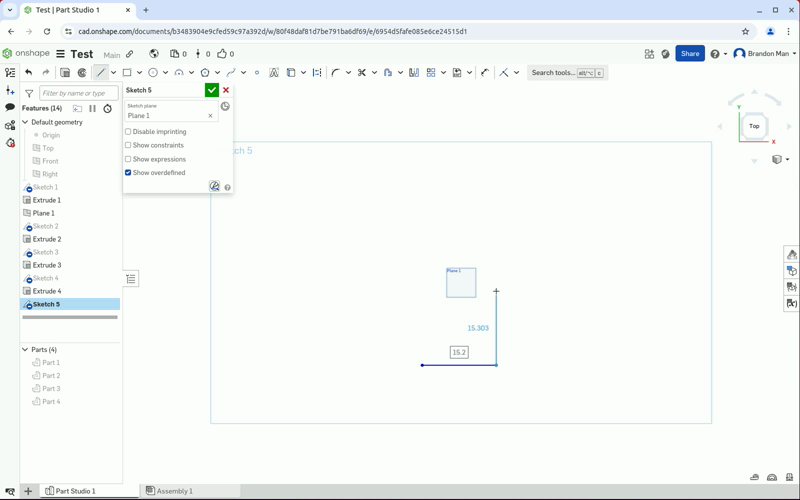
key_down(shift)
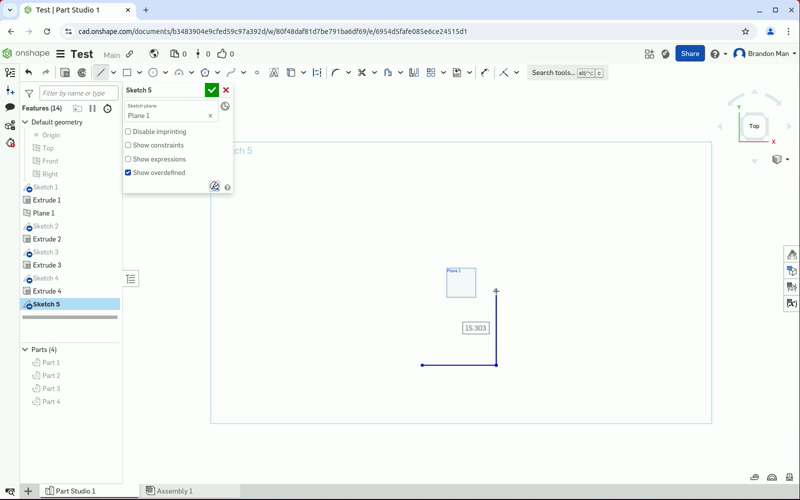
mouse_move(526, 290)
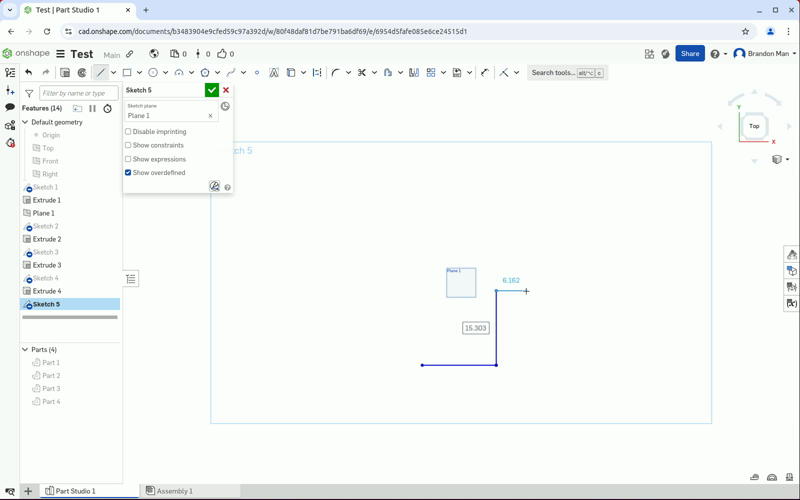
mouse_move(494, 290)
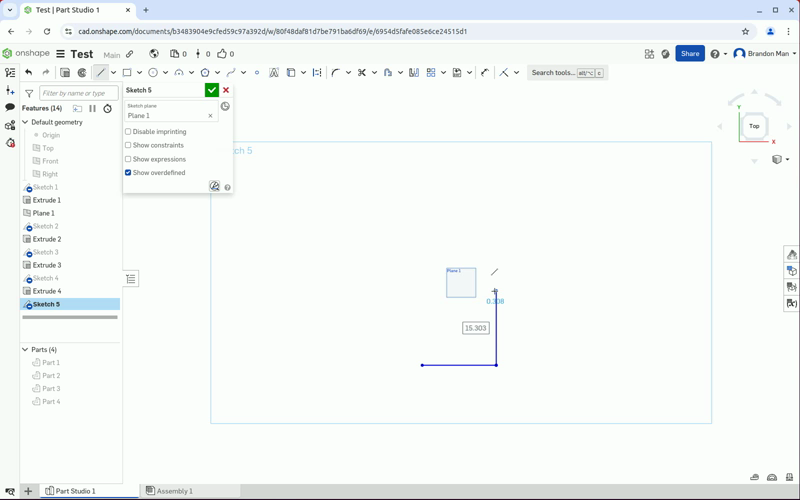
scroll(6)
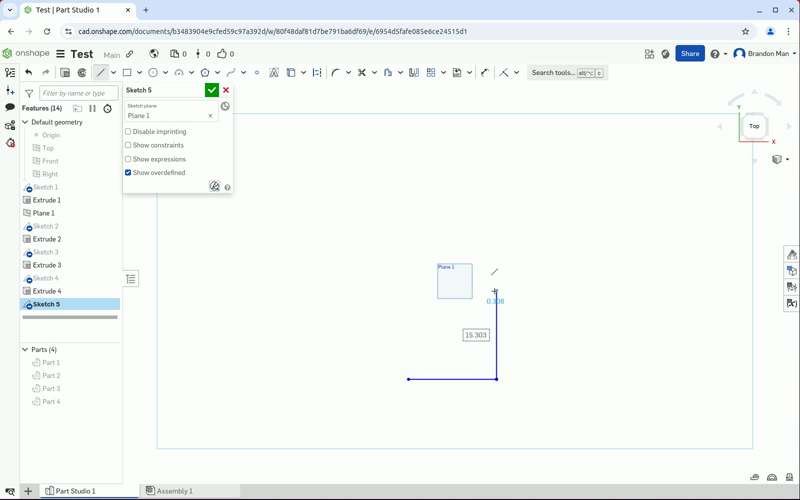
scroll(6)
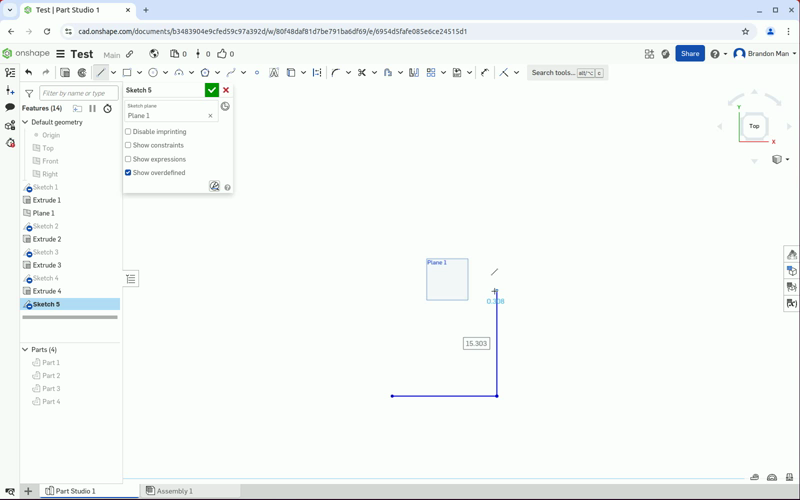
scroll(6)
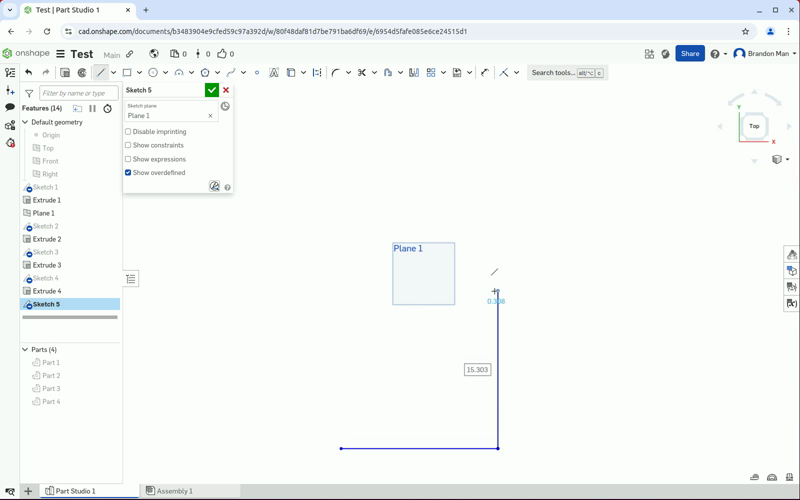
scroll(6)
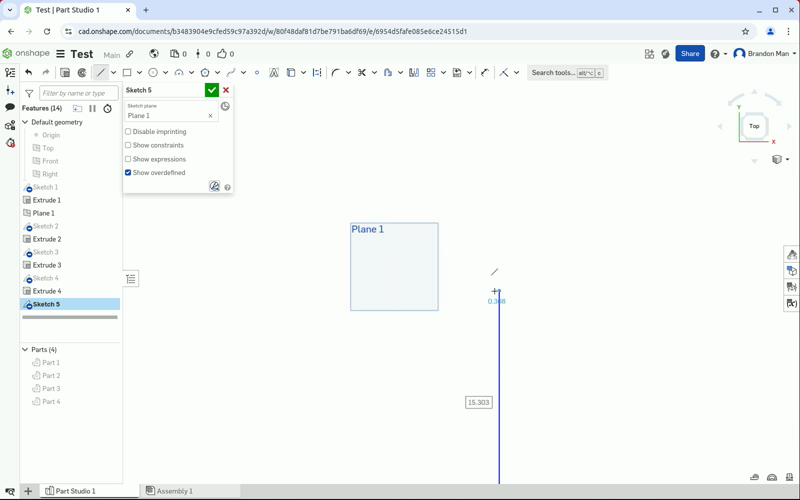
scroll(6)
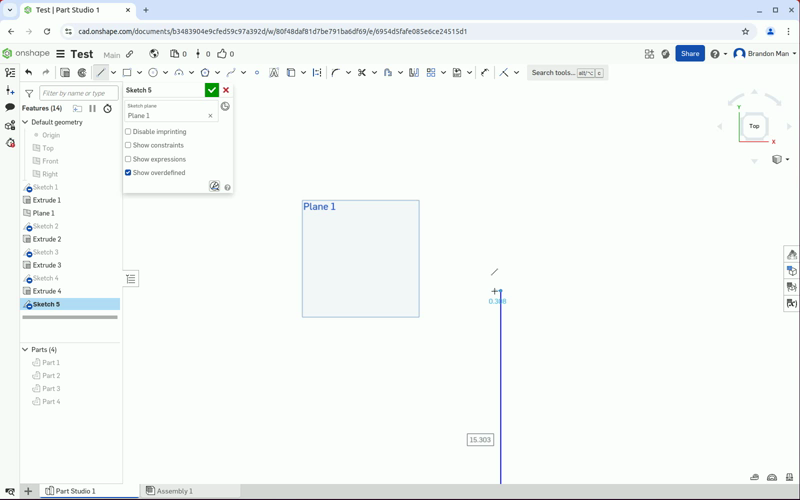
scroll(6)
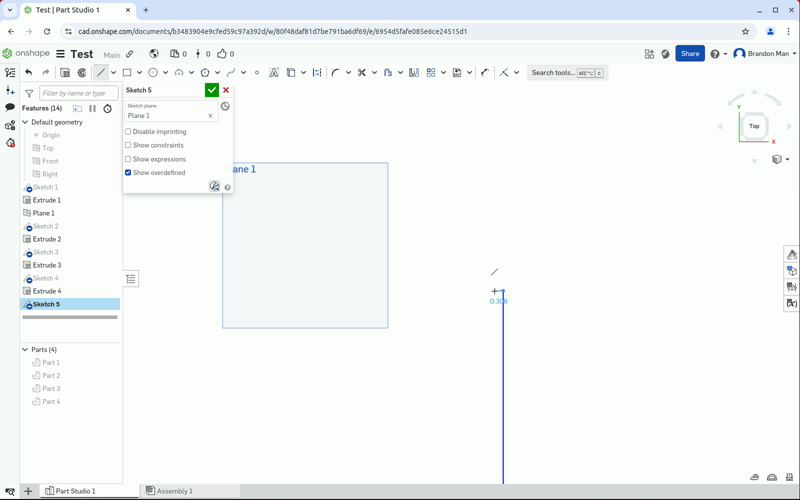
scroll(6)
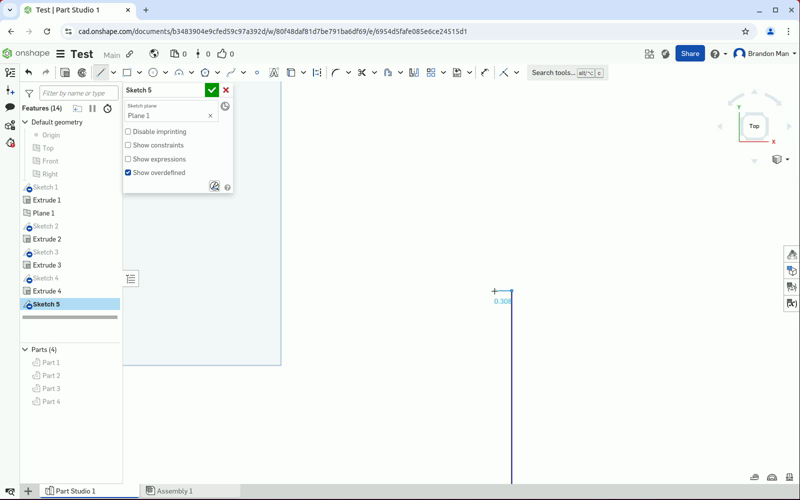
click(494, 290)
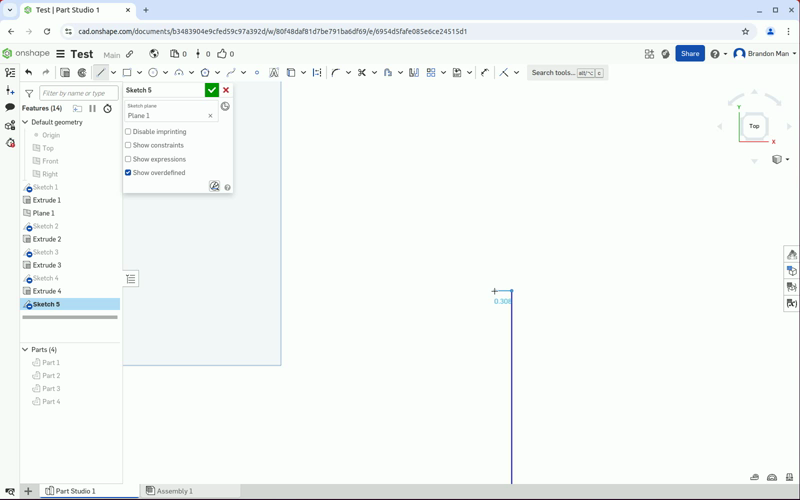
scroll(-6)
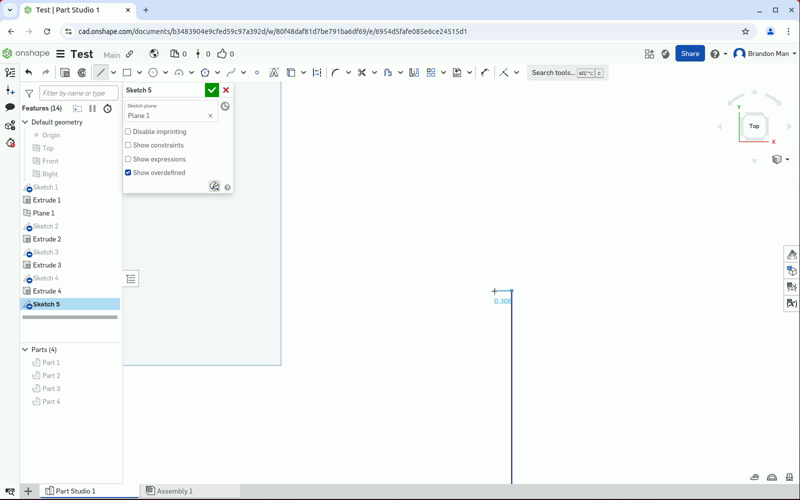
scroll(-6)
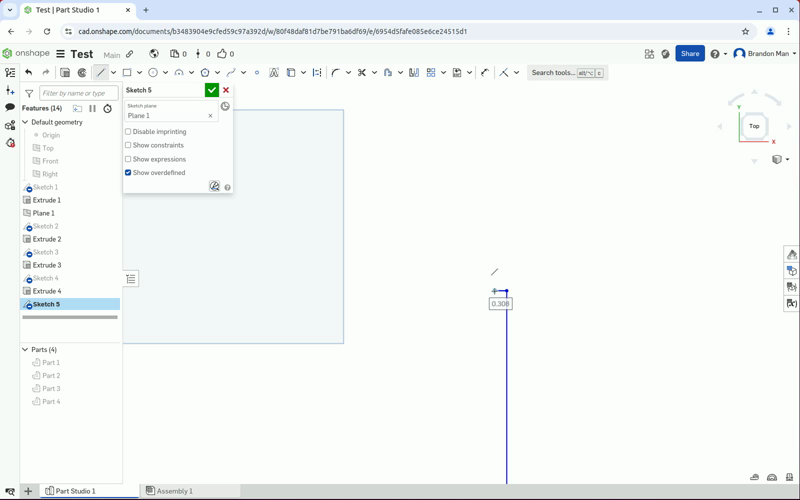
scroll(-6)
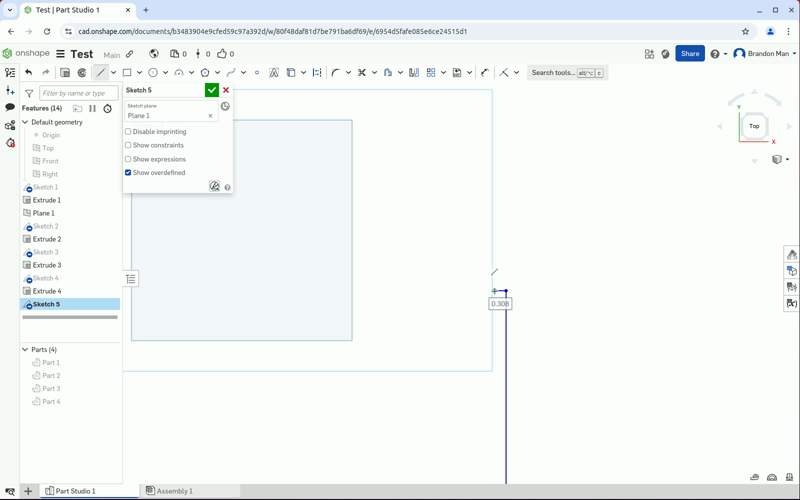
scroll(-6)
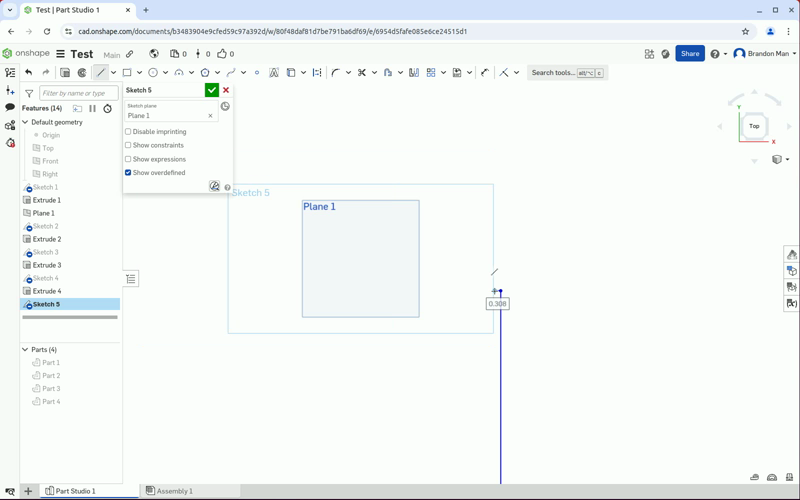
scroll(-6)
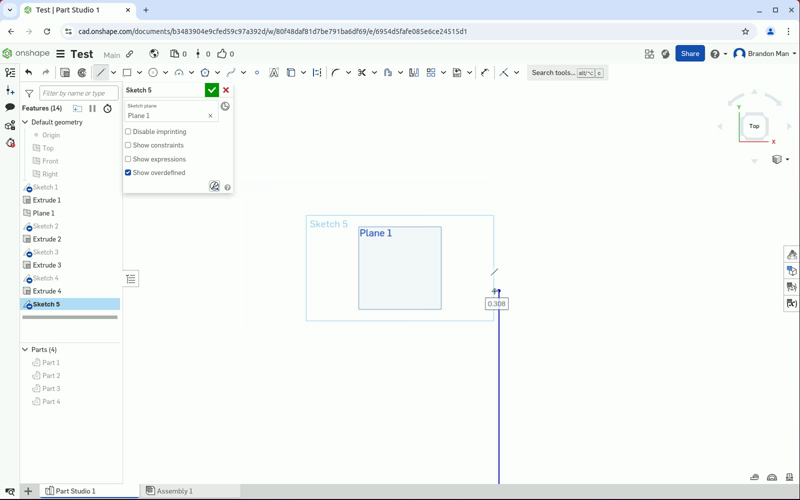
scroll(-6)
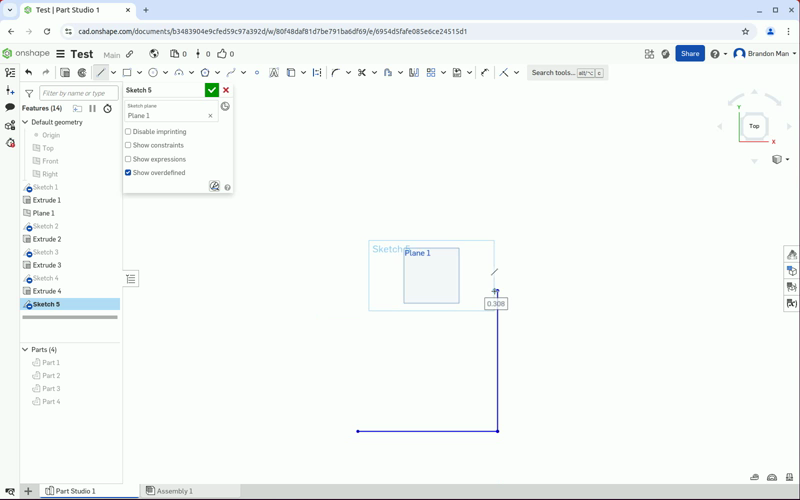
scroll(-6)
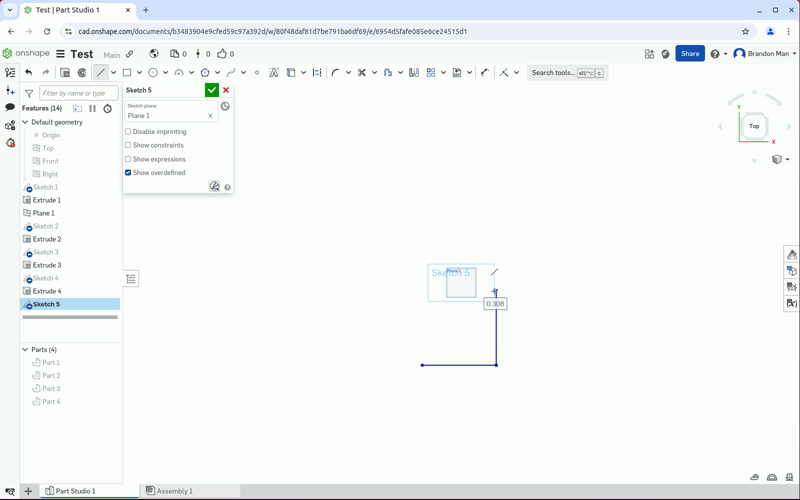
key_up(shift)
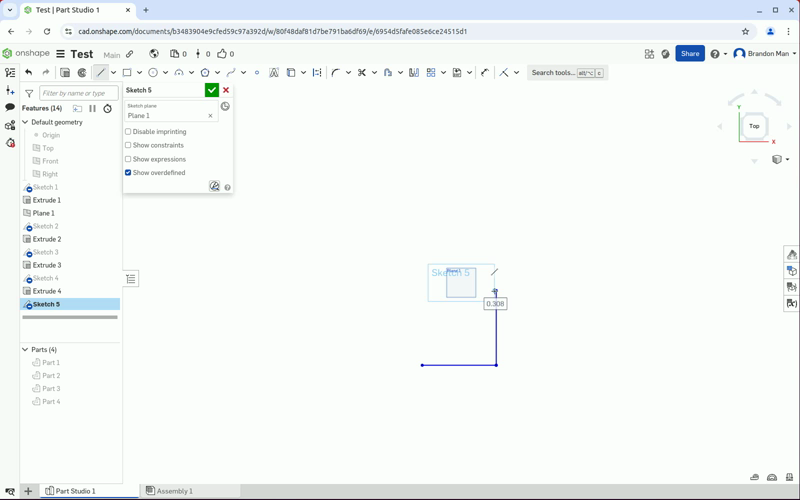
key_down(shift)
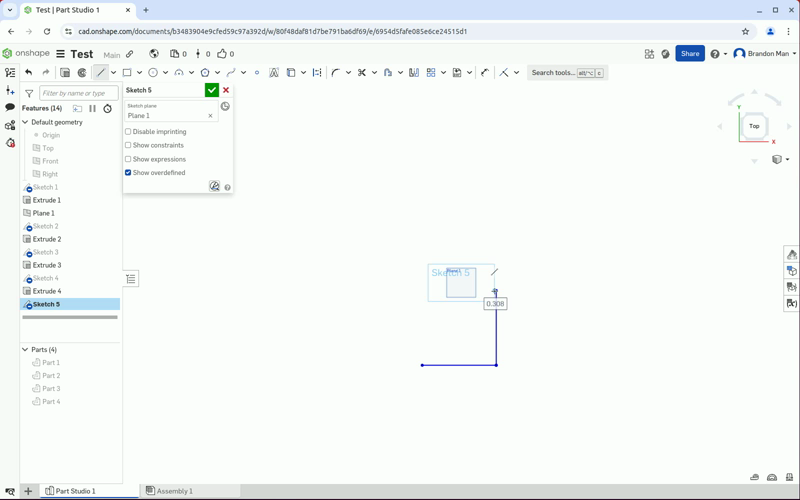
mouse_move(494, 363)
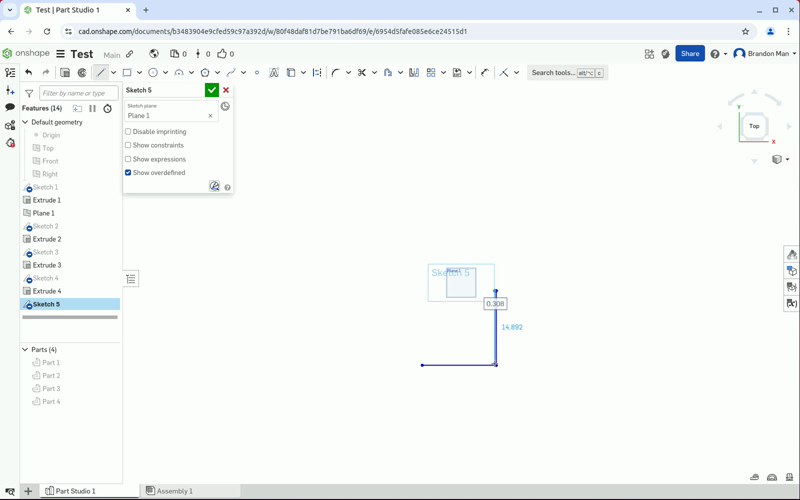
scroll(6)
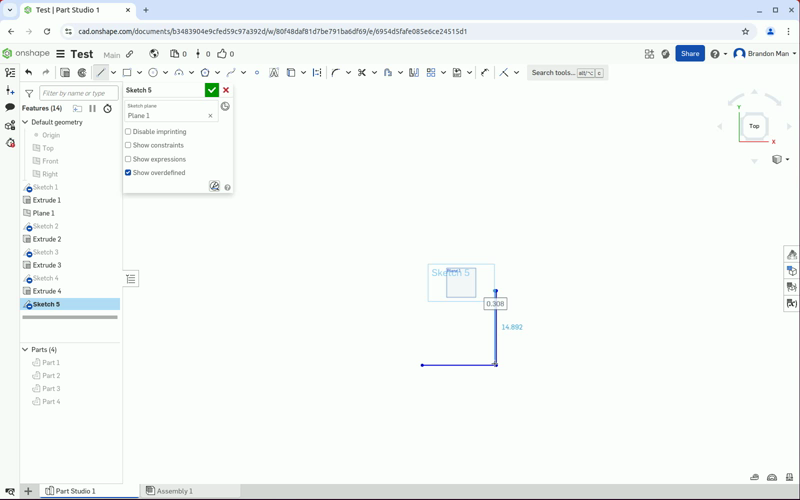
scroll(6)
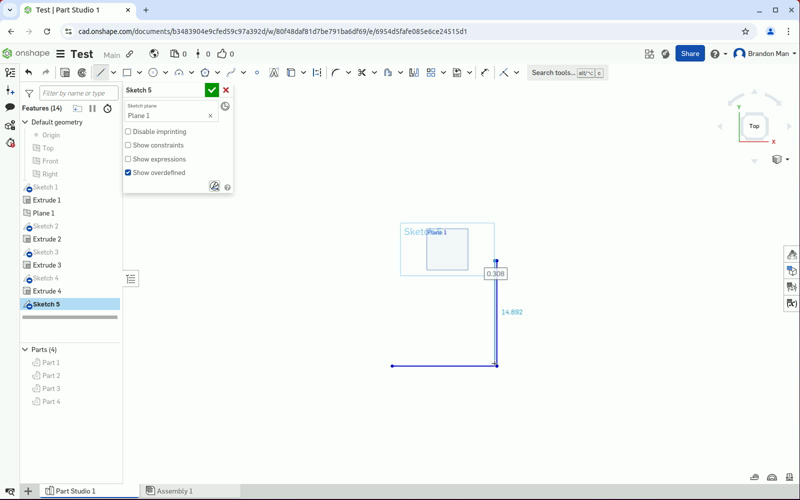
scroll(6)
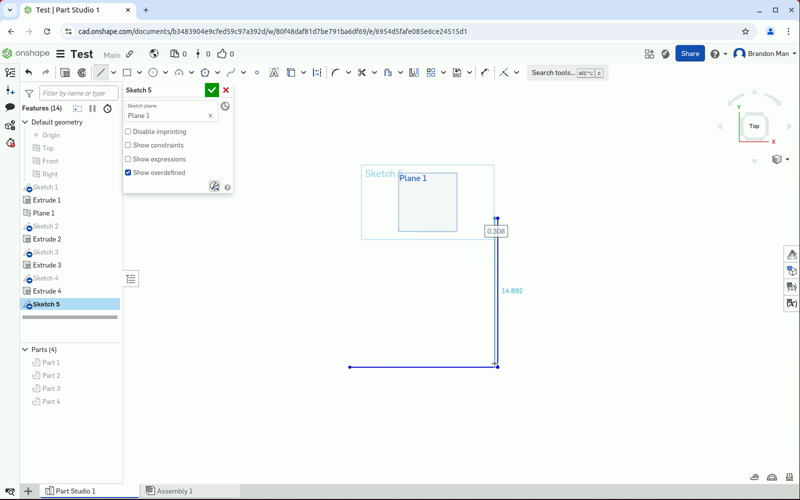
scroll(6)
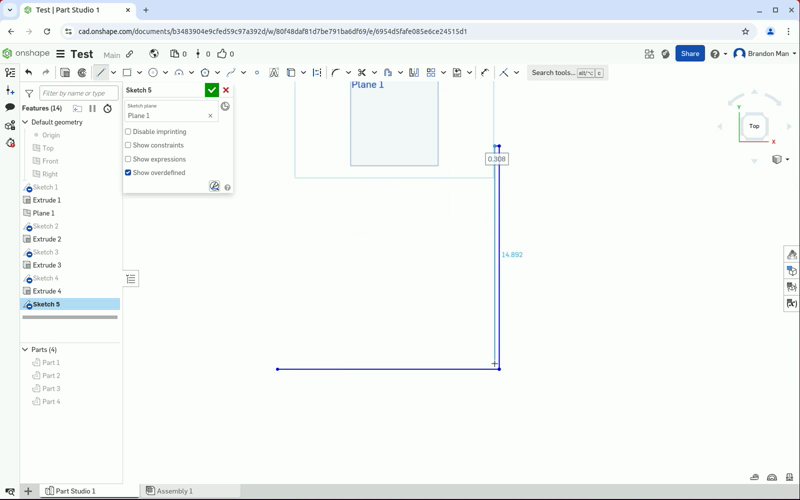
scroll(6)
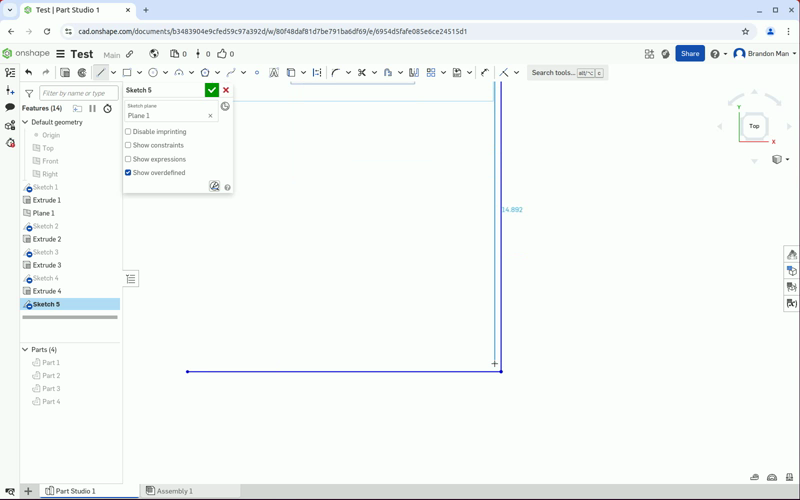
scroll(6)
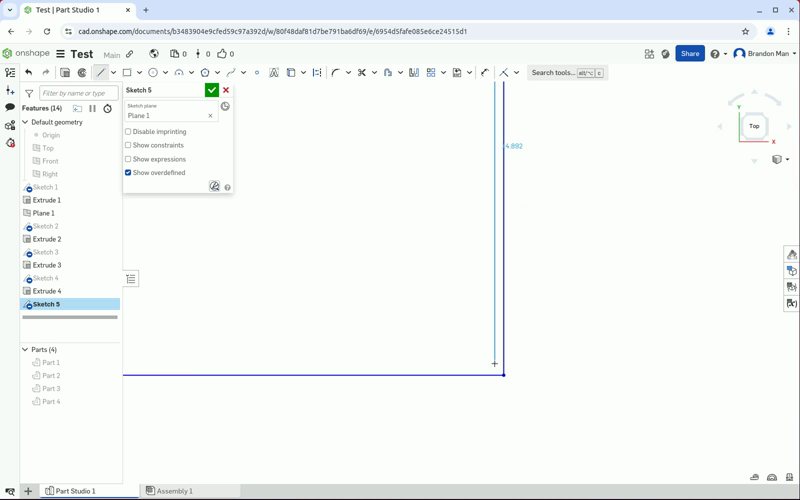
scroll(6)
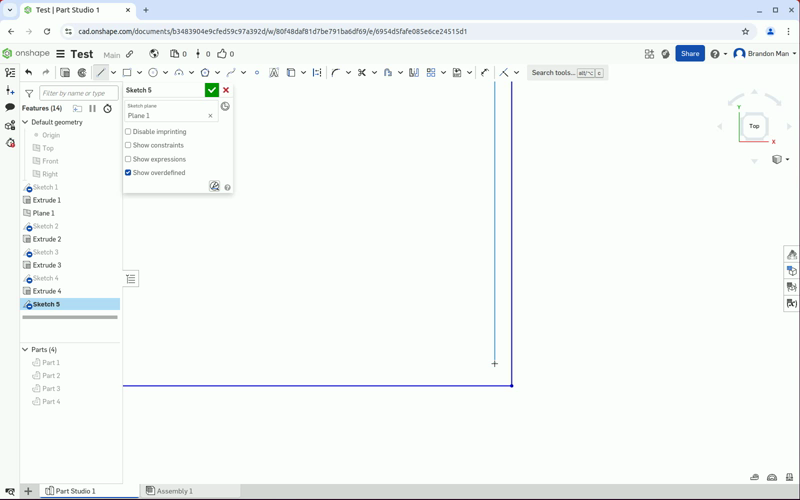
click(494, 363)
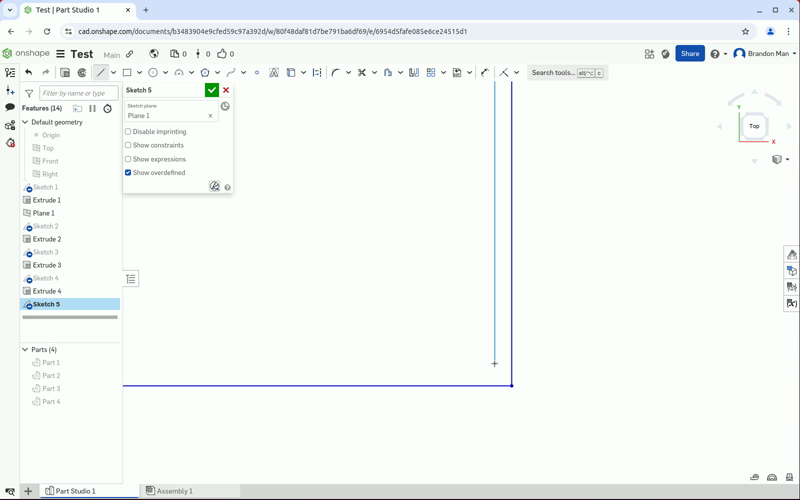
scroll(-6)
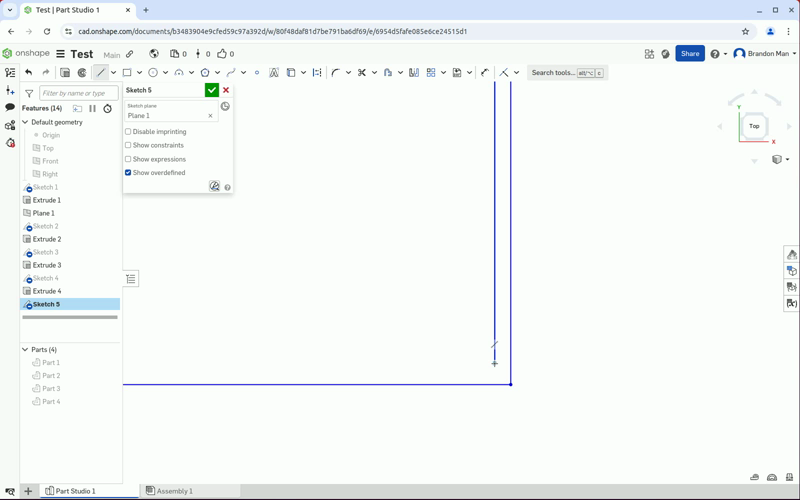
scroll(-6)
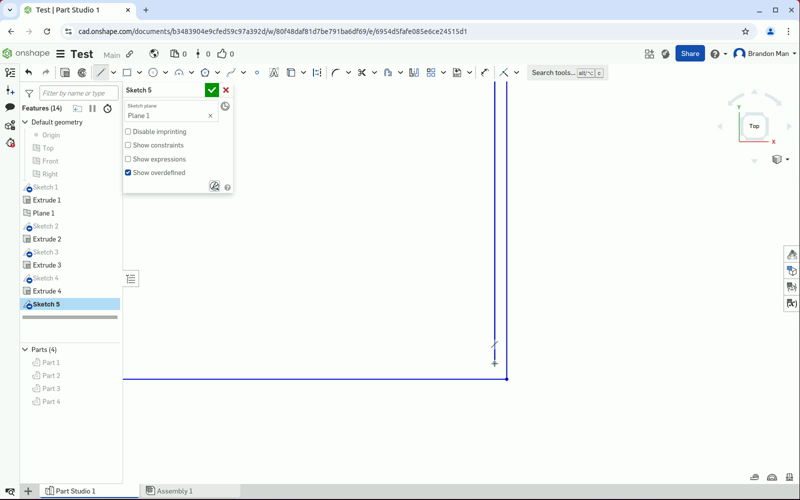
scroll(-6)
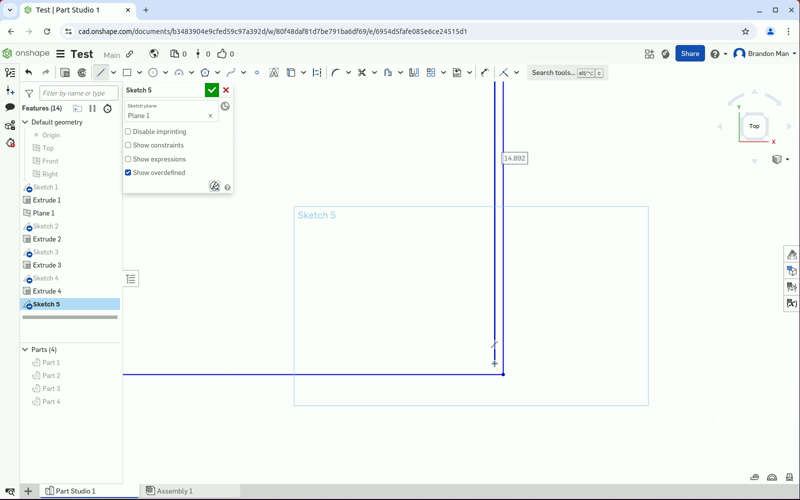
scroll(-6)
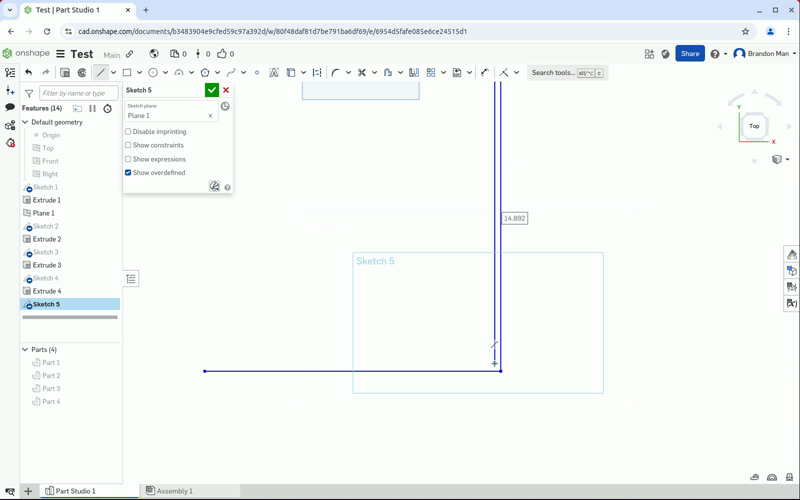
scroll(-6)
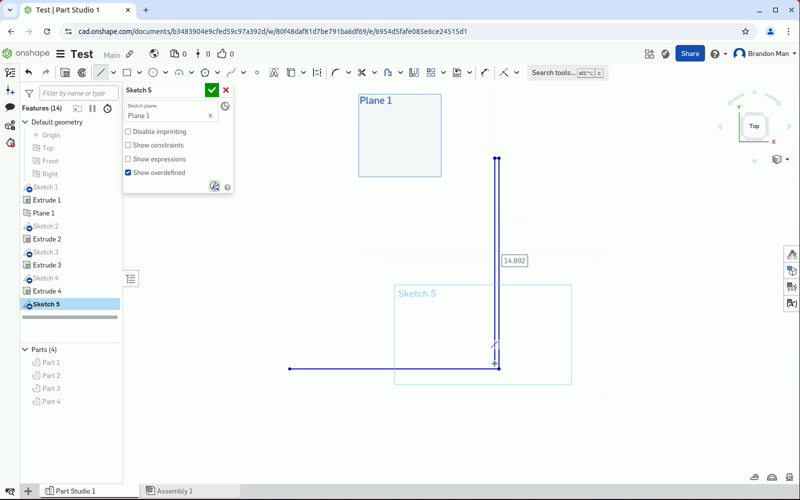
scroll(-6)
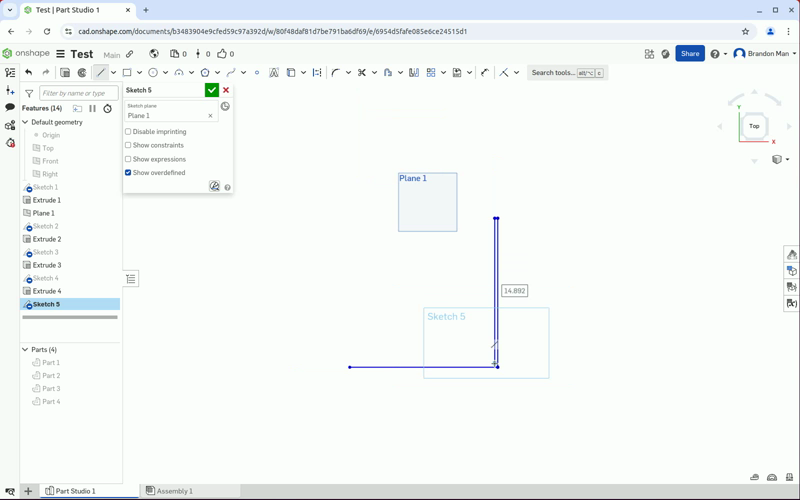
scroll(-6)
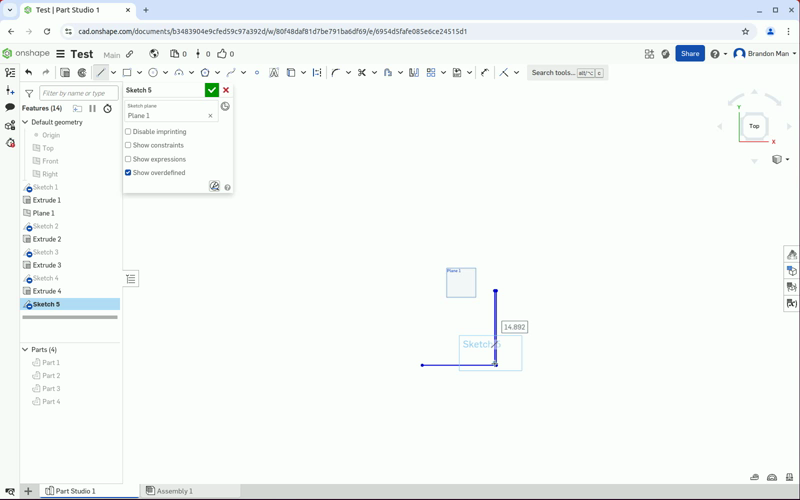
key_up(shift)
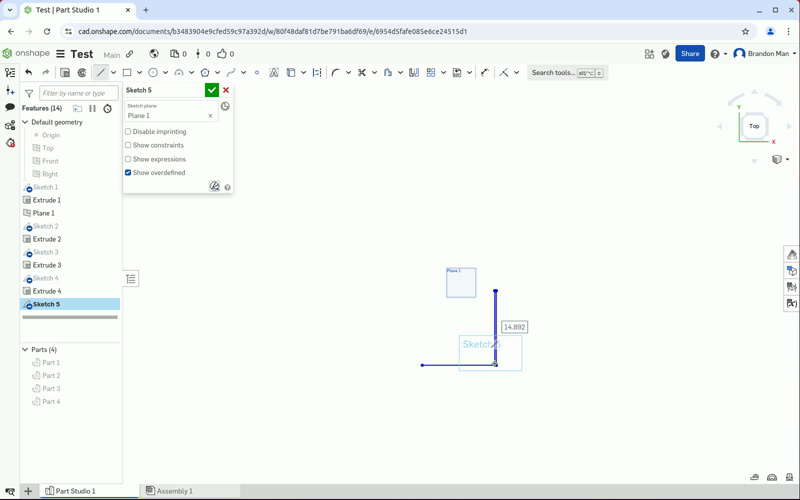
key_down(shift)
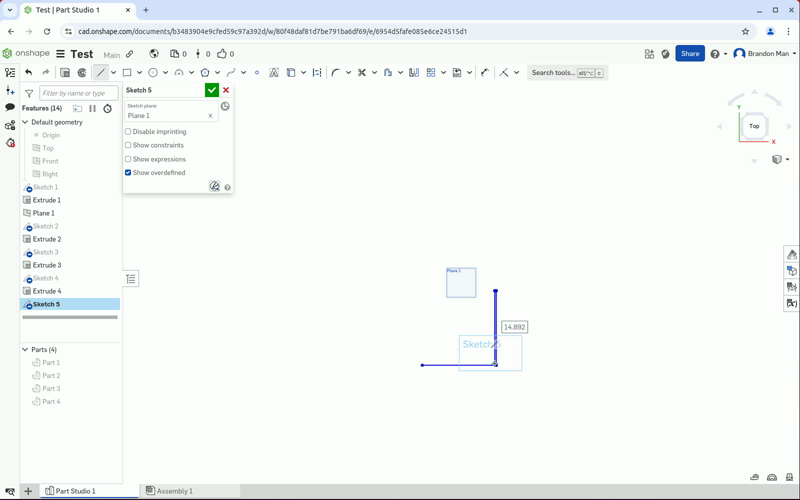
mouse_move(422, 363)
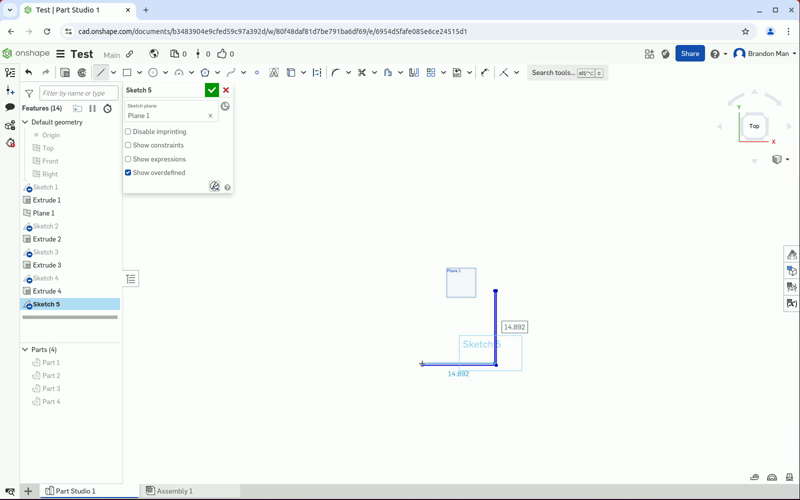
scroll(6)
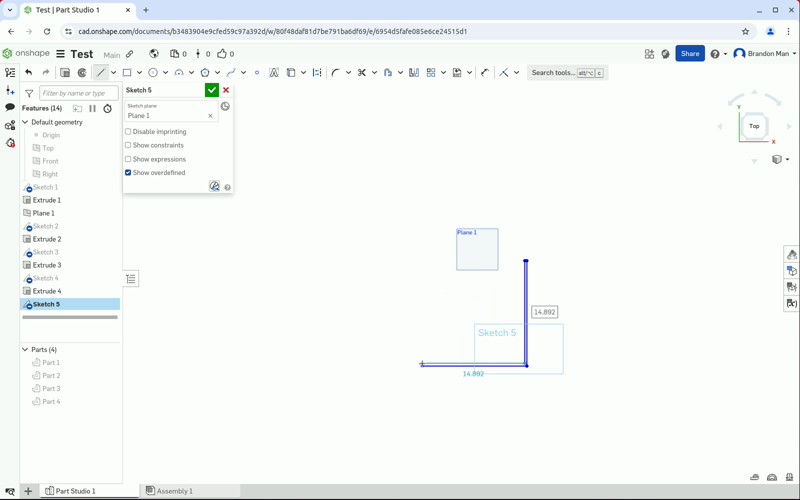
scroll(6)
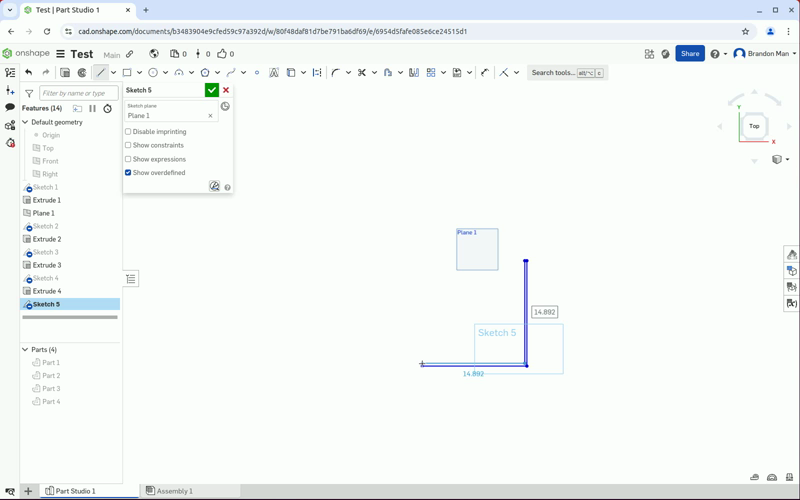
scroll(6)
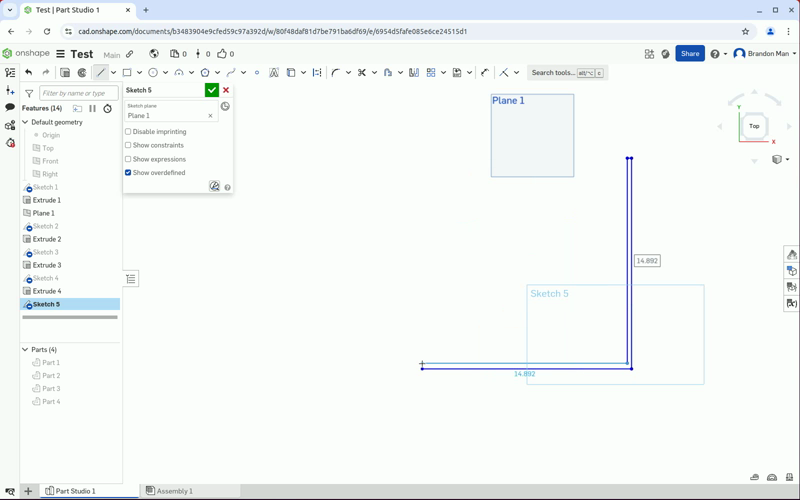
scroll(6)
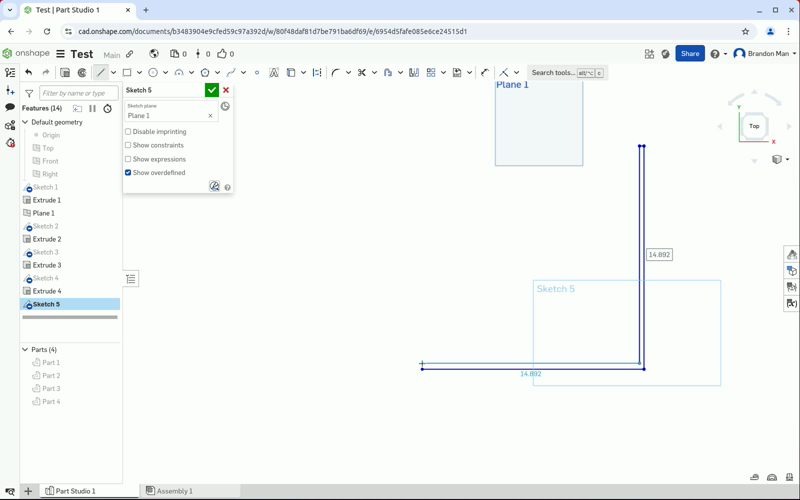
scroll(6)
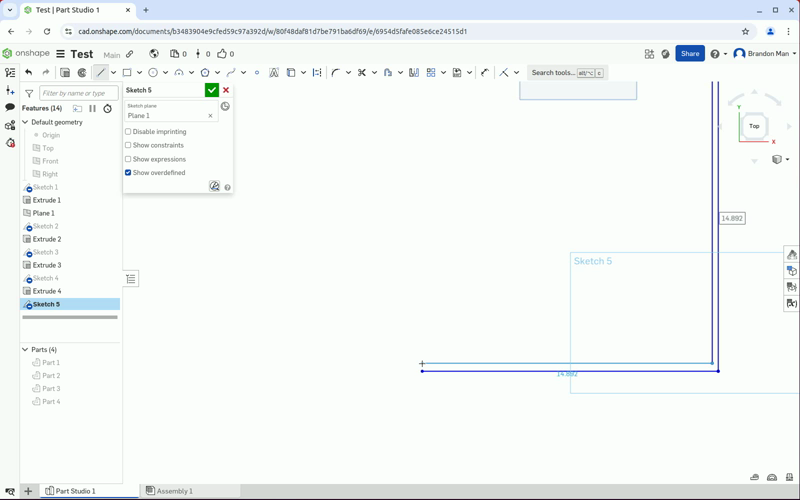
scroll(6)
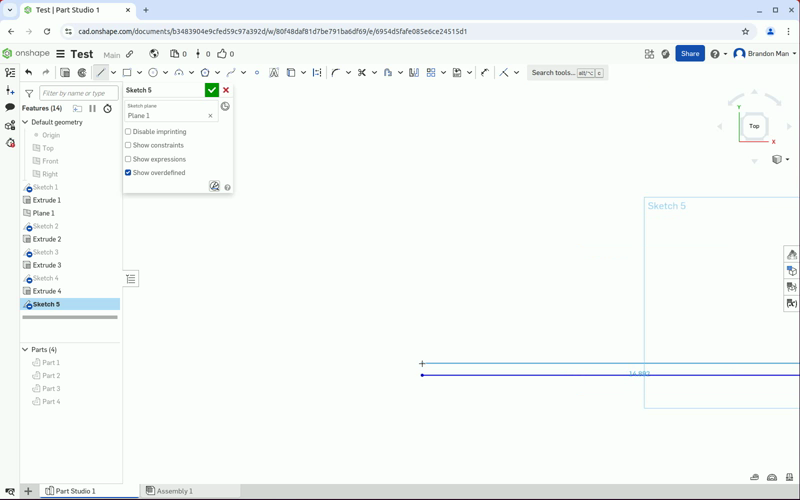
scroll(6)
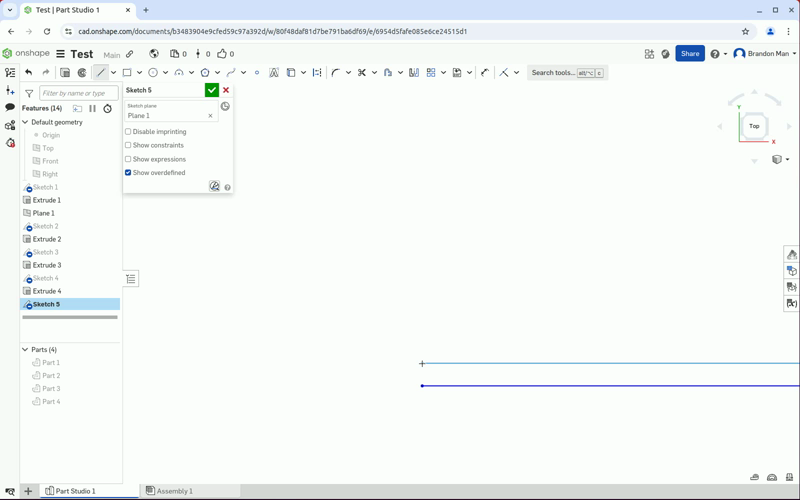
click(422, 363)
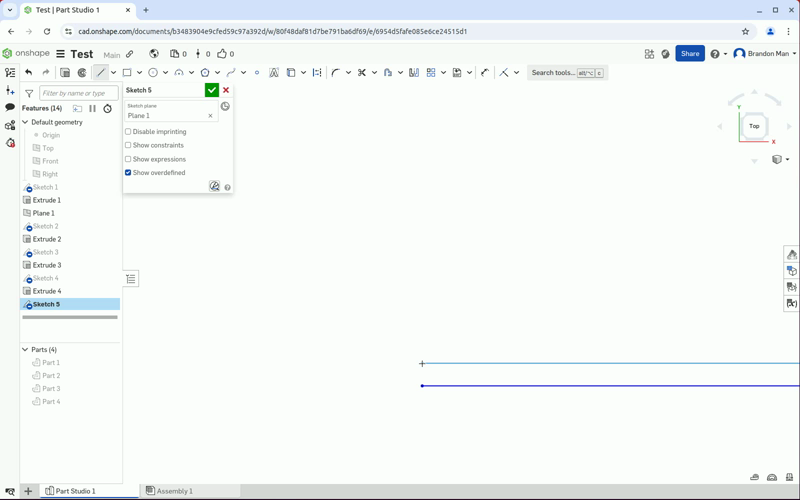
scroll(-6)
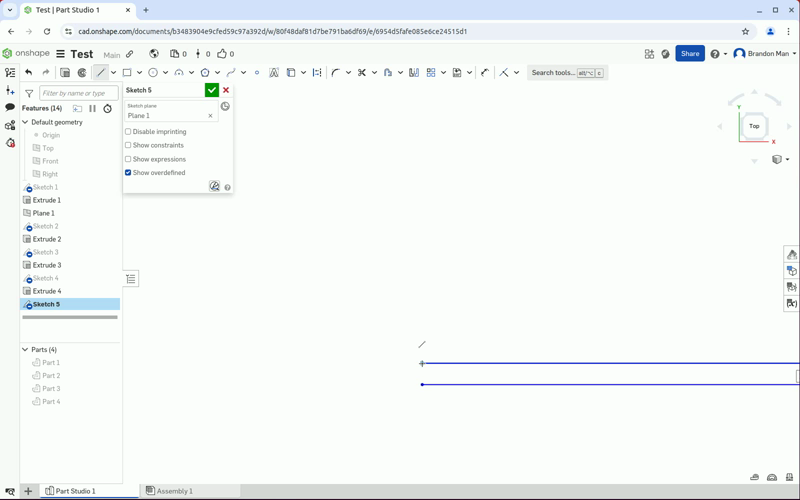
scroll(-6)
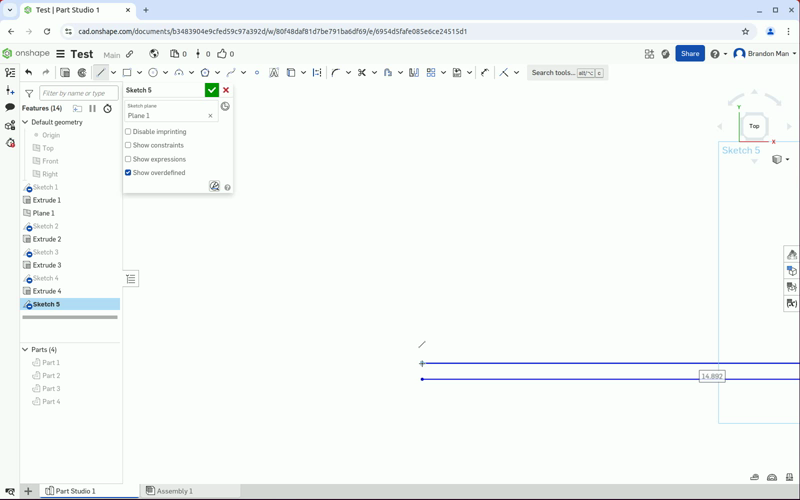
scroll(-6)
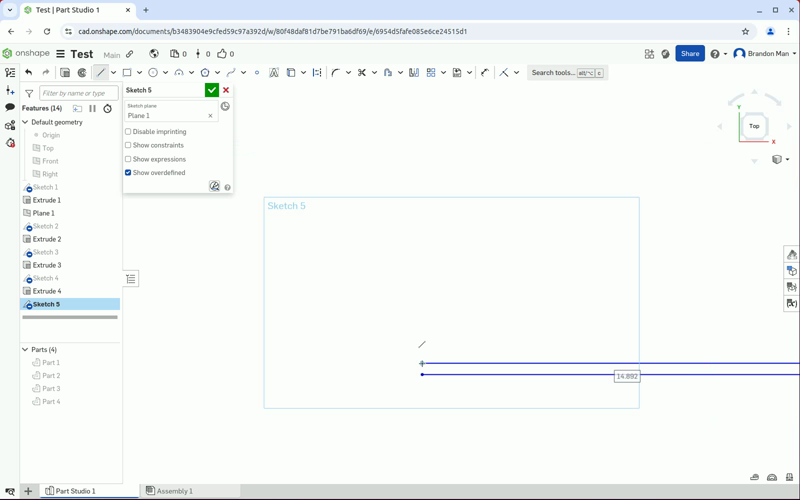
scroll(-6)
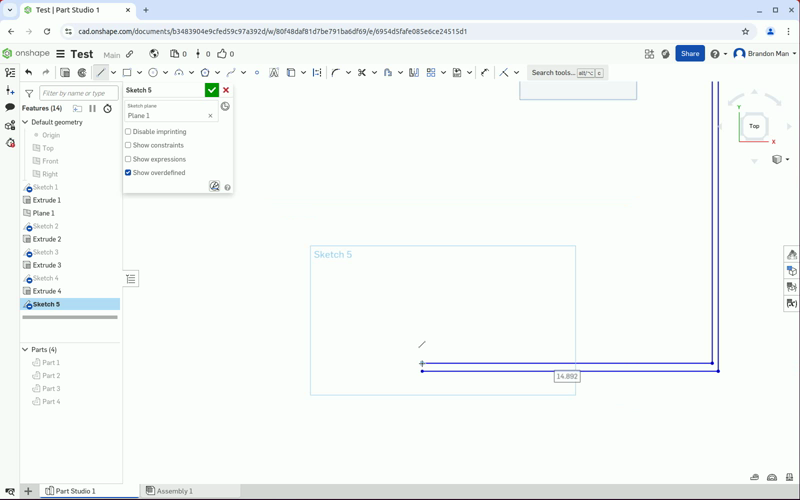
scroll(-6)
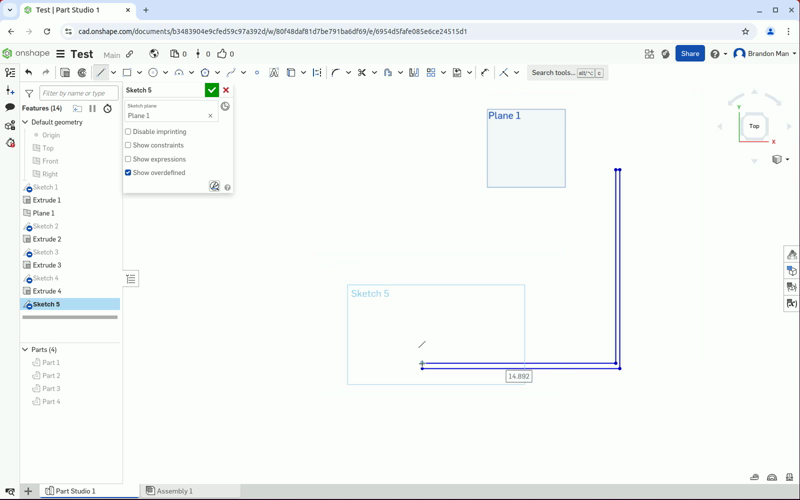
scroll(-6)
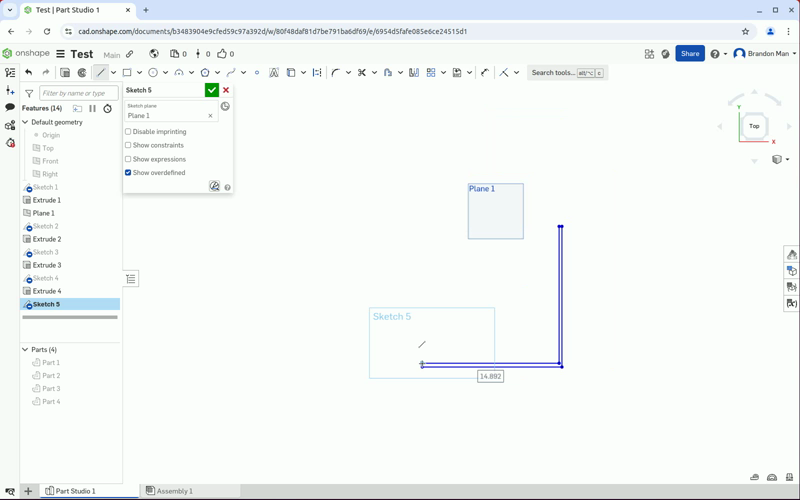
scroll(-6)
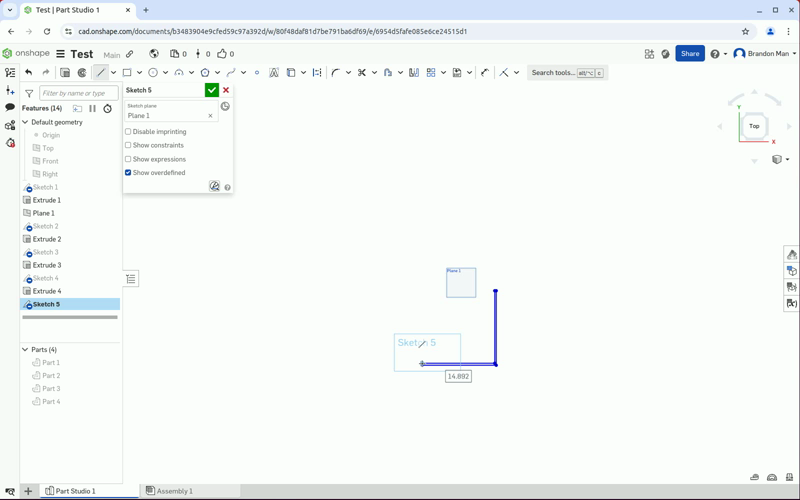
key_up(shift)
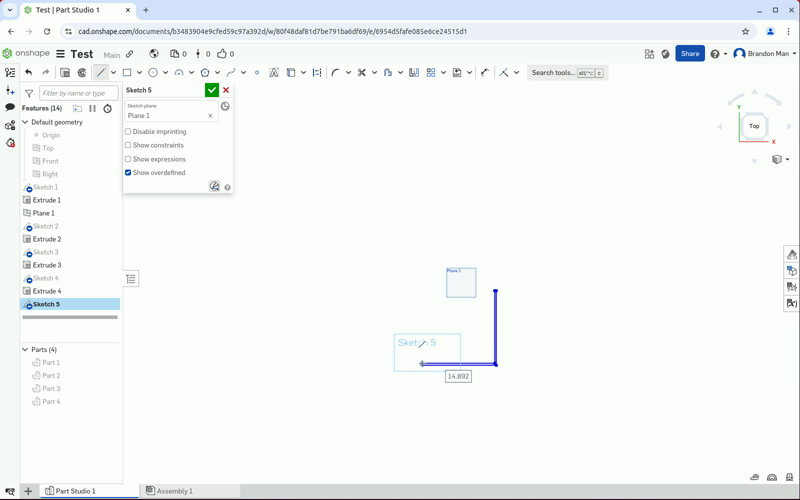
mouse_move(452, 363)
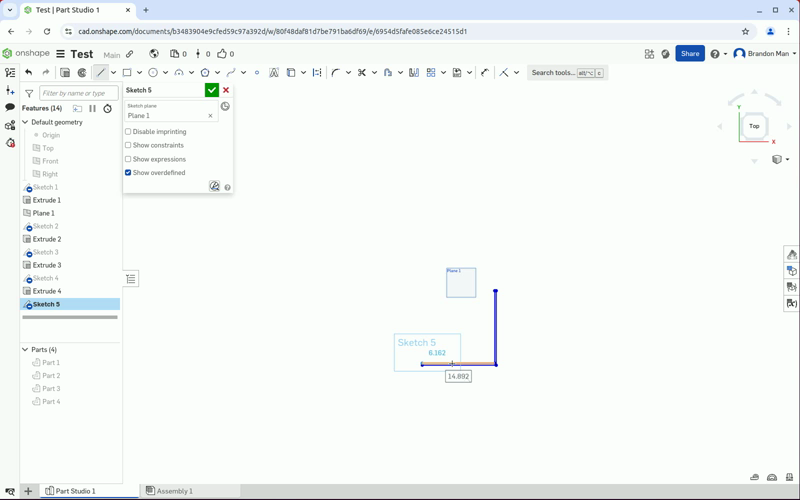
key_down(shift)
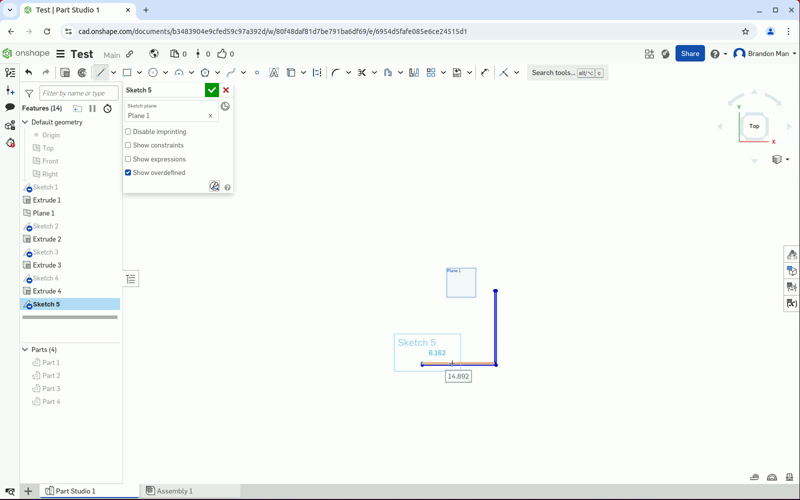
mouse_move(422, 365)
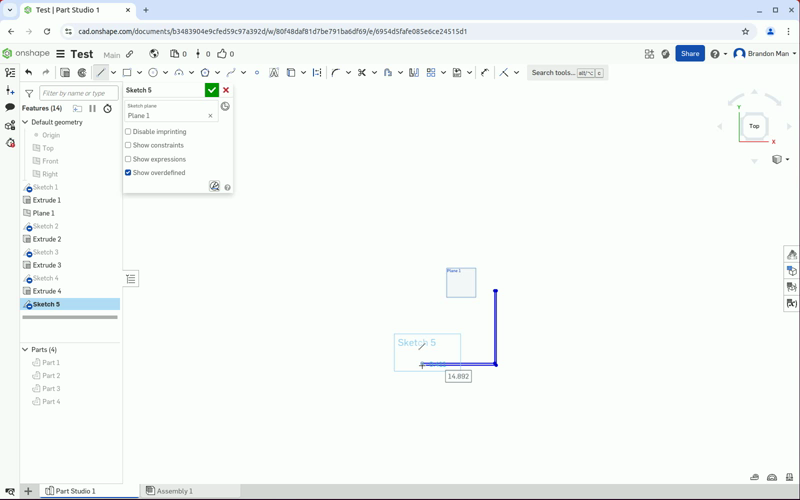
scroll(6)
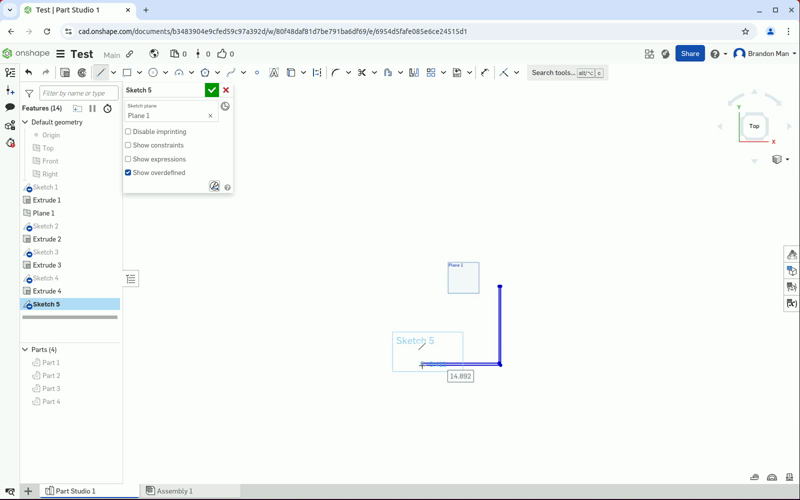
scroll(6)
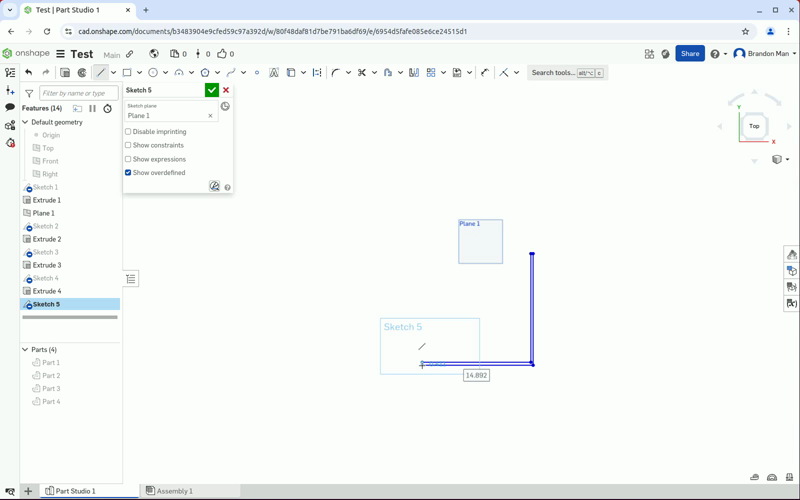
scroll(6)
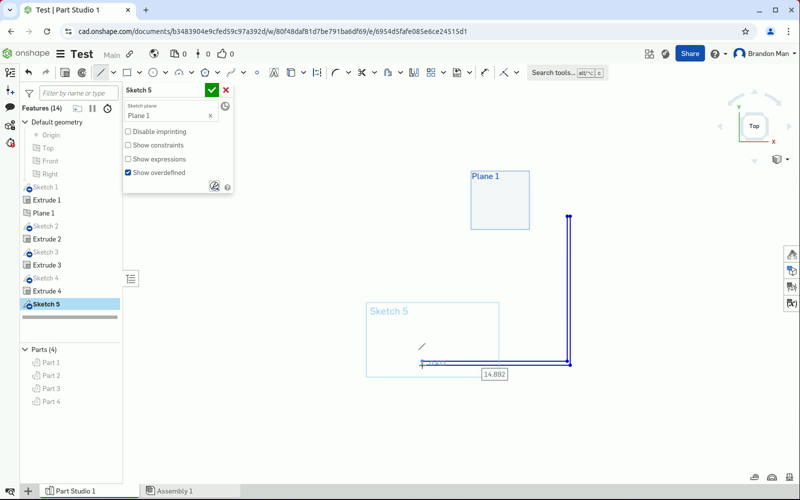
scroll(6)
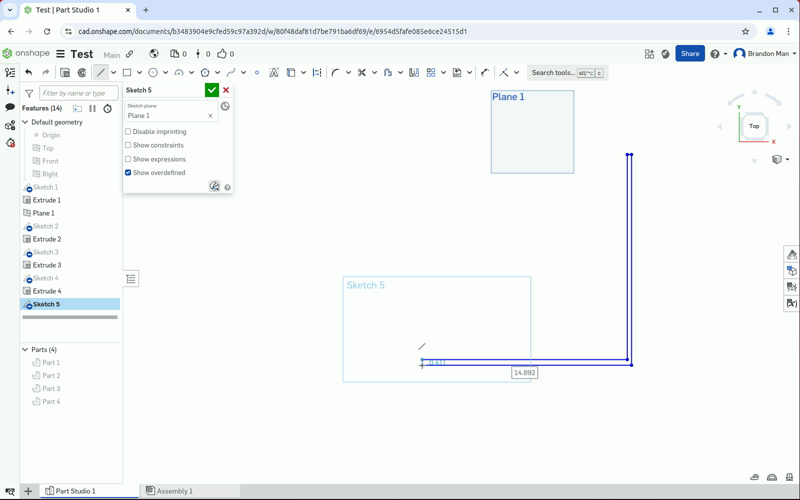
scroll(6)
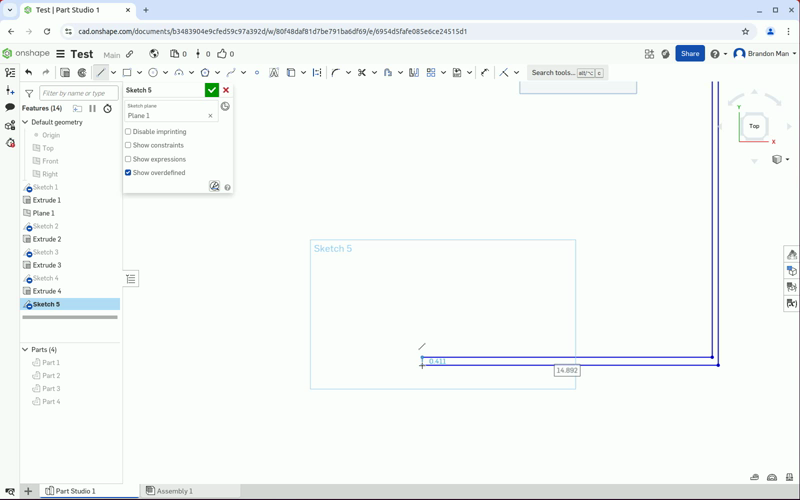
scroll(6)
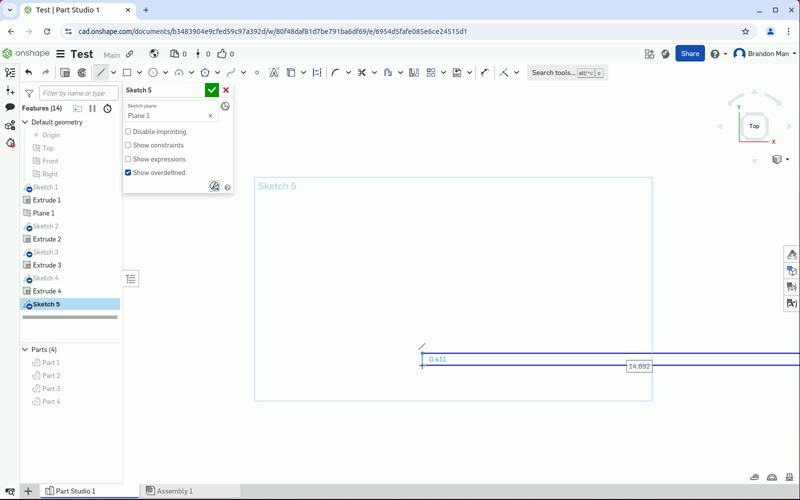
scroll(6)
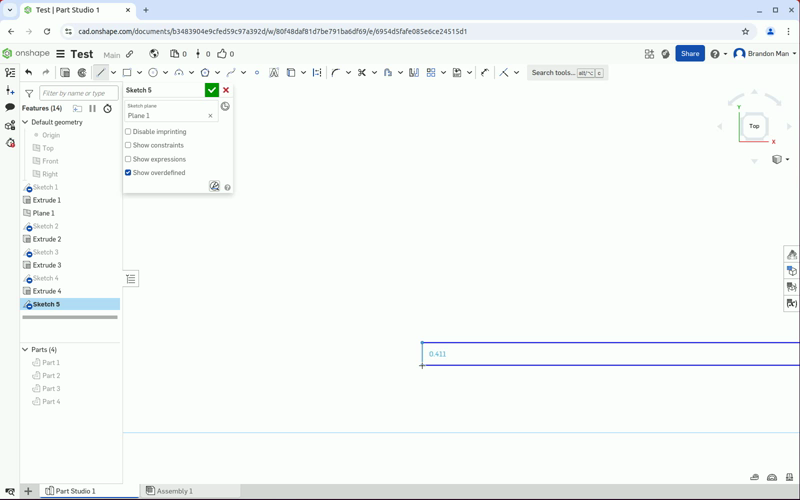
key_up(shift)
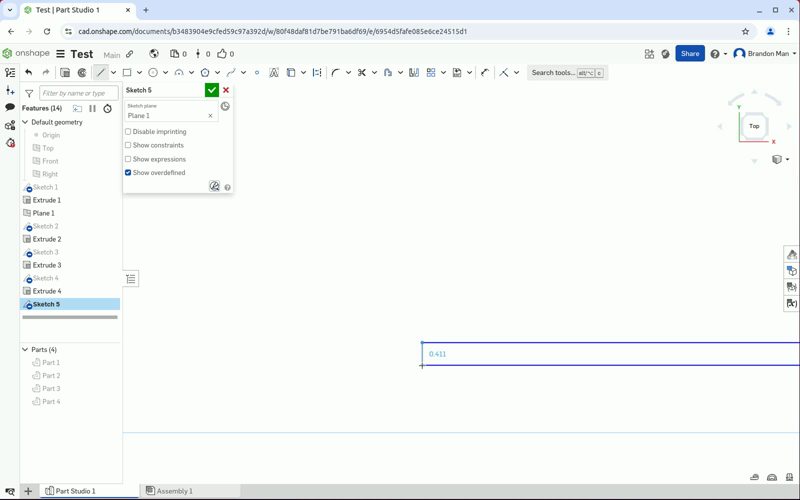
click(422, 365)
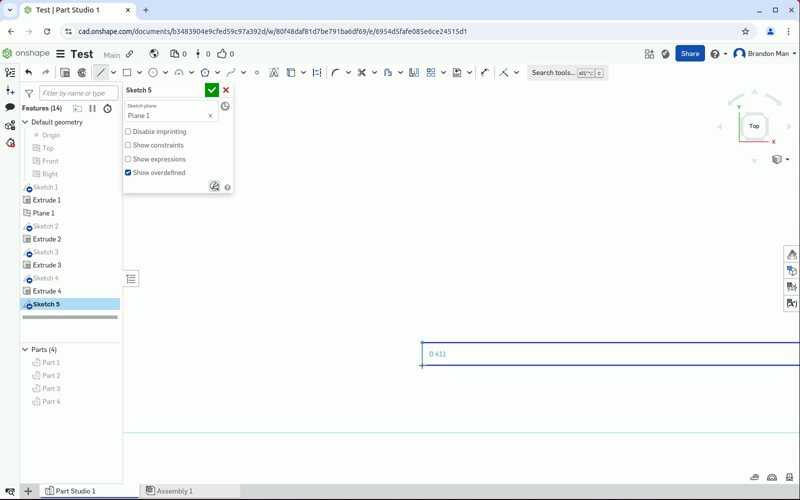
scroll(-6)
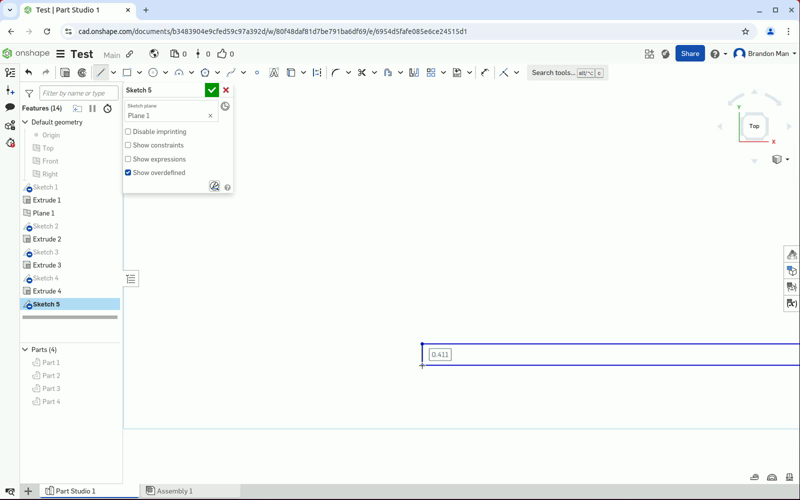
scroll(-6)
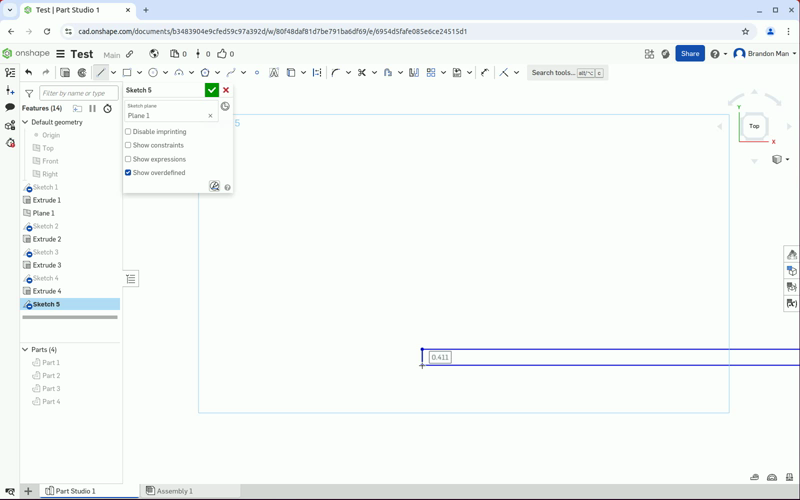
scroll(-6)
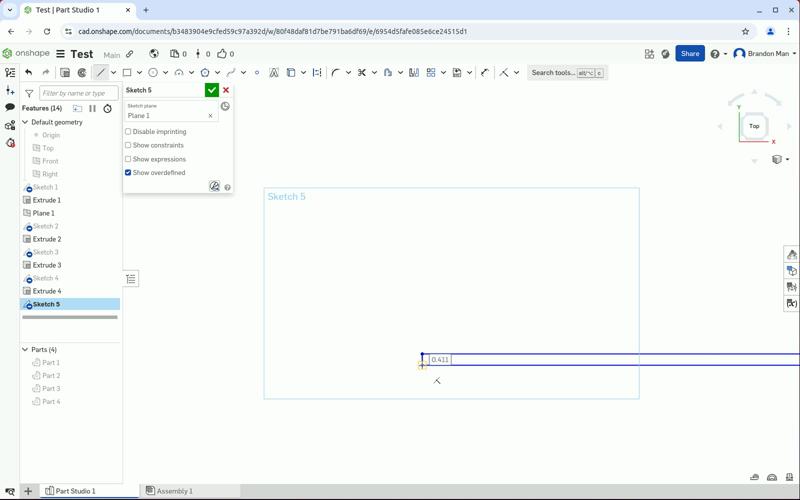
scroll(-6)
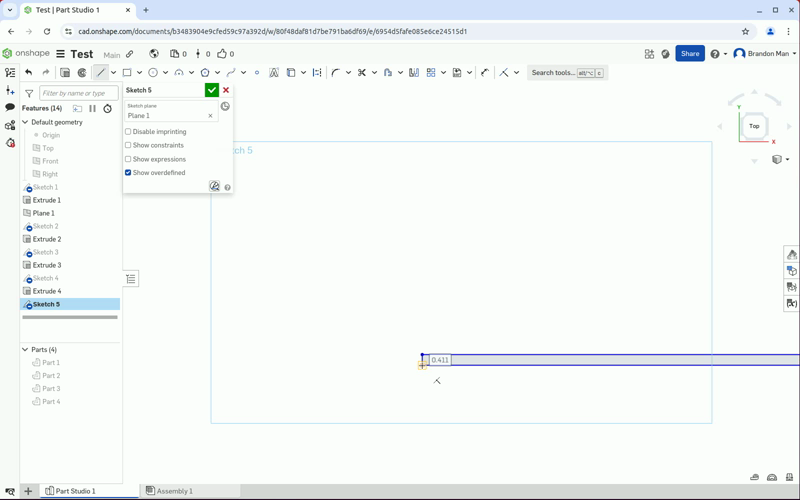
scroll(-6)
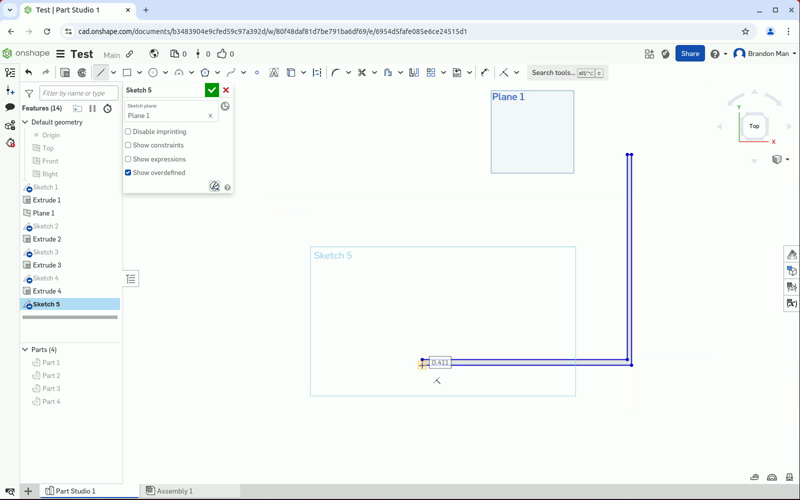
scroll(-6)
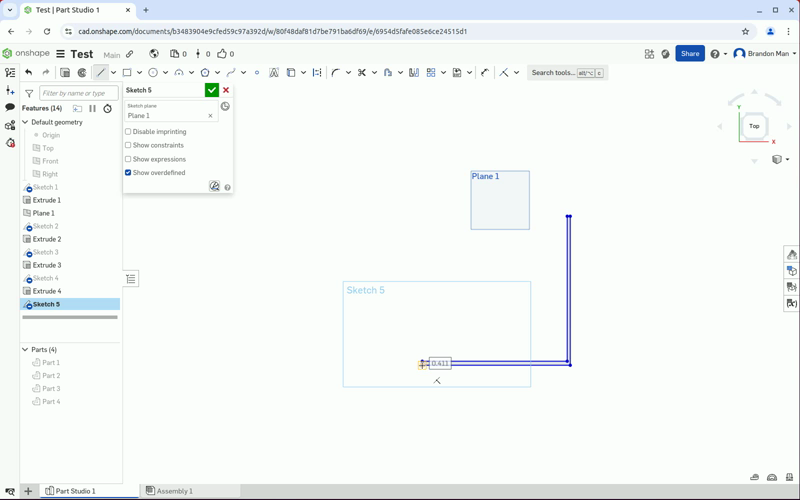
scroll(-6)
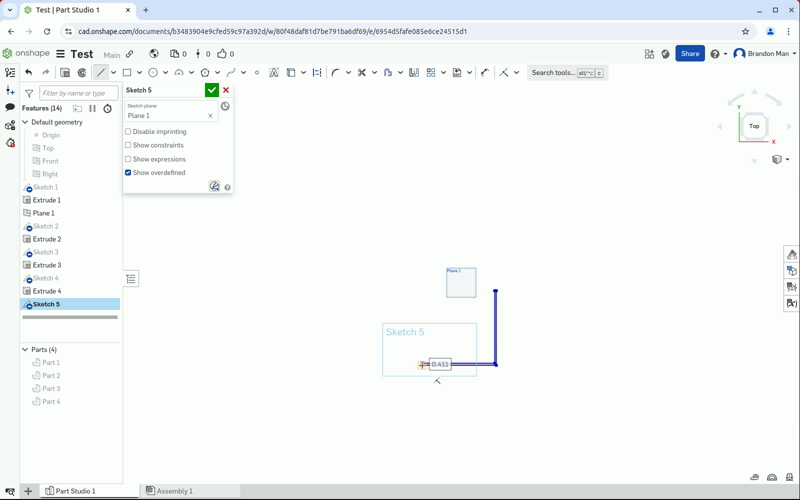
key(esc)
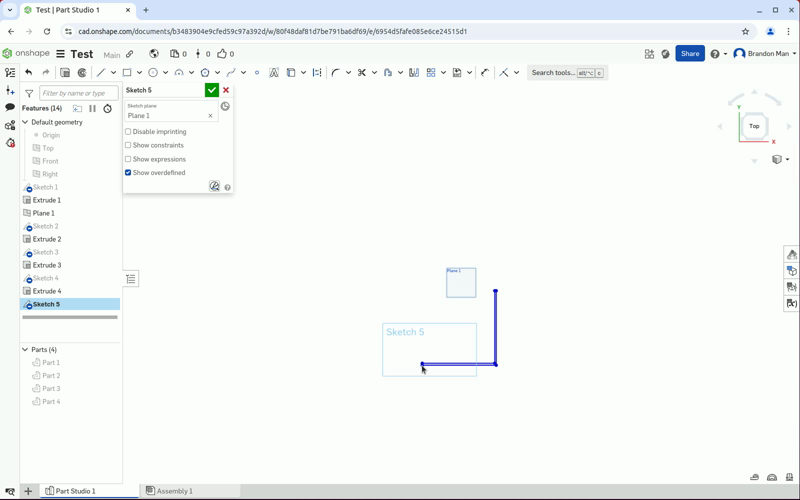
mouse_move(495, 348)
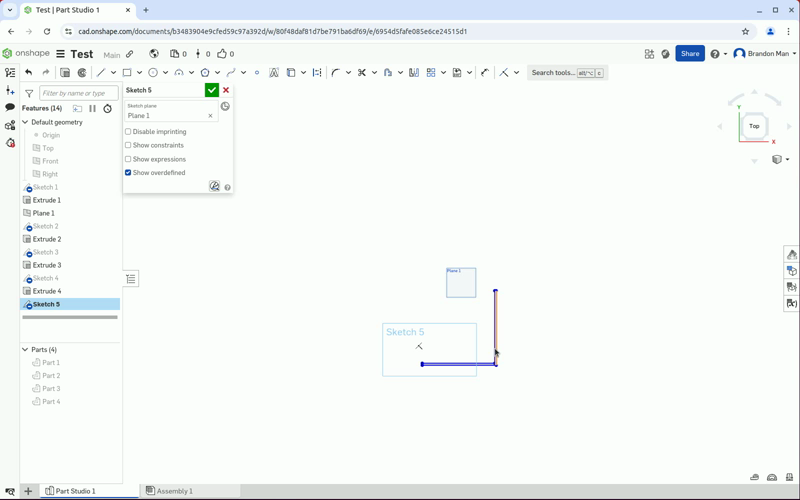
scroll(6)
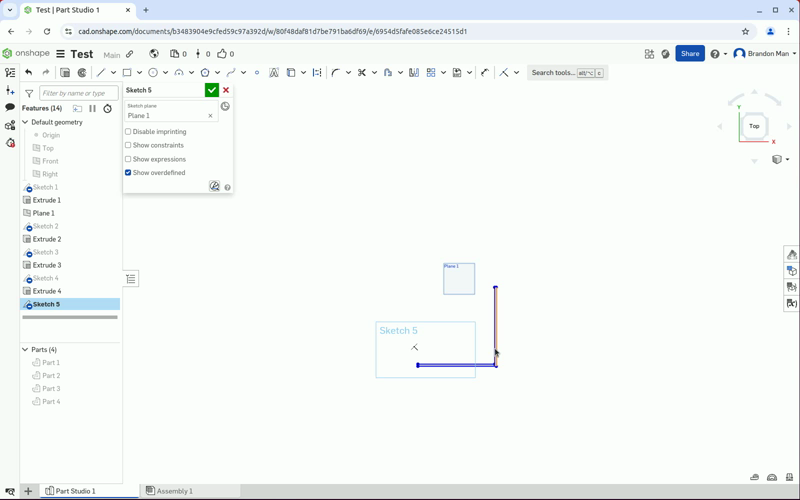
scroll(6)
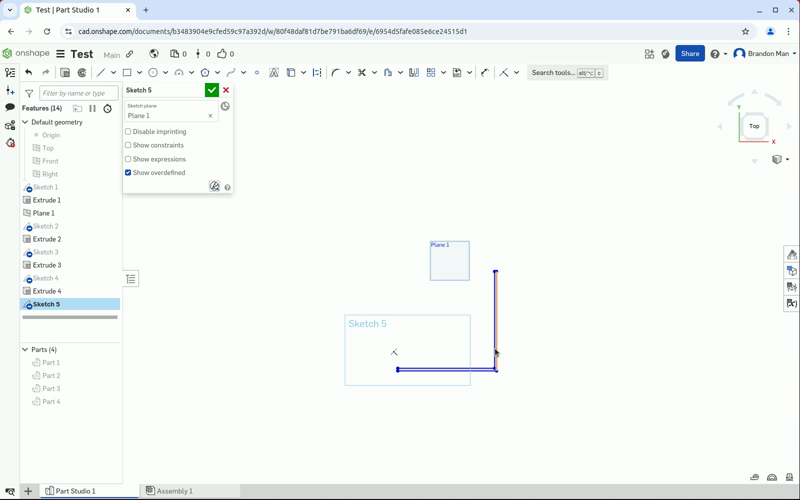
scroll(6)
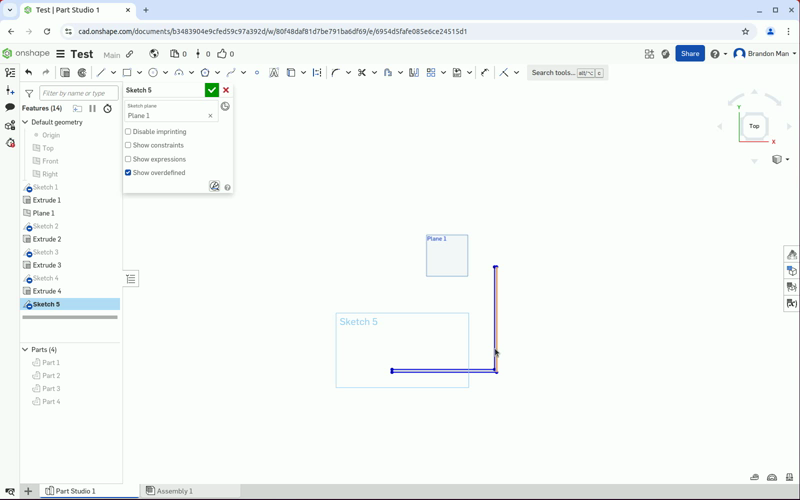
scroll(6)
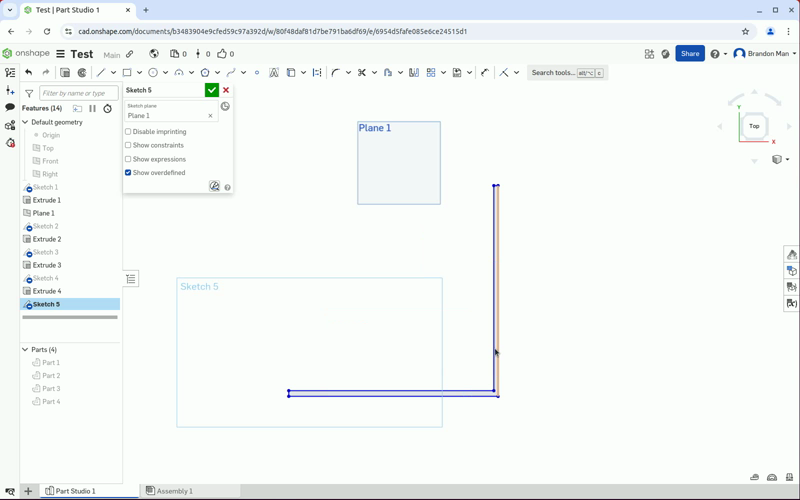
scroll(6)
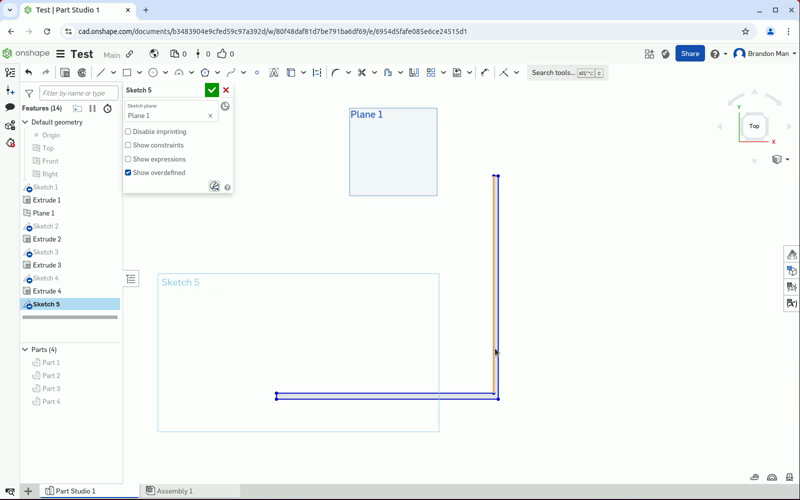
scroll(6)
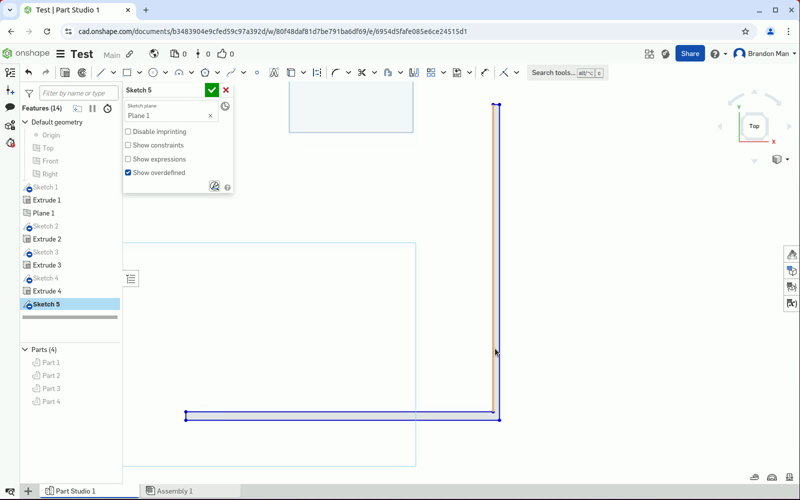
scroll(6)
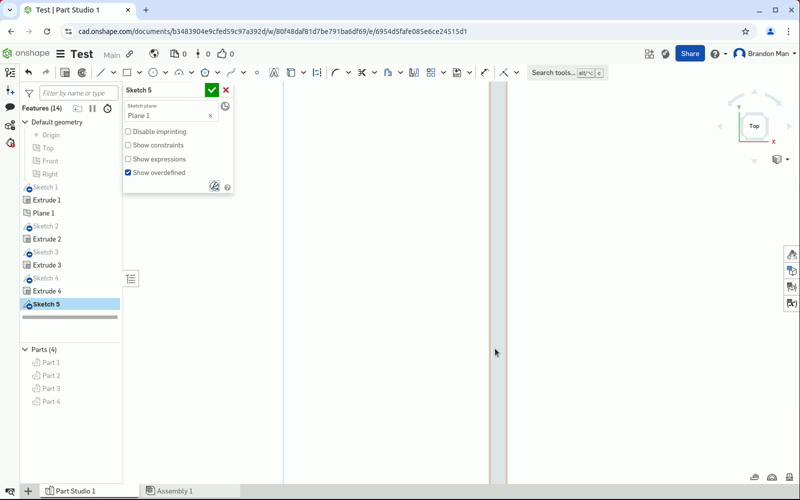
click(495, 348)
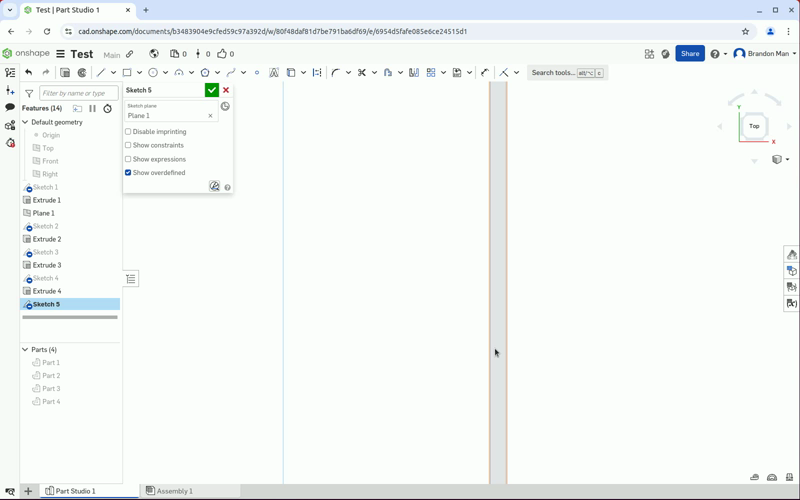
scroll(-6)
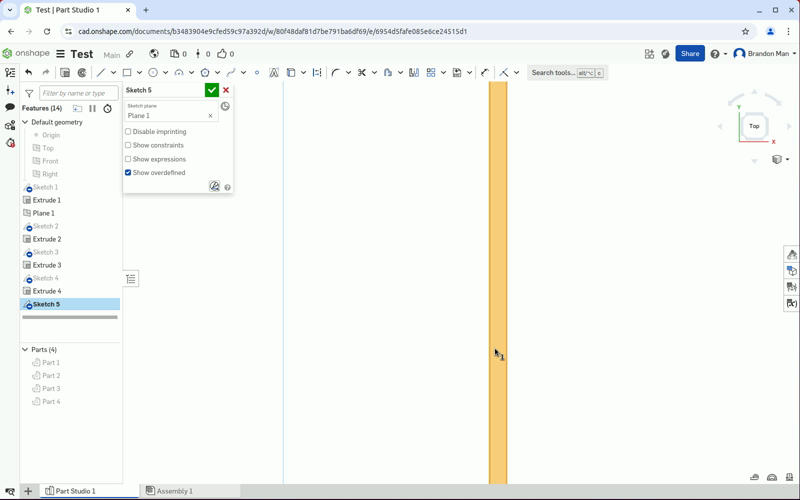
scroll(-6)
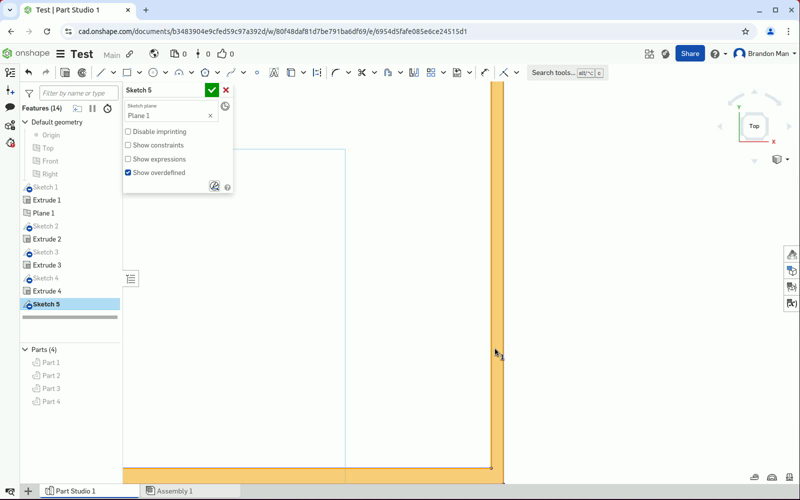
scroll(-6)
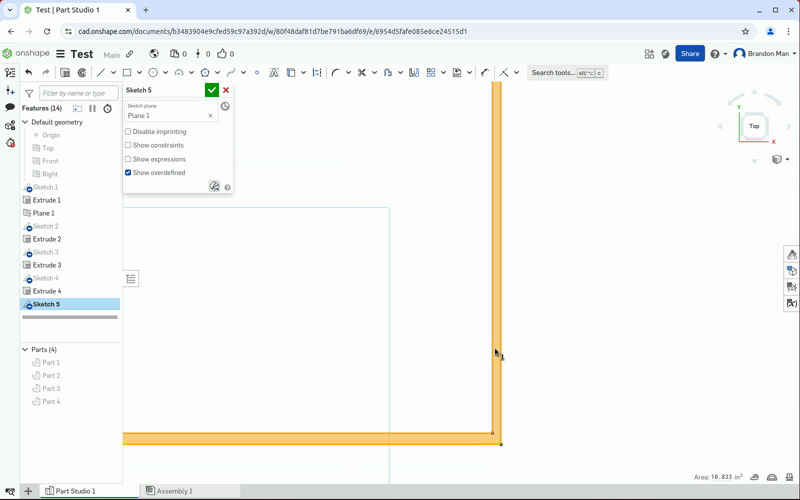
scroll(-6)
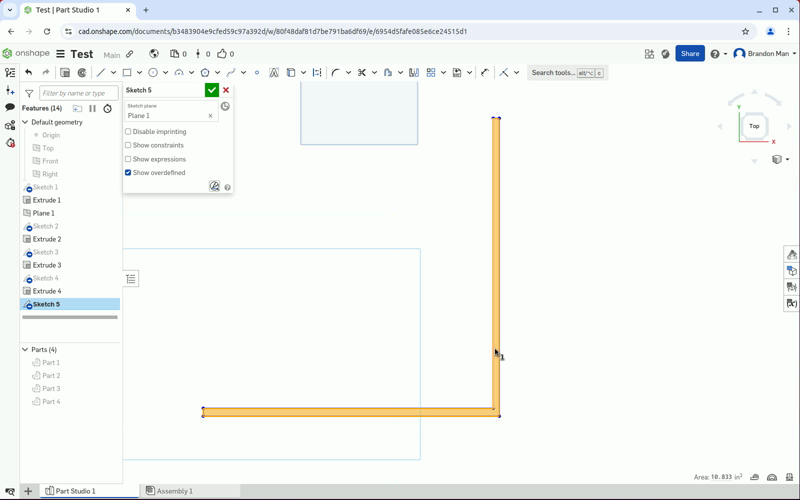
scroll(-6)
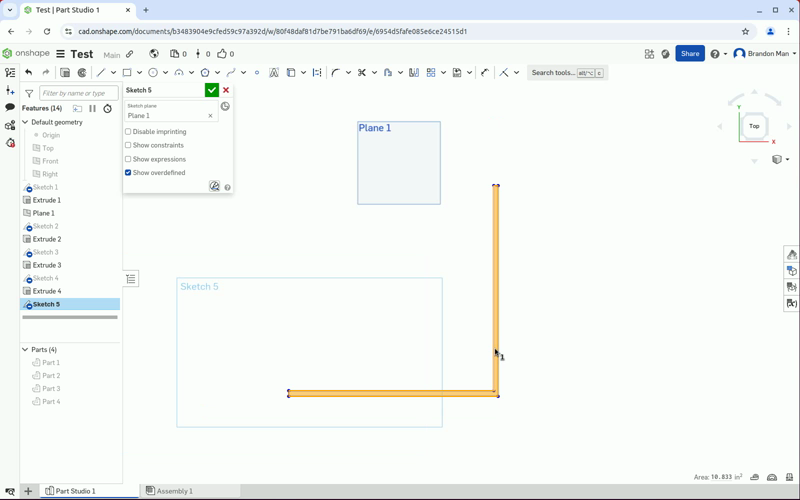
scroll(-6)
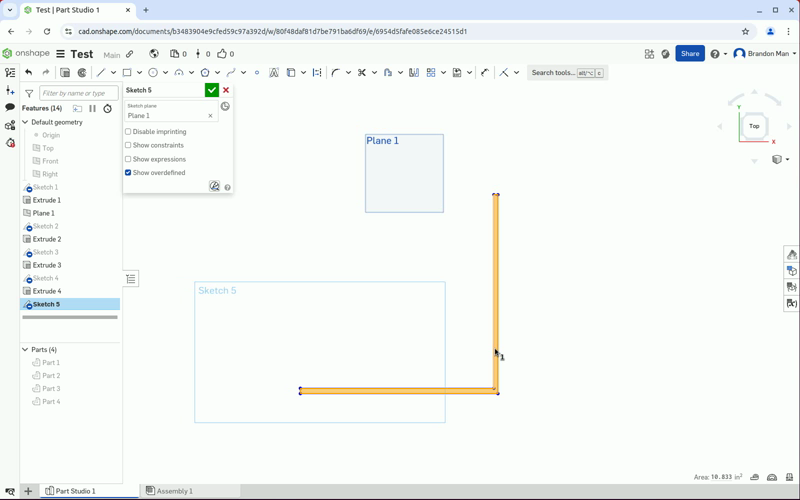
scroll(-6)
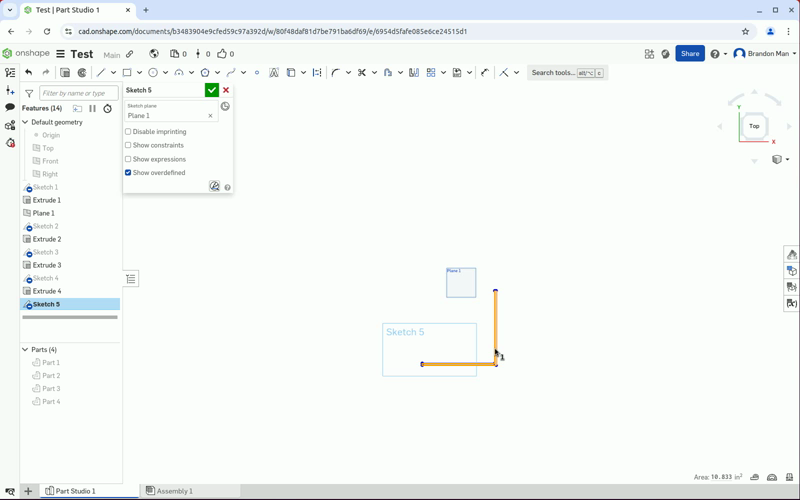
mouse_move(73, 352)
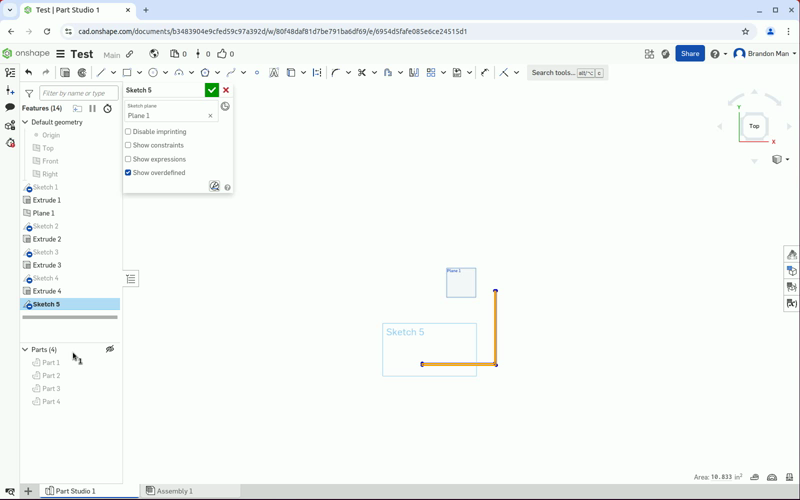
key(shift+y)
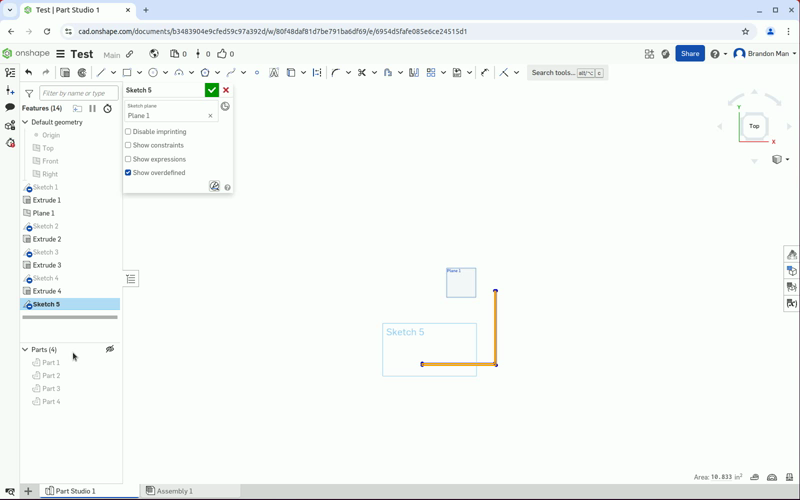
key(shift+e)
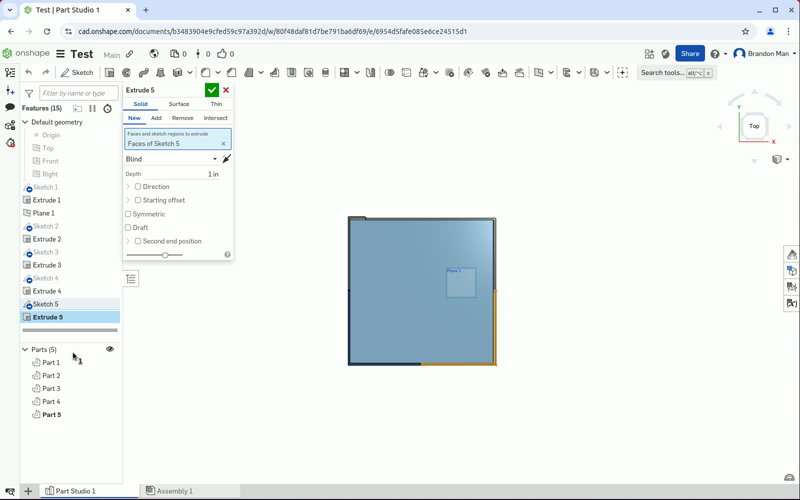
mouse_move(143, 106)
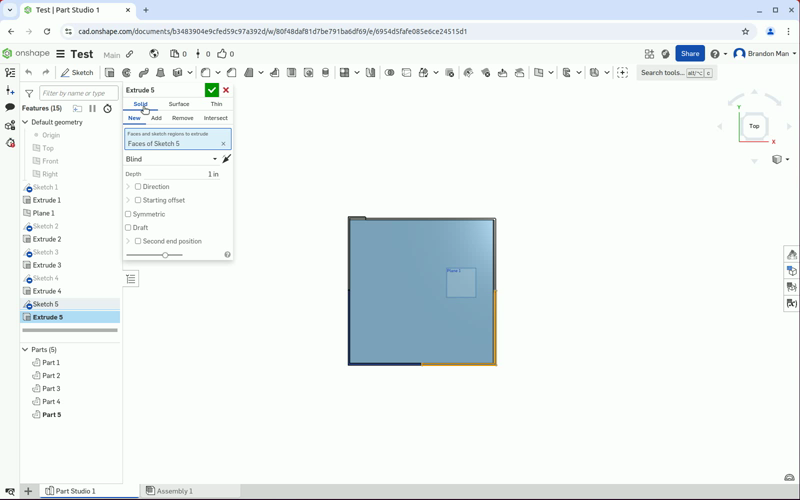
click(143, 106)
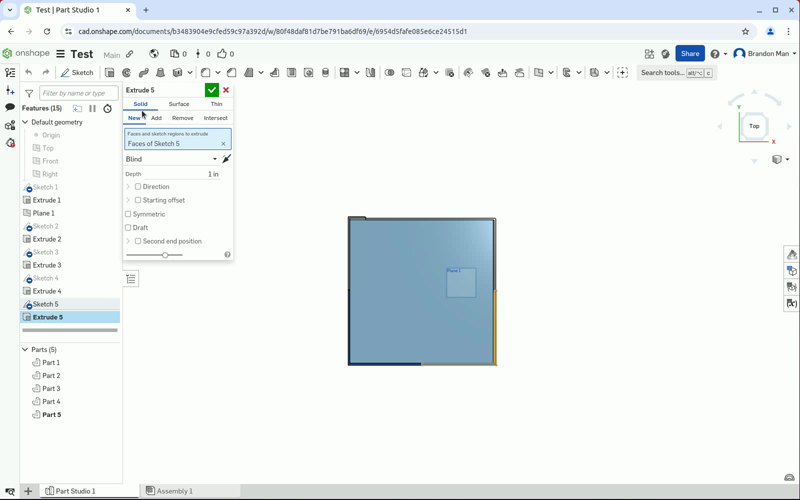
mouse_move(137, 120)
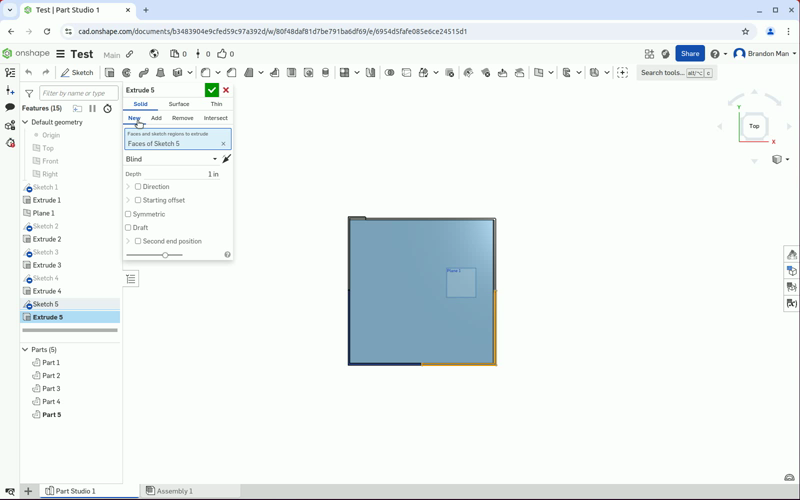
click(137, 120)
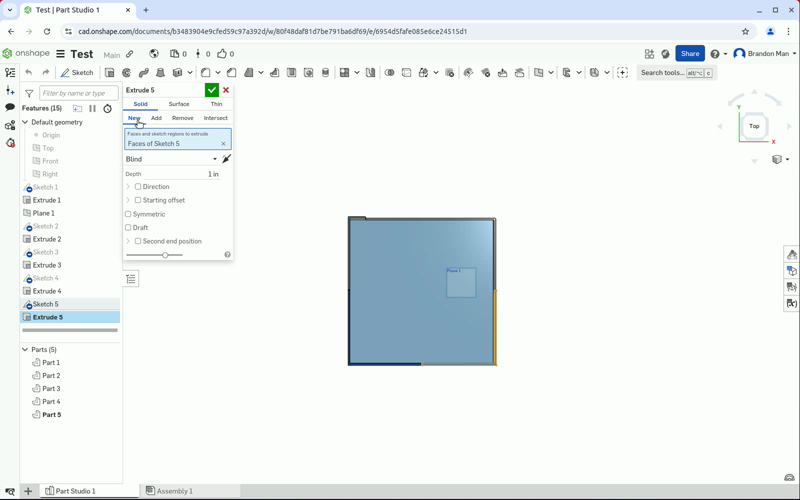
key(tab, 4)
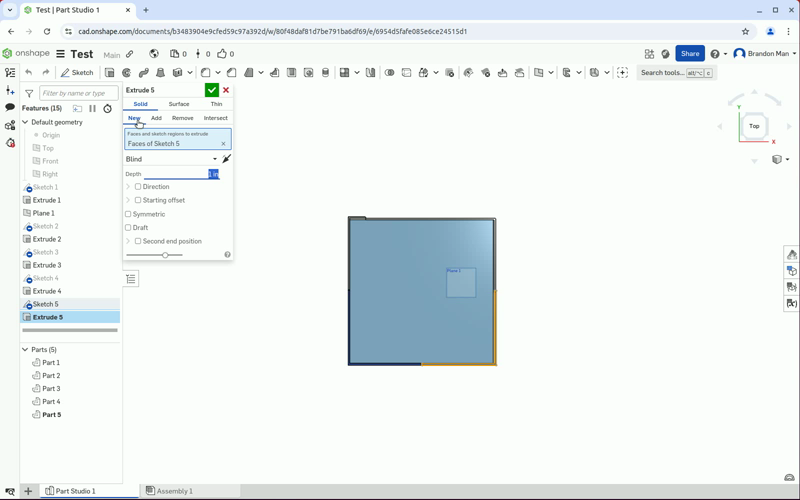
text(2.407)
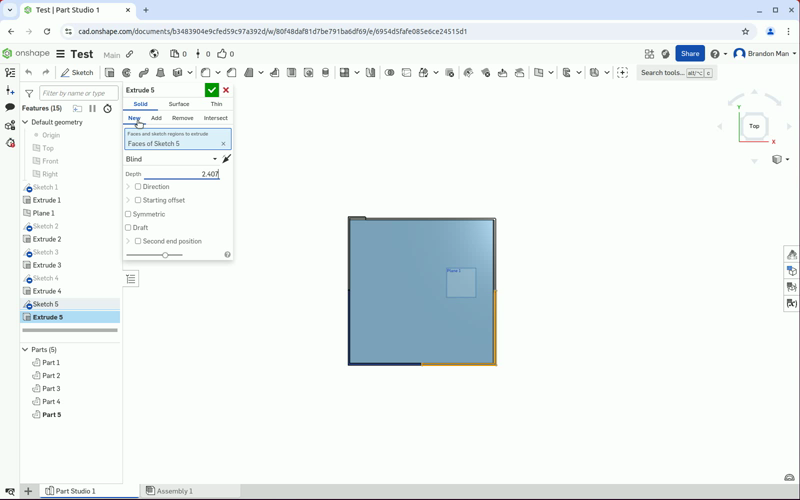
key(enter)
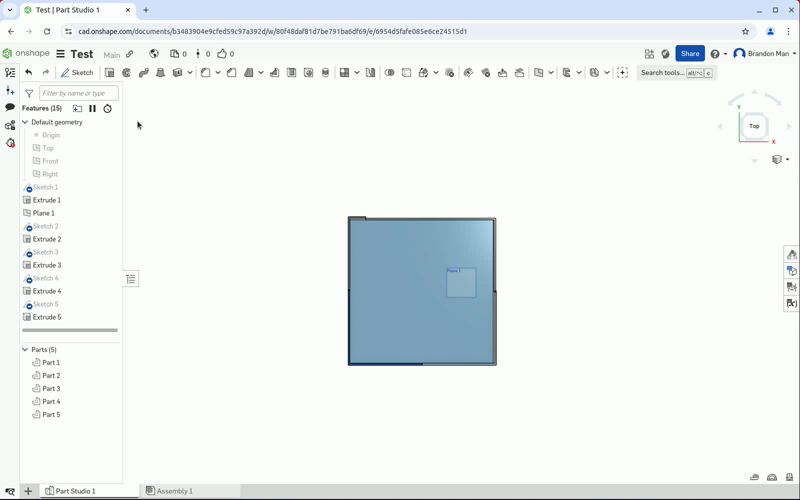
key(shift+h)
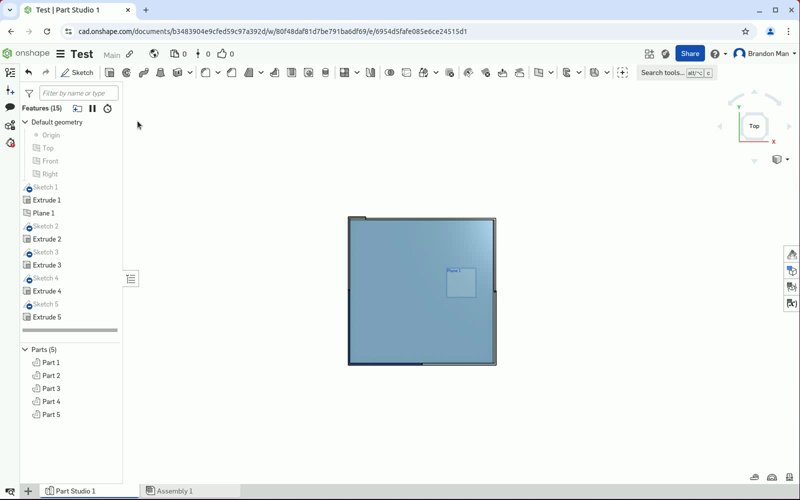
key(shift+h)
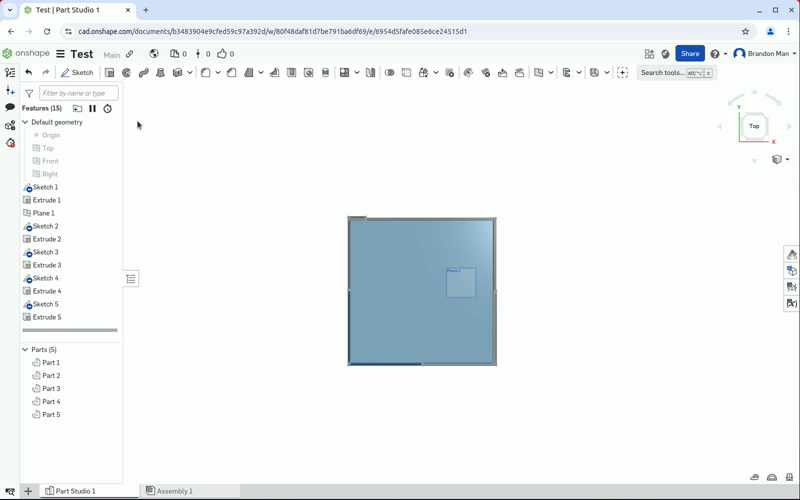
key(shift+7)
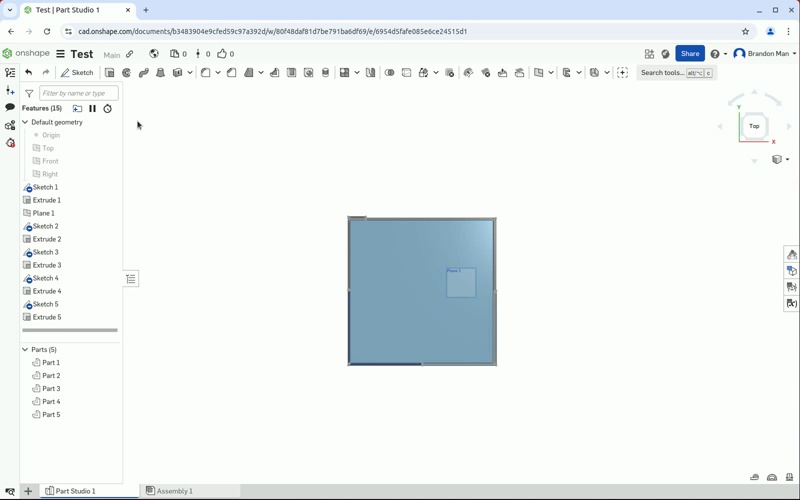
key(up, 3)
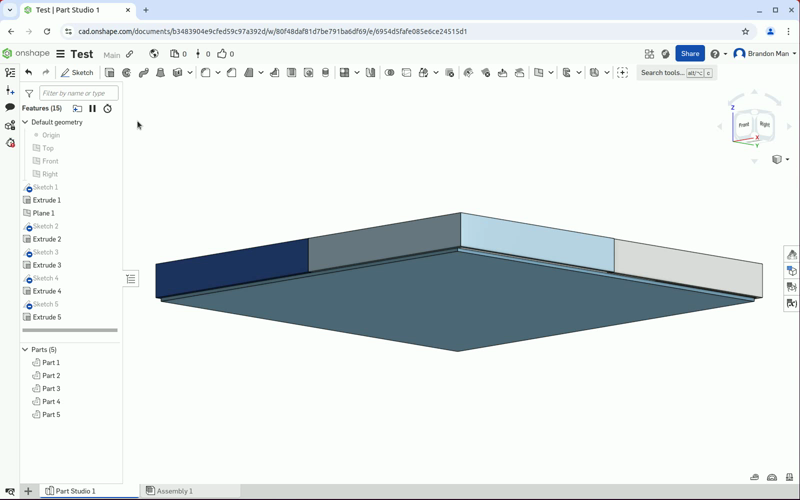
key(left, 3)
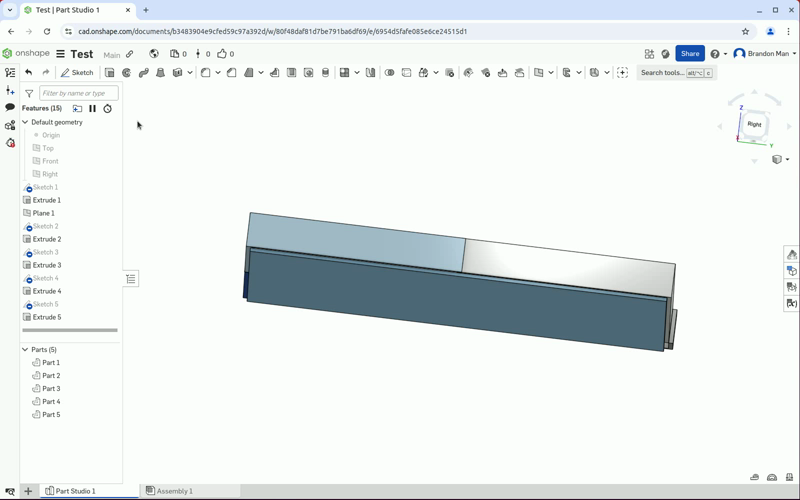
key(right, 3)
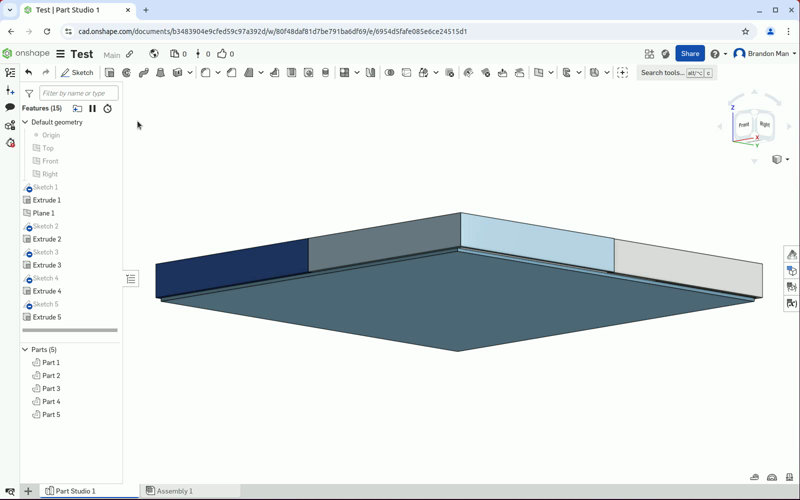
key(down, 3)
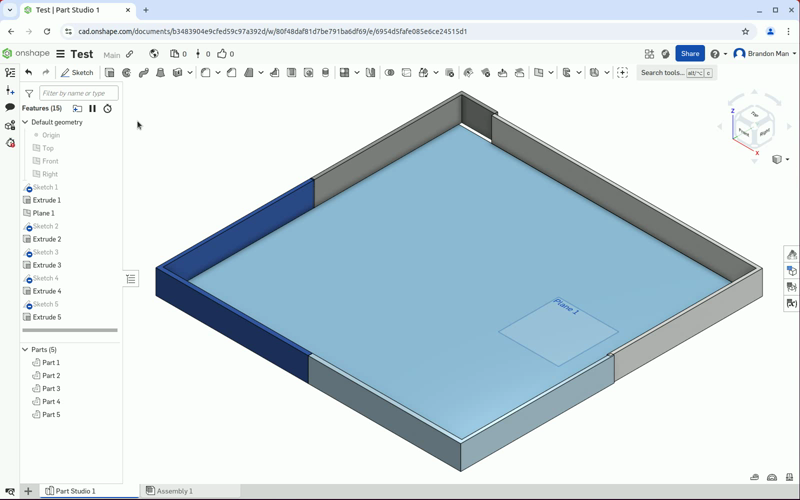
mouse_move(73, 189)
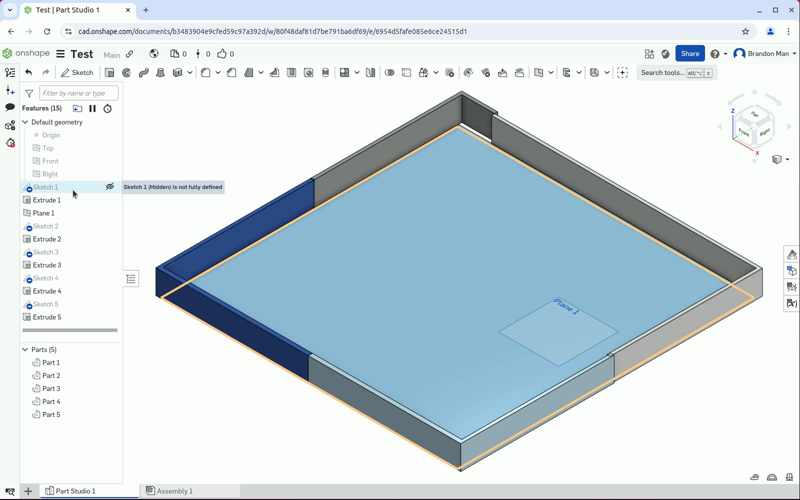
click(73, 189)